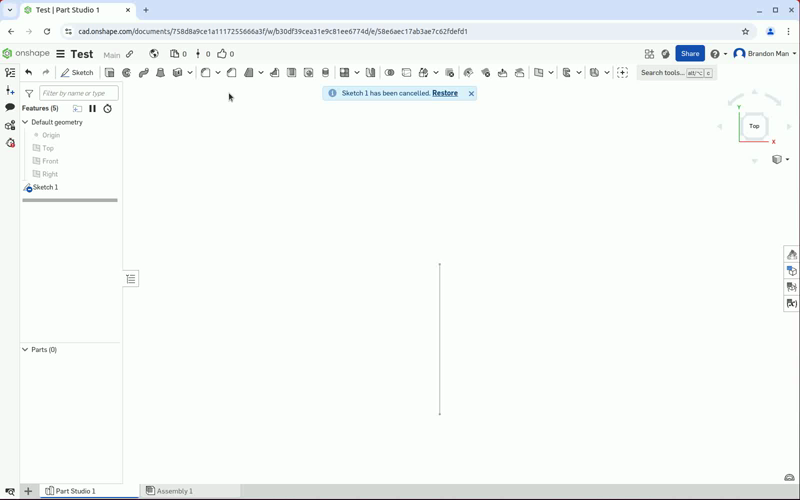
key(shift+h)
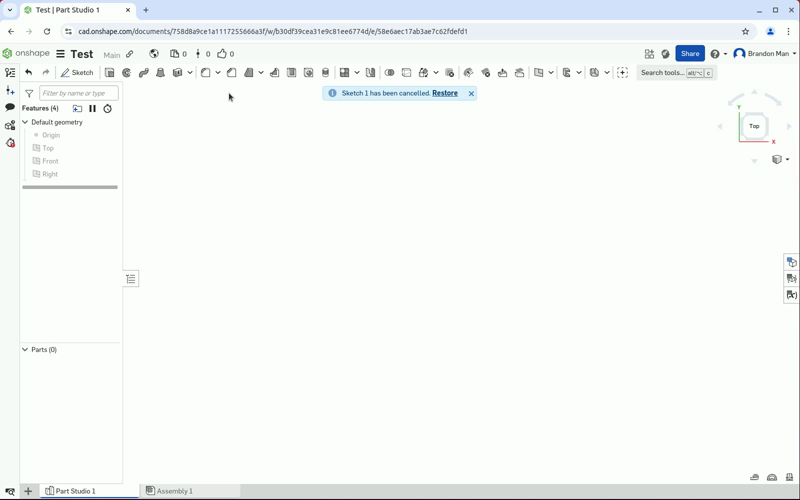
mouse_move(73, 352)
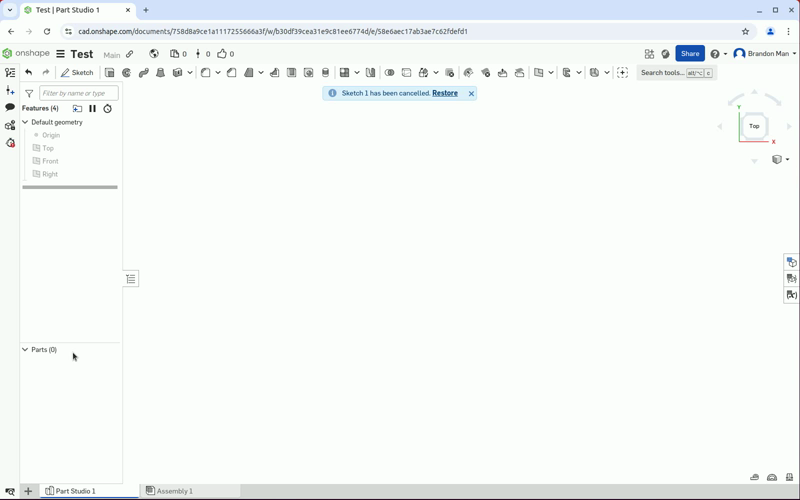
key(y)
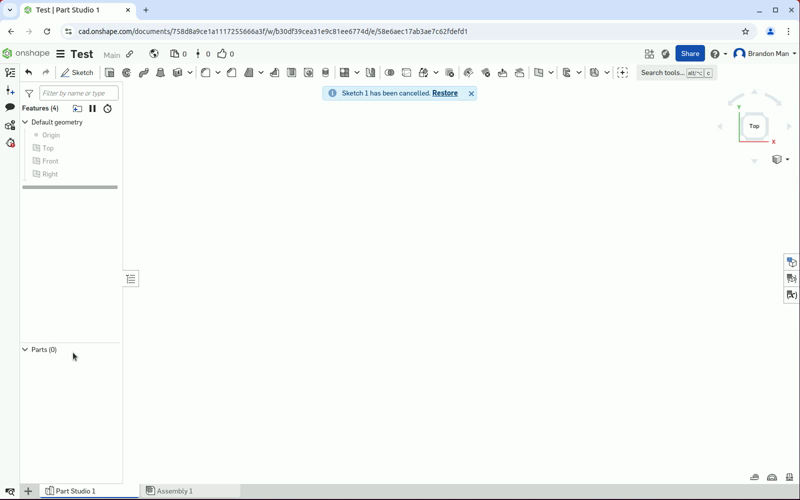
key(shift+p)
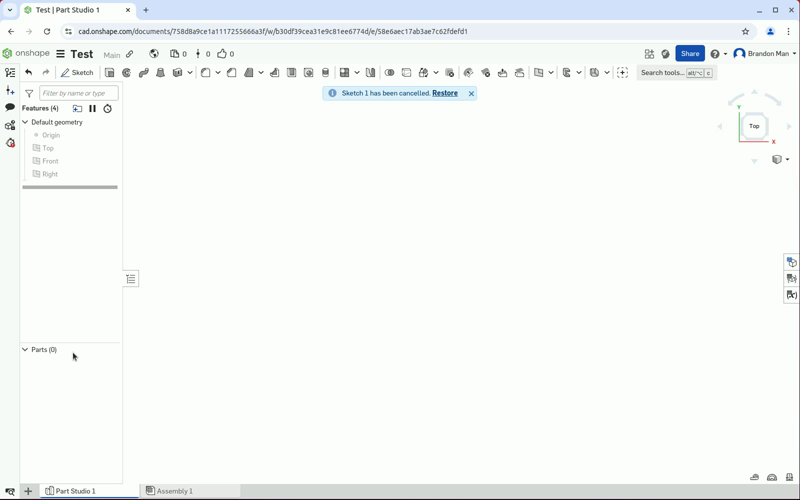
key(space)
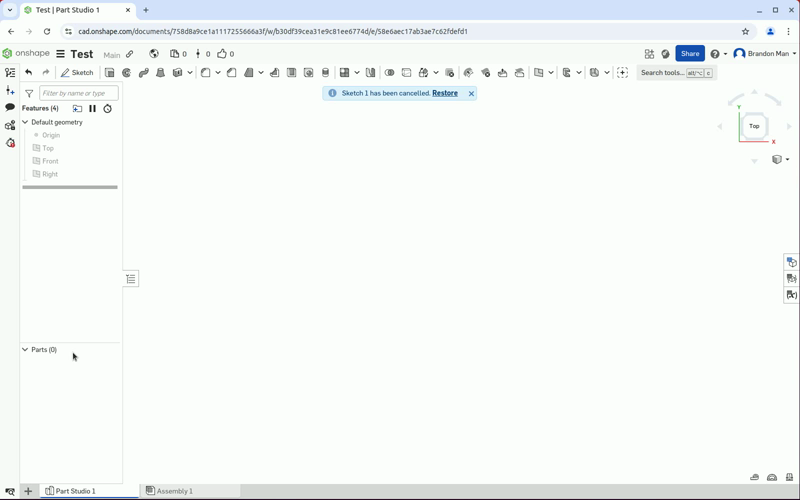
key_down(shift)
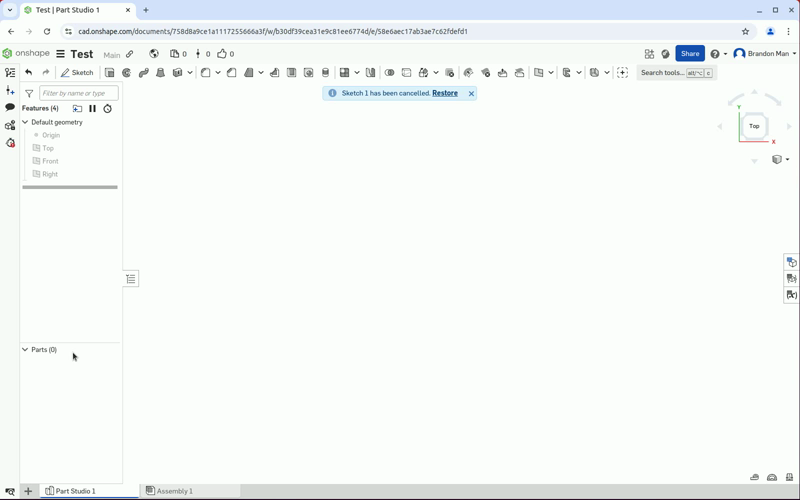
key(up)
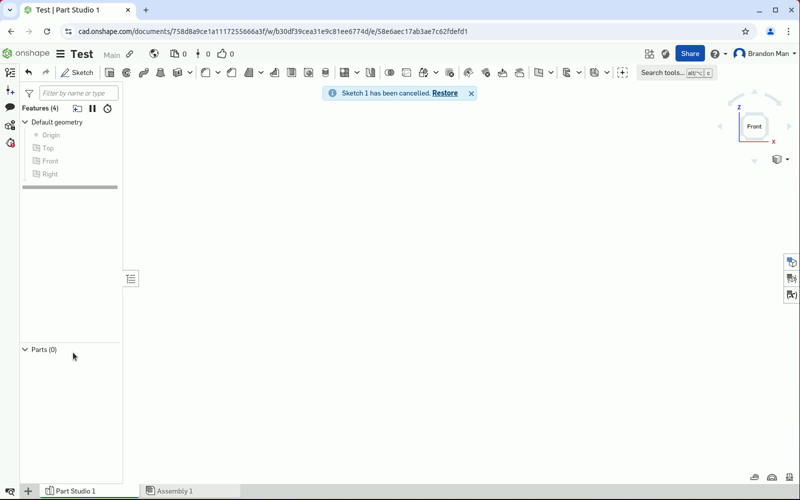
key_up(shift)
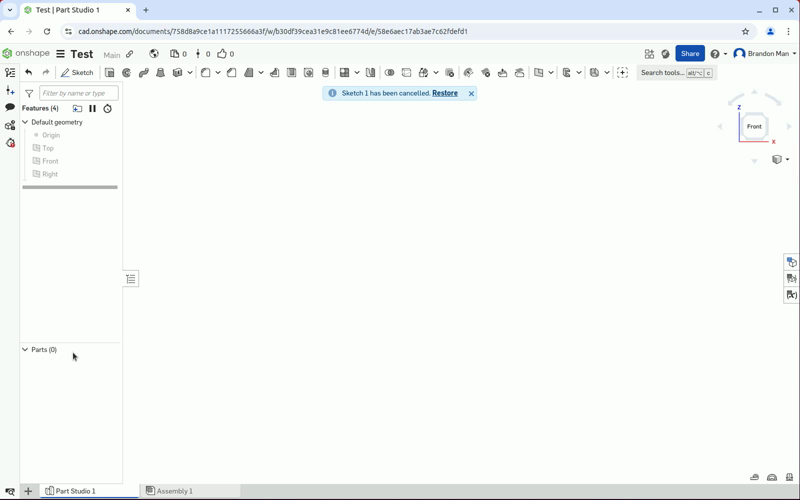
mouse_move(73, 352)
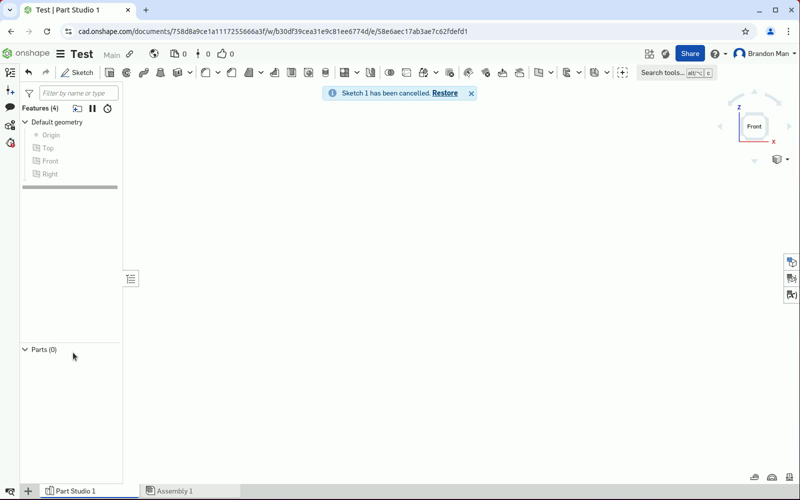
key(shift+y)
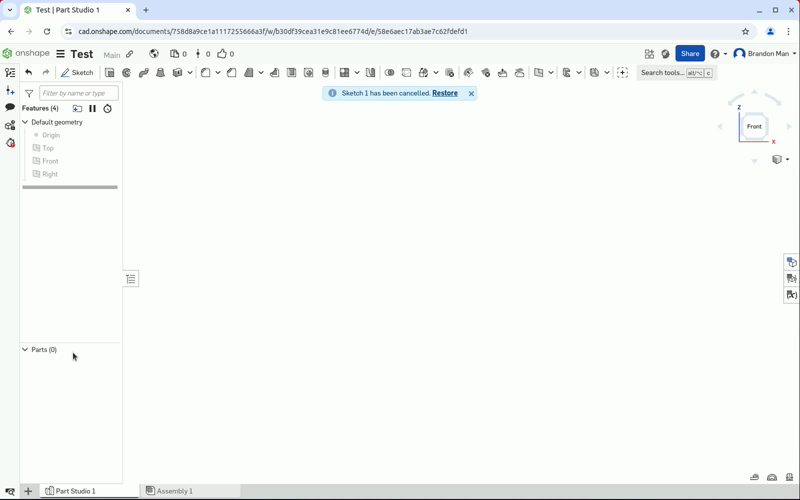
key(shift+s)
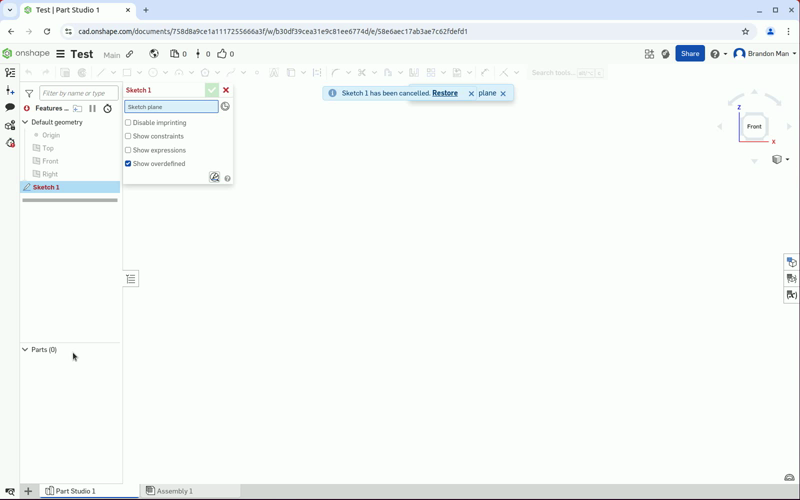
mouse_move(73, 163)
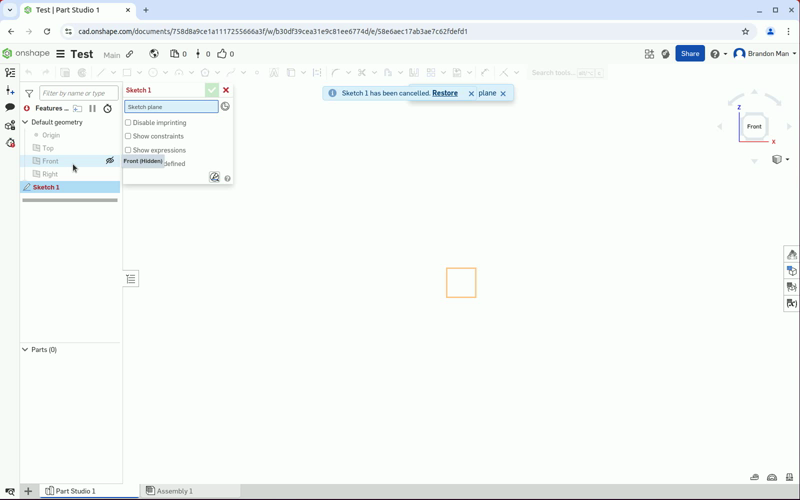
click(73, 163)
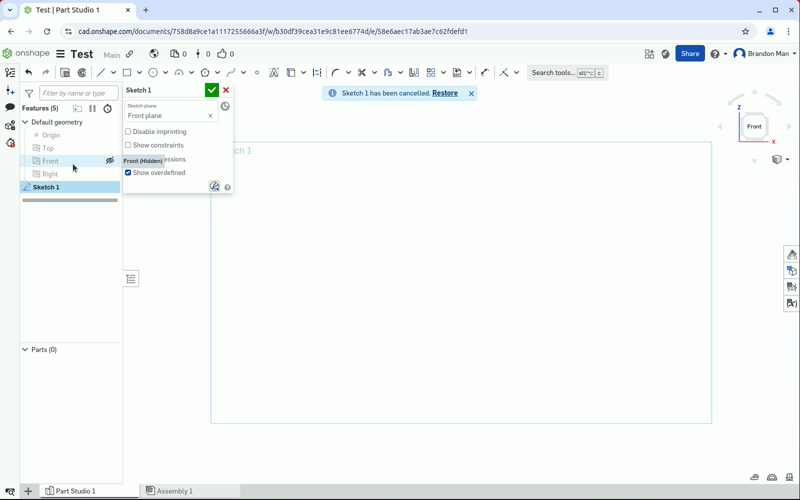
mouse_move(73, 352)
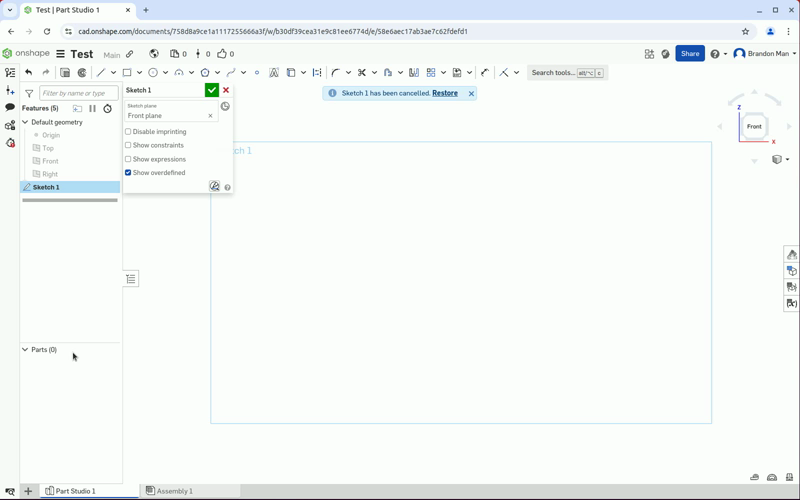
key(y)
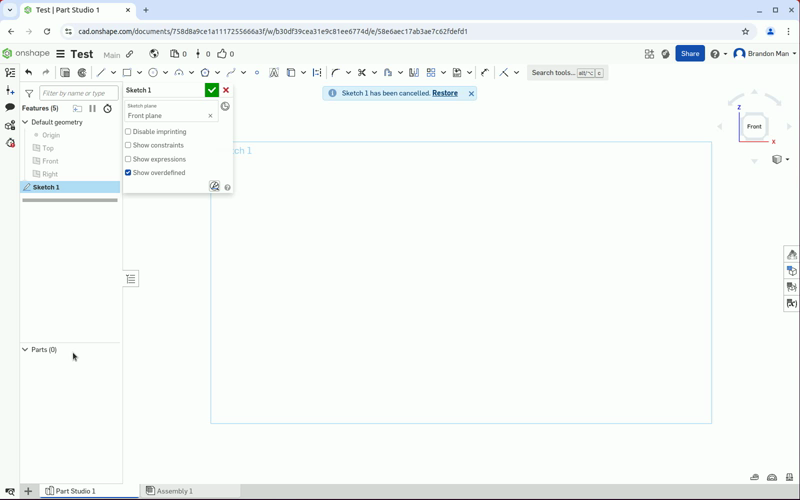
key(c)
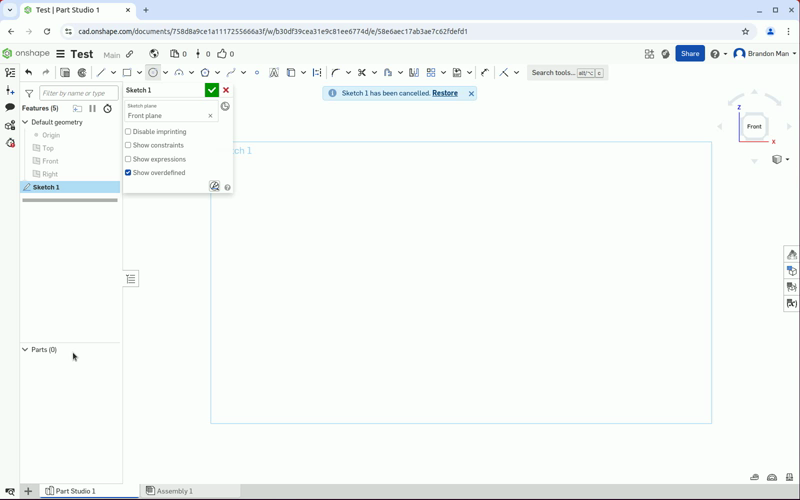
key_down(shift)
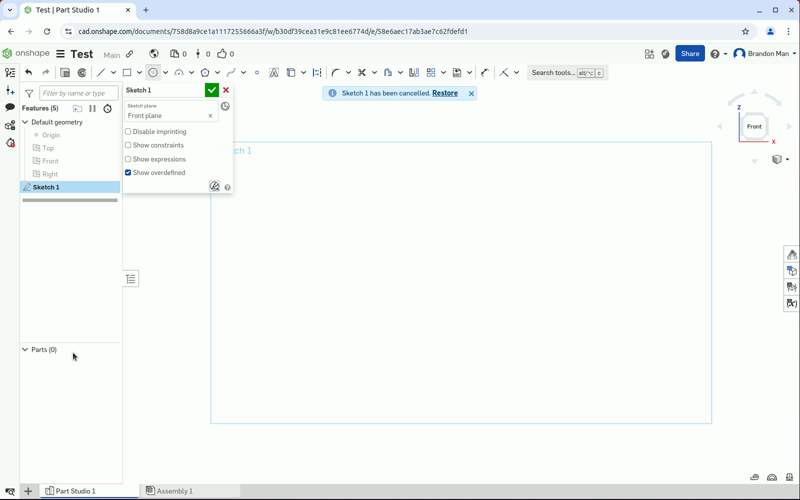
mouse_move(461, 178)
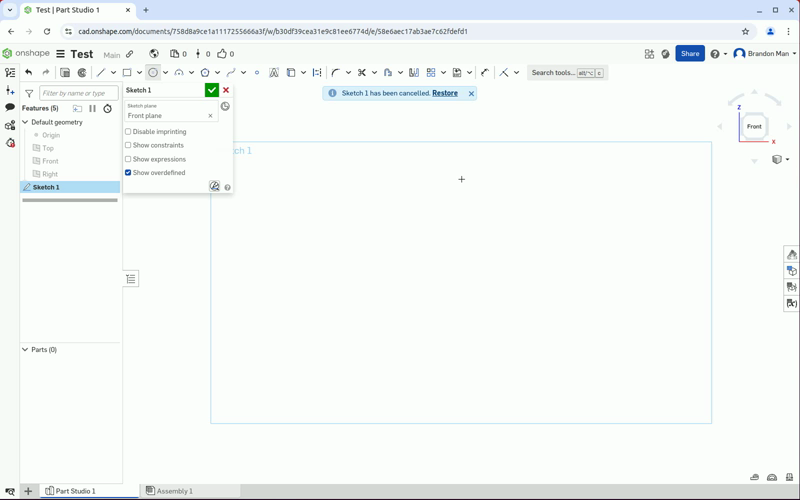
click(461, 178)
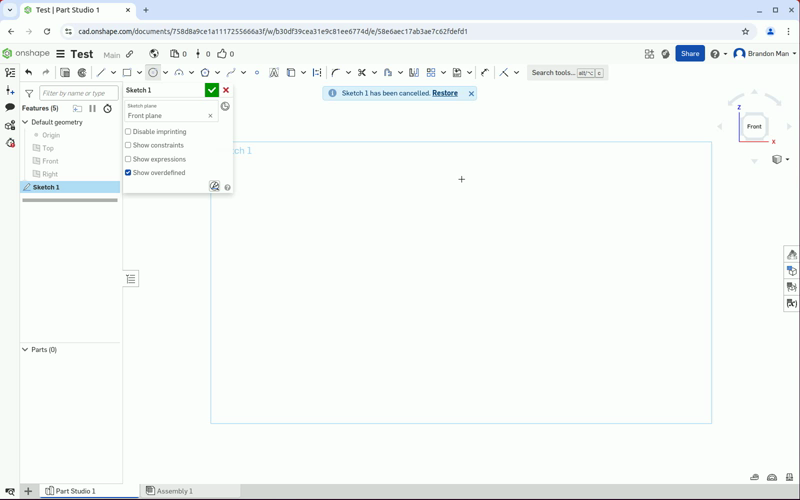
key_up(shift)
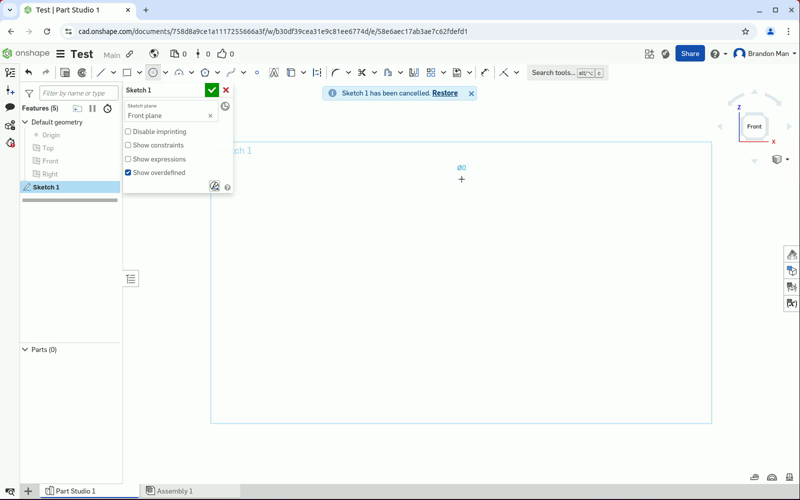
mouse_move(471, 178)
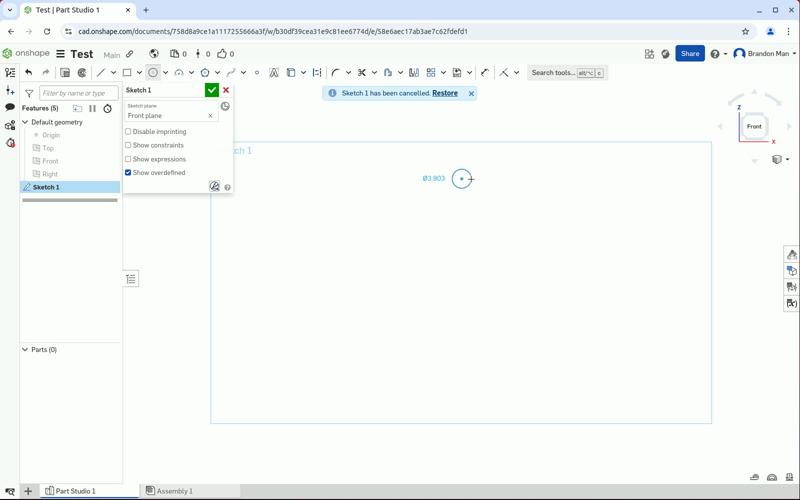
click(471, 178)
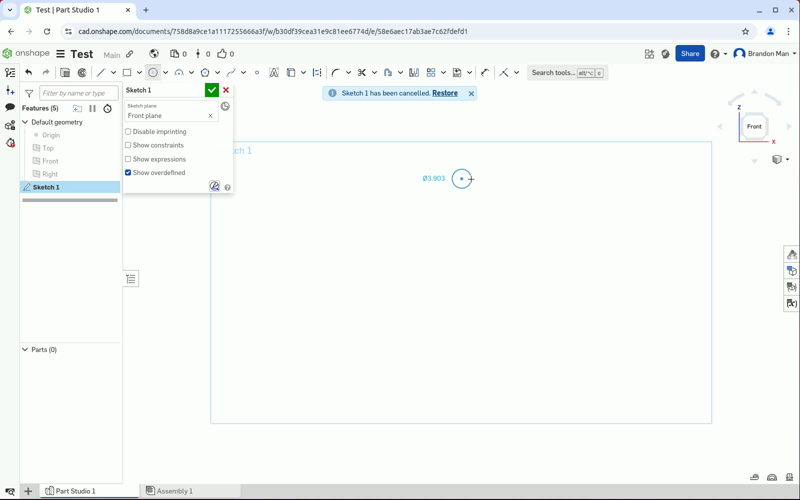
key(esc)
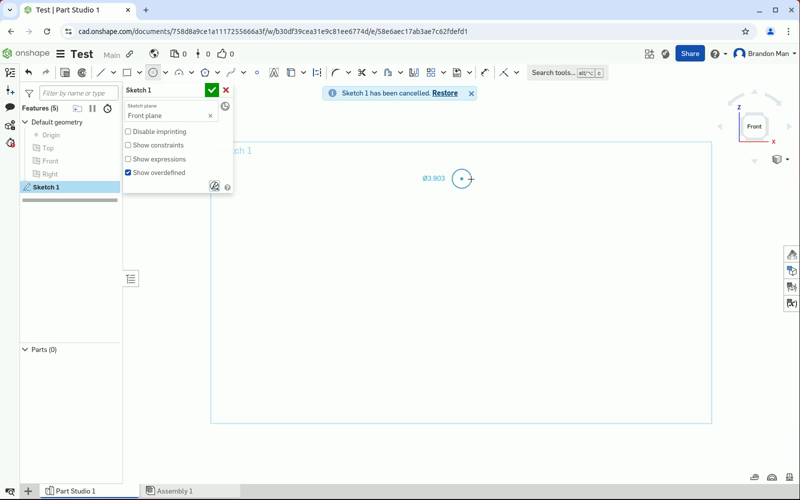
key(c)
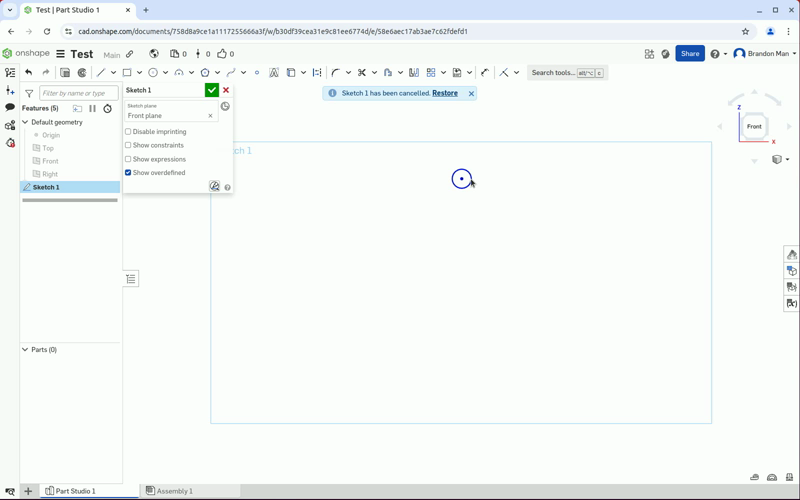
key_down(shift)
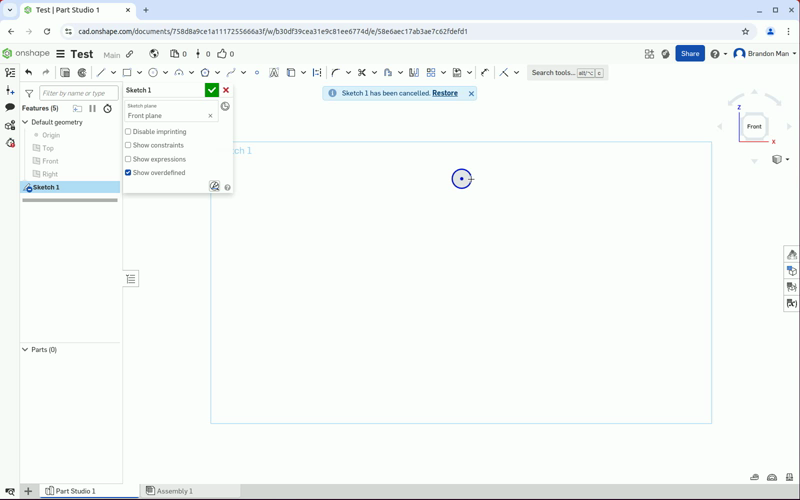
mouse_move(461, 178)
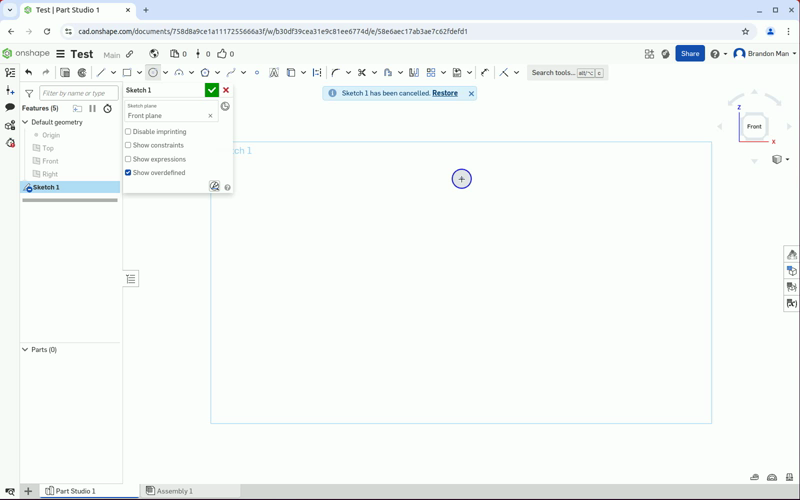
click(461, 178)
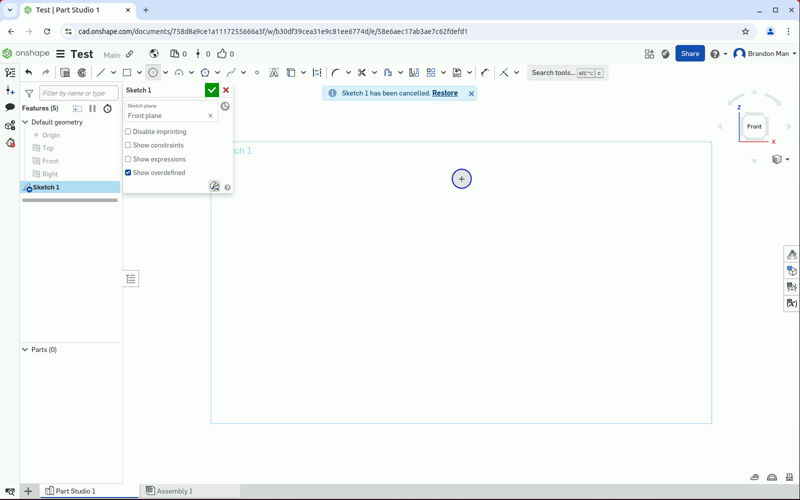
key_up(shift)
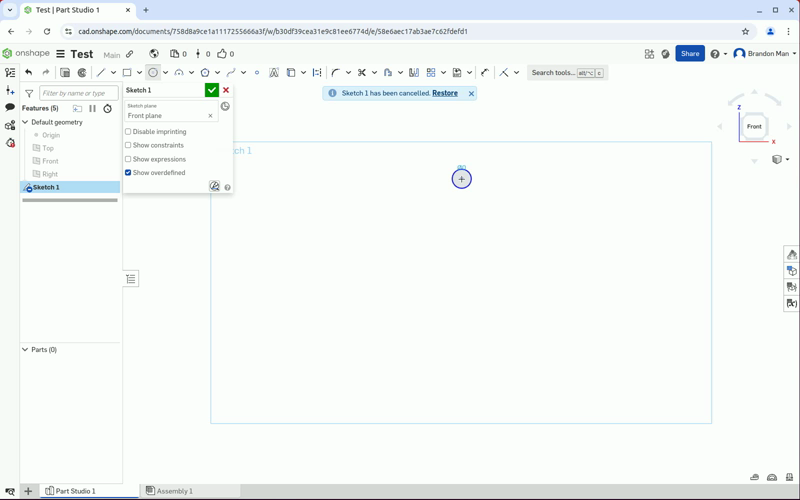
mouse_move(464, 178)
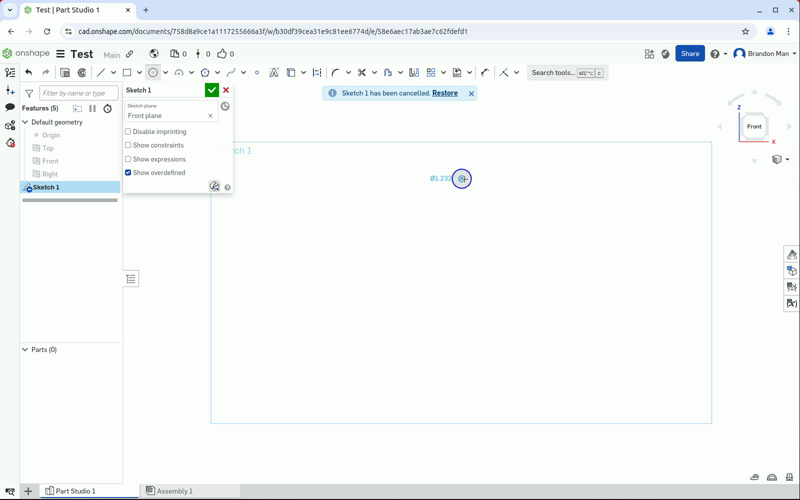
scroll(6)
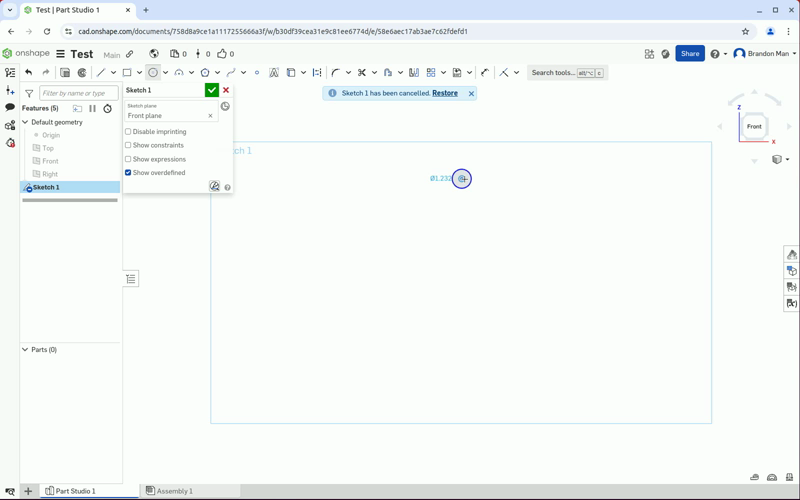
scroll(6)
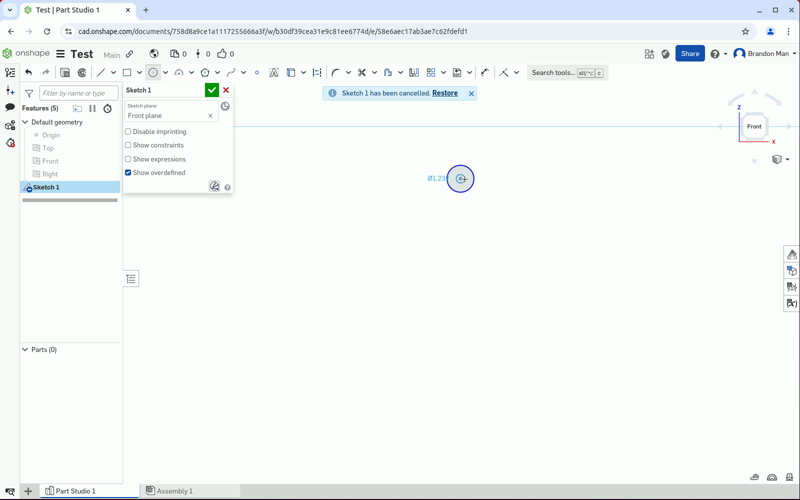
scroll(6)
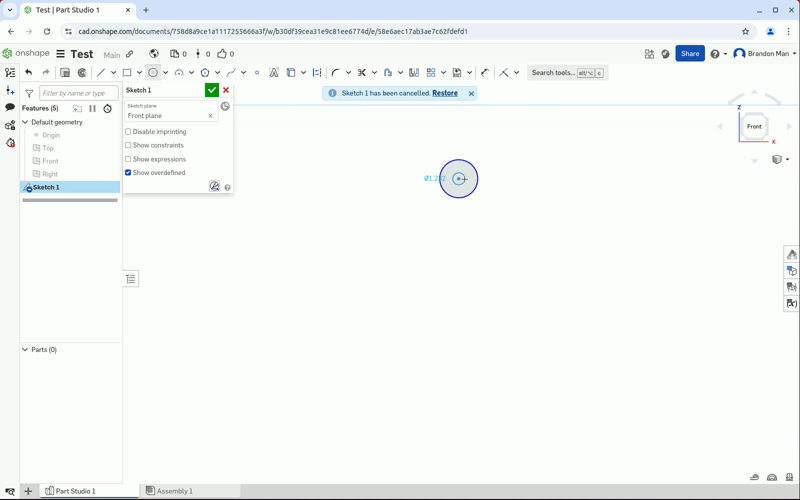
scroll(6)
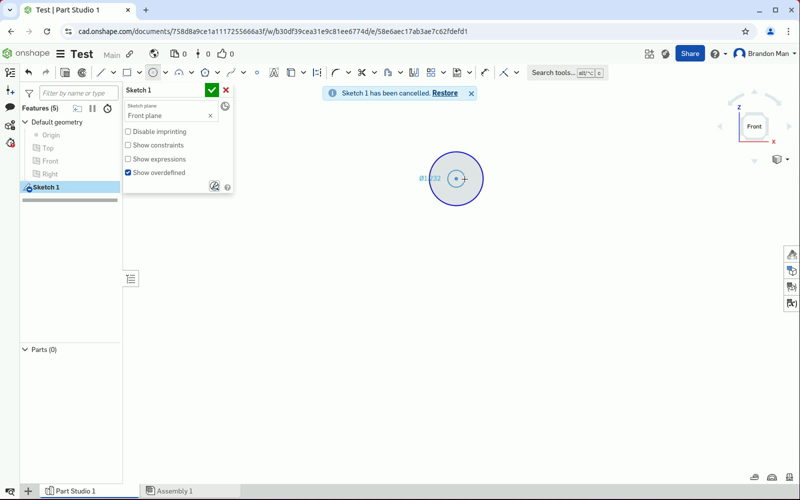
scroll(6)
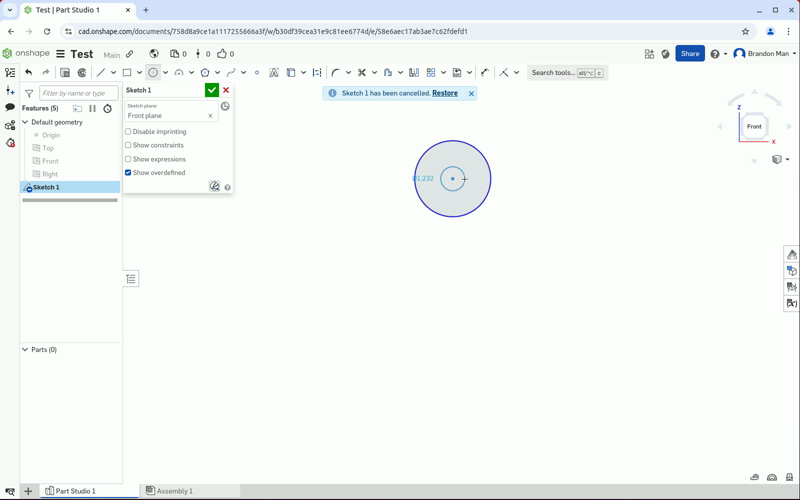
scroll(6)
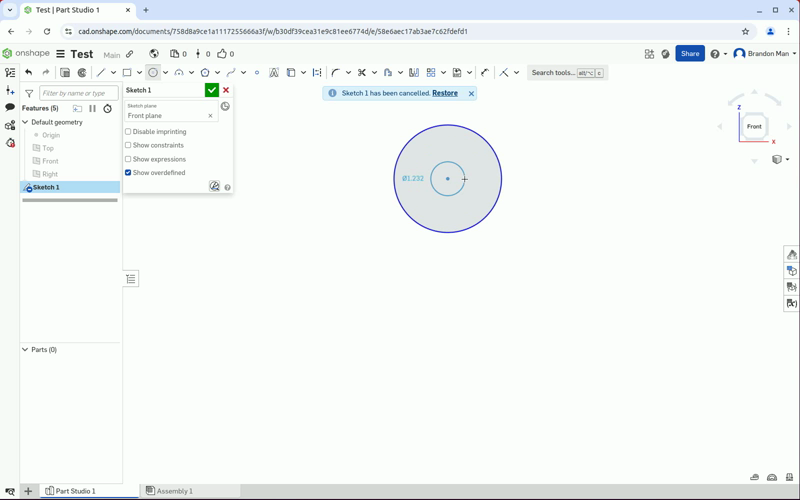
scroll(6)
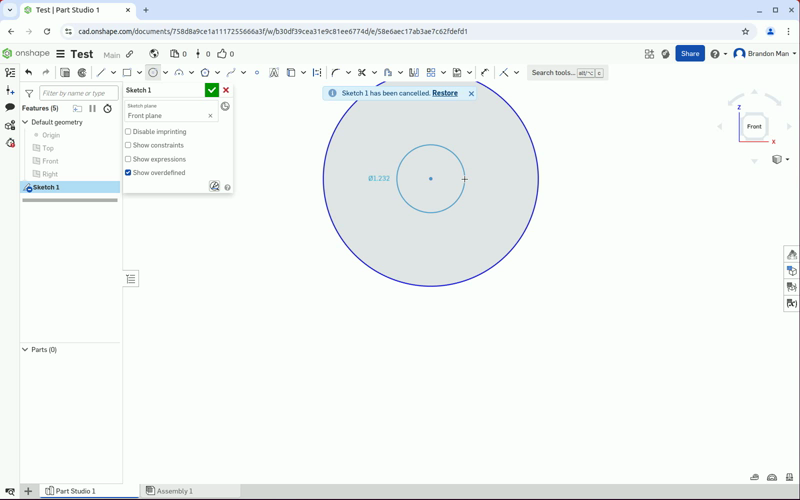
click(464, 178)
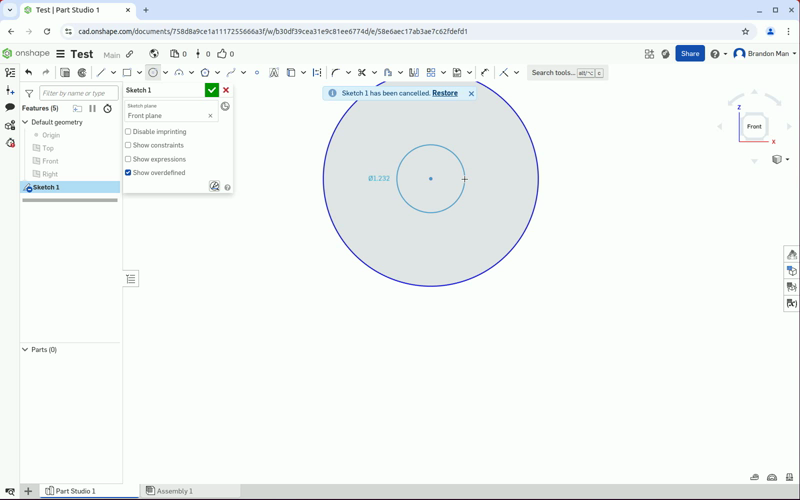
scroll(-6)
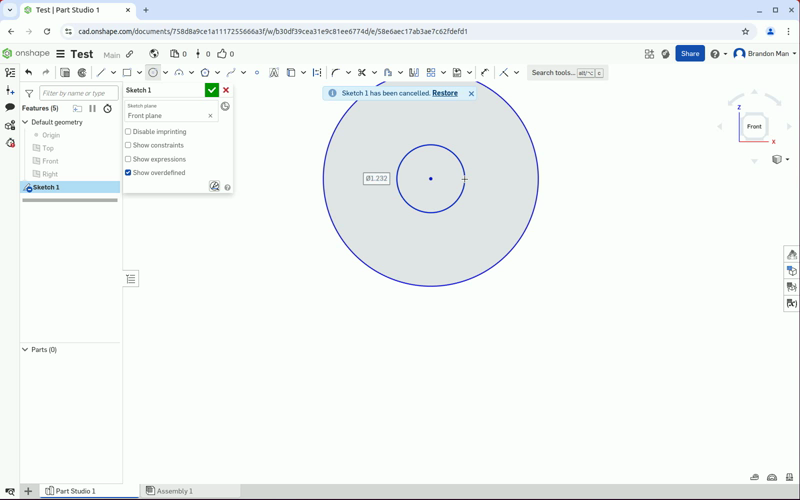
scroll(-6)
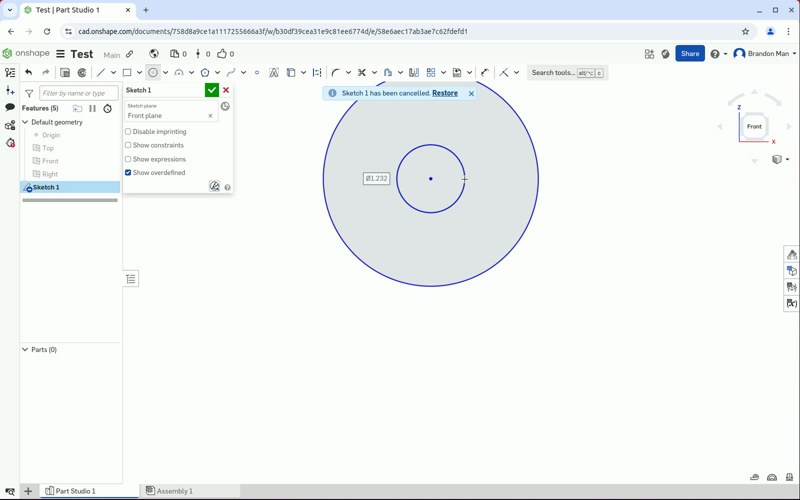
scroll(-6)
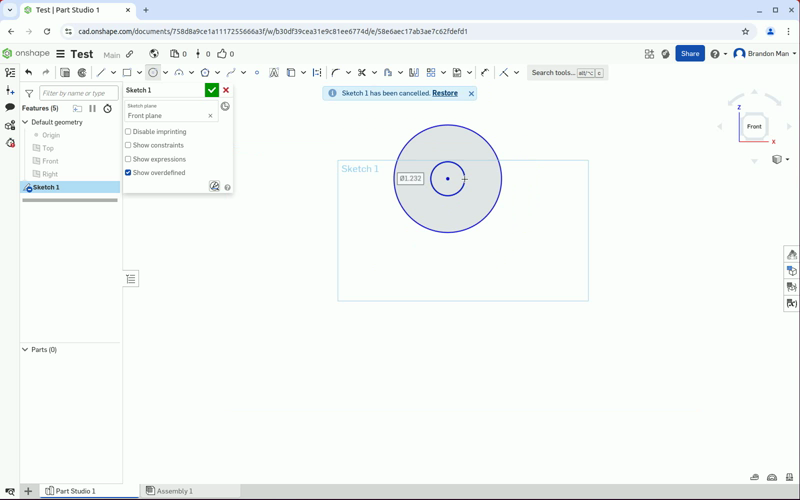
scroll(-6)
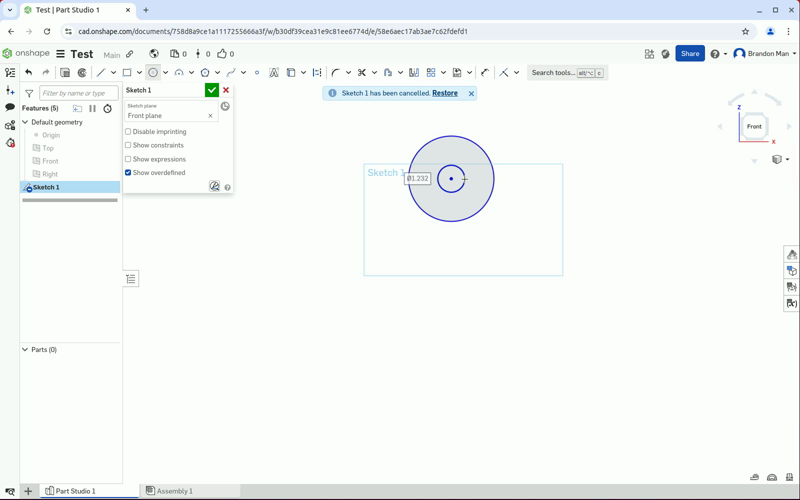
scroll(-6)
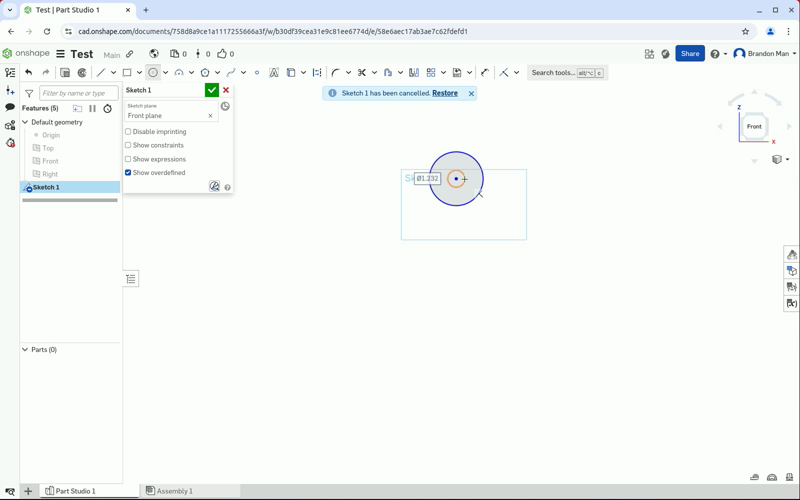
scroll(-6)
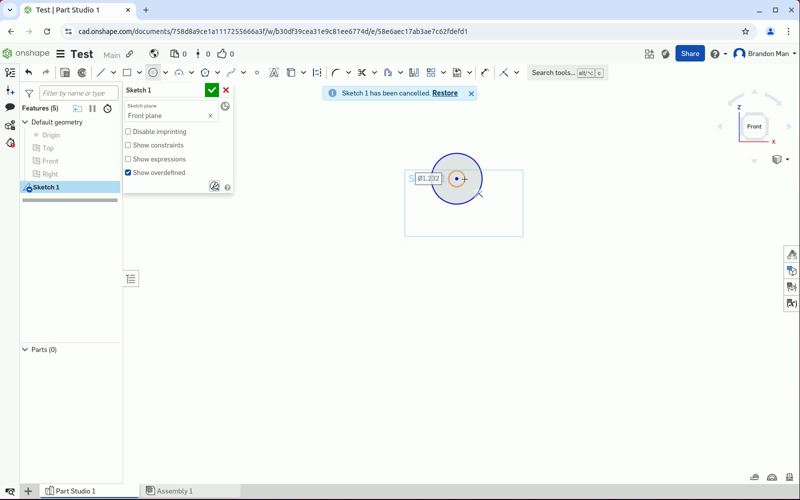
scroll(-6)
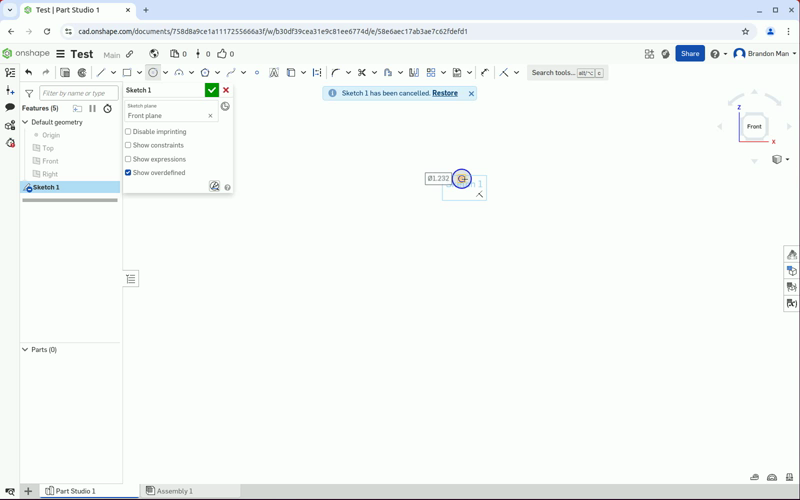
key(esc)
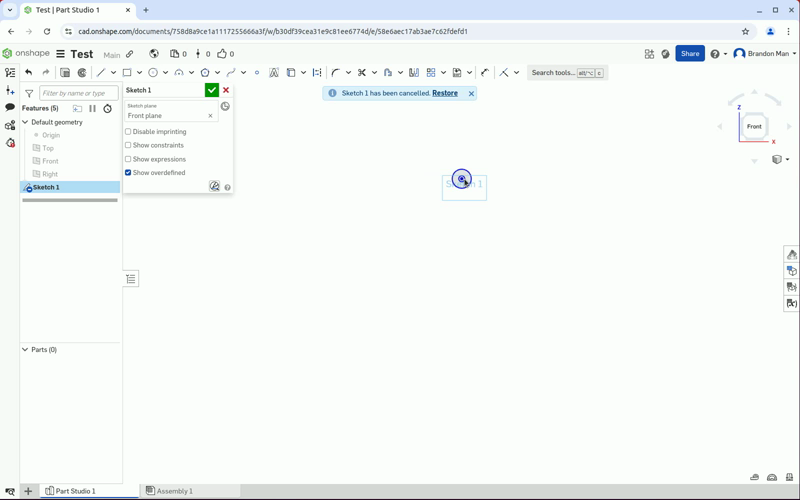
mouse_move(467, 184)
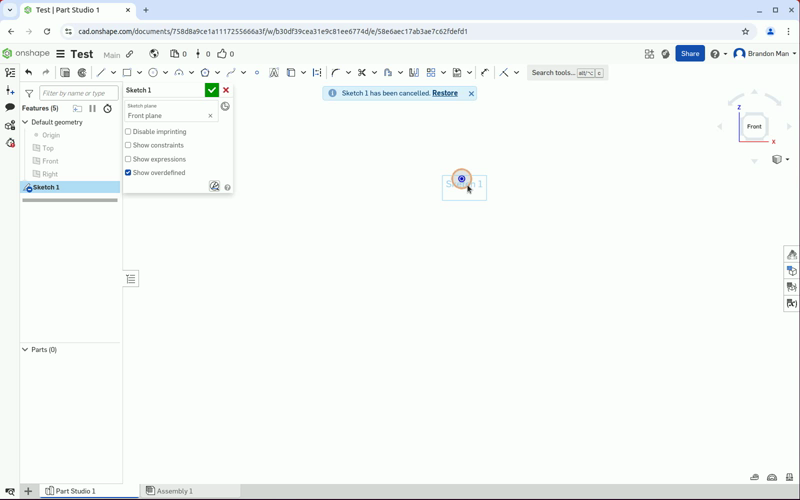
scroll(6)
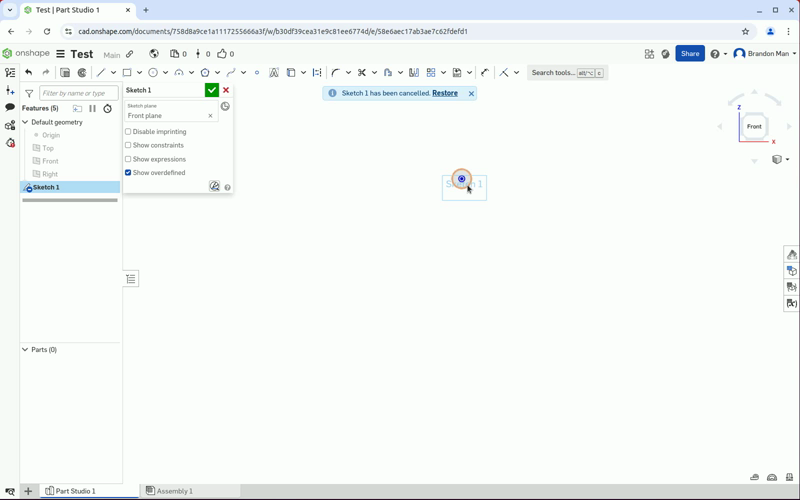
scroll(6)
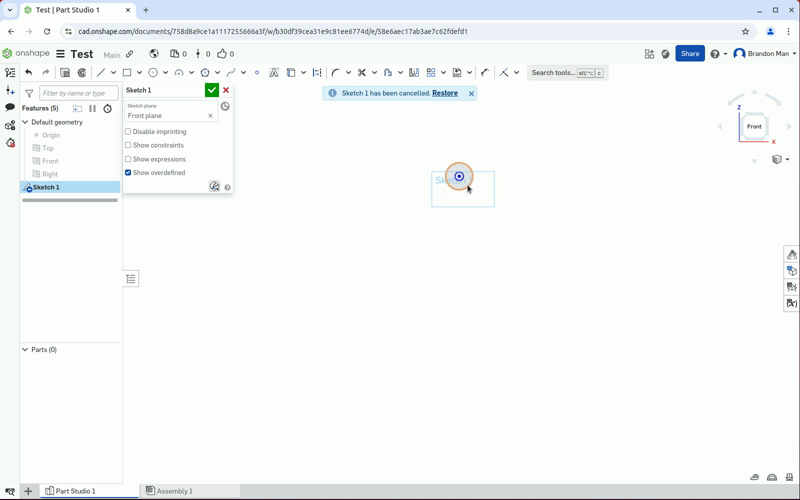
scroll(6)
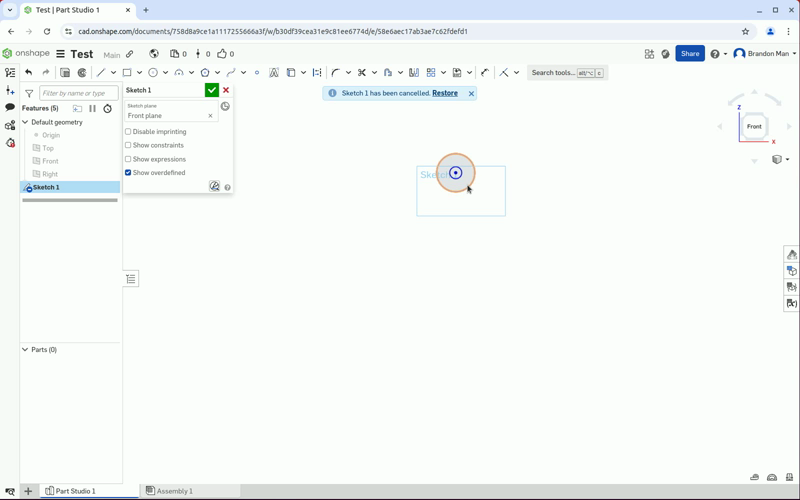
scroll(6)
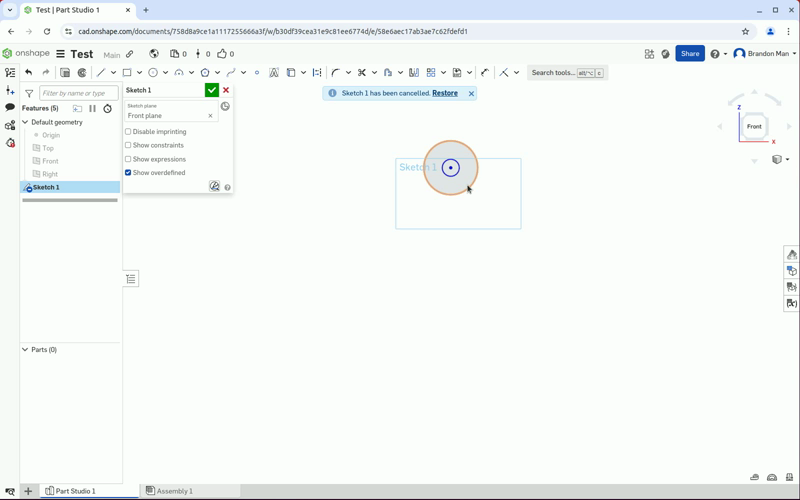
scroll(6)
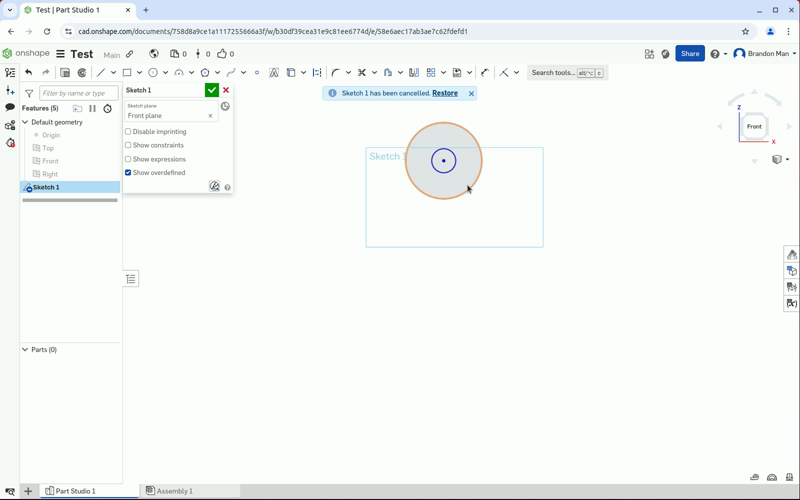
scroll(6)
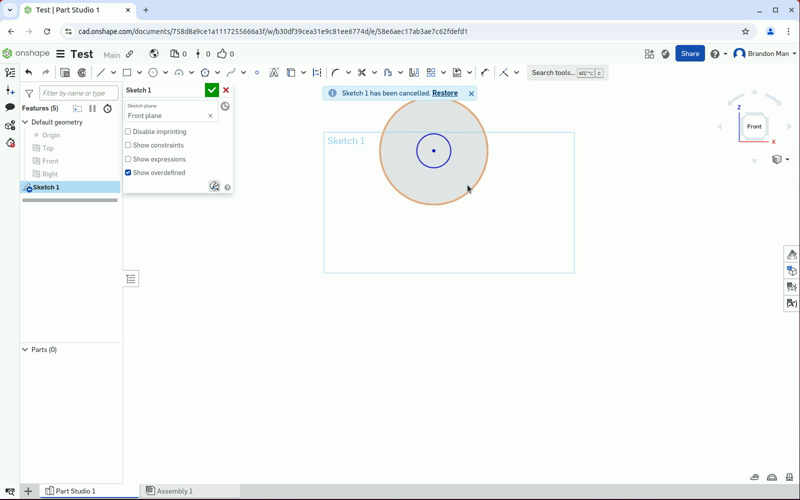
scroll(6)
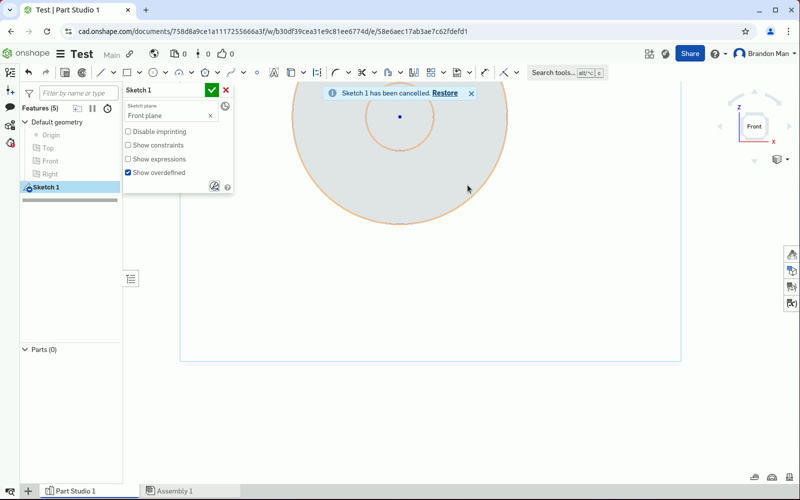
click(467, 184)
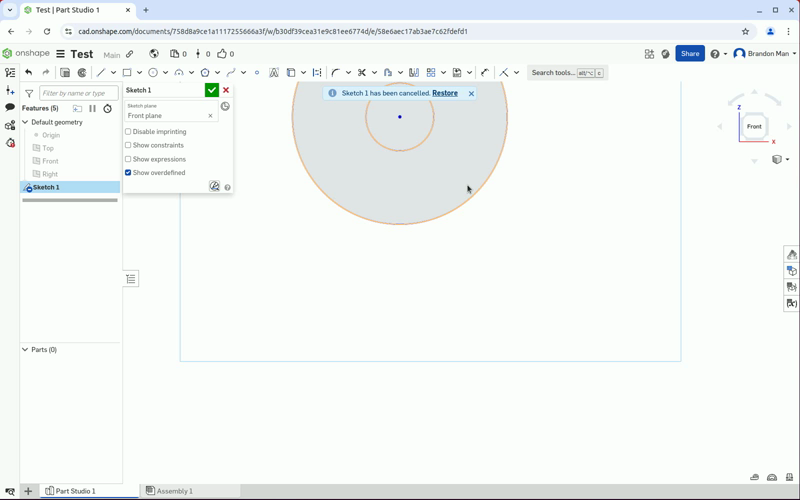
scroll(-6)
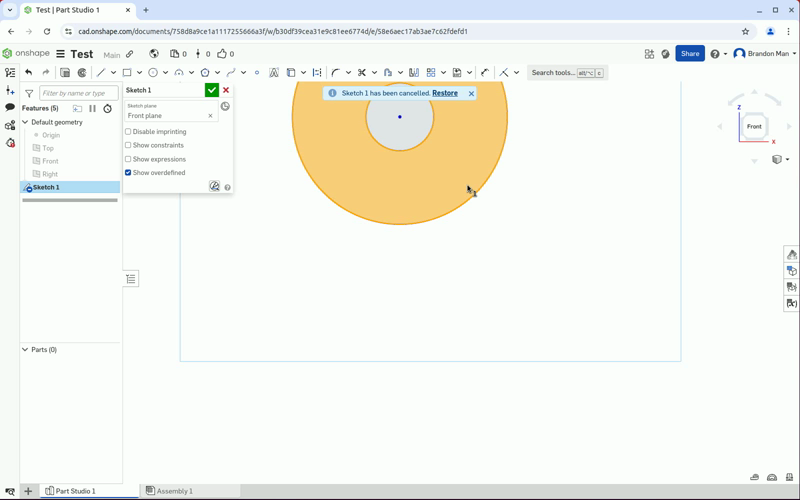
scroll(-6)
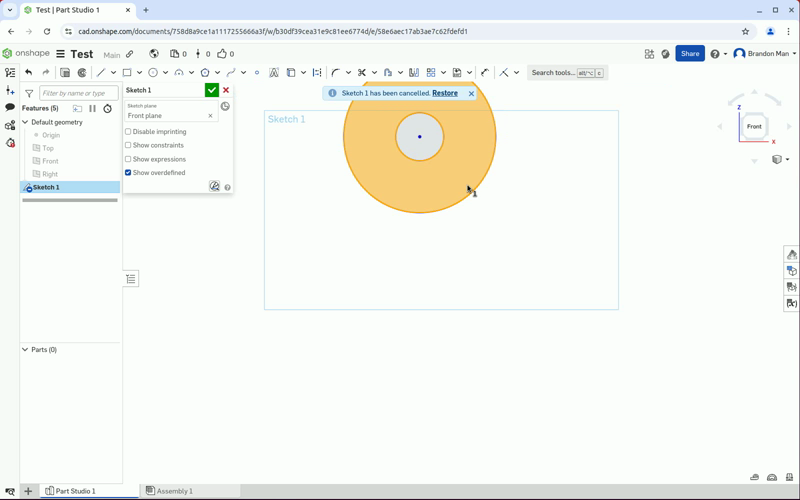
scroll(-6)
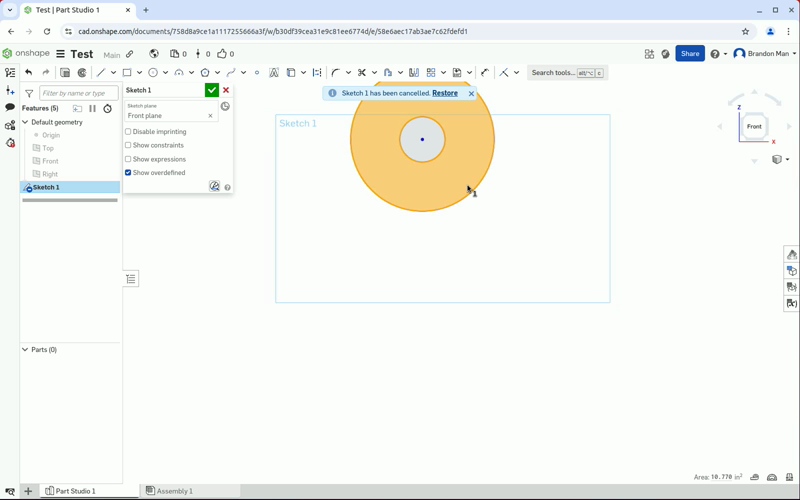
scroll(-6)
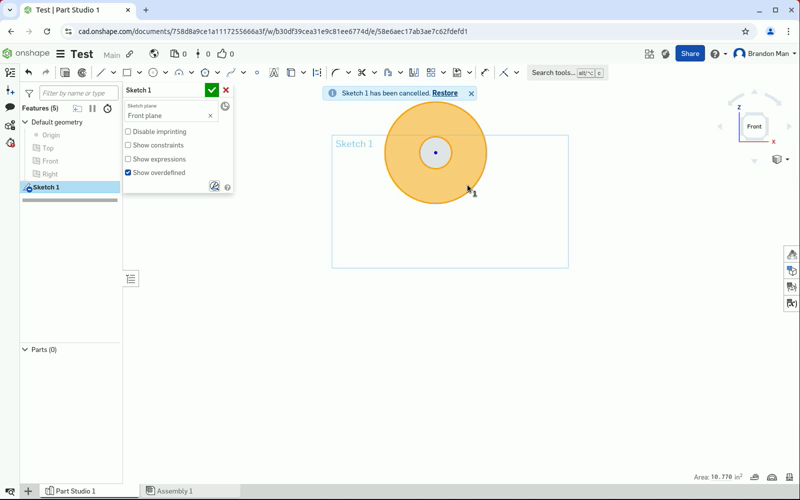
scroll(-6)
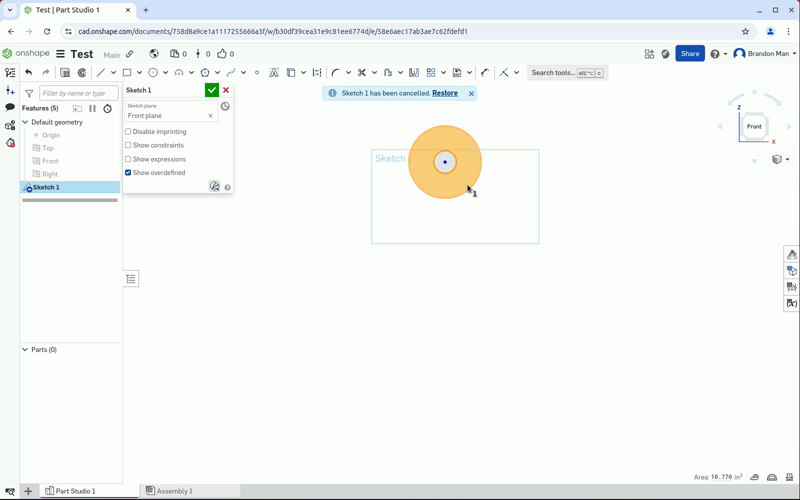
scroll(-6)
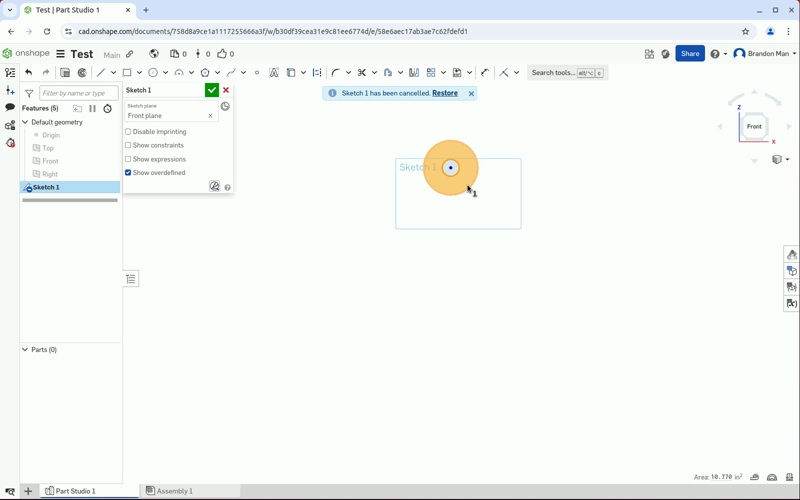
scroll(-6)
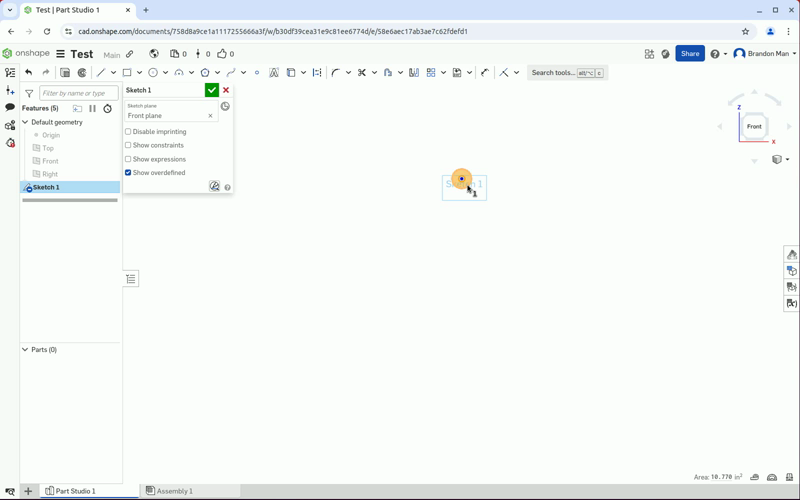
mouse_move(73, 352)
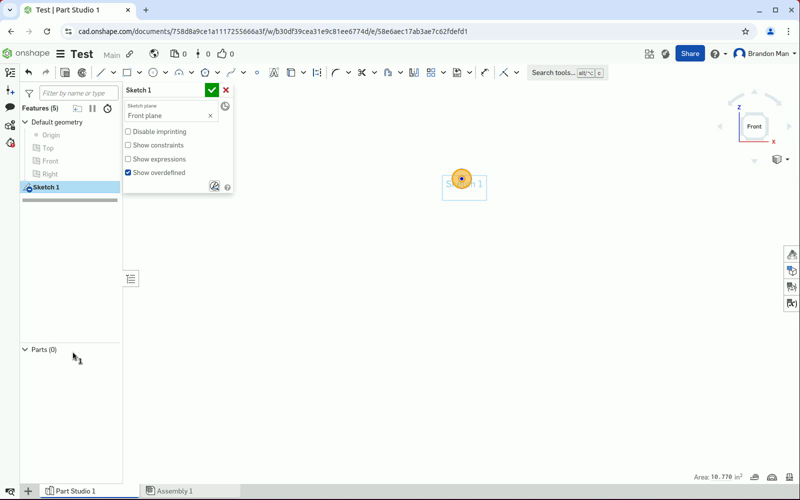
key(shift+y)
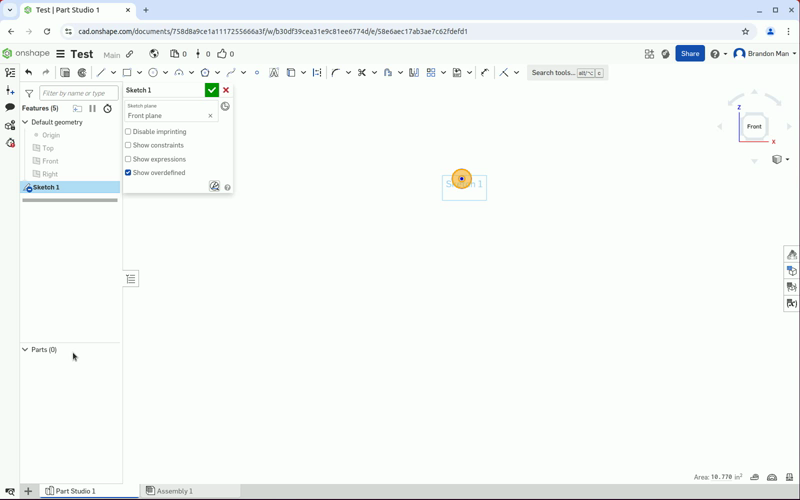
key(shift+e)
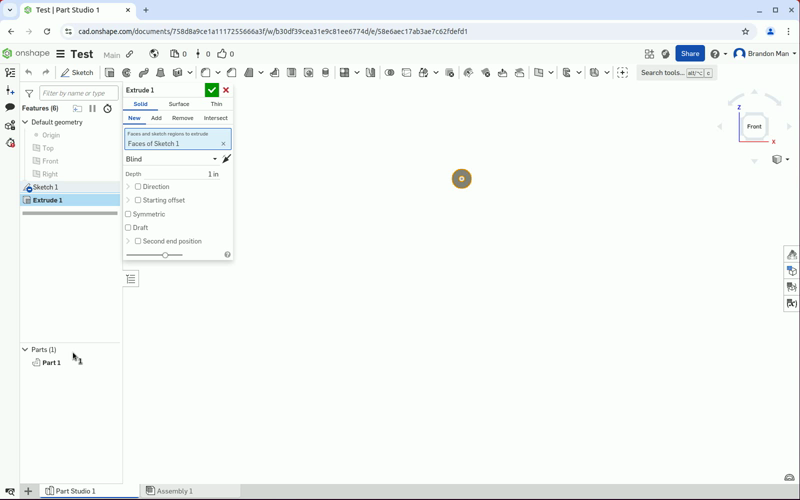
mouse_move(143, 106)
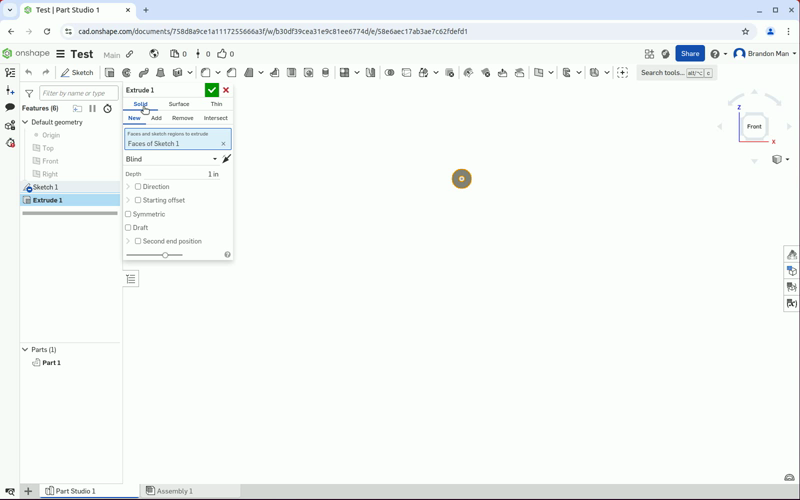
click(143, 106)
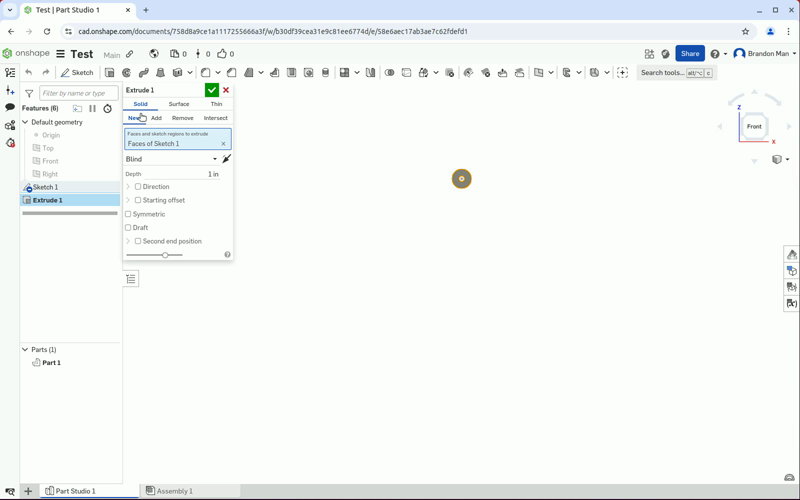
mouse_move(137, 120)
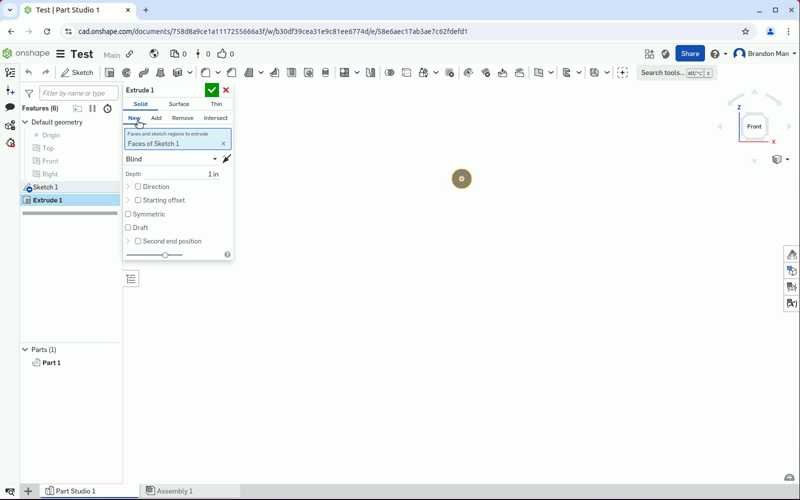
click(137, 120)
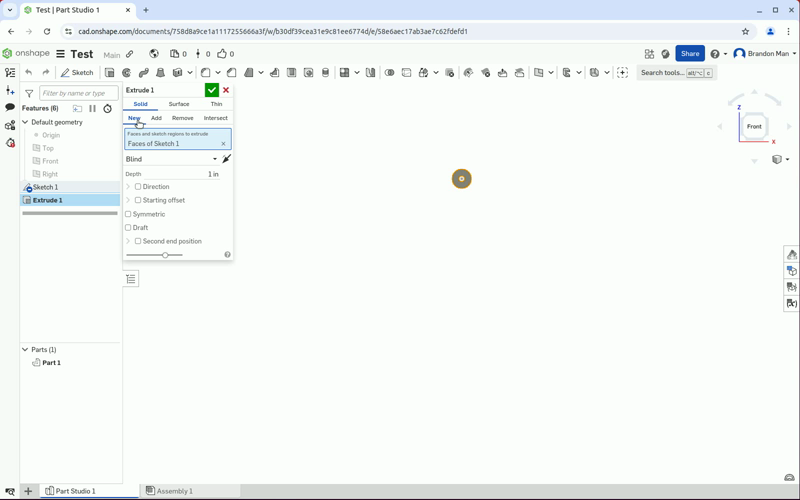
key(tab, 4)
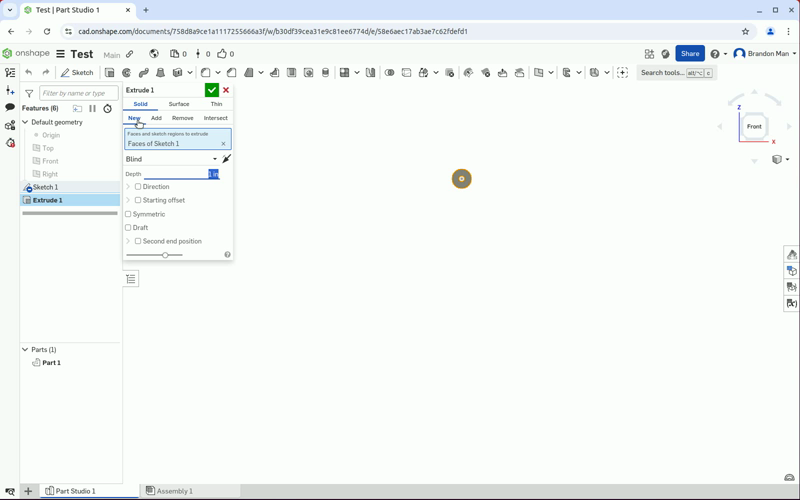
text(0.481)
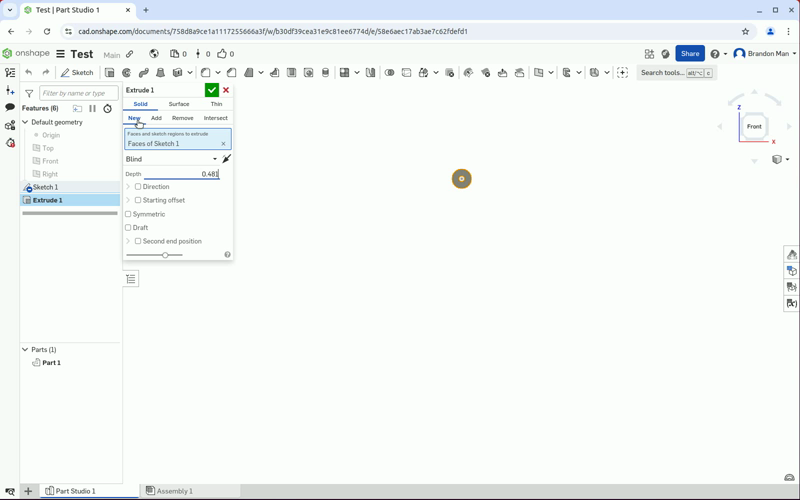
key(enter)
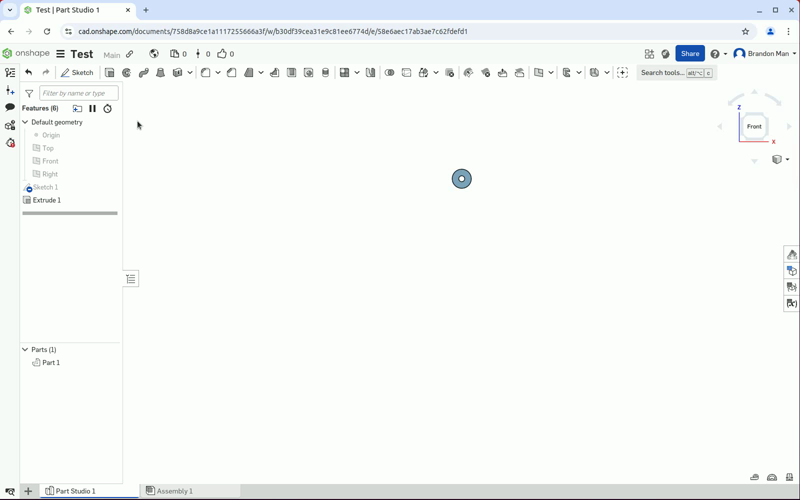
key(shift+h)
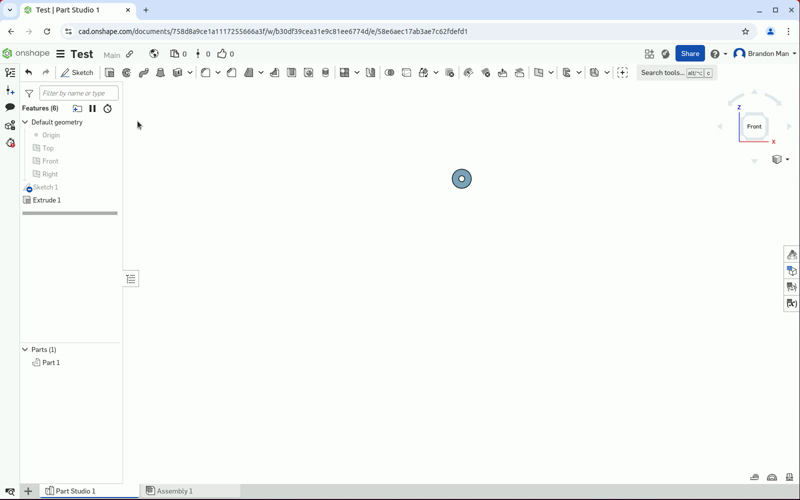
key(shift+h)
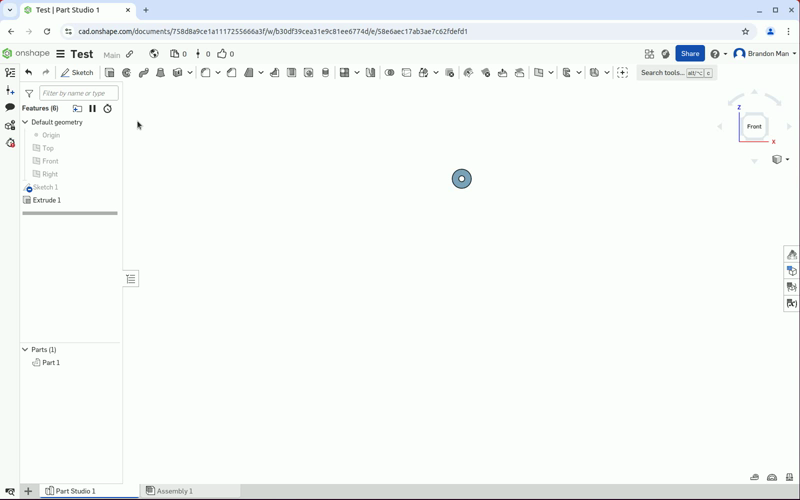
mouse_move(73, 189)
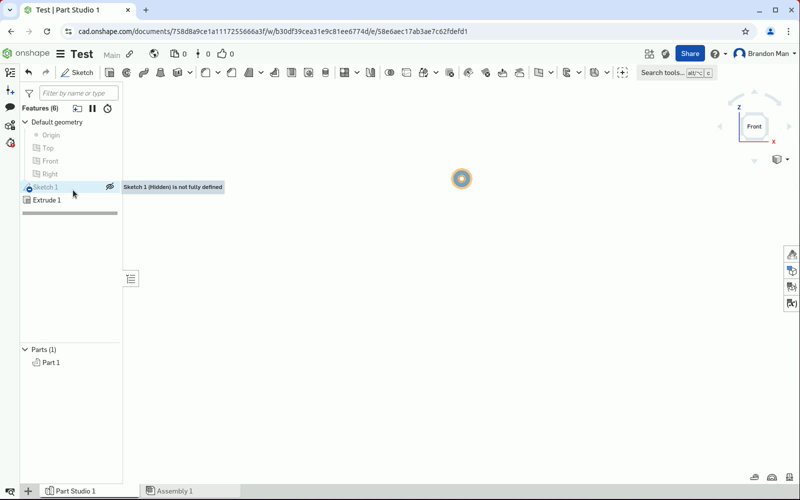
click(73, 189)
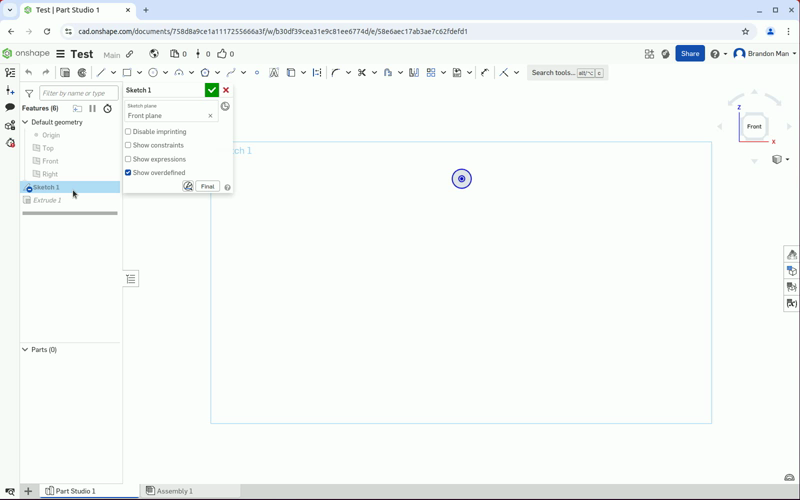
mouse_move(229, 92)
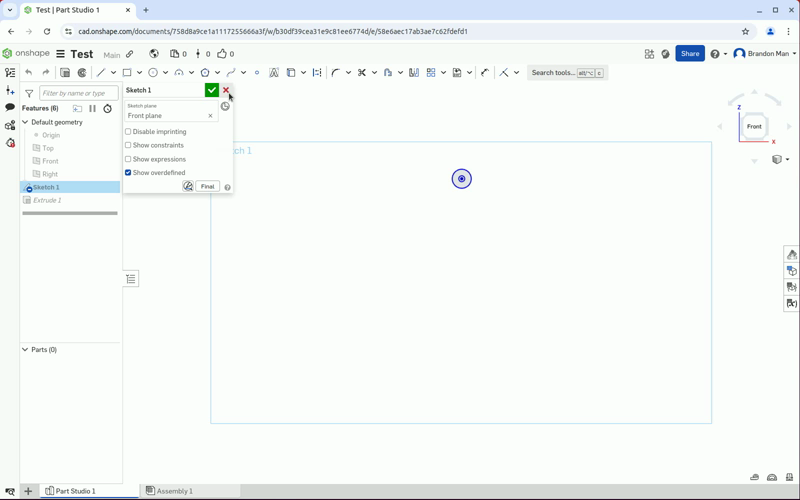
click(229, 92)
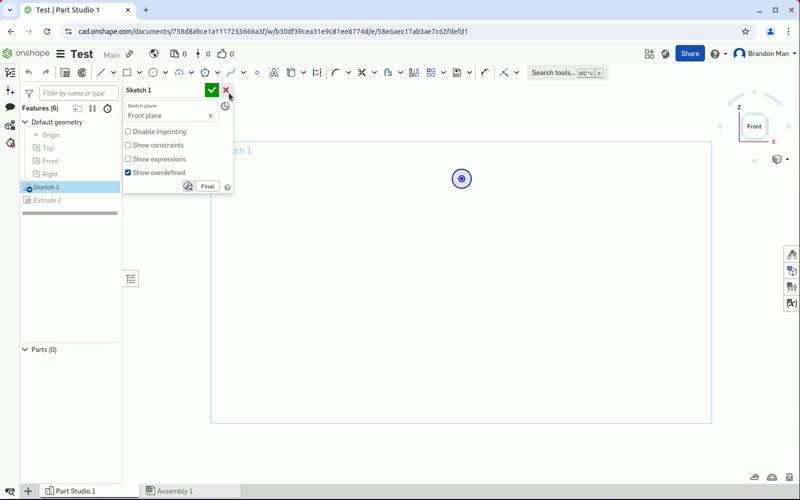
key(shift+s)
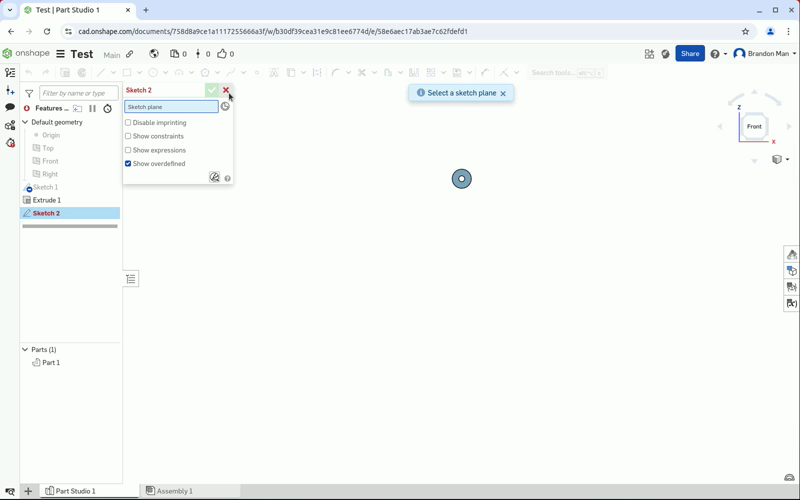
mouse_move(73, 163)
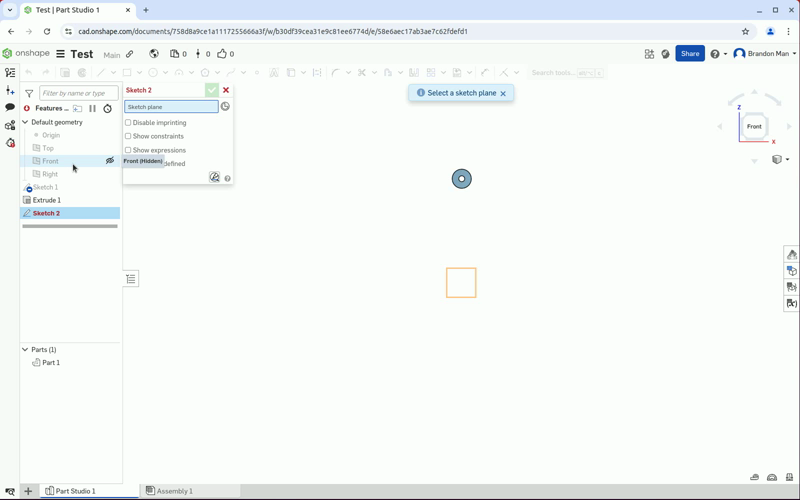
click(73, 163)
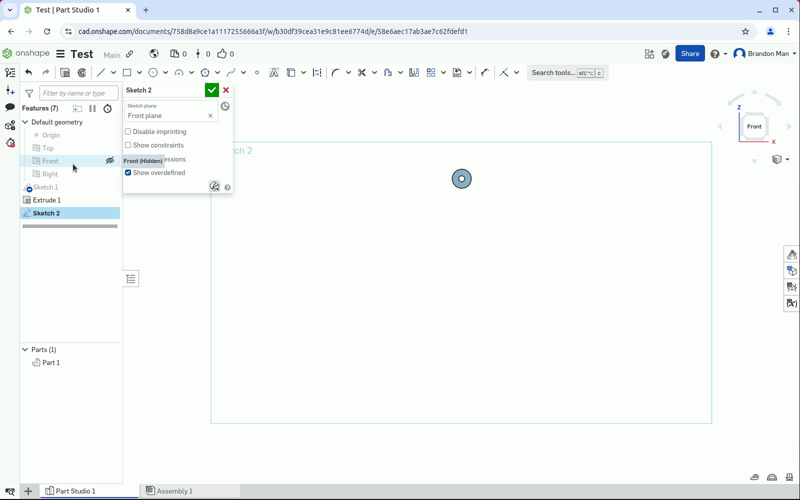
mouse_move(73, 352)
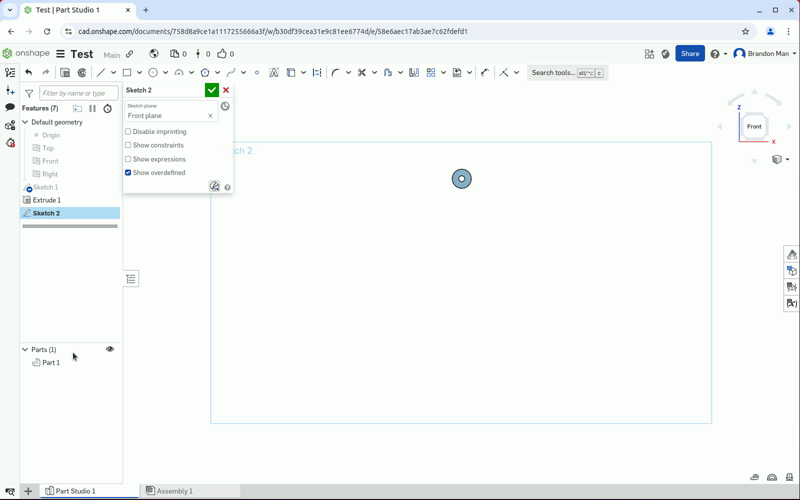
key(y)
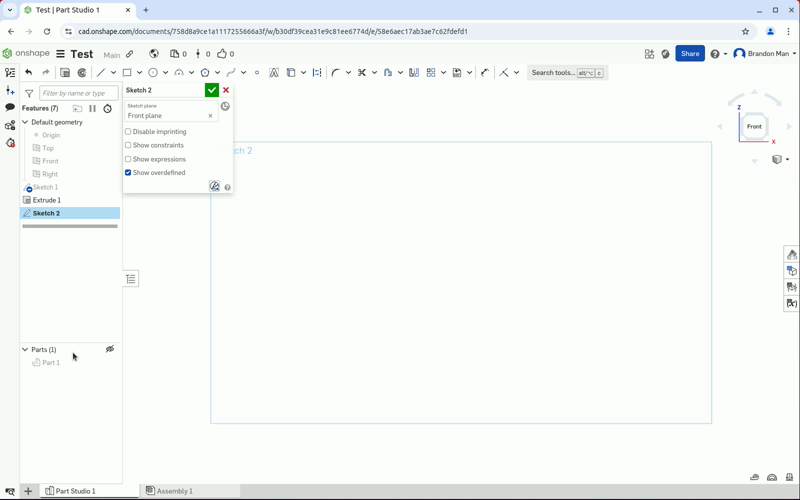
key(c)
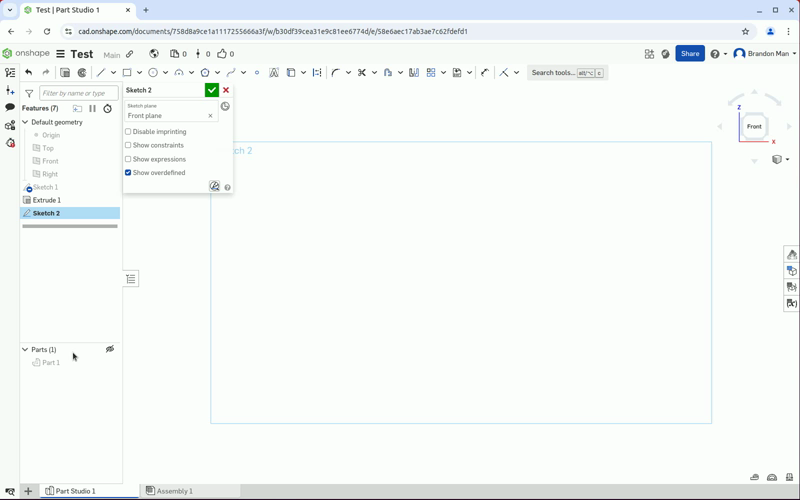
key_down(shift)
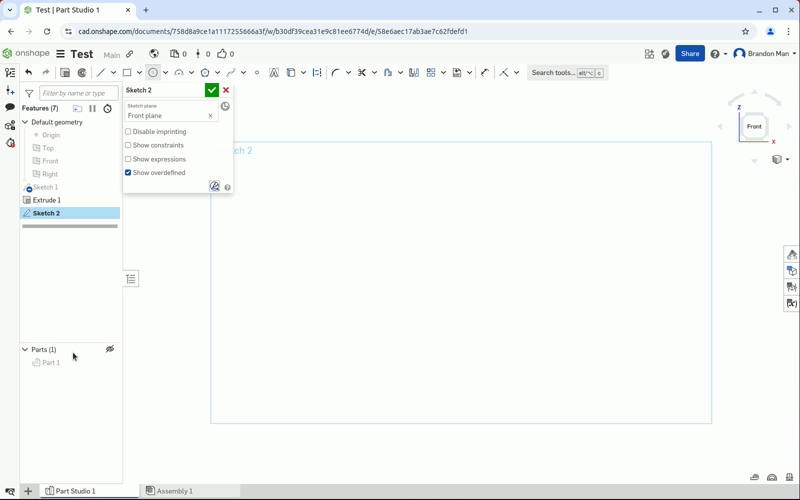
mouse_move(461, 282)
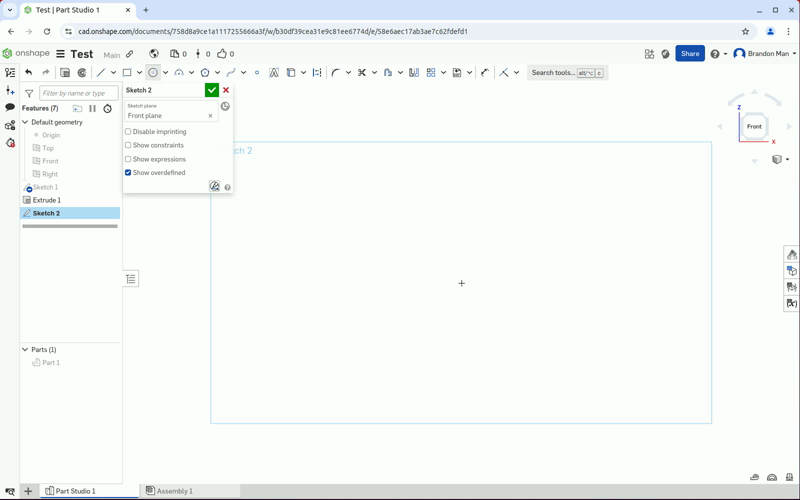
click(461, 282)
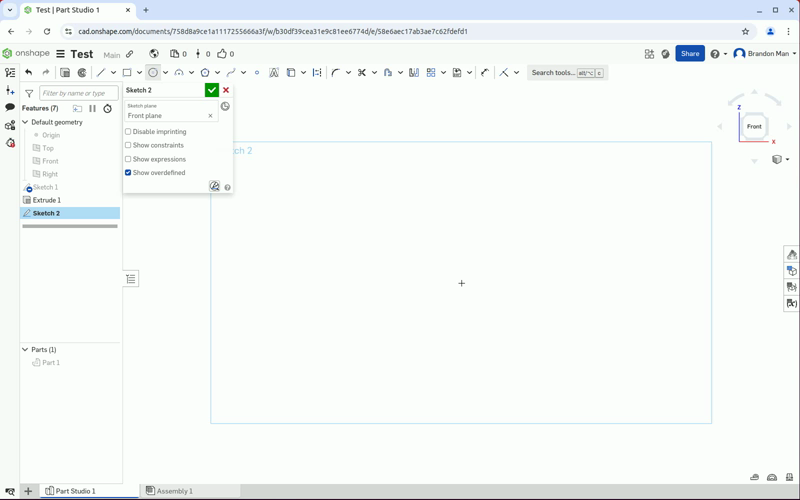
key_up(shift)
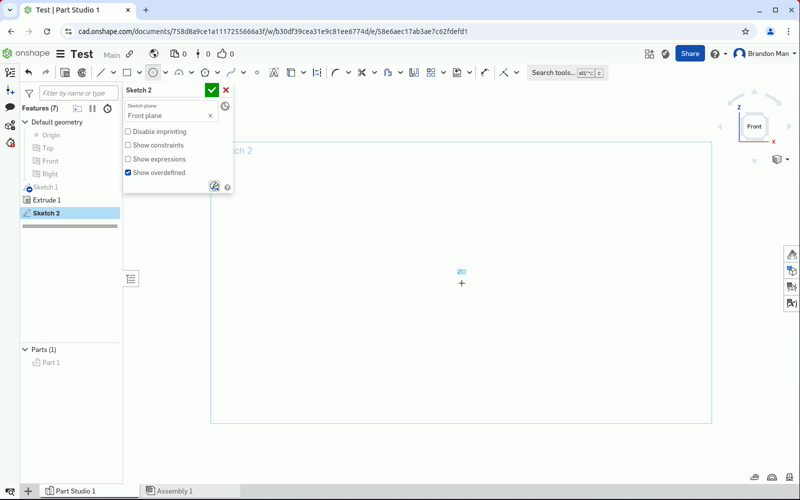
mouse_move(471, 282)
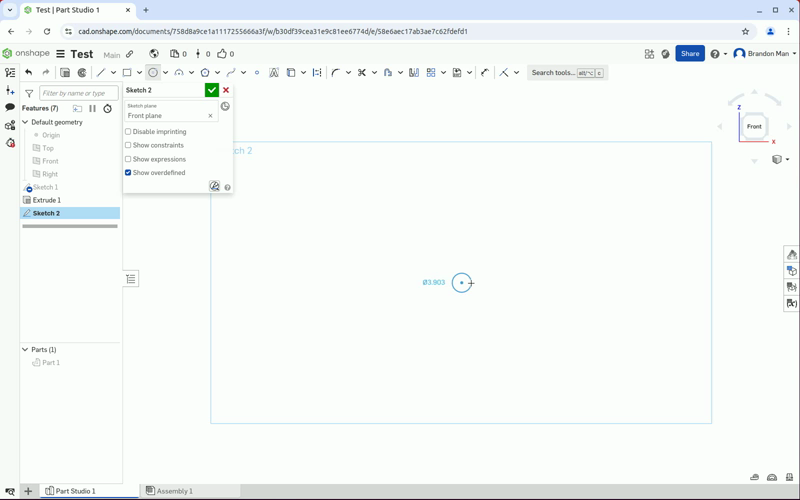
click(471, 282)
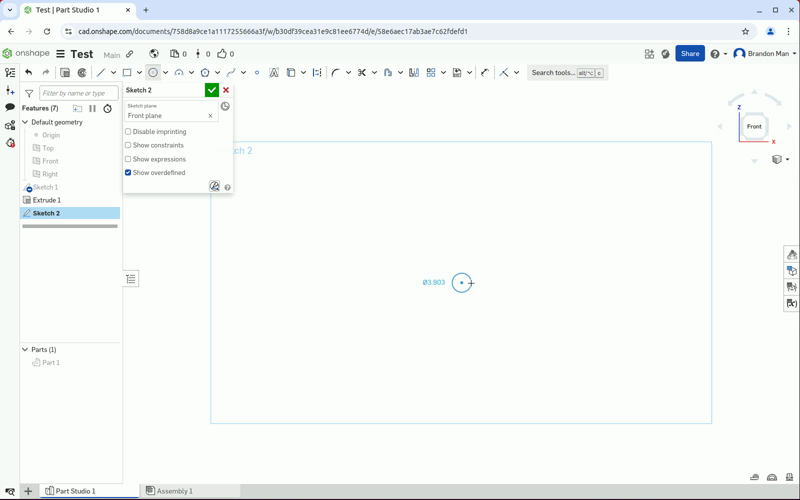
key(esc)
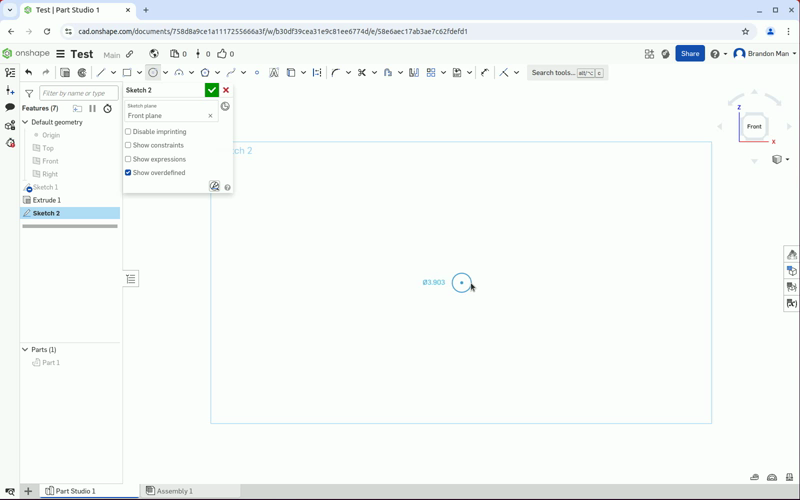
key(c)
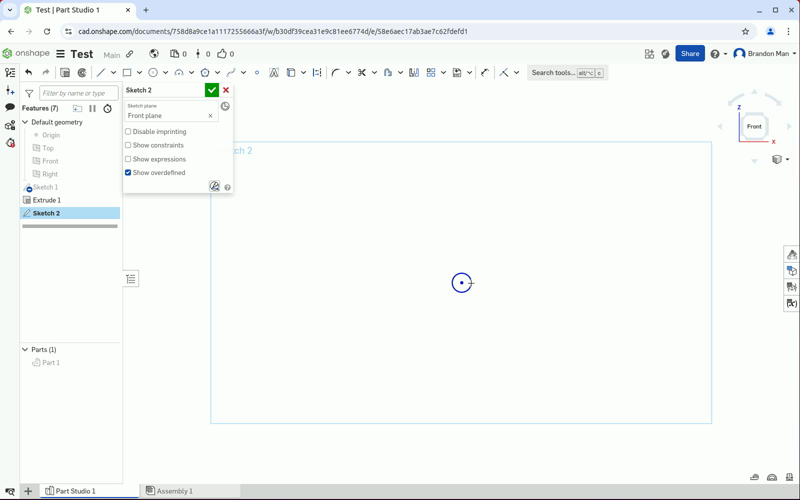
key_down(shift)
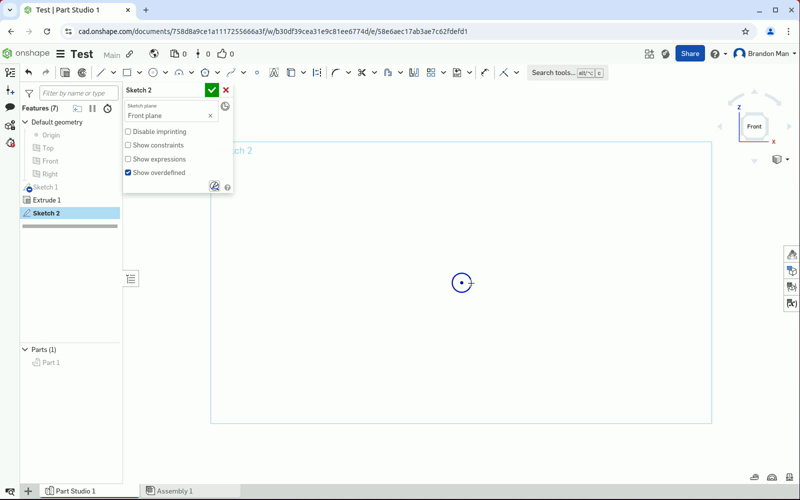
mouse_move(461, 282)
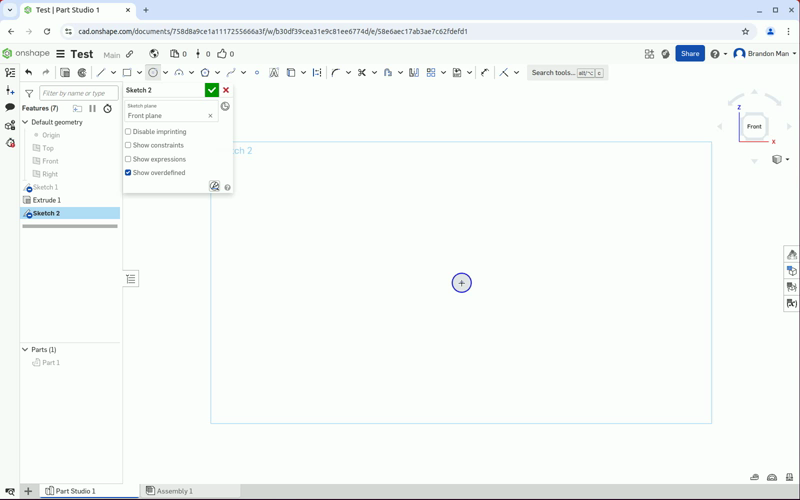
click(461, 282)
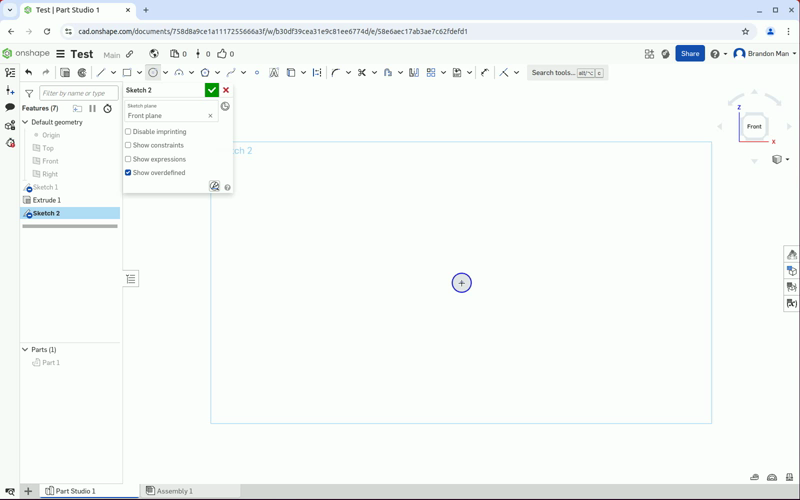
key_up(shift)
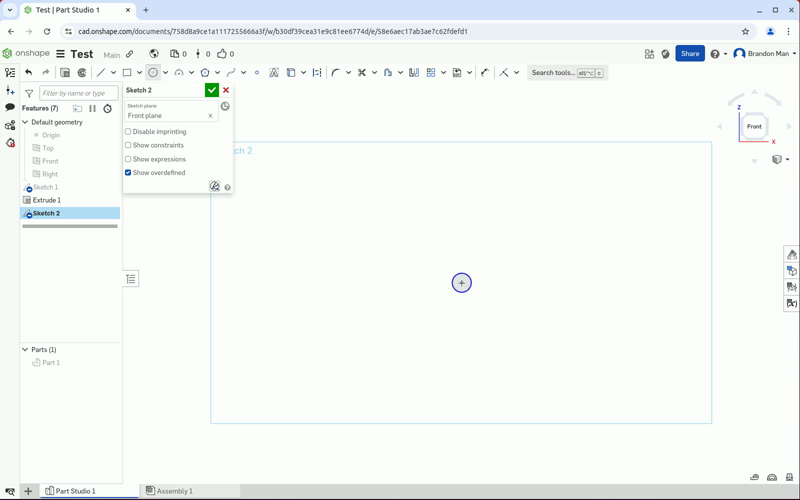
mouse_move(464, 282)
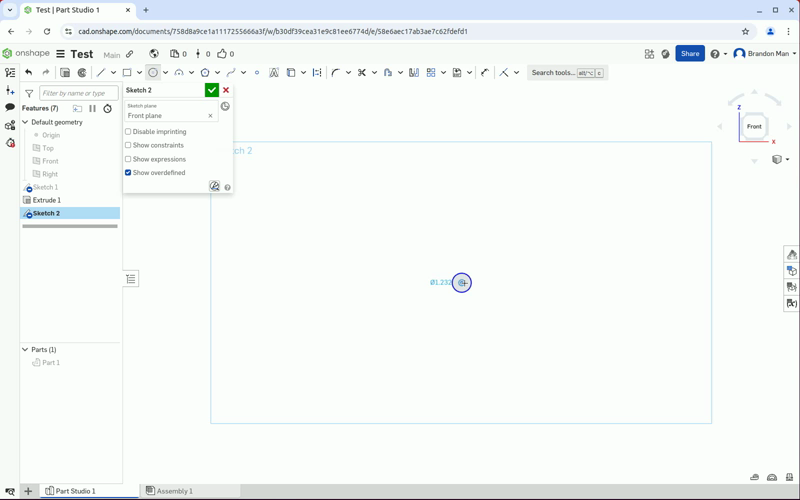
scroll(6)
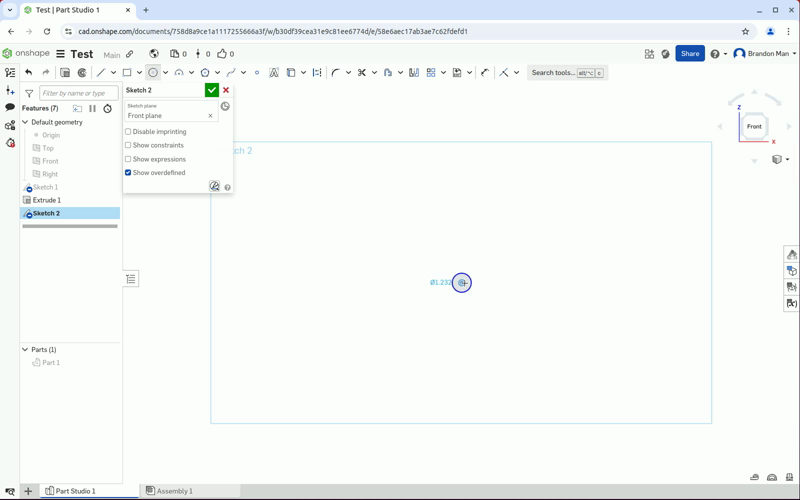
scroll(6)
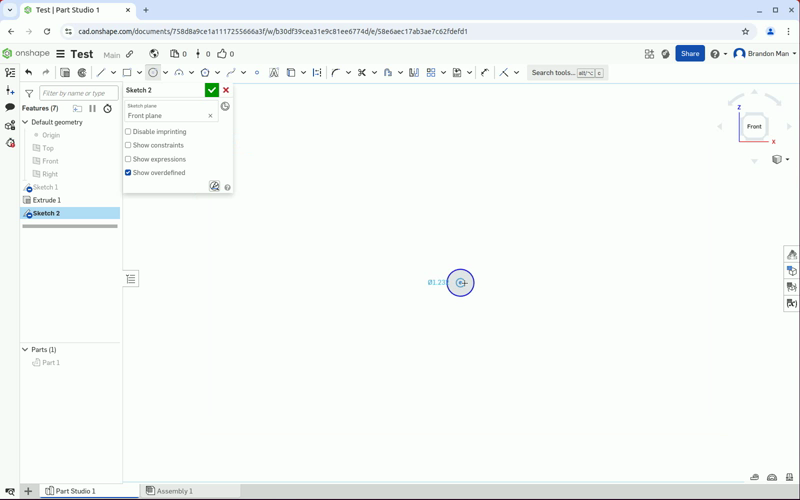
scroll(6)
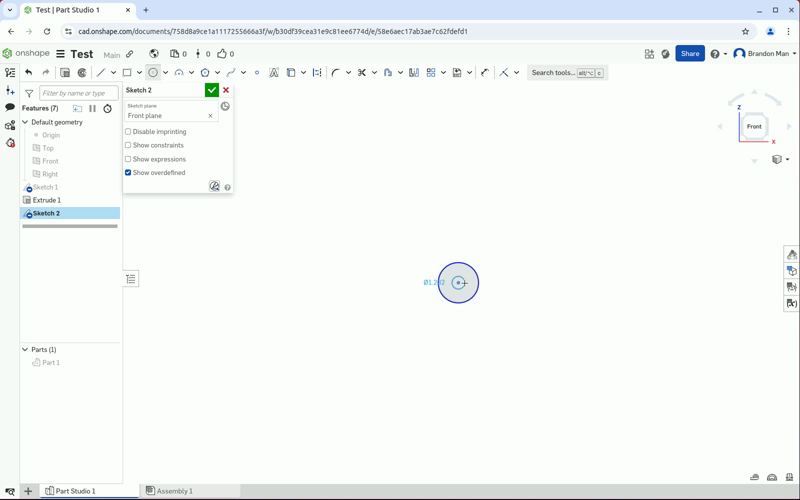
scroll(6)
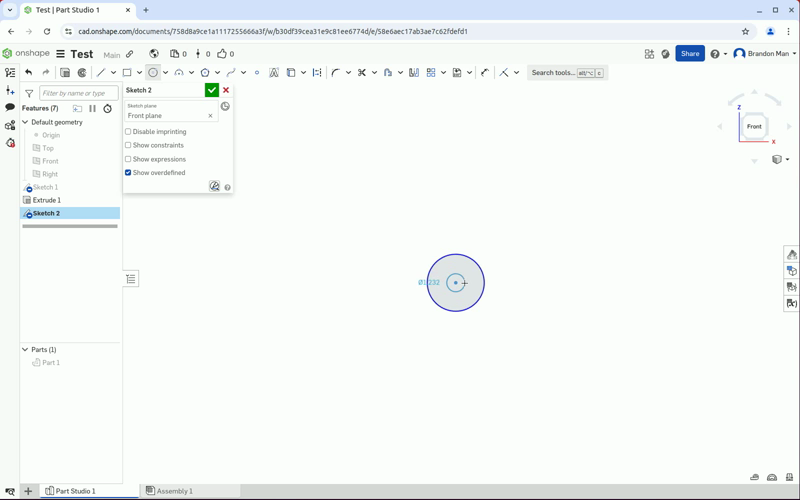
scroll(6)
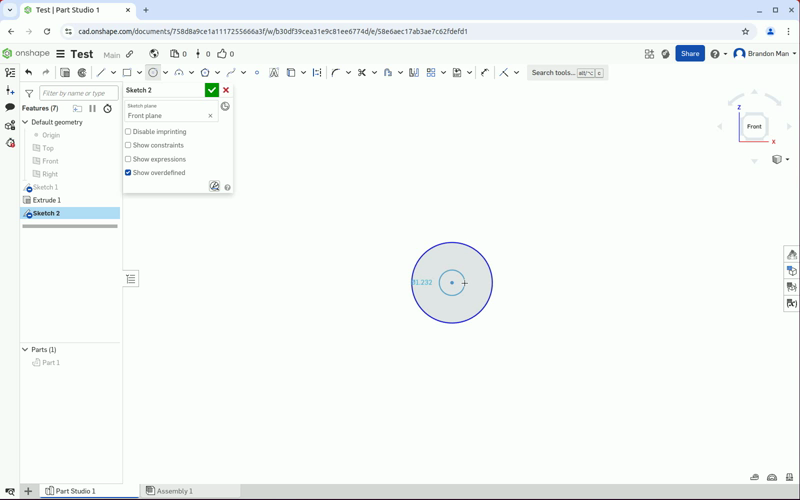
scroll(6)
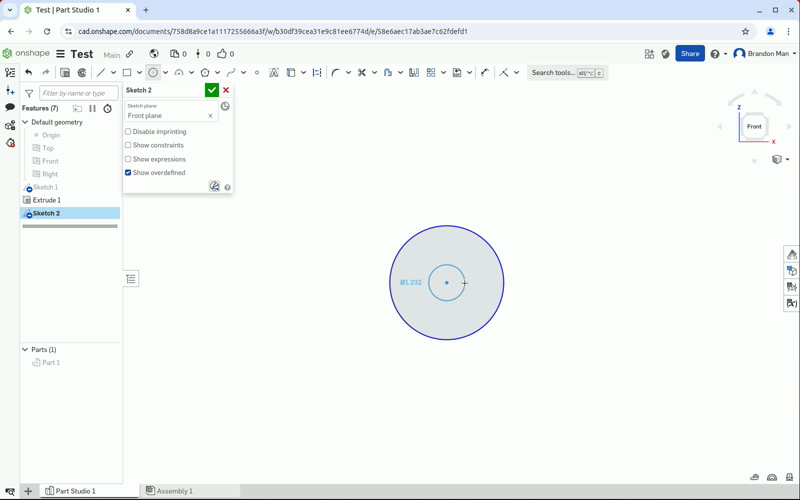
scroll(6)
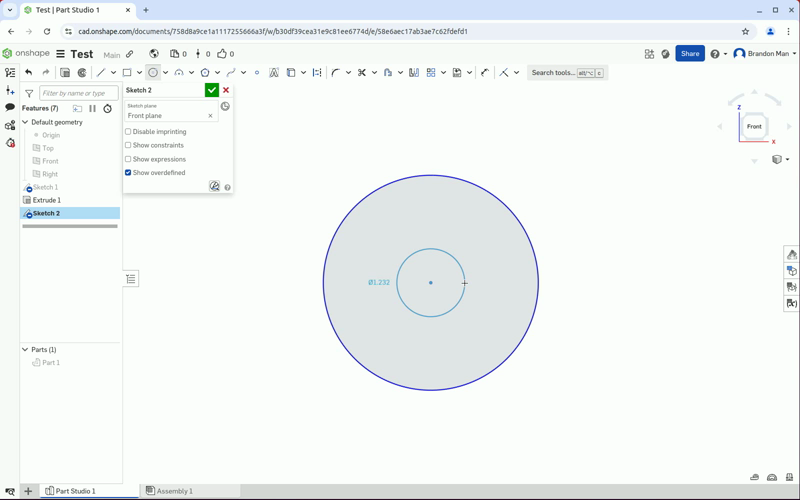
click(464, 282)
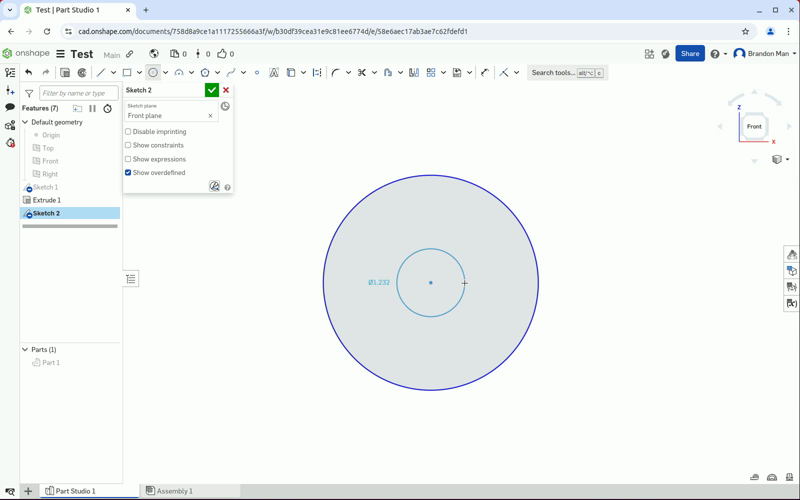
scroll(-6)
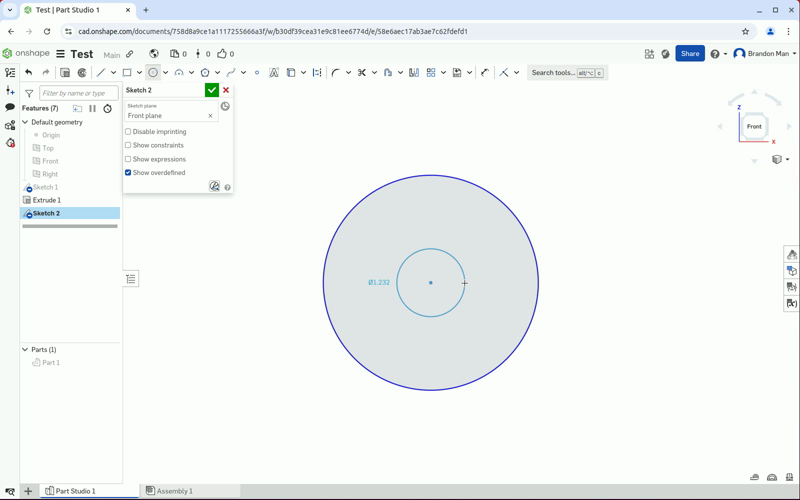
scroll(-6)
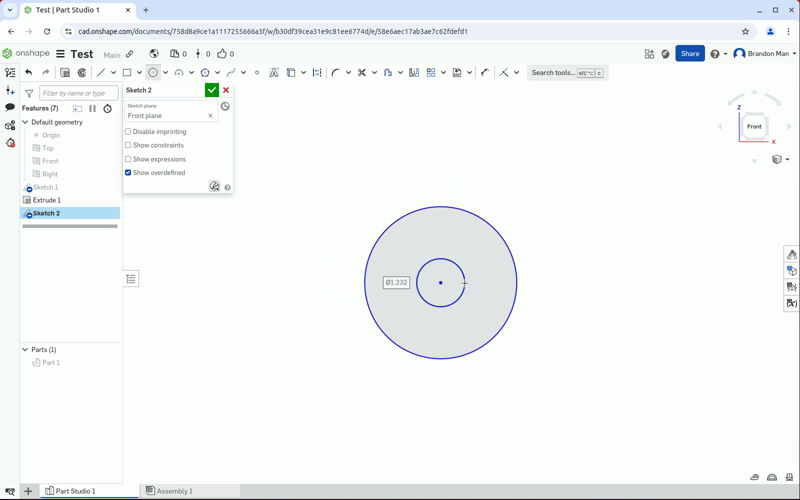
scroll(-6)
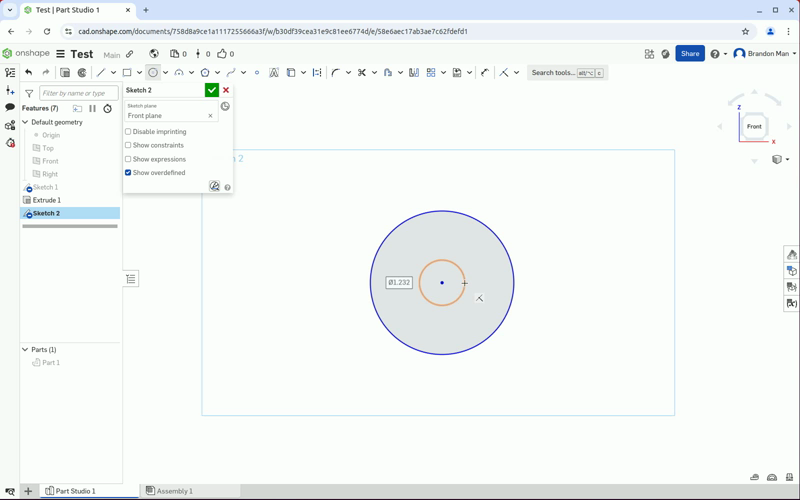
scroll(-6)
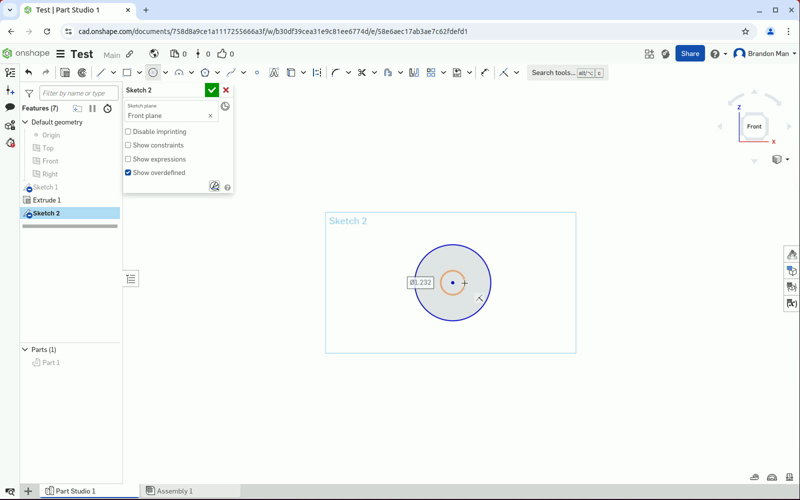
scroll(-6)
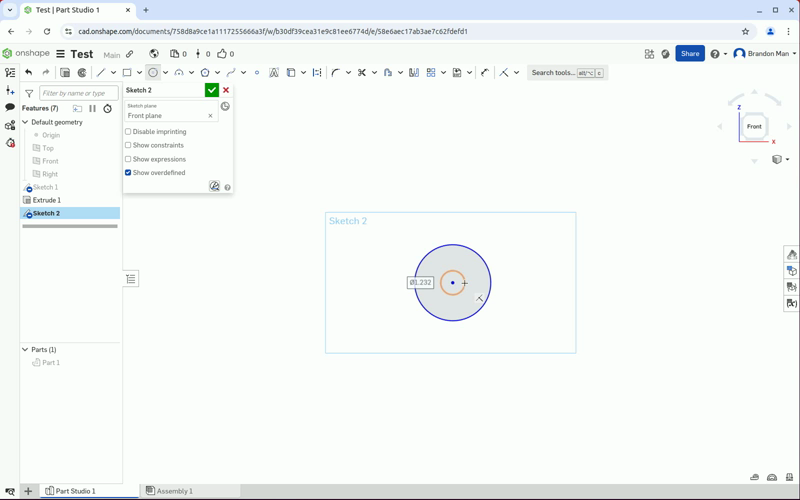
scroll(-6)
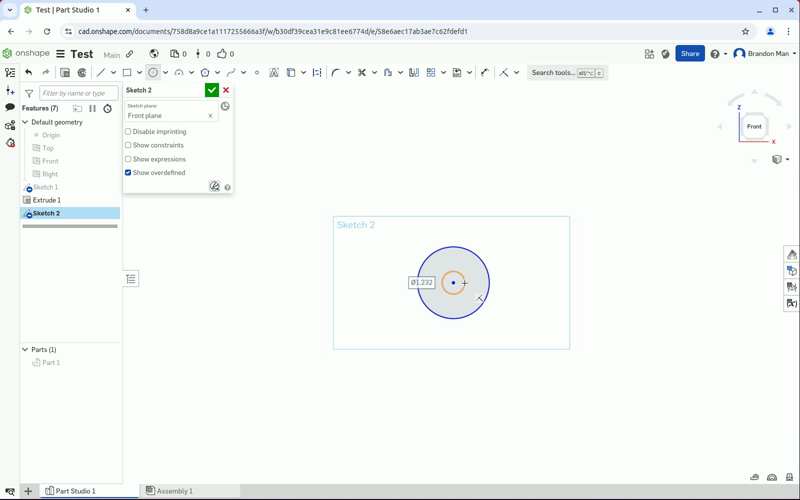
scroll(-6)
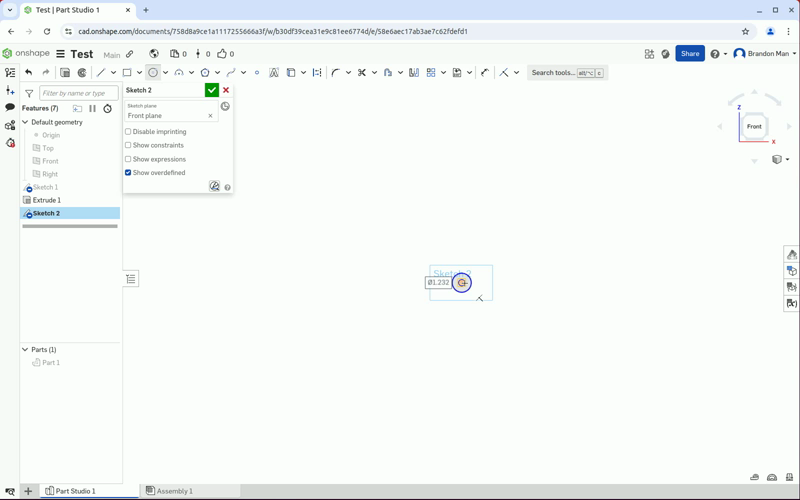
key(esc)
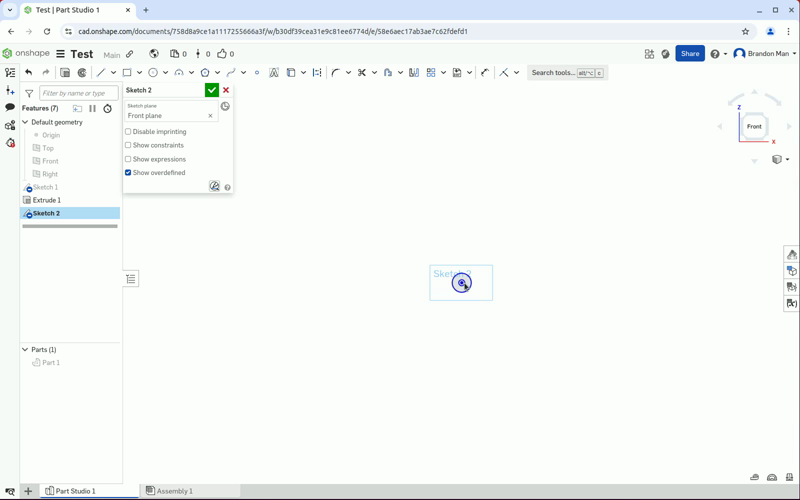
mouse_move(467, 288)
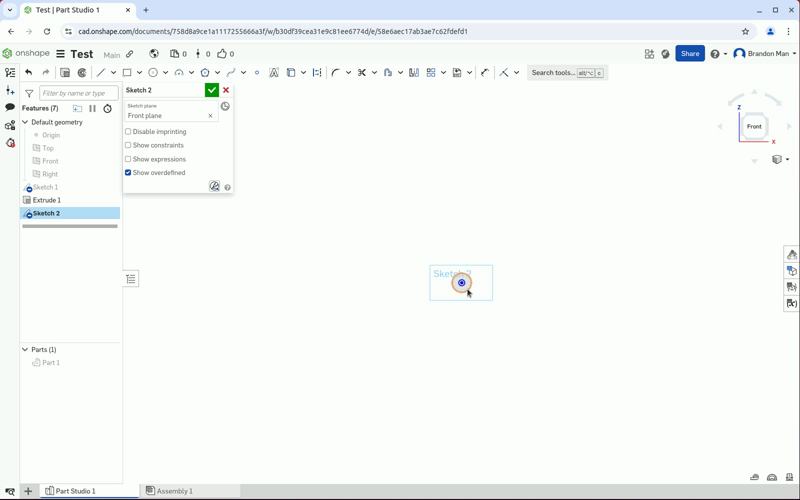
scroll(6)
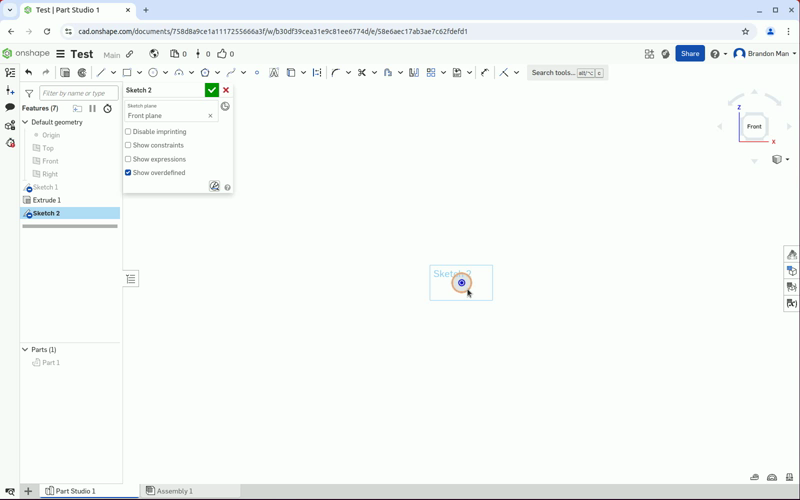
scroll(6)
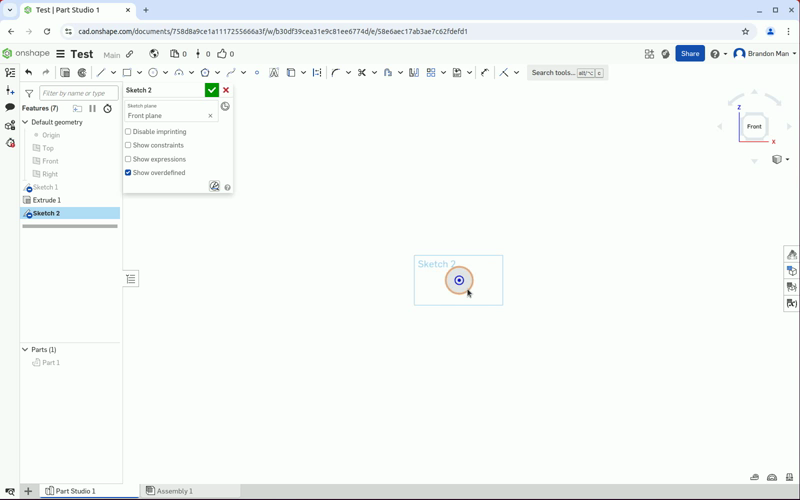
scroll(6)
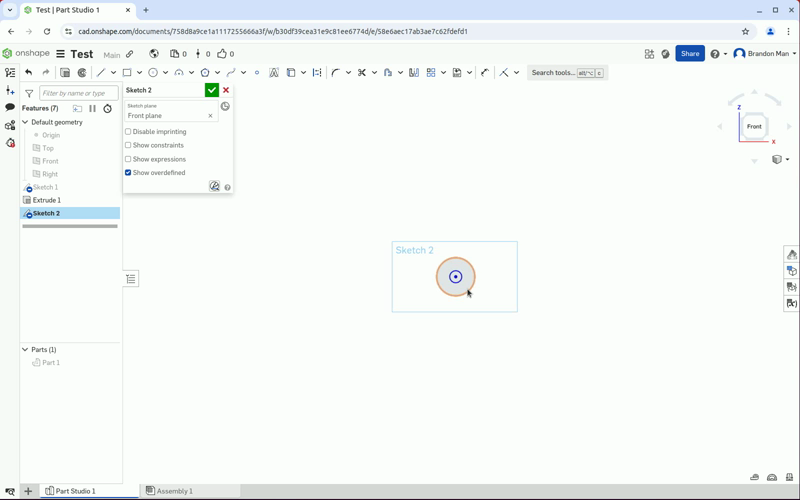
scroll(6)
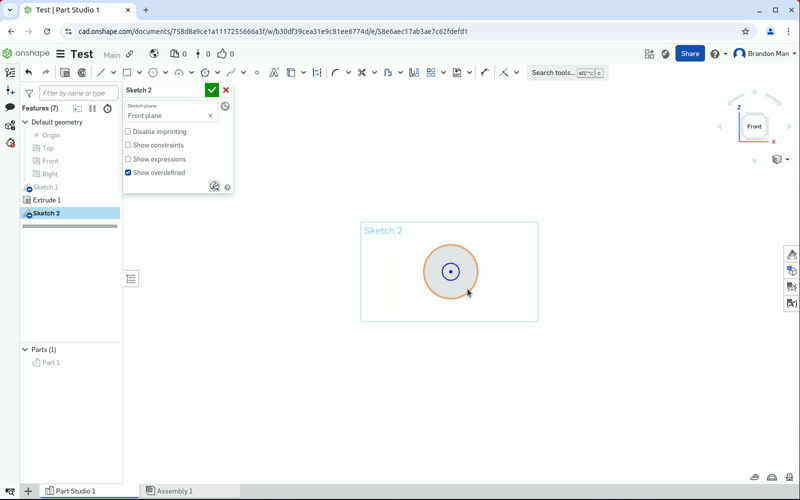
scroll(6)
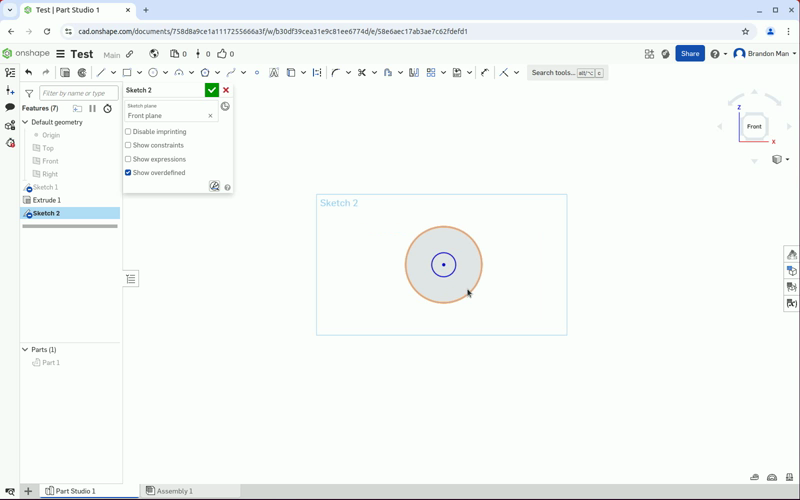
scroll(6)
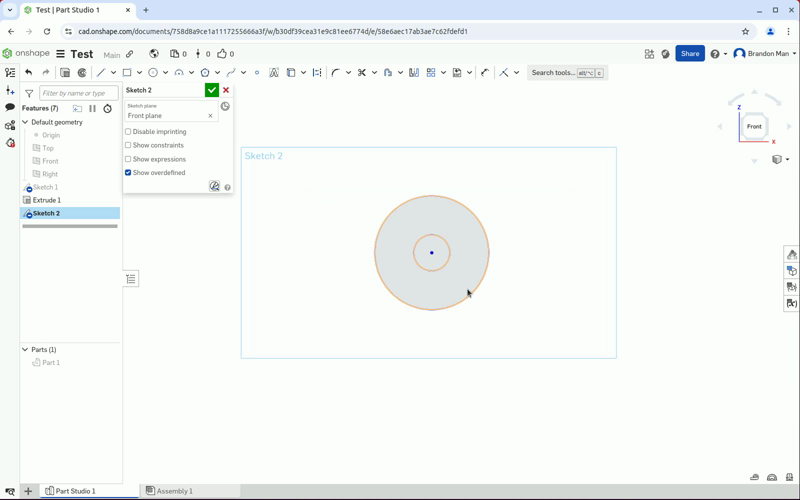
scroll(6)
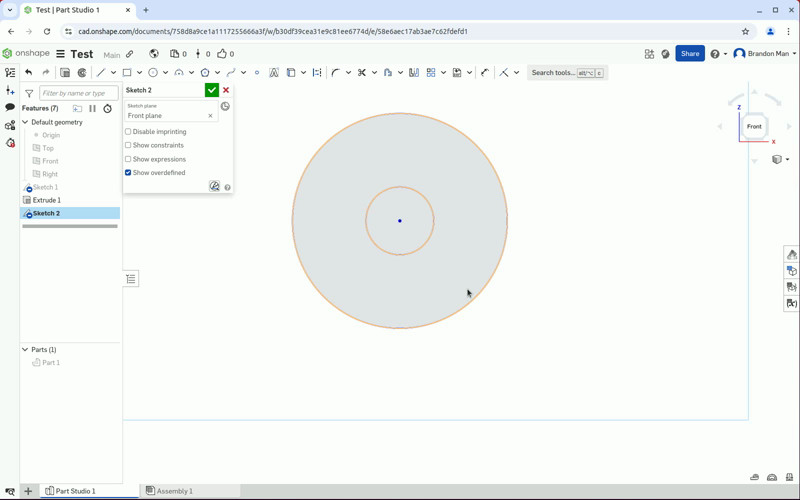
click(467, 288)
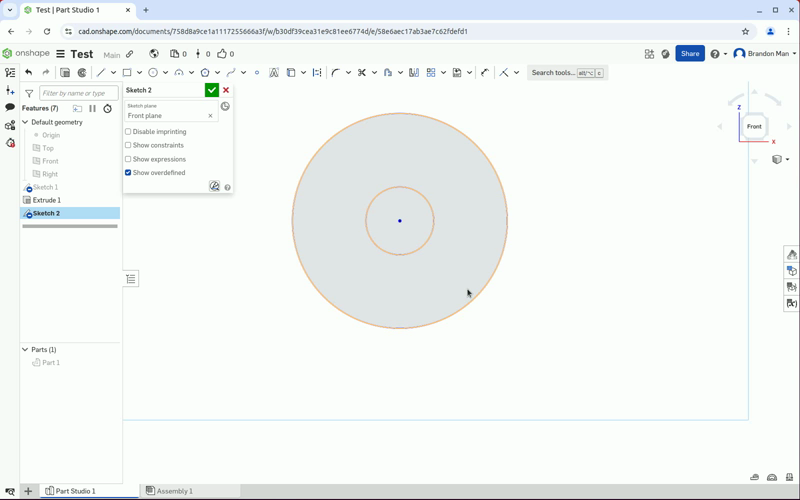
scroll(-6)
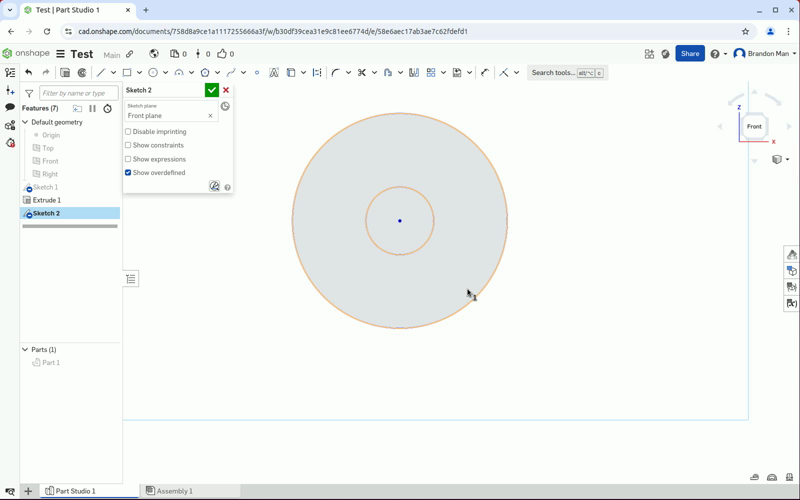
scroll(-6)
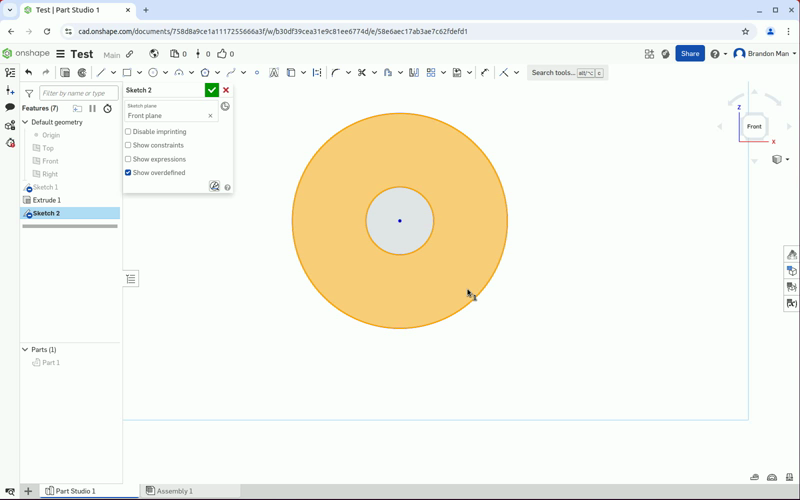
scroll(-6)
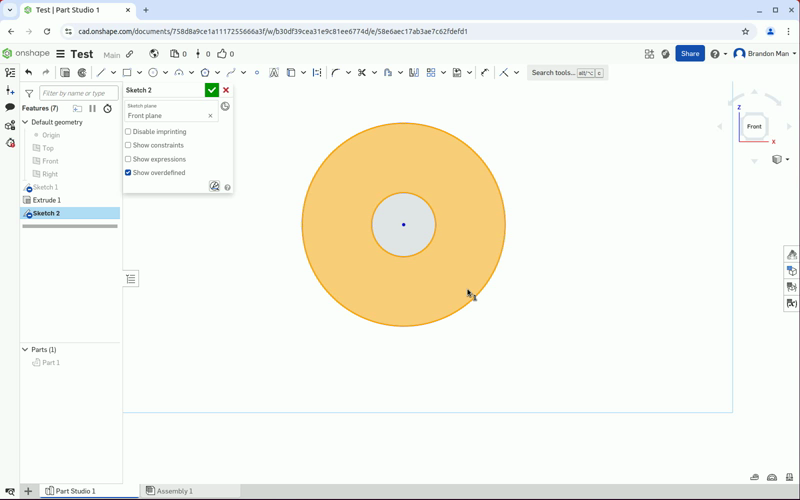
scroll(-6)
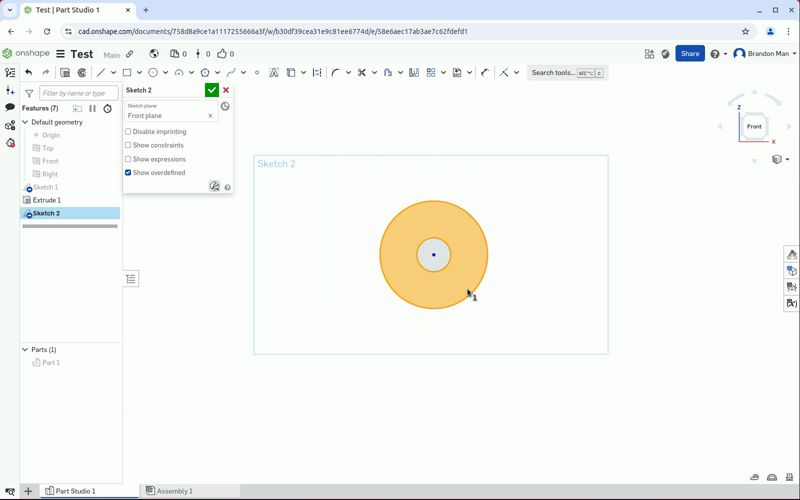
scroll(-6)
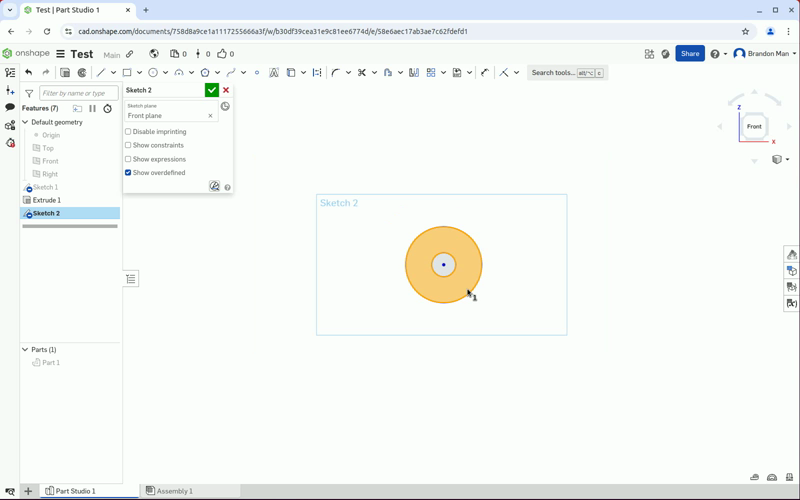
scroll(-6)
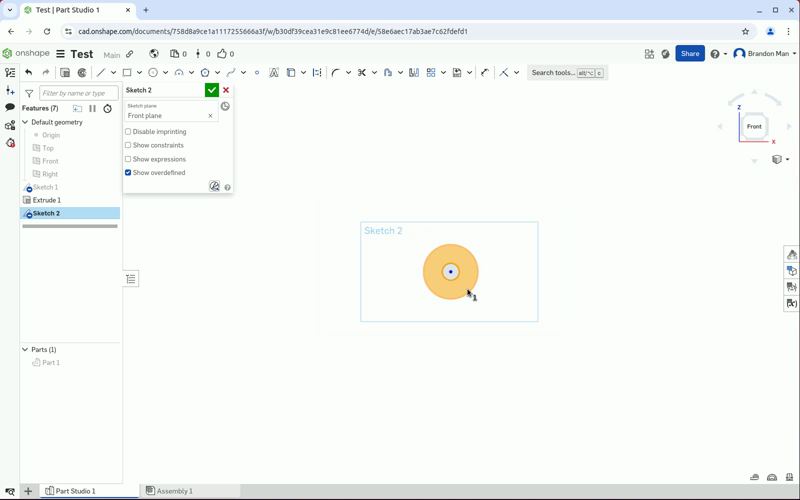
scroll(-6)
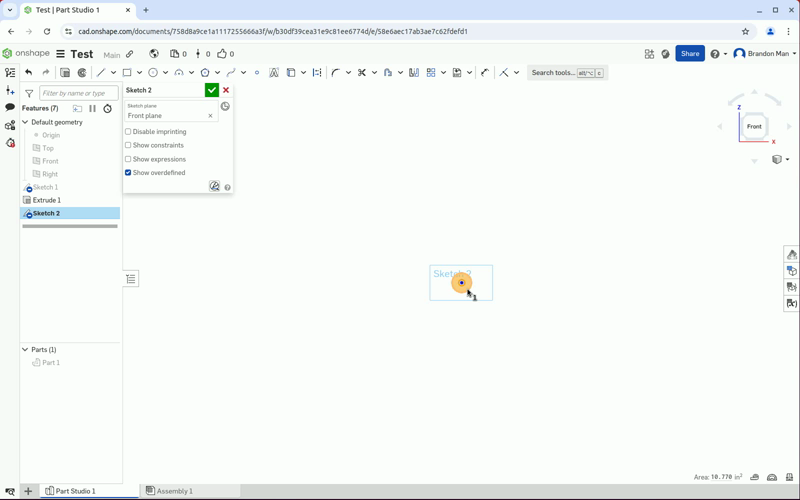
mouse_move(73, 352)
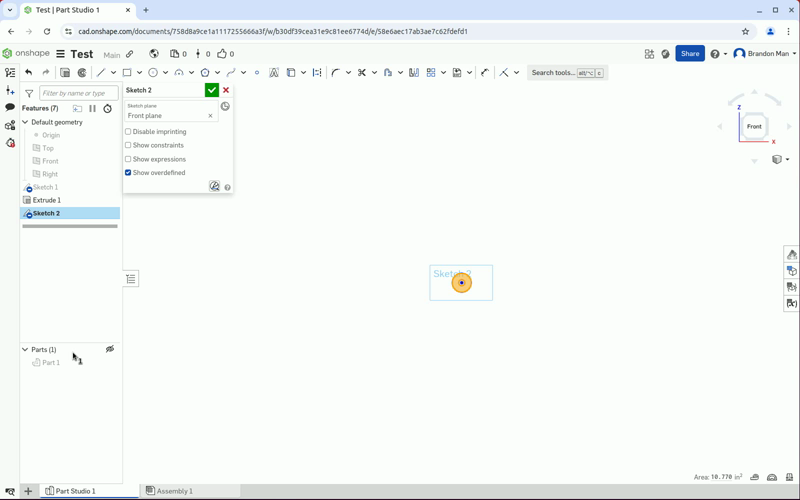
key(shift+y)
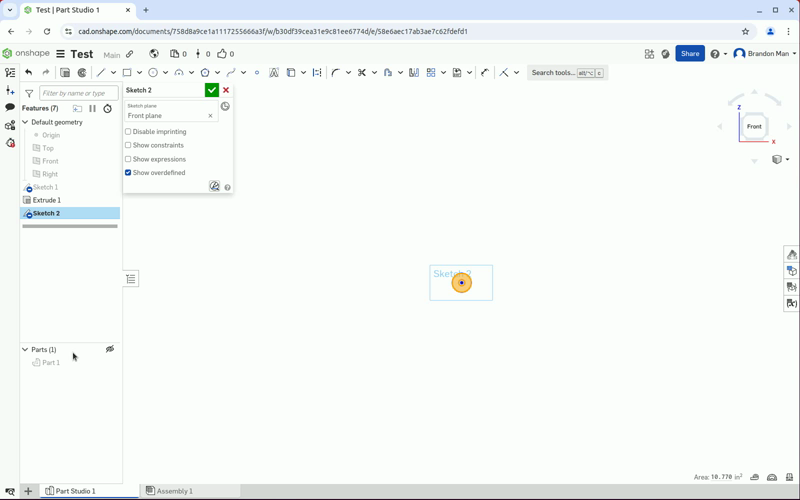
key(shift+e)
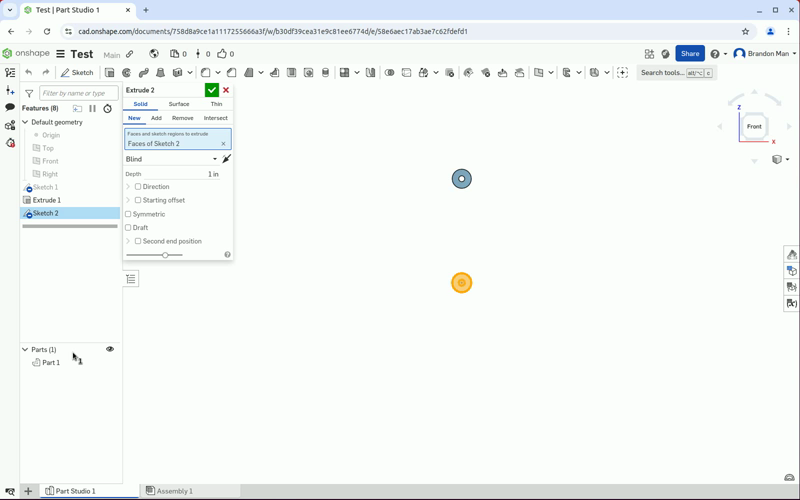
mouse_move(143, 106)
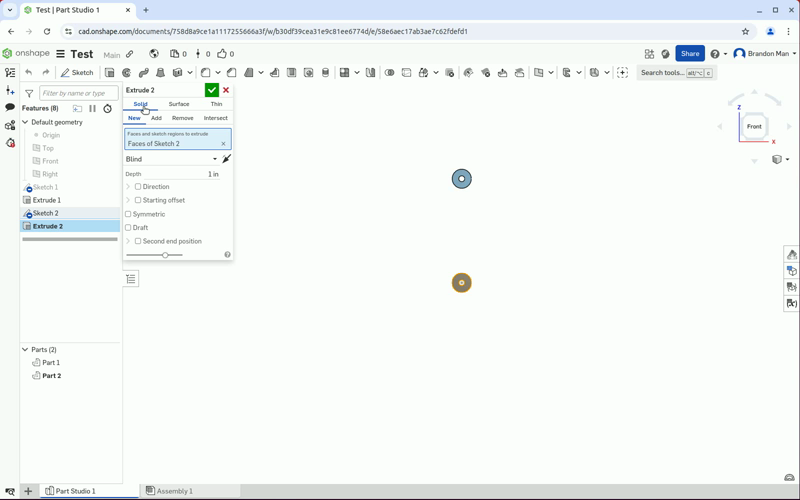
click(143, 106)
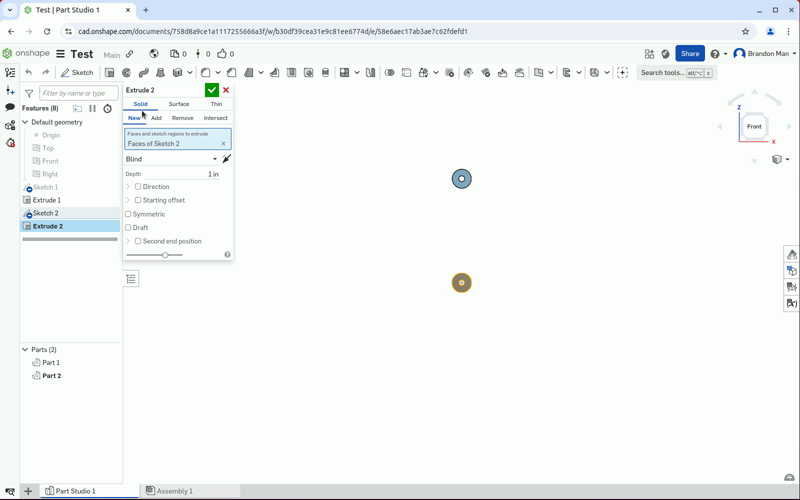
mouse_move(137, 120)
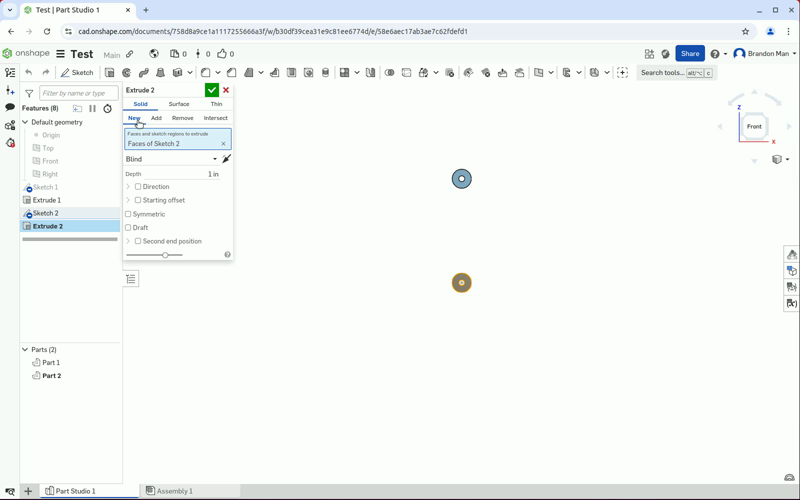
click(137, 120)
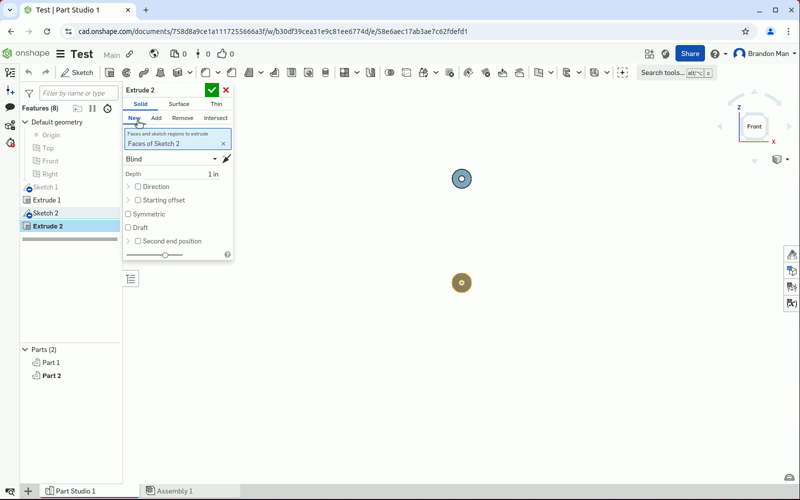
key(tab, 4)
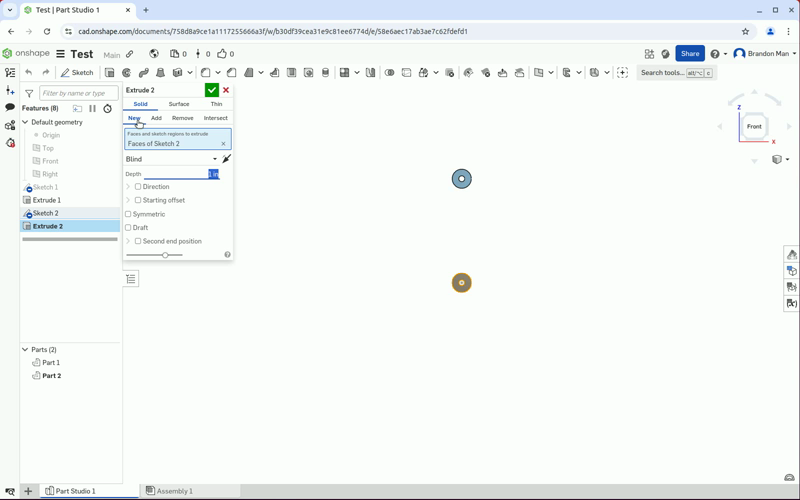
text(0.481)
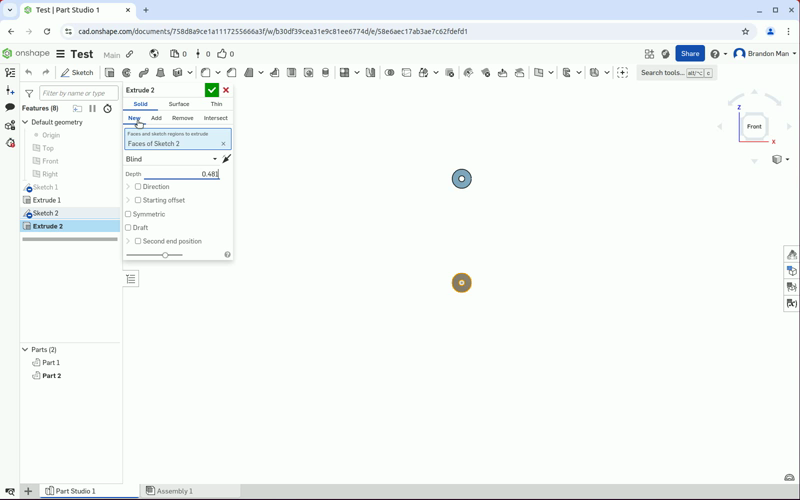
key(enter)
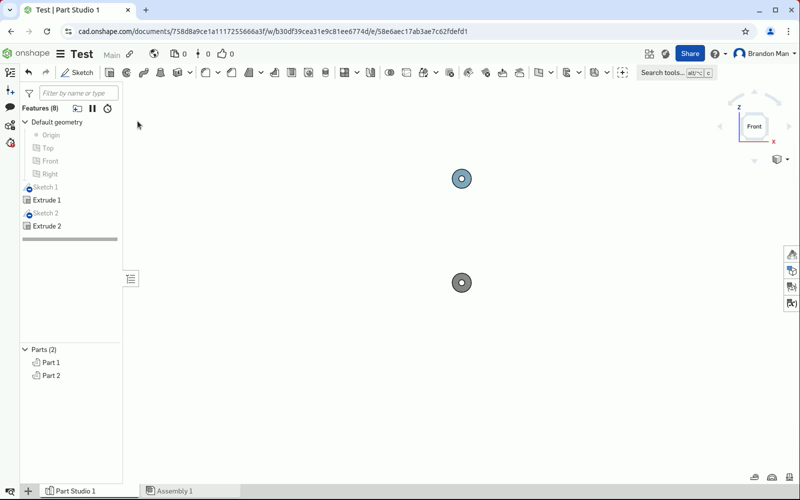
key(shift+h)
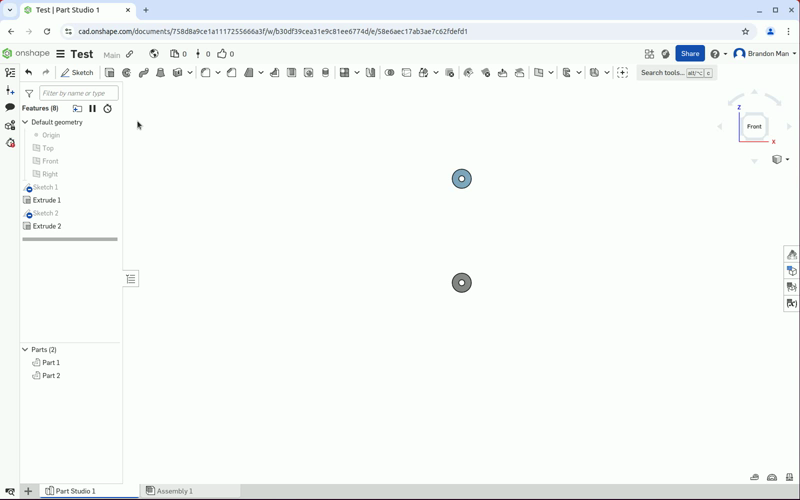
key(shift+h)
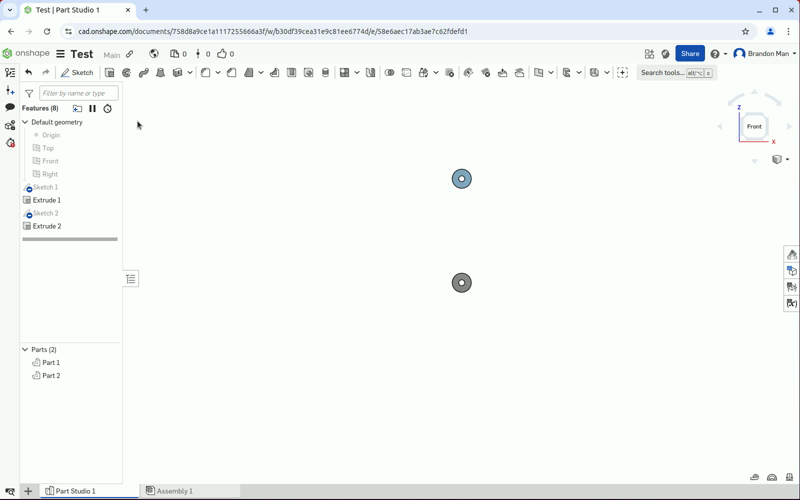
mouse_move(73, 189)
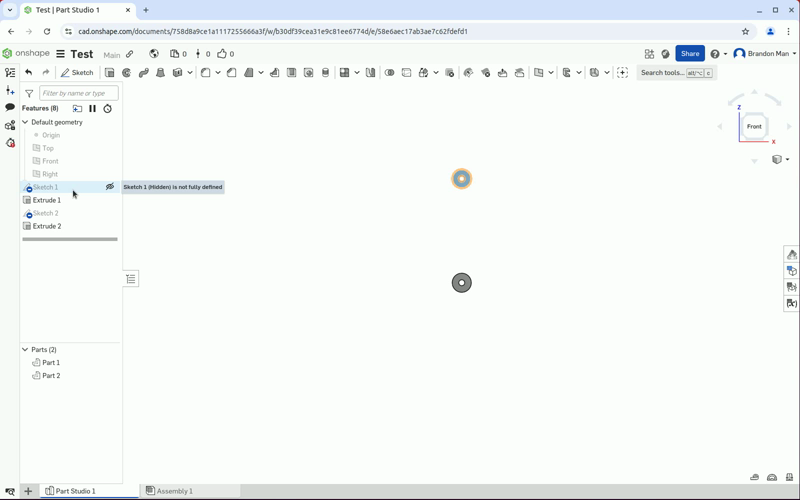
click(73, 189)
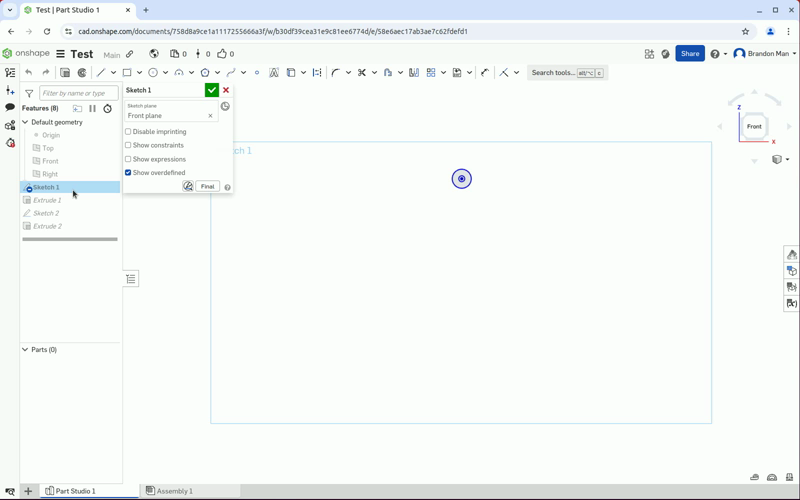
mouse_move(229, 92)
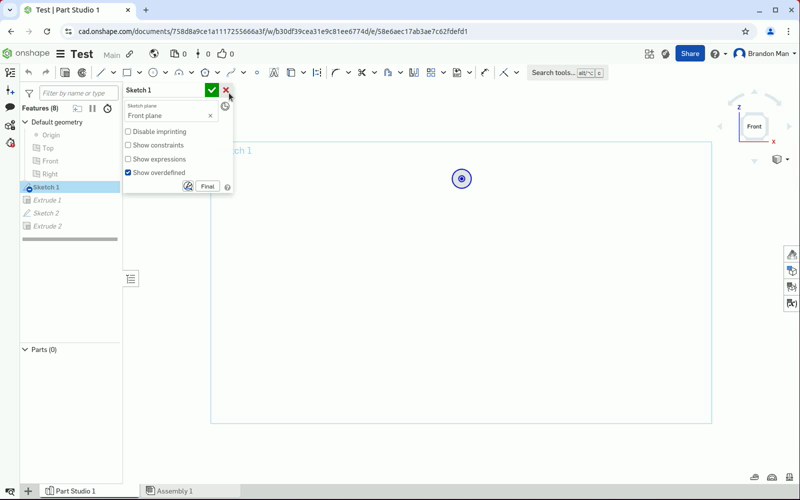
click(229, 92)
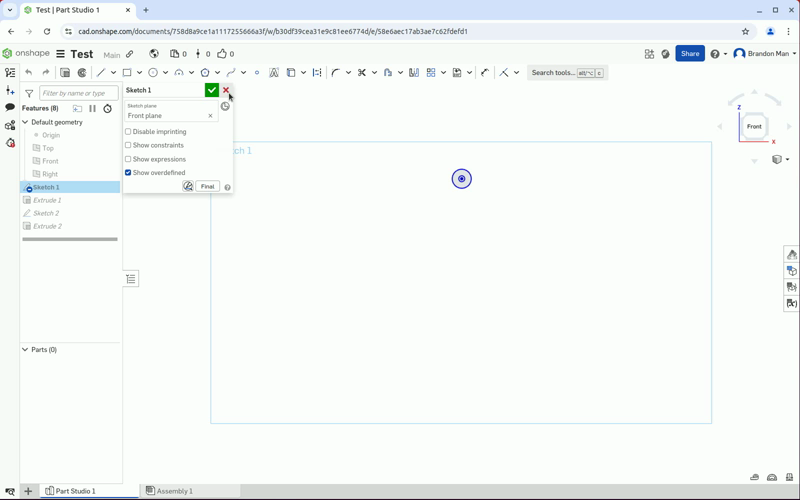
key(shift+s)
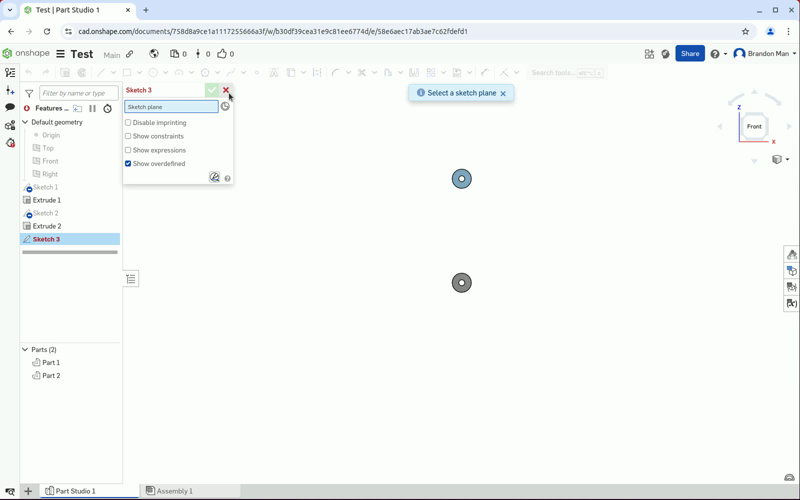
mouse_move(73, 163)
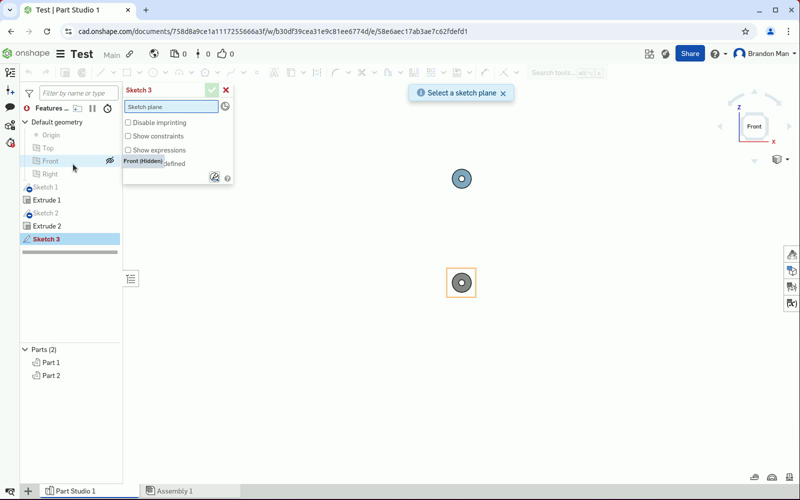
click(73, 163)
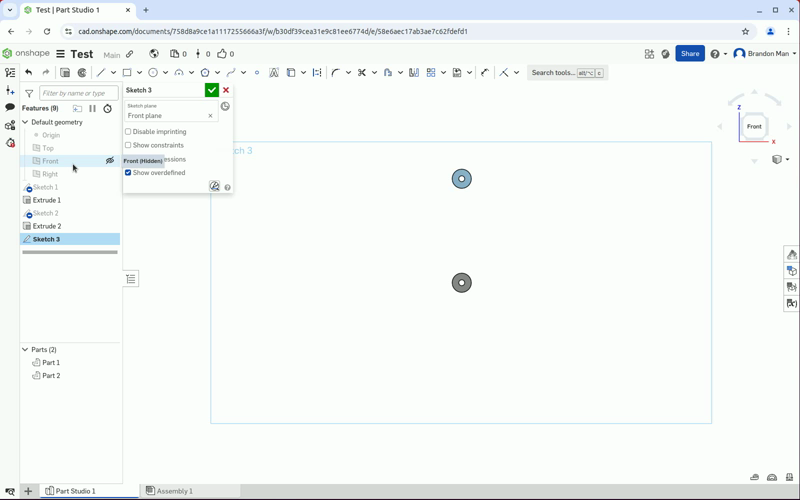
mouse_move(73, 352)
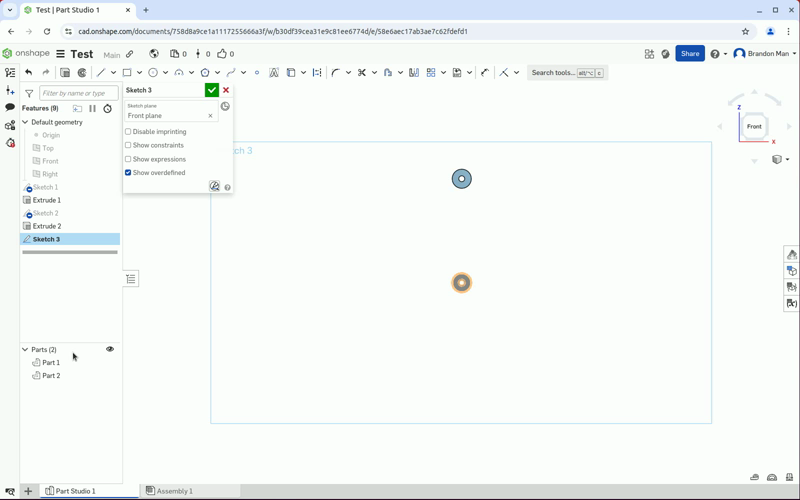
key(y)
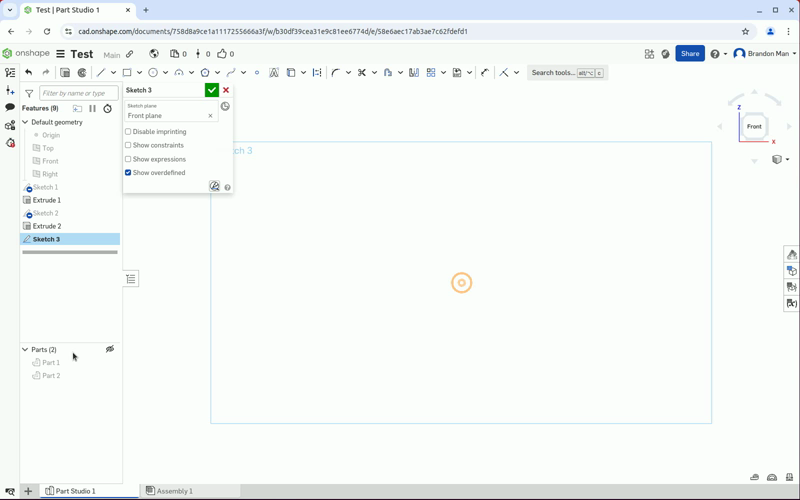
key(c)
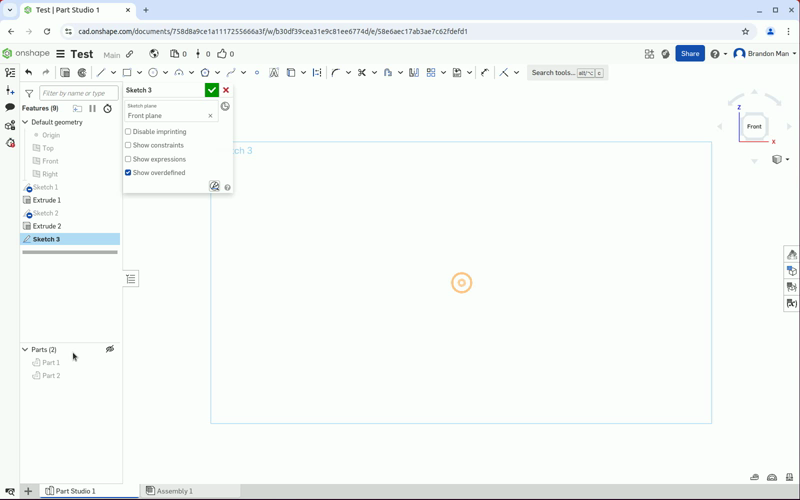
key_down(shift)
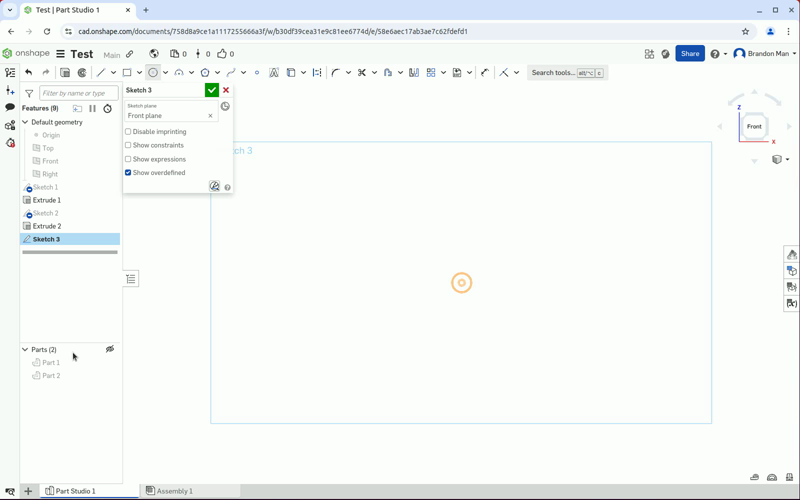
mouse_move(501, 282)
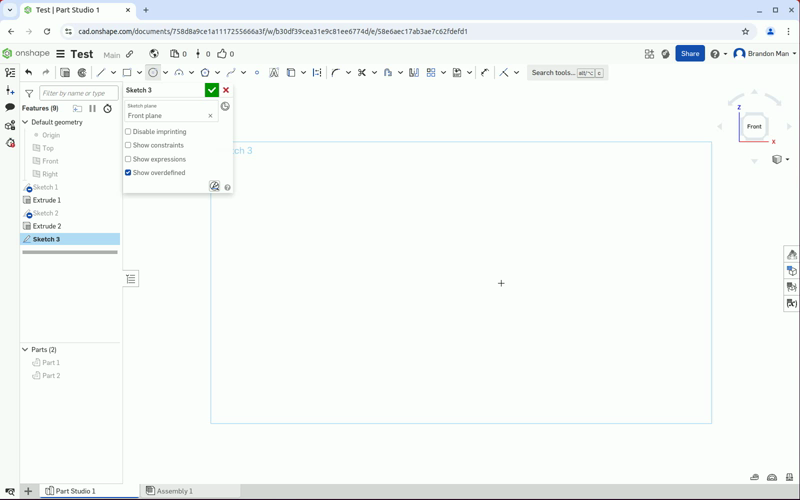
click(501, 282)
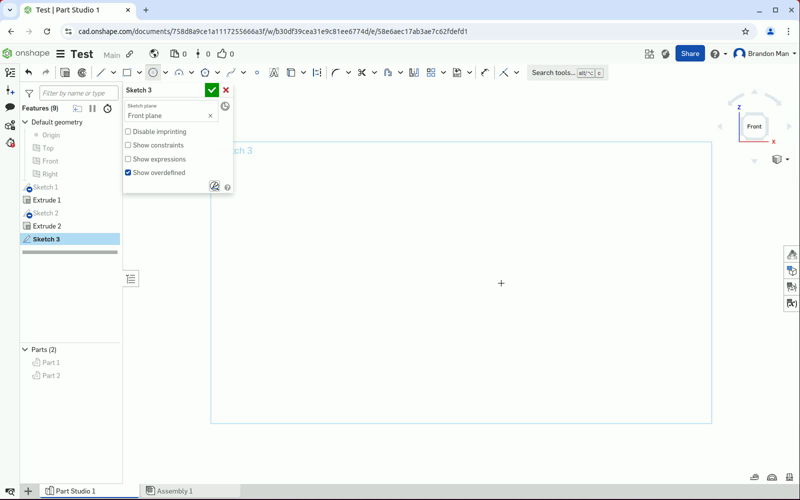
key_up(shift)
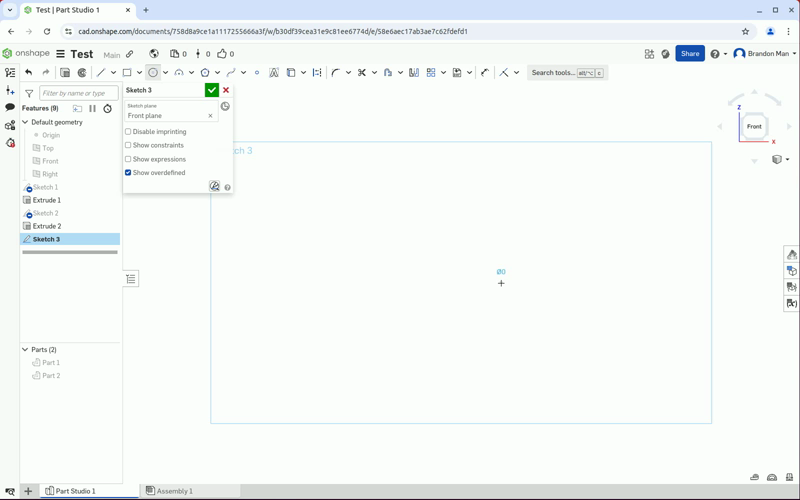
mouse_move(508, 282)
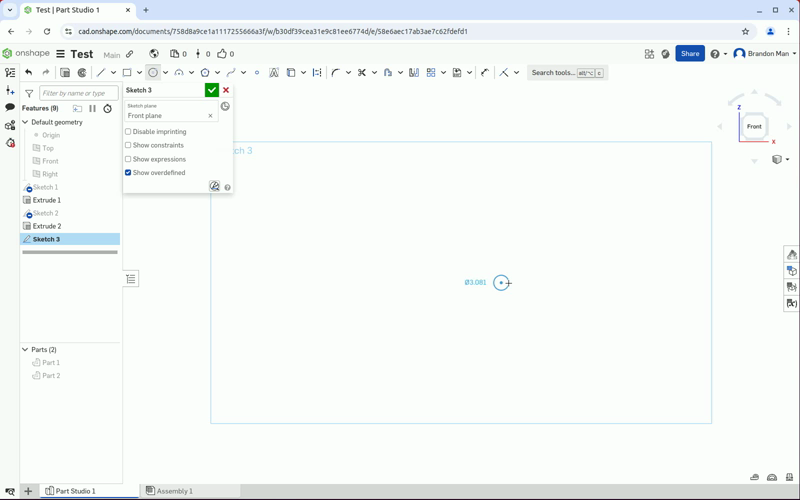
click(508, 282)
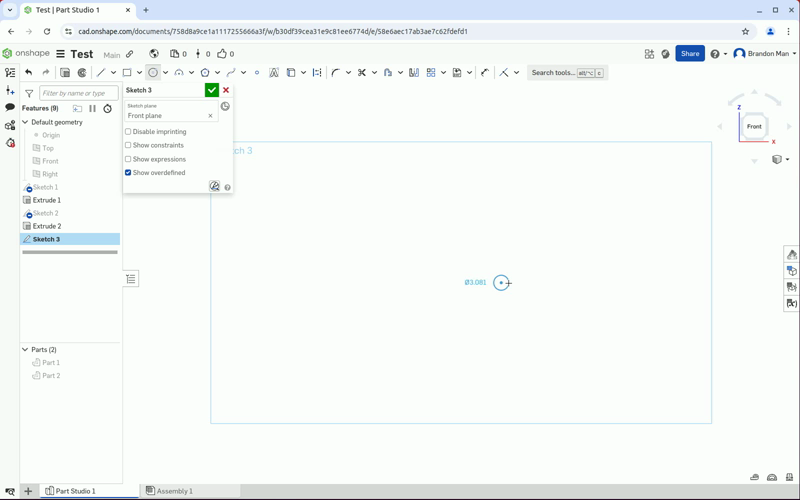
key(esc)
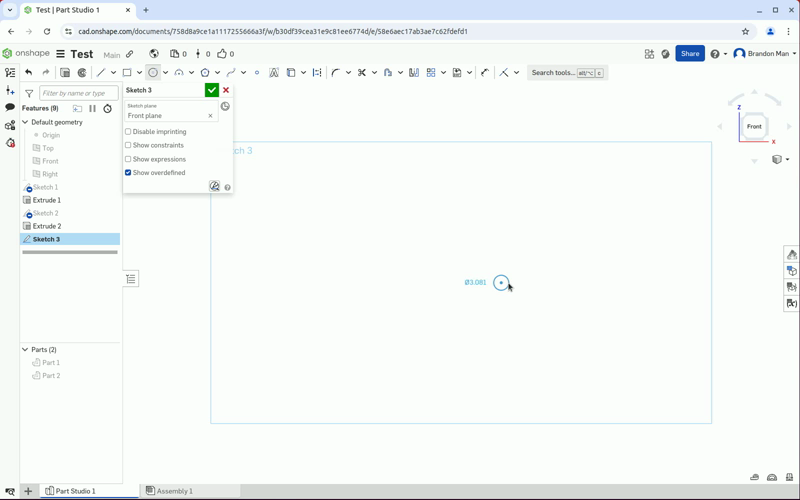
key(c)
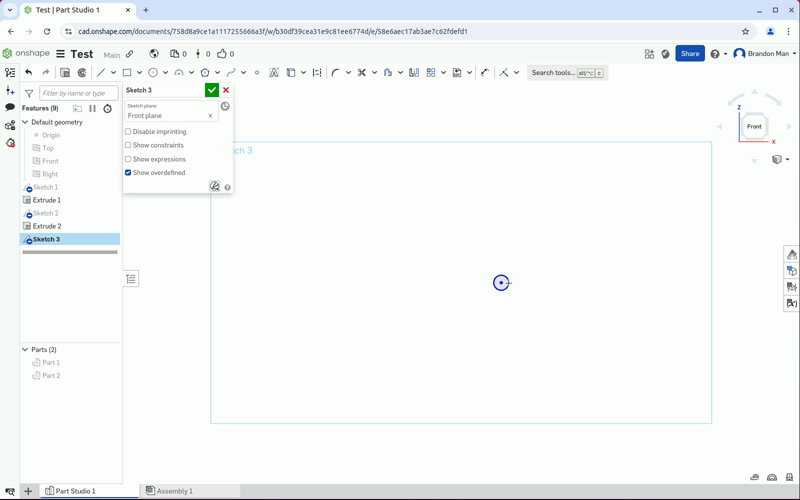
key_down(shift)
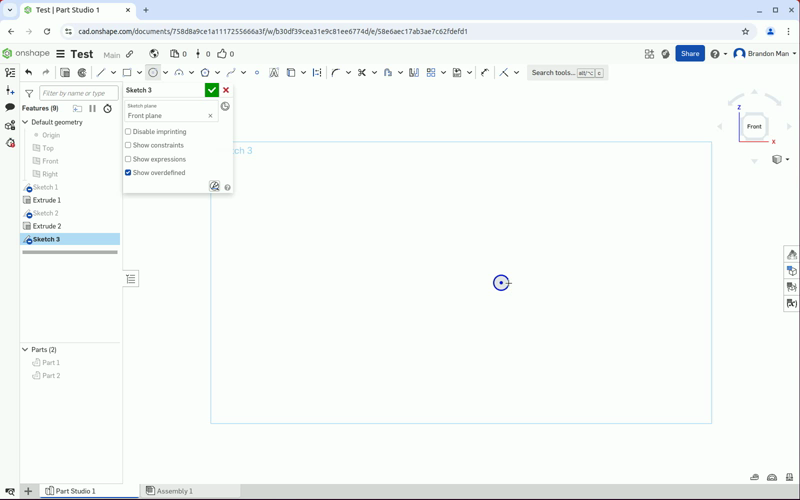
mouse_move(501, 282)
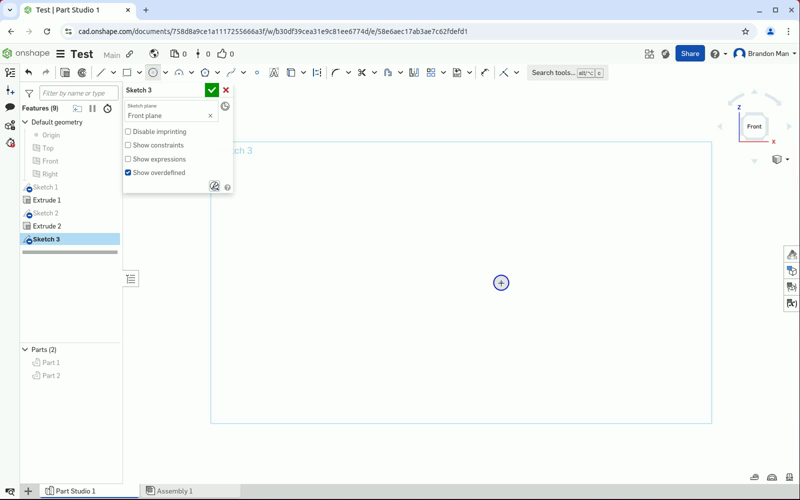
click(501, 282)
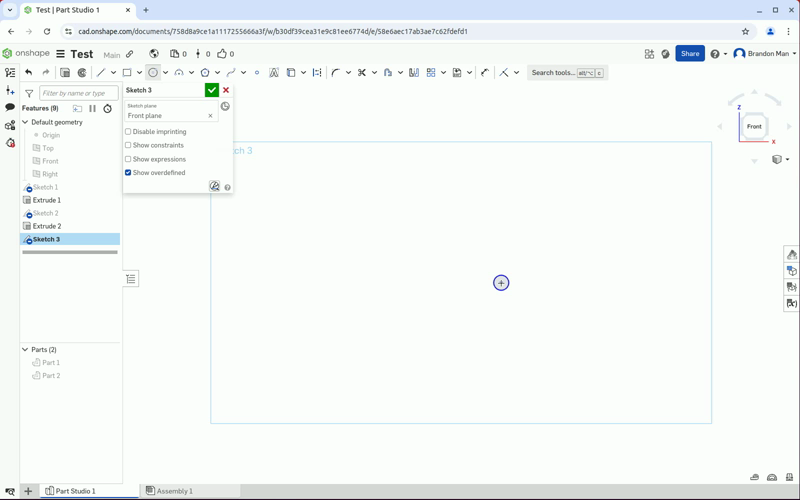
key_up(shift)
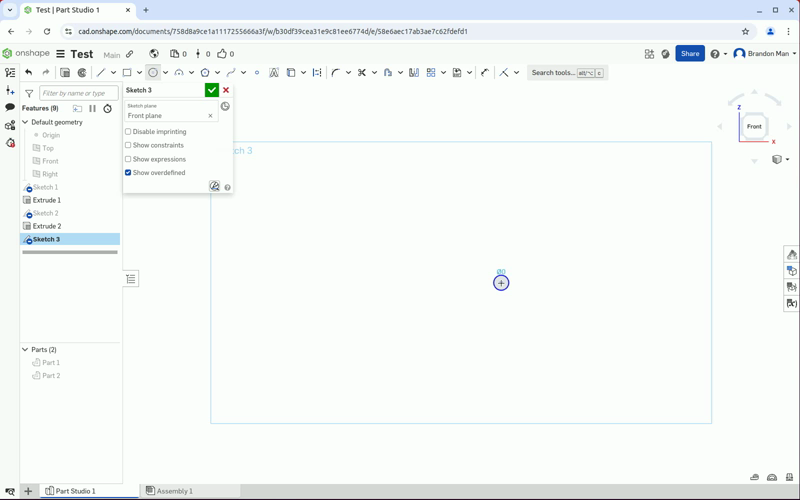
mouse_move(504, 282)
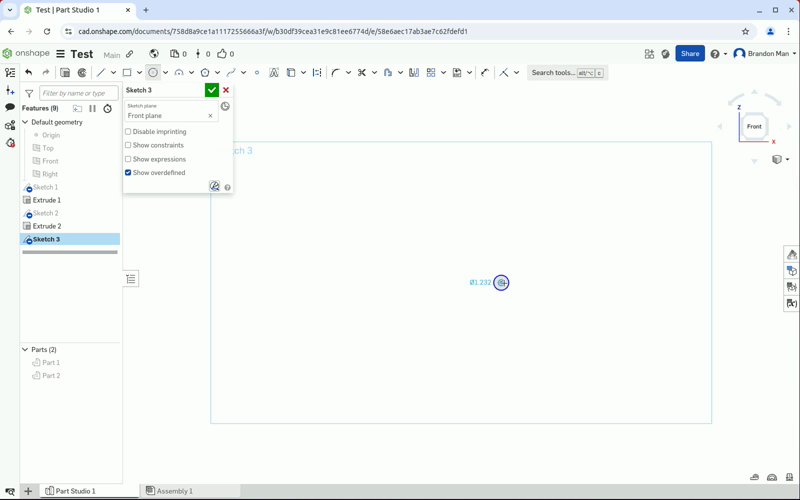
scroll(6)
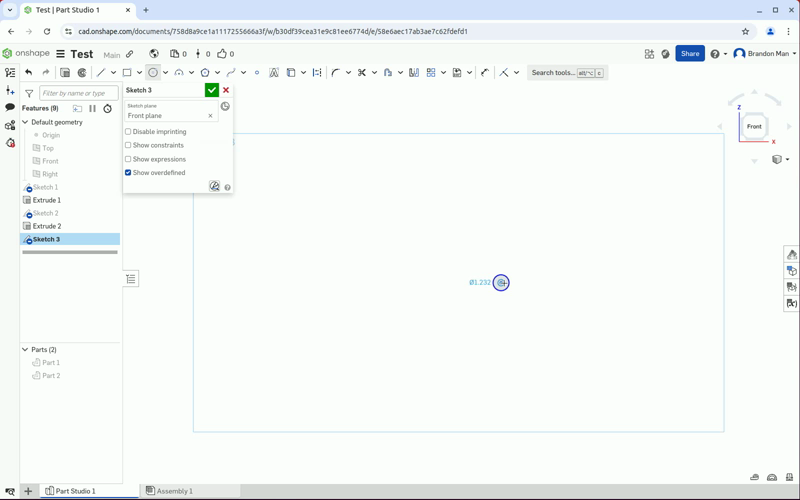
scroll(6)
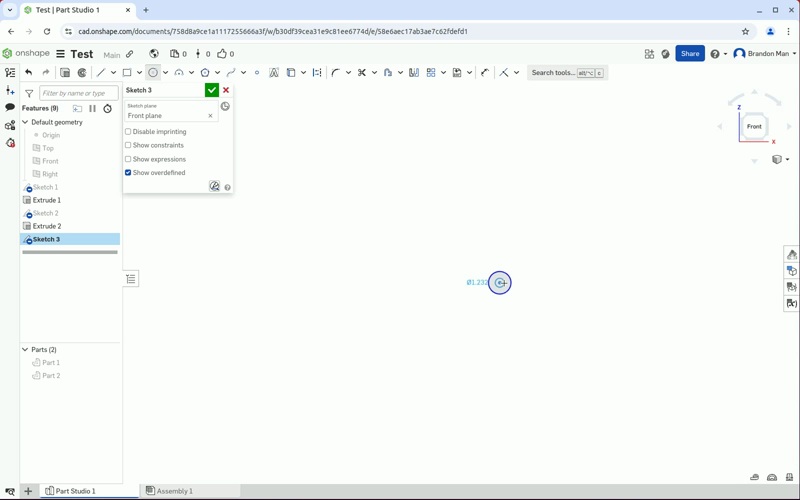
scroll(6)
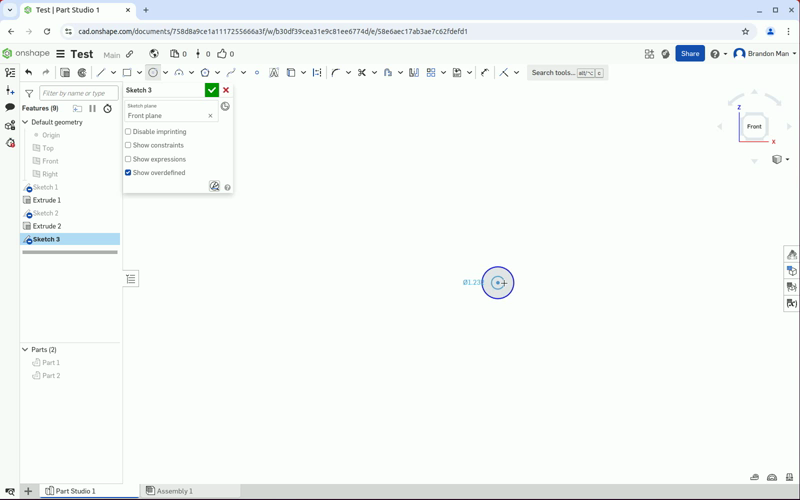
scroll(6)
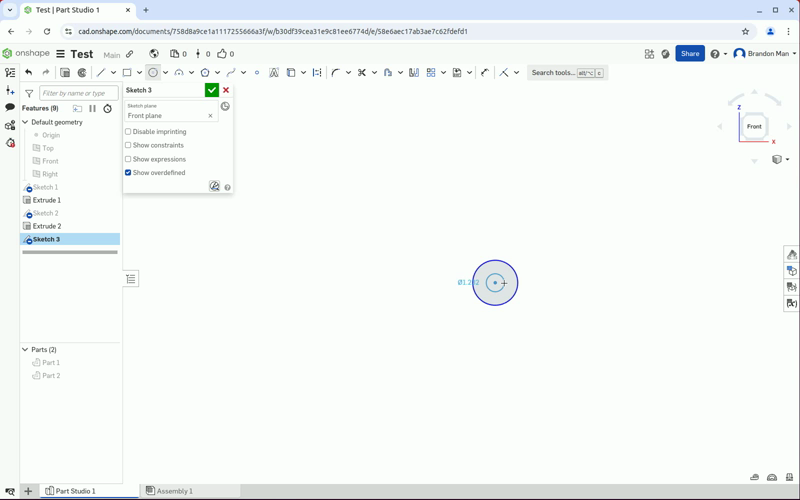
scroll(6)
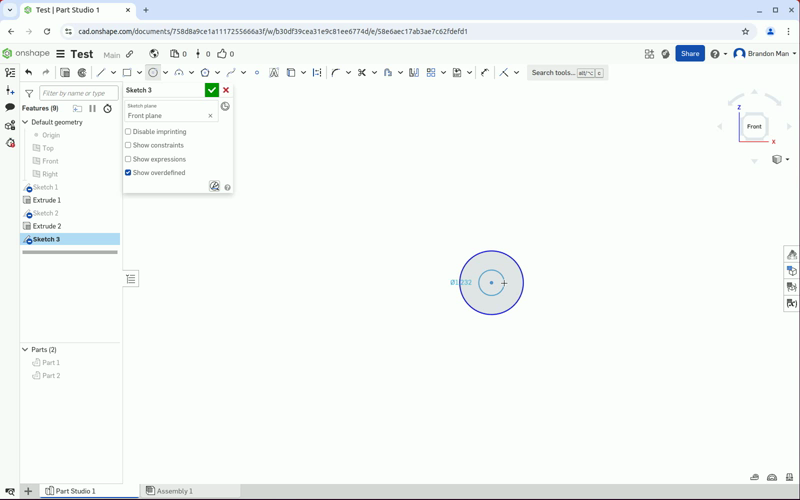
scroll(6)
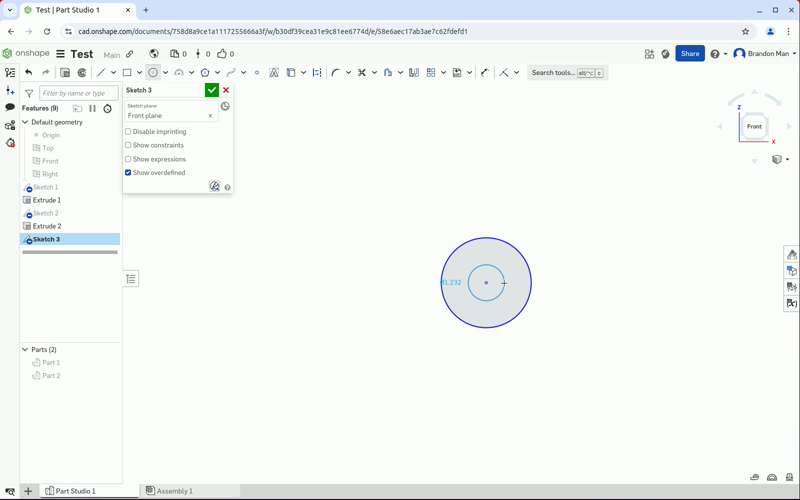
scroll(6)
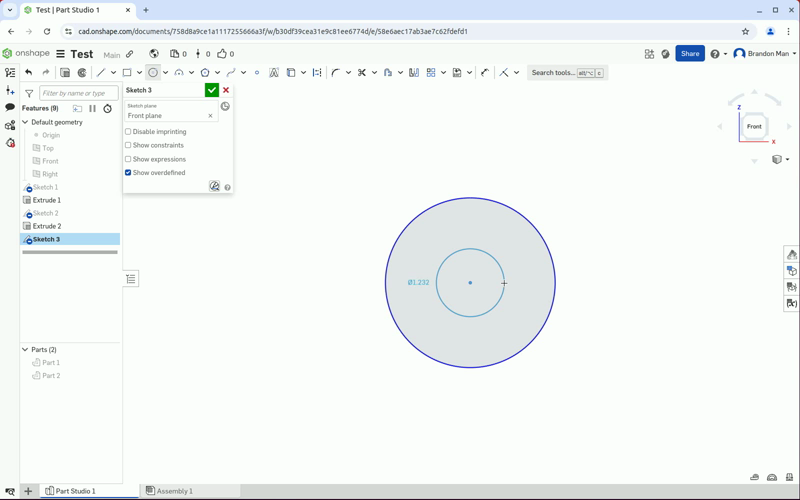
click(504, 282)
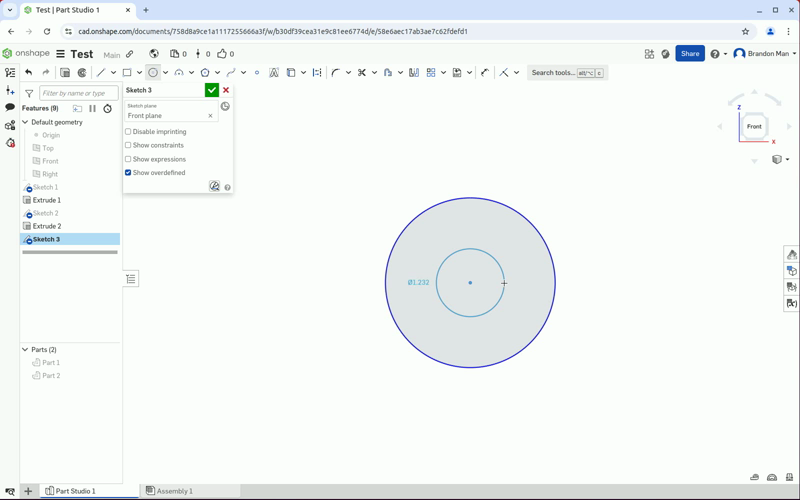
scroll(-6)
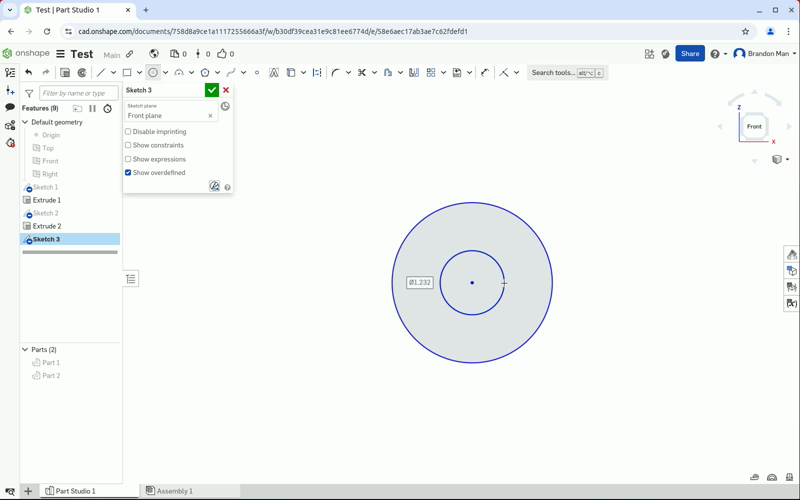
scroll(-6)
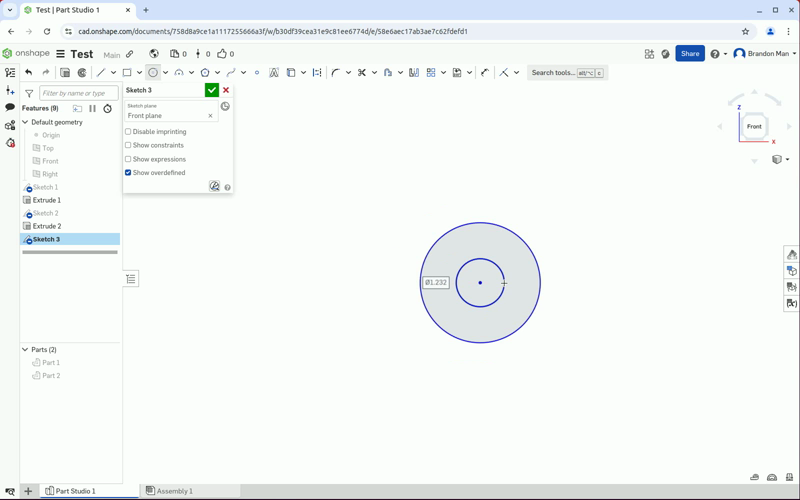
scroll(-6)
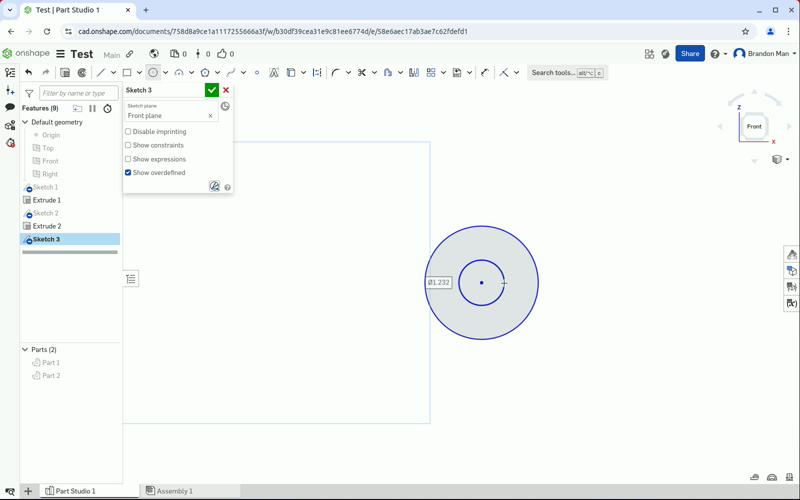
scroll(-6)
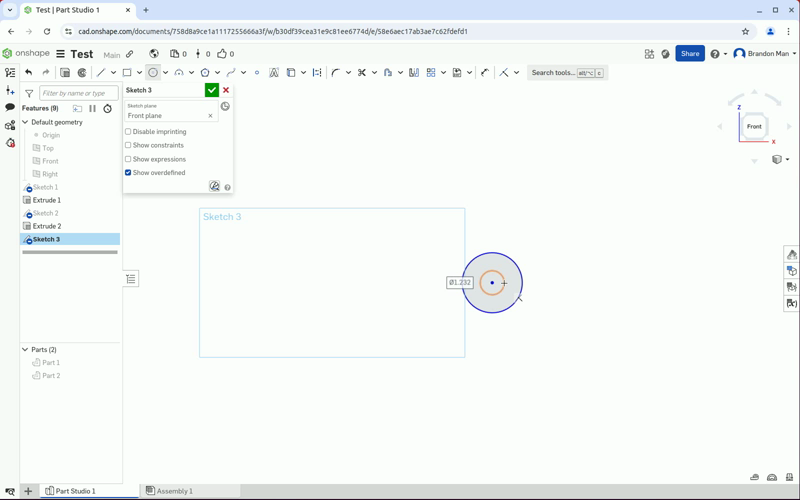
scroll(-6)
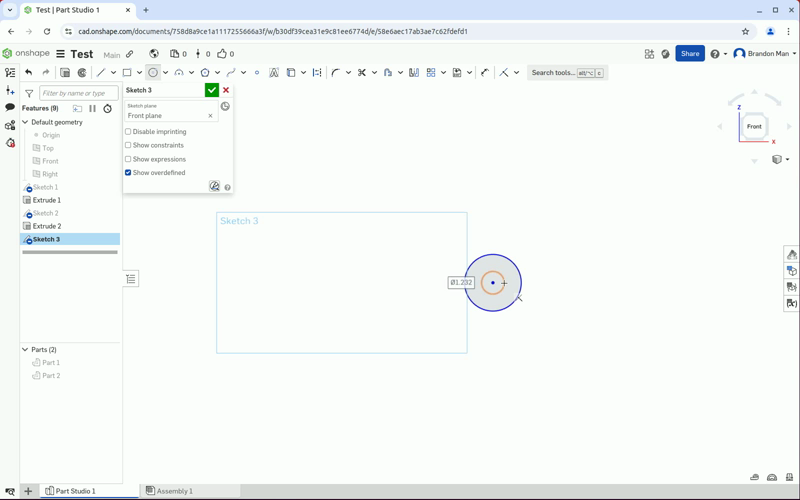
scroll(-6)
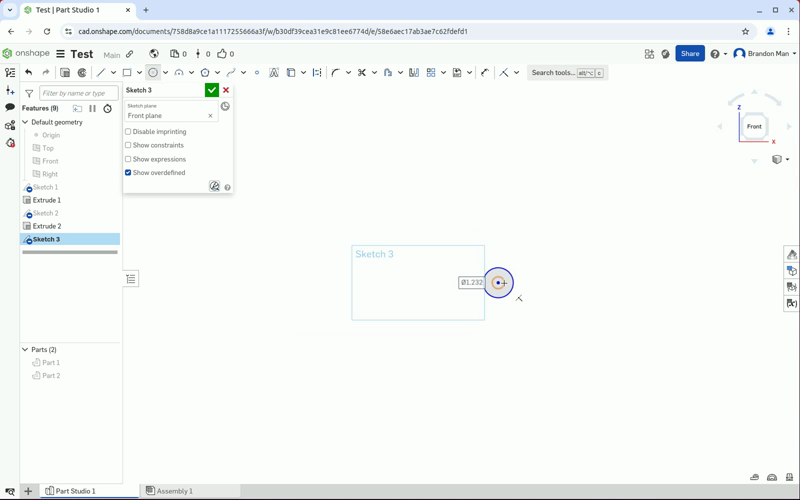
scroll(-6)
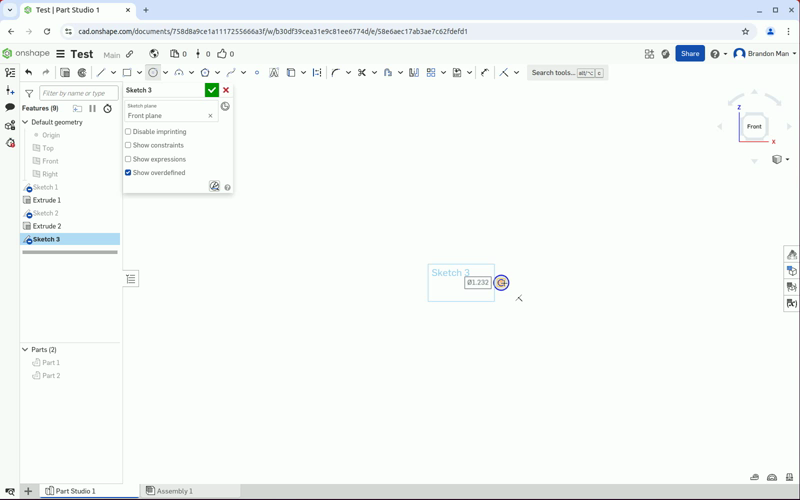
key(esc)
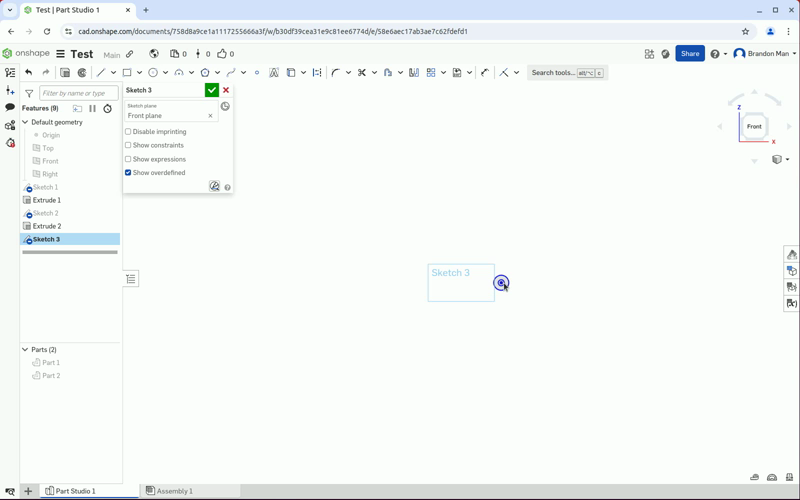
mouse_move(494, 284)
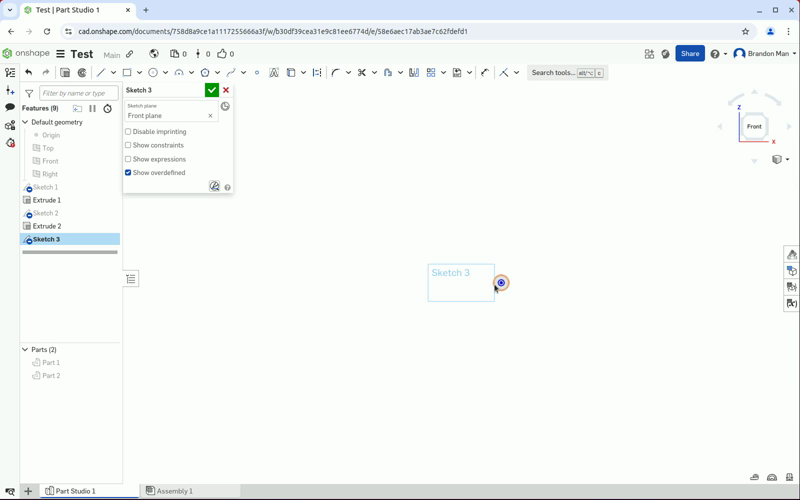
scroll(6)
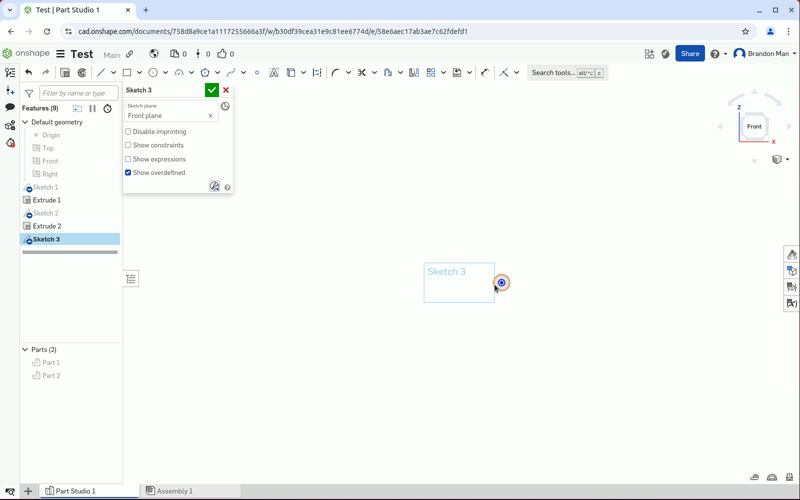
scroll(6)
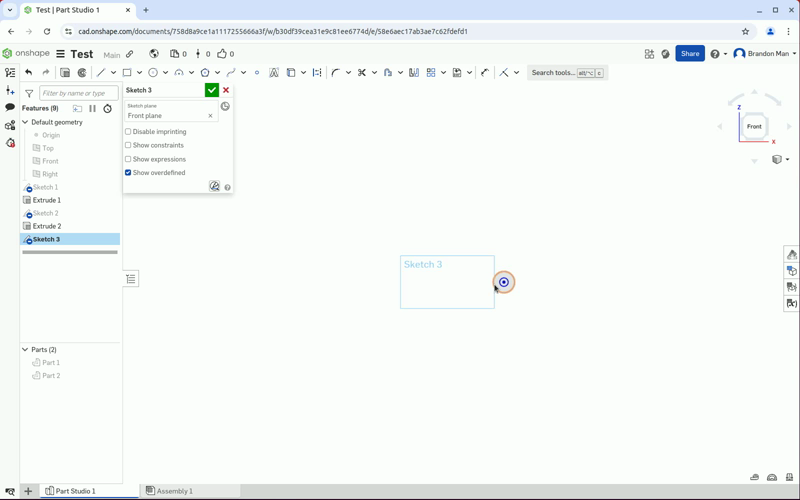
scroll(6)
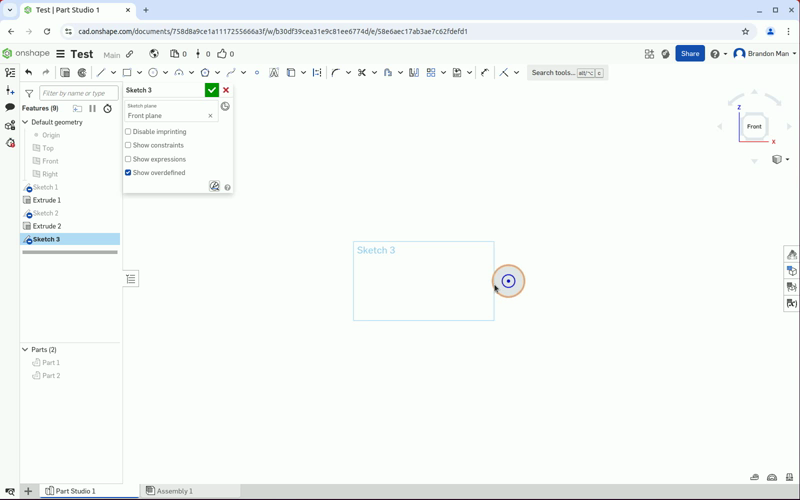
scroll(6)
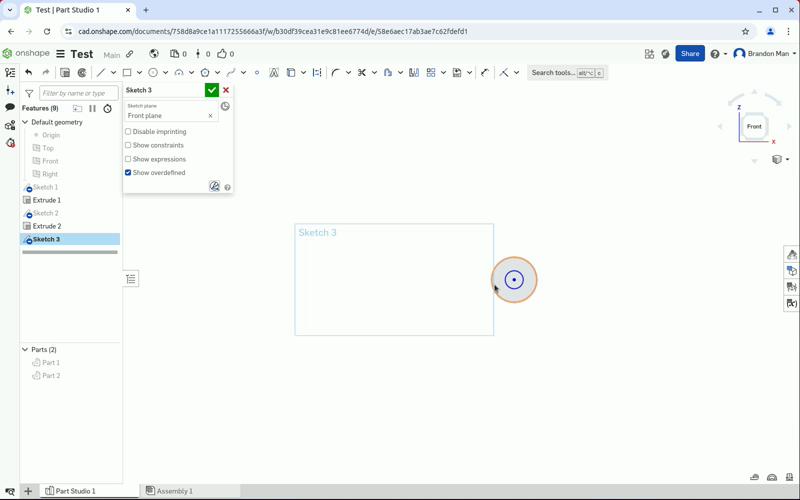
scroll(6)
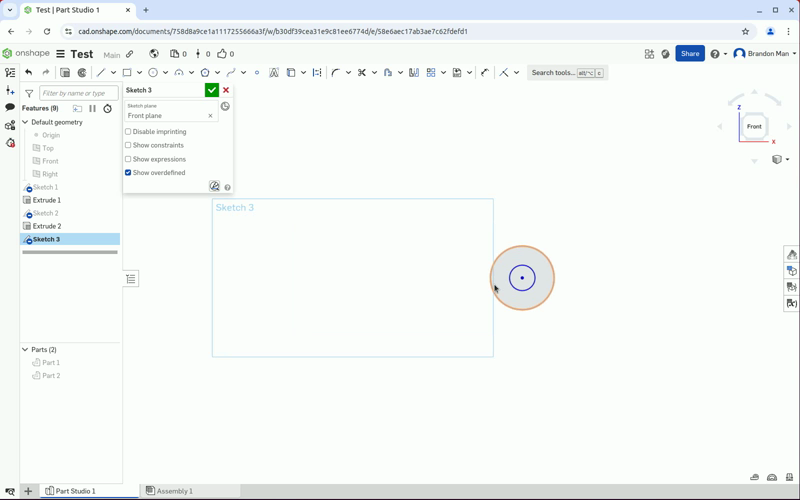
scroll(6)
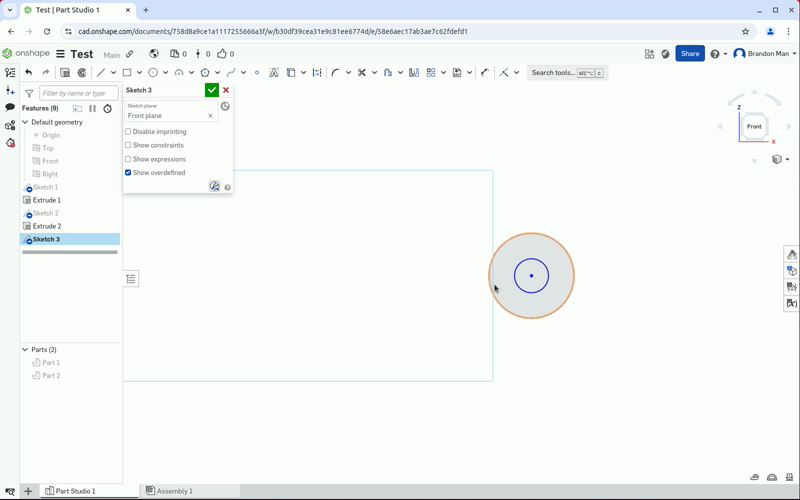
scroll(6)
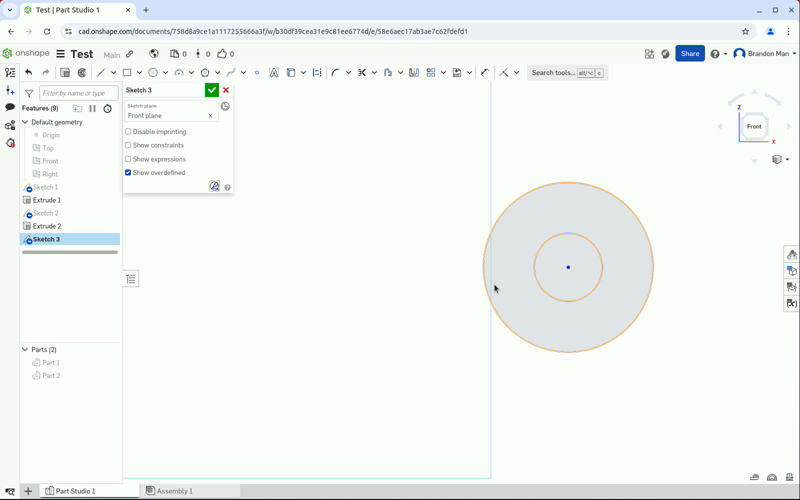
click(494, 284)
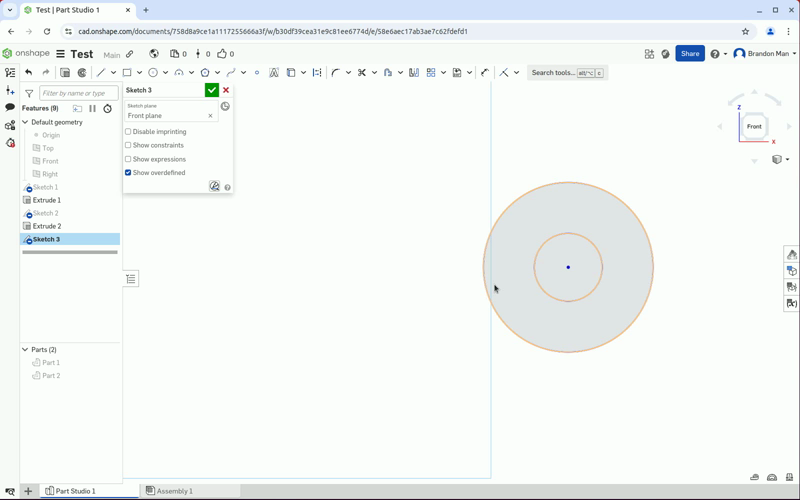
scroll(-6)
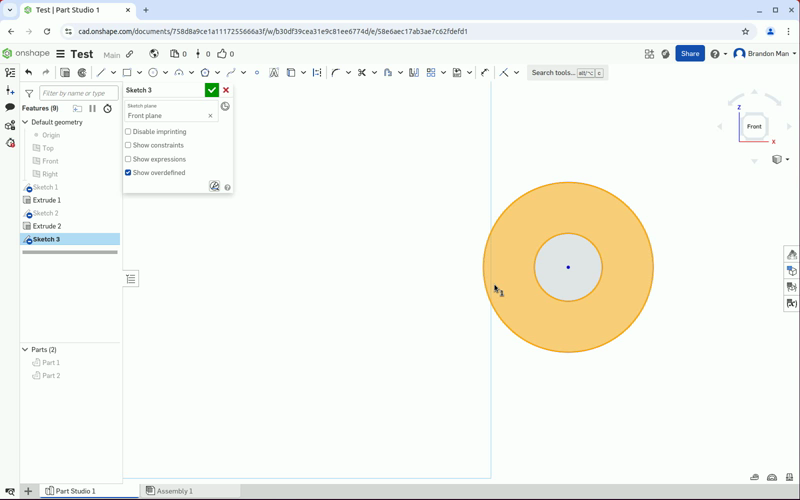
scroll(-6)
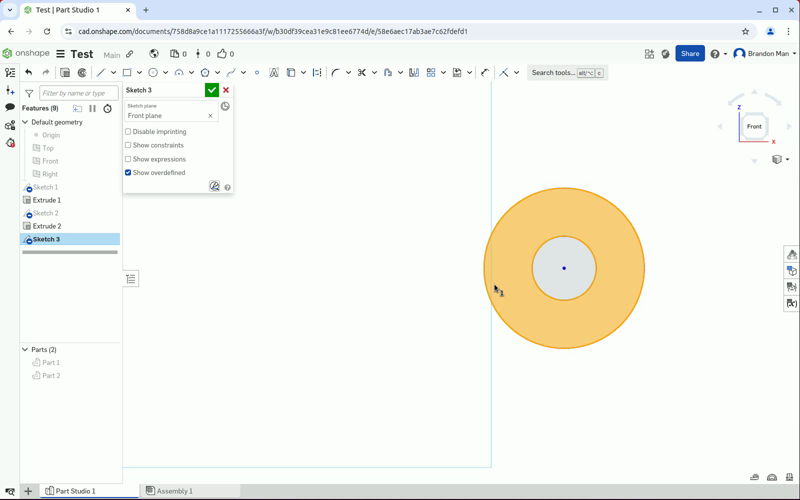
scroll(-6)
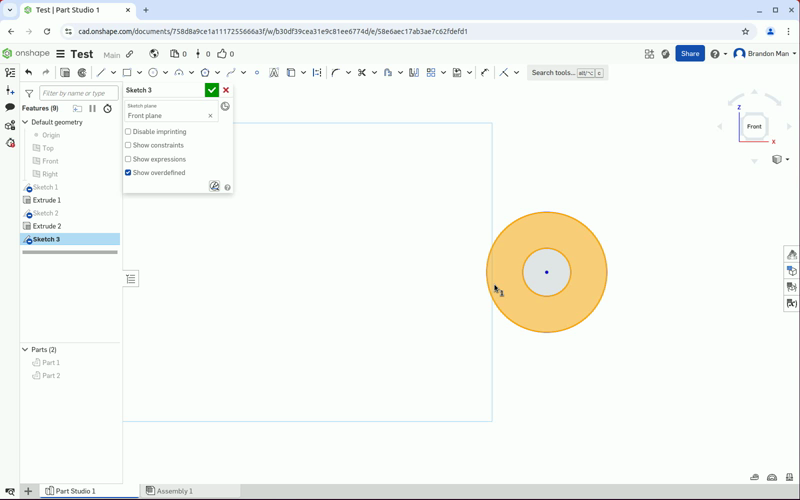
scroll(-6)
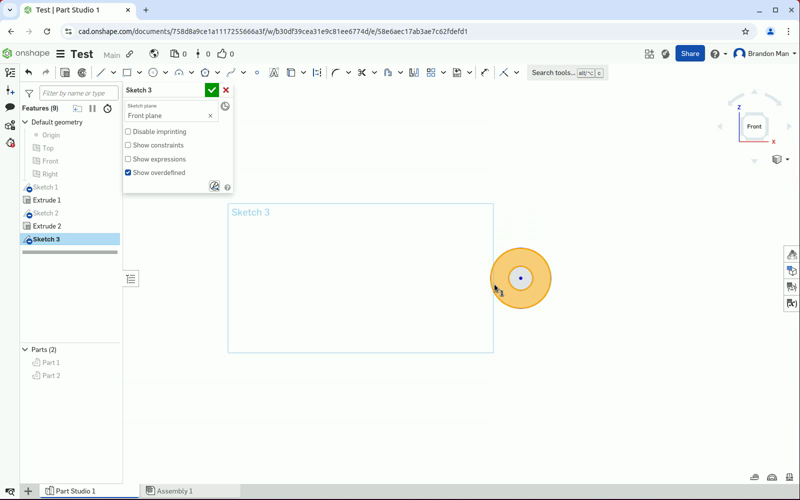
scroll(-6)
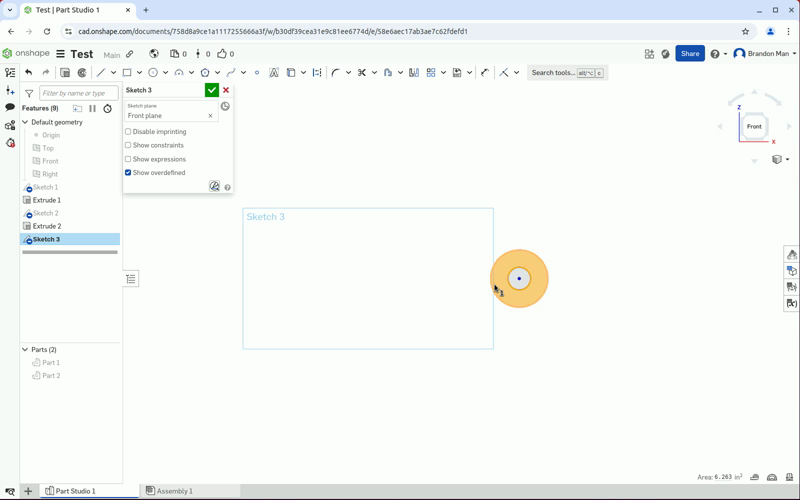
scroll(-6)
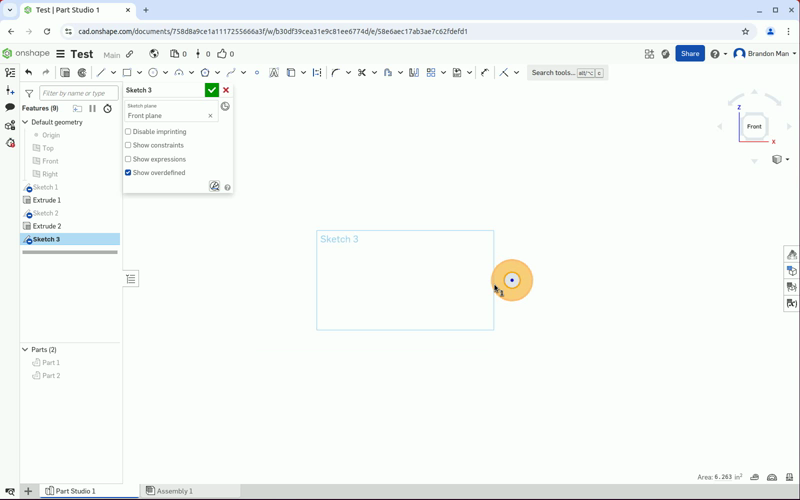
scroll(-6)
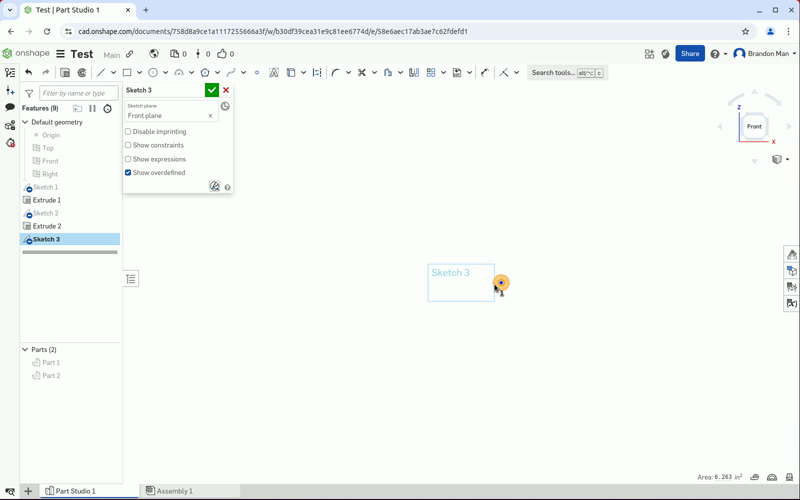
mouse_move(73, 352)
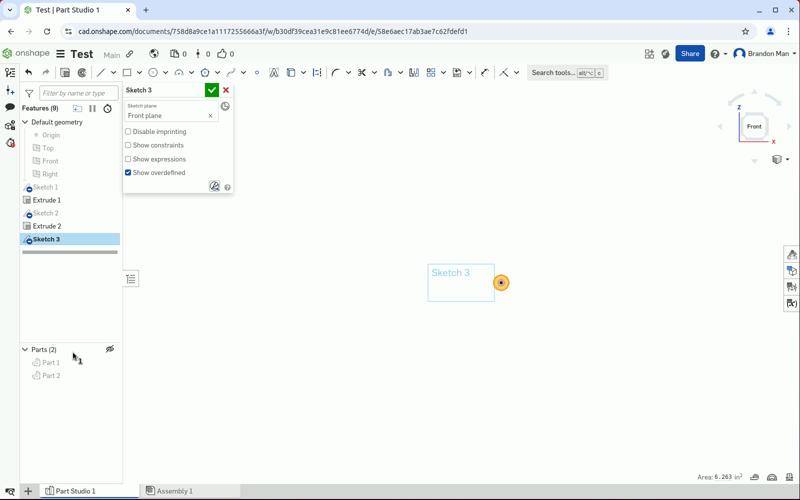
key(shift+y)
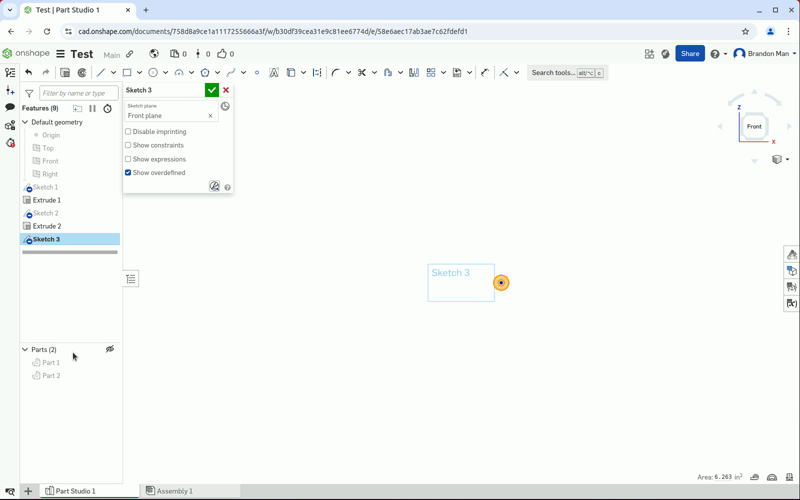
key(shift+e)
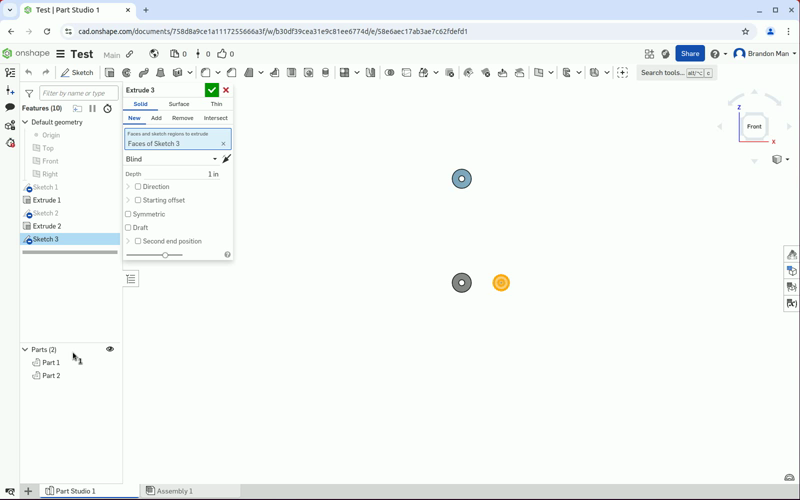
mouse_move(143, 106)
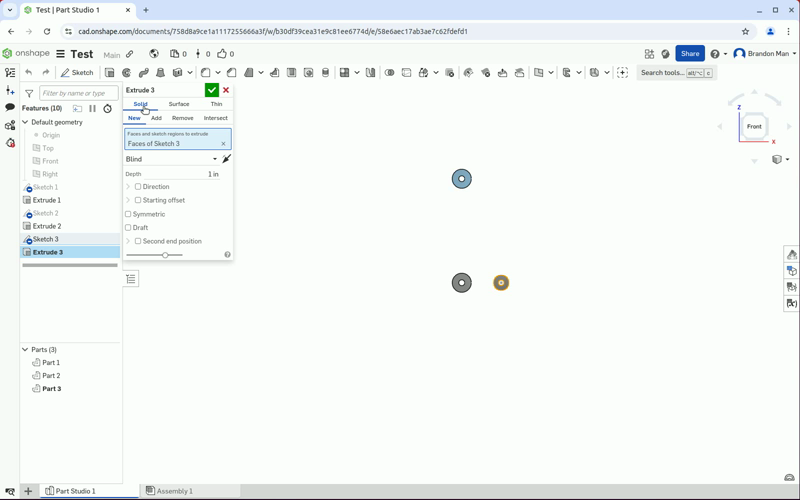
click(143, 106)
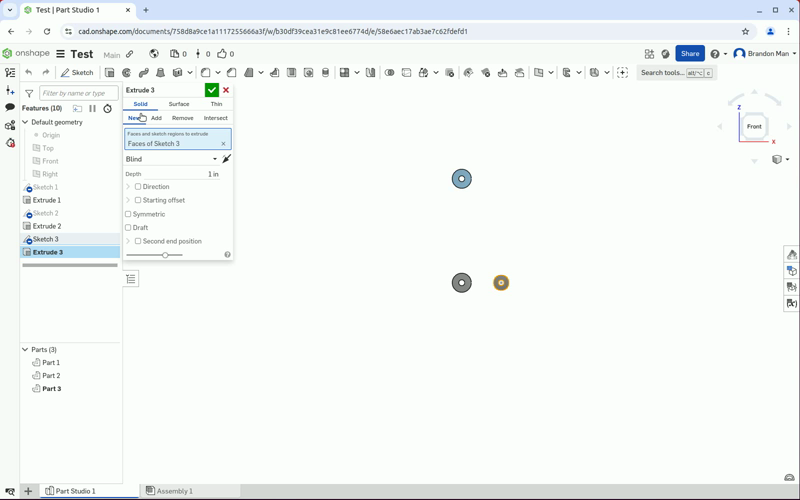
mouse_move(137, 120)
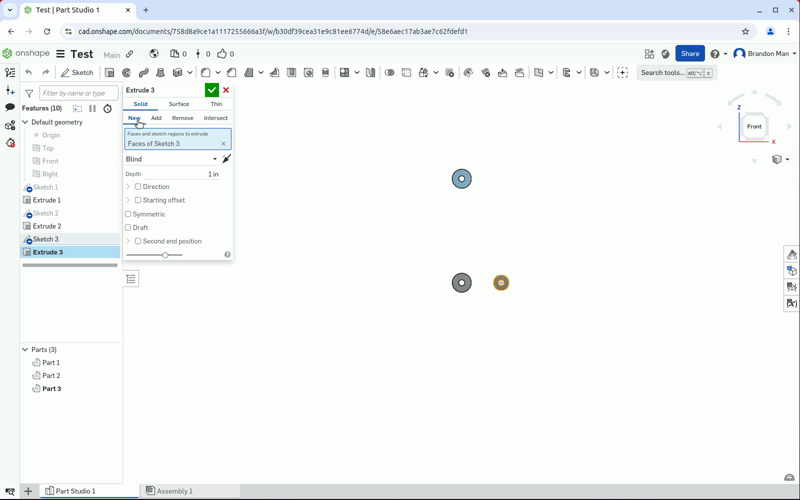
click(137, 120)
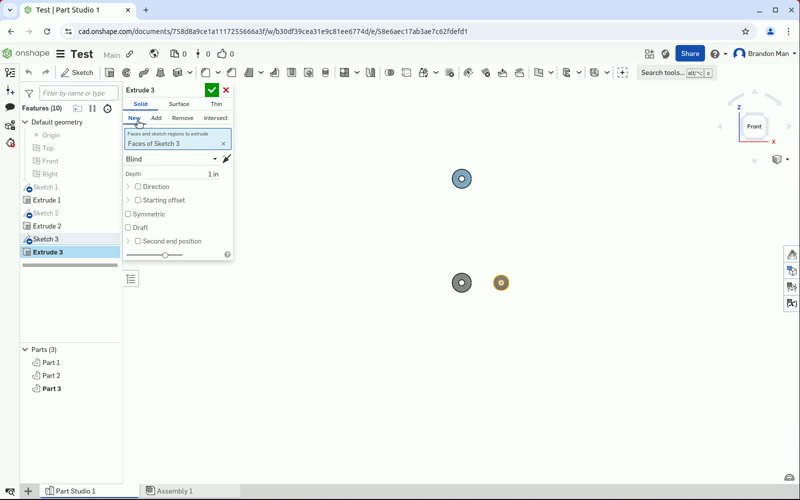
key(tab, 4)
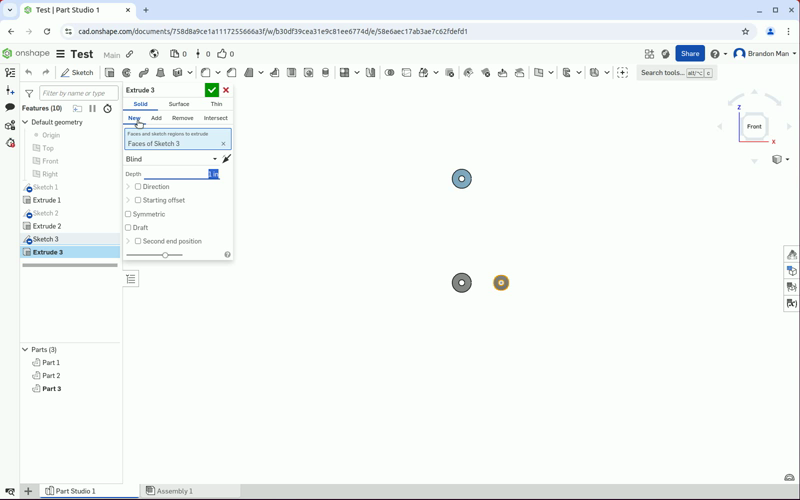
text(0.481)
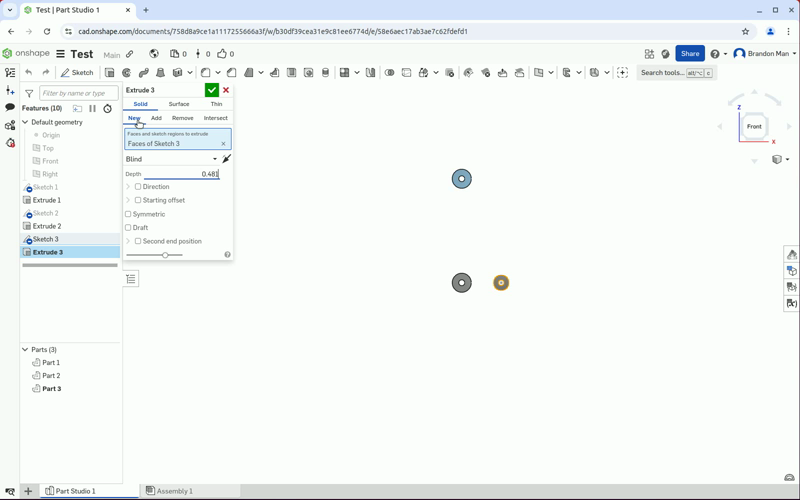
key(enter)
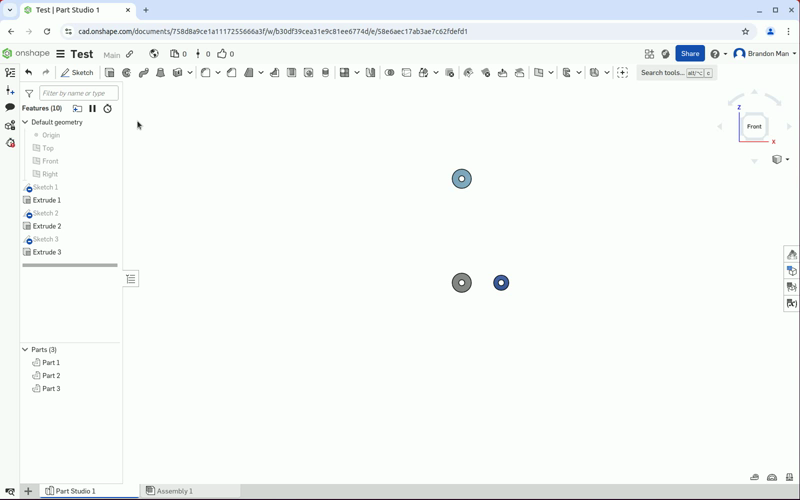
key(shift+h)
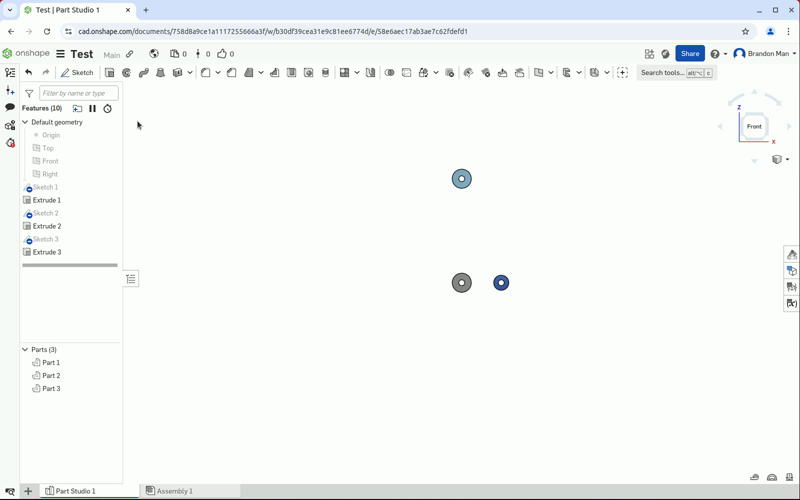
key(shift+h)
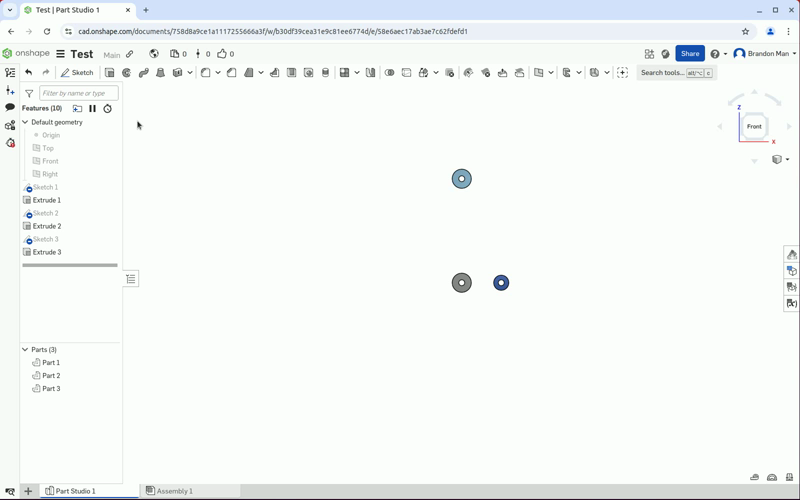
mouse_move(73, 189)
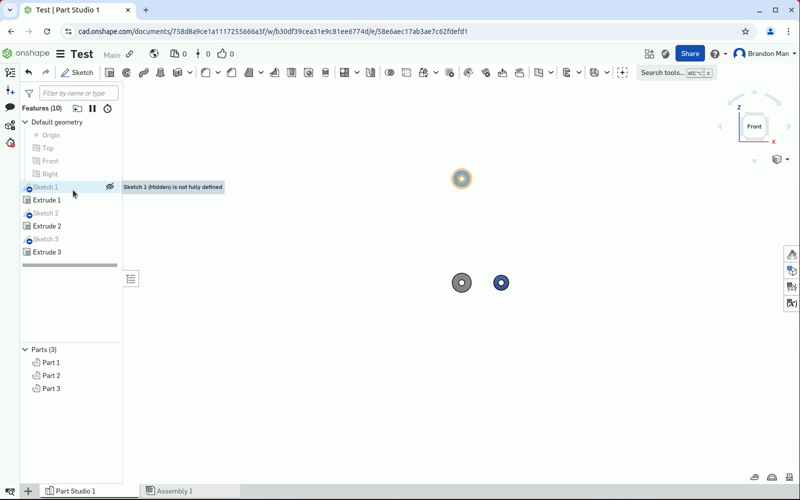
click(73, 189)
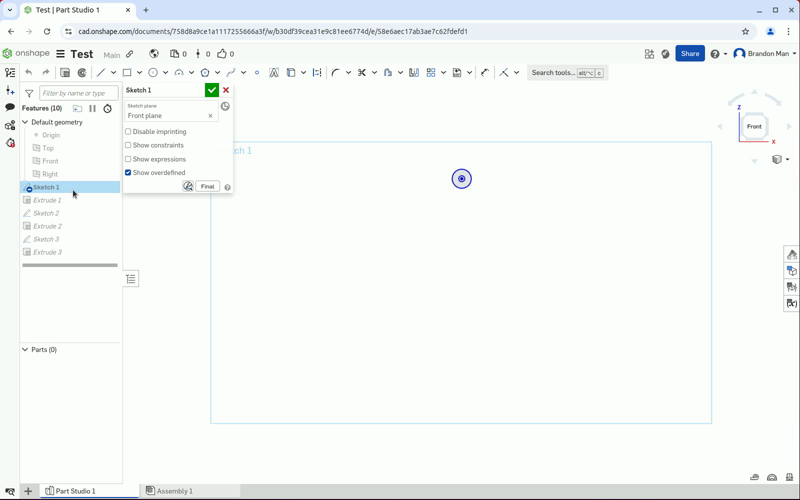
mouse_move(229, 92)
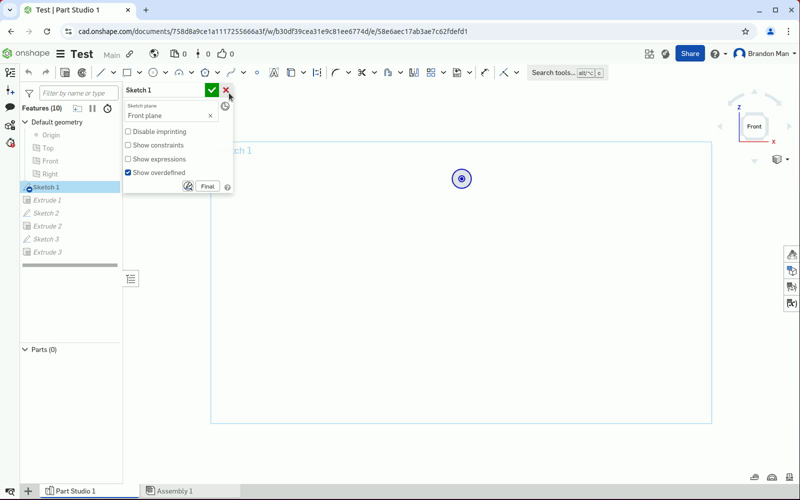
click(229, 92)
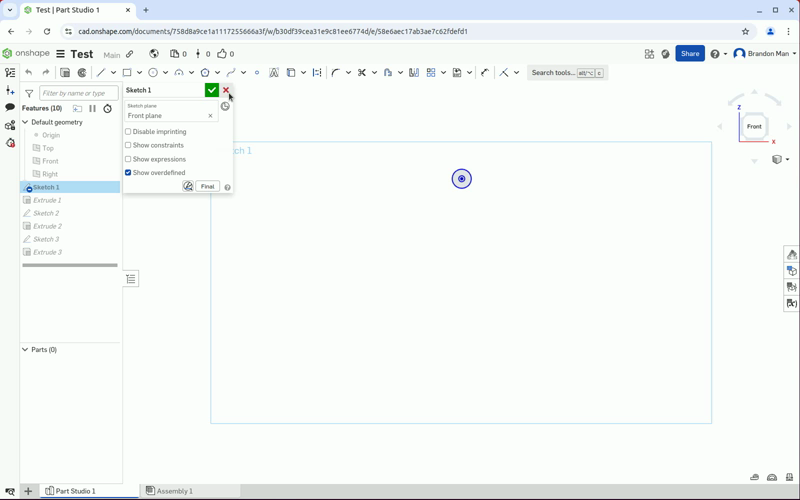
key(shift+s)
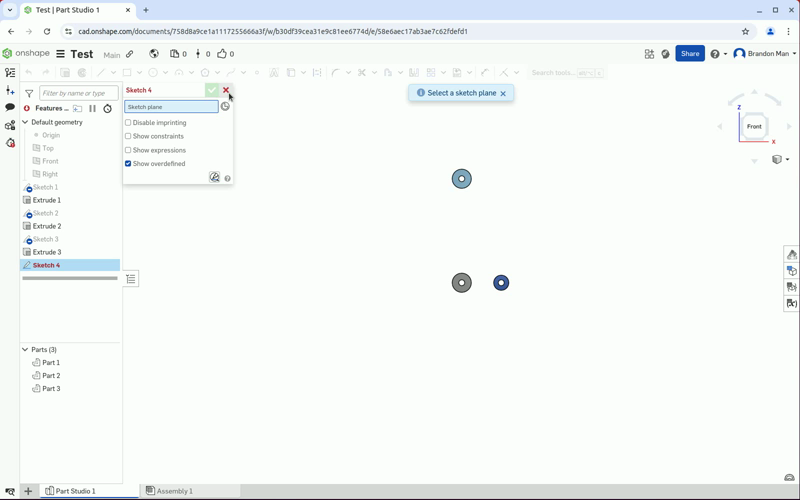
mouse_move(73, 163)
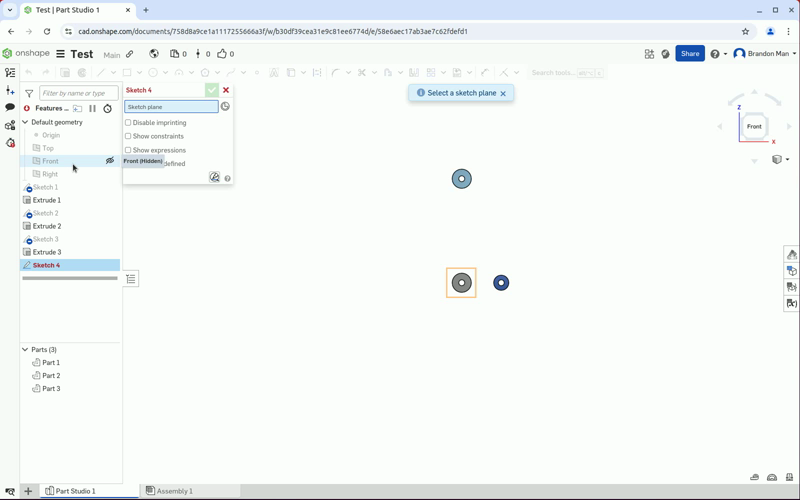
click(73, 163)
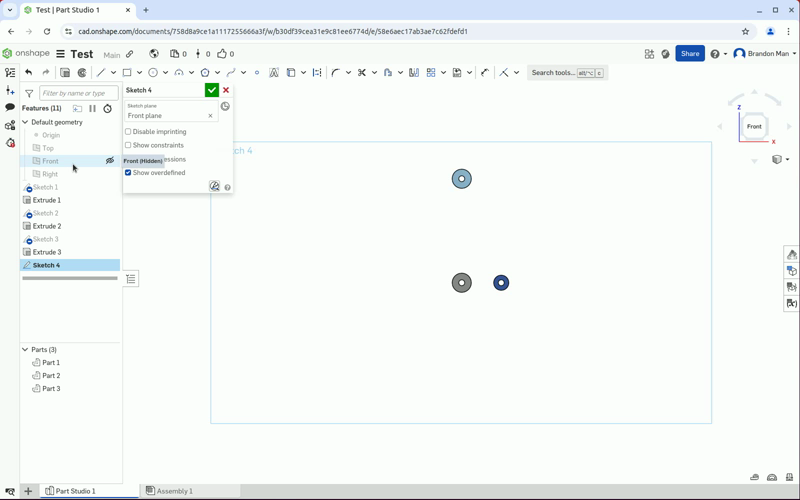
mouse_move(73, 352)
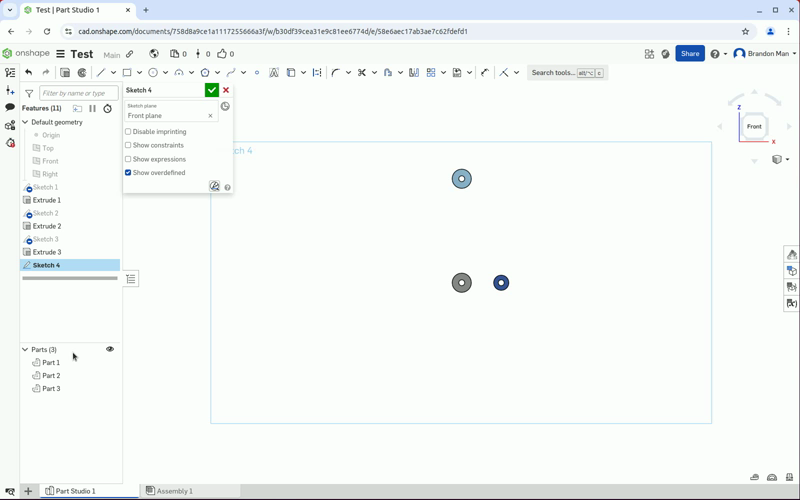
key(y)
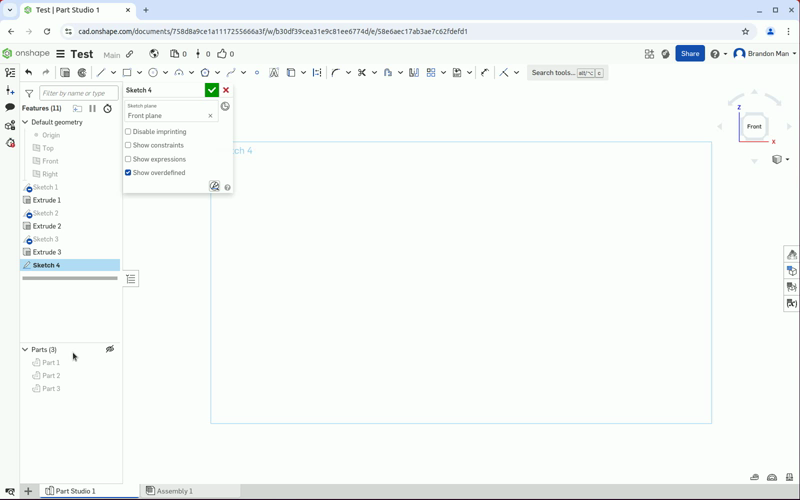
key(a)
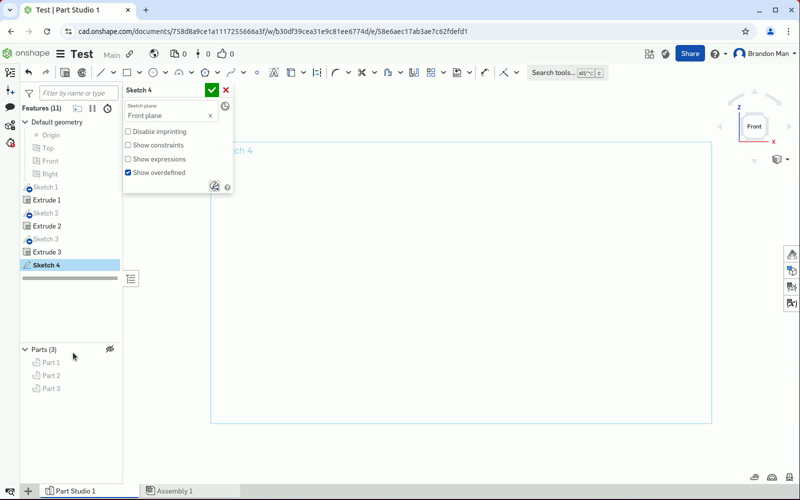
key_down(shift)
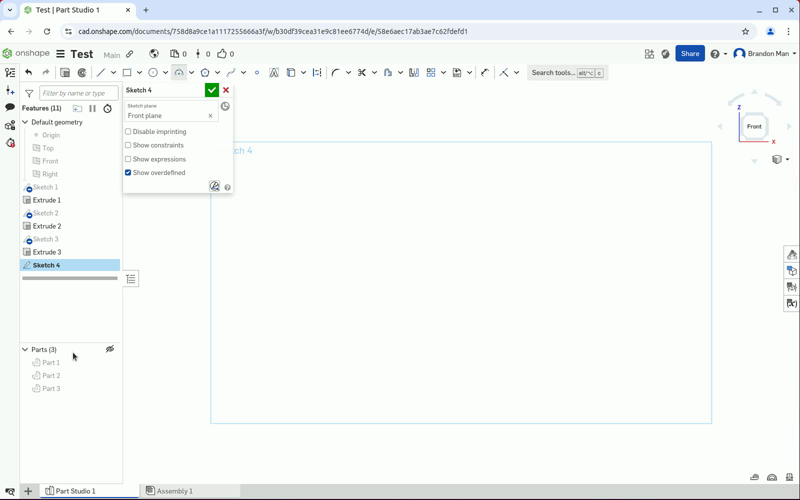
mouse_move(446, 223)
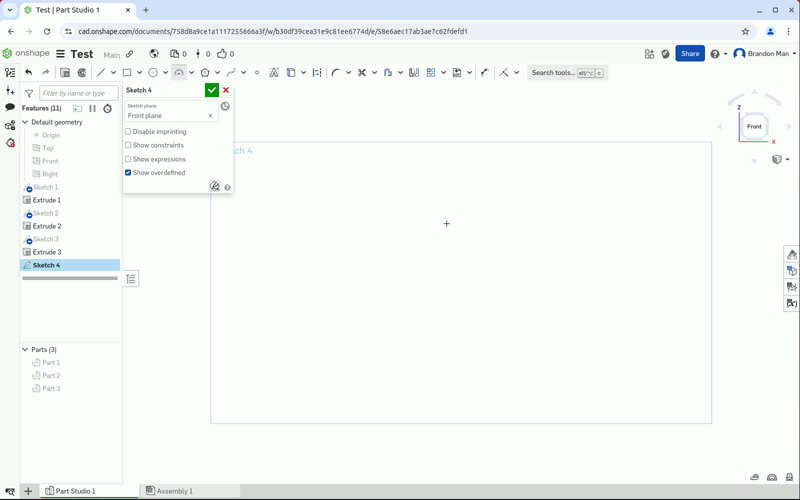
click(446, 223)
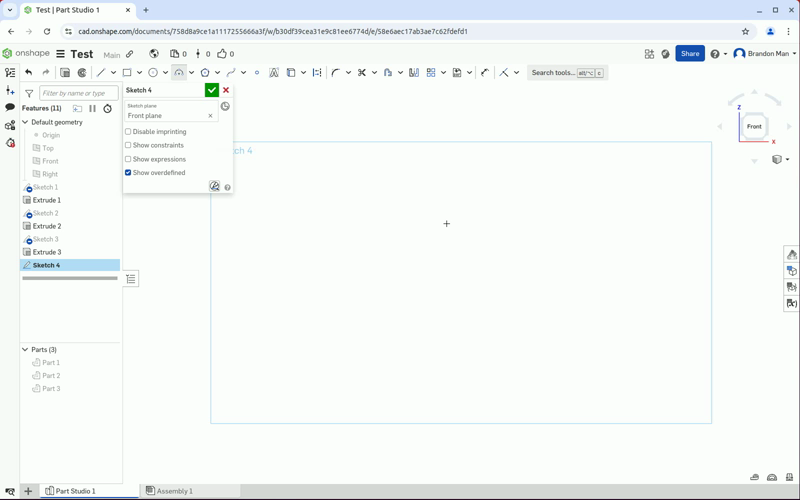
key_up(shift)
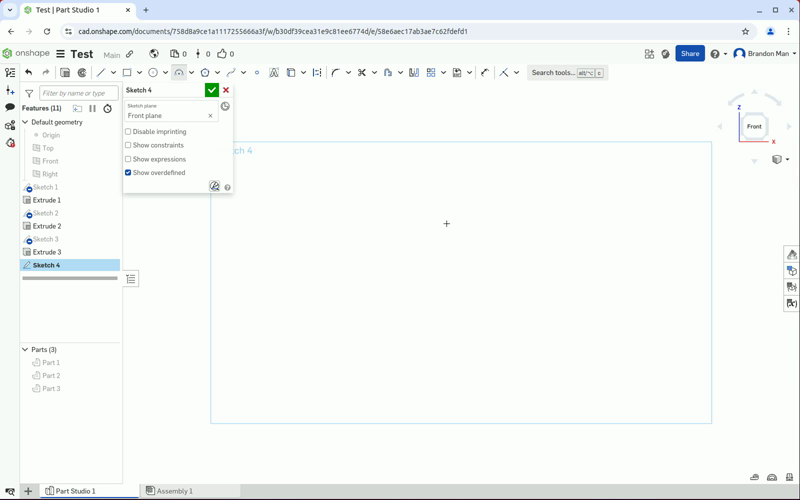
key_down(shift)
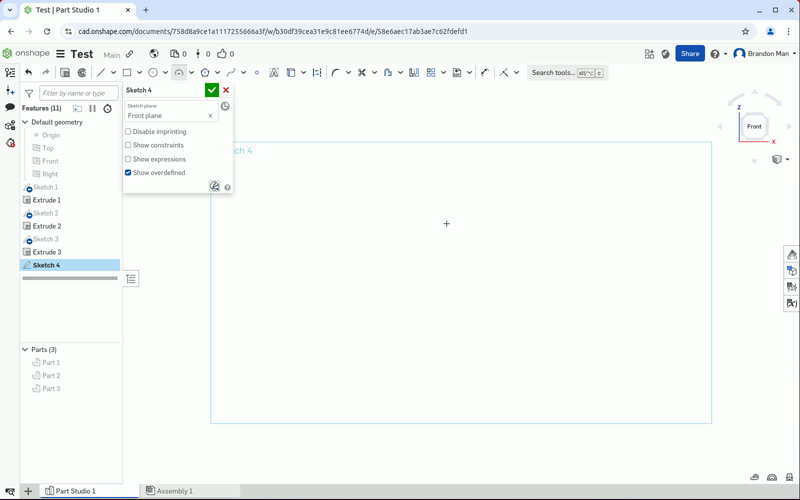
mouse_move(476, 223)
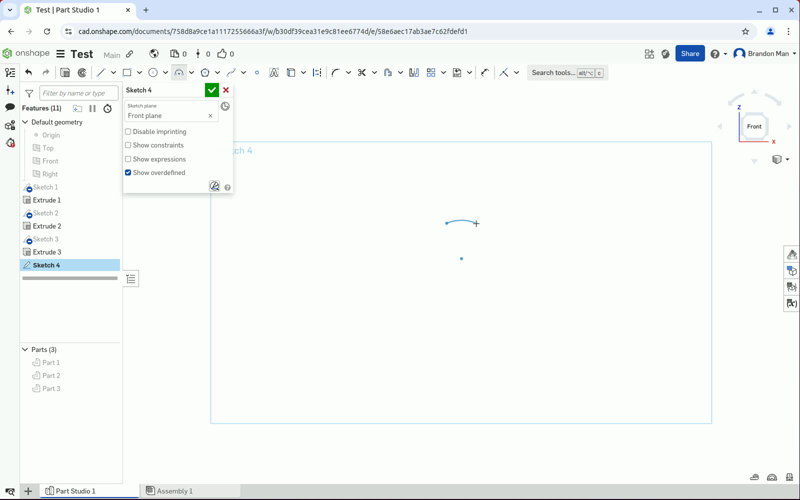
click(476, 223)
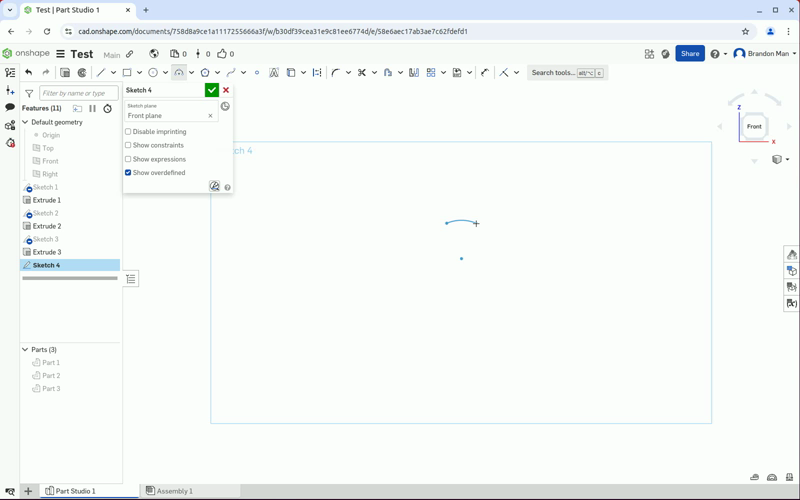
mouse_move(461, 210)
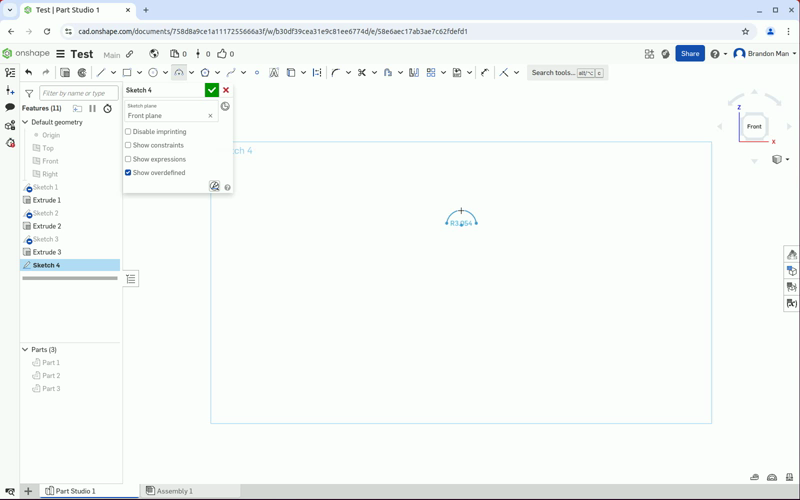
click(461, 210)
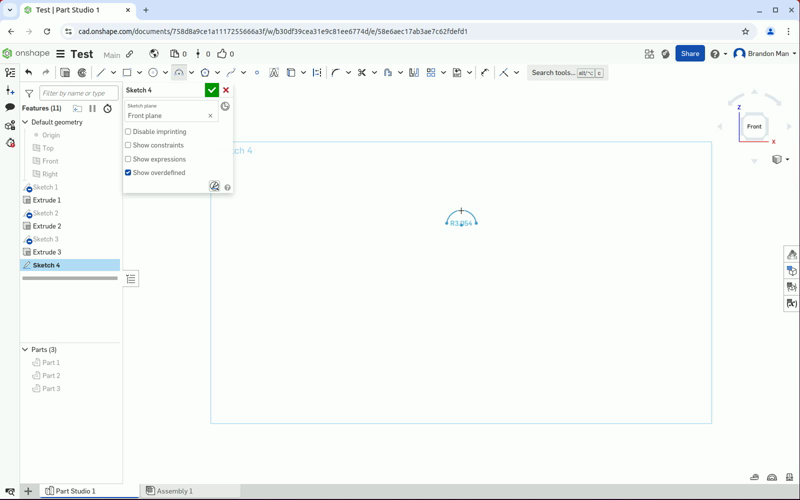
key_up(shift)
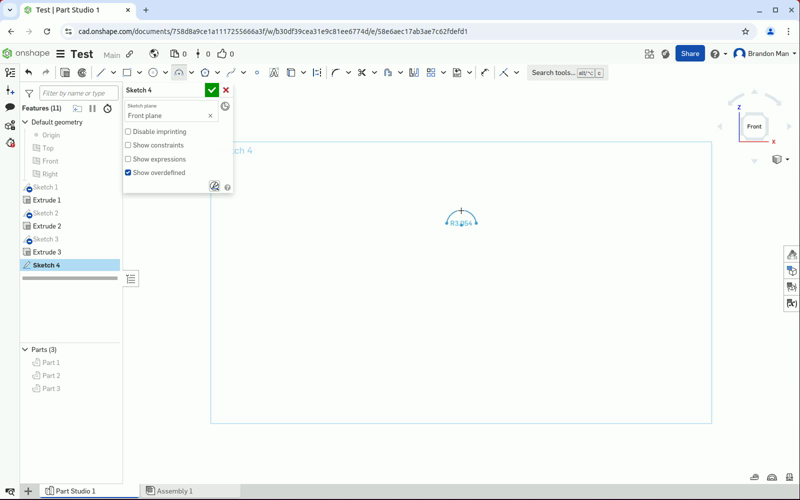
key(esc)
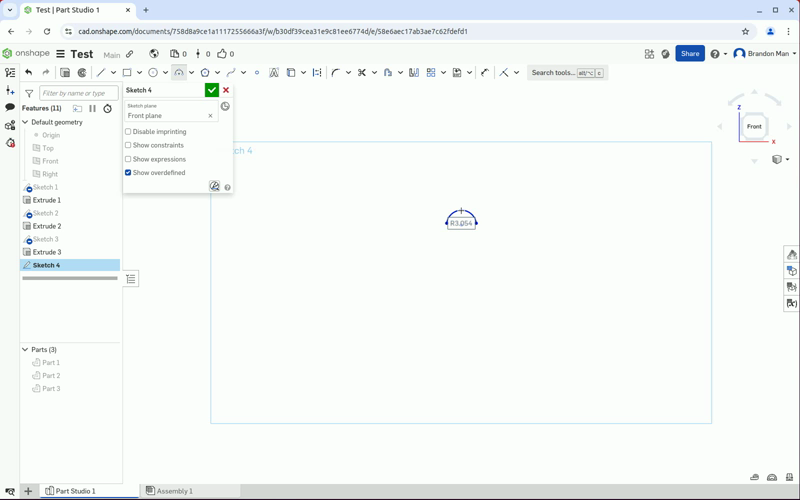
key(l)
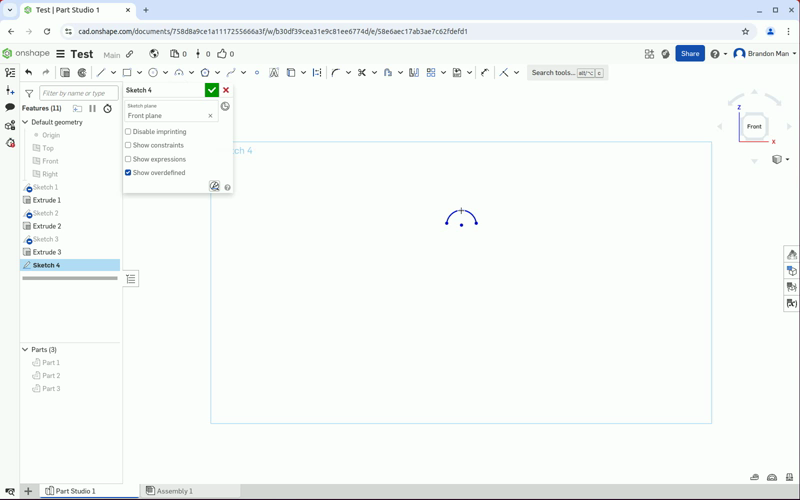
mouse_move(476, 223)
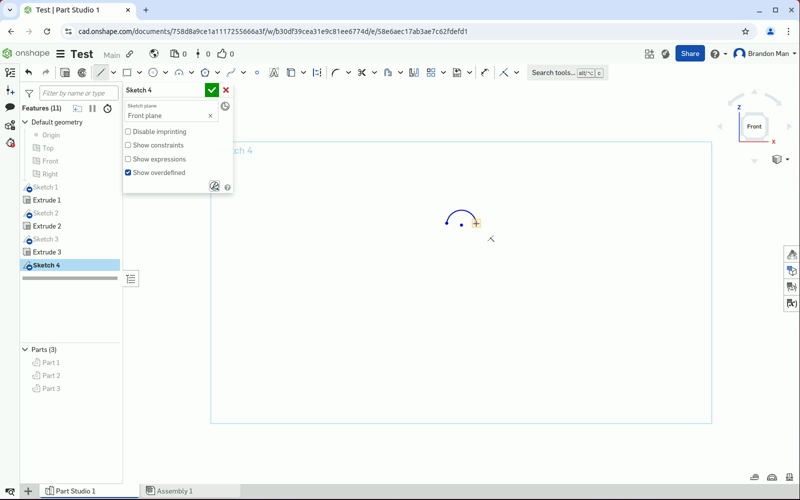
click(476, 223)
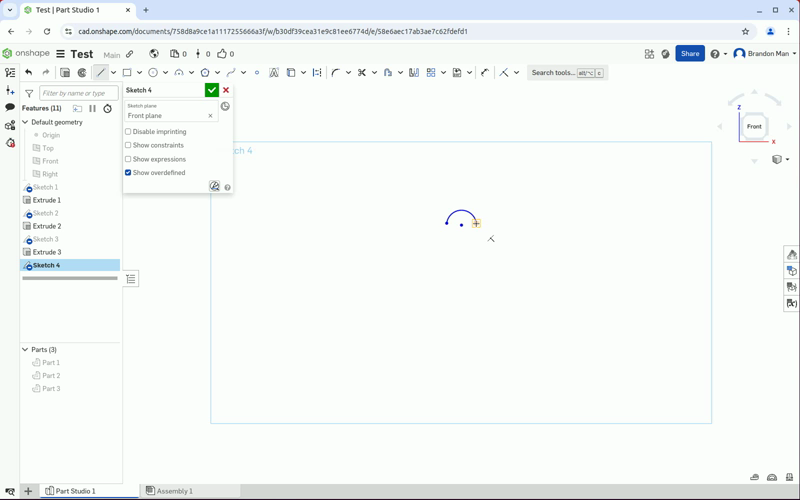
key_down(shift)
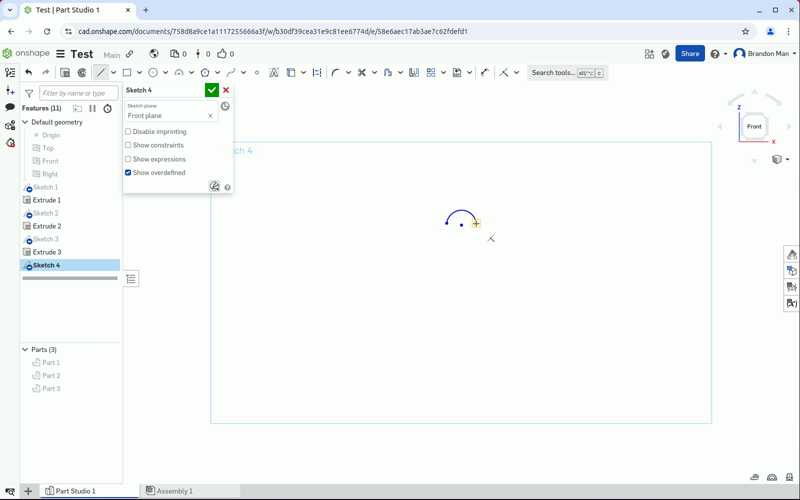
mouse_move(506, 223)
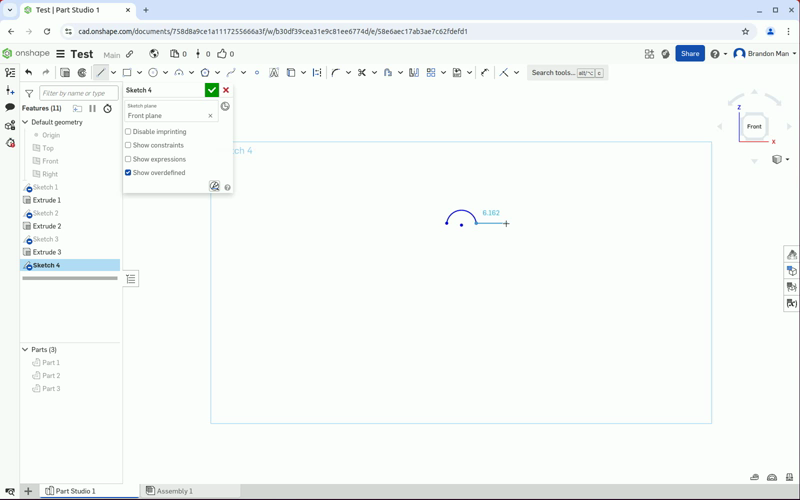
mouse_move(470, 176)
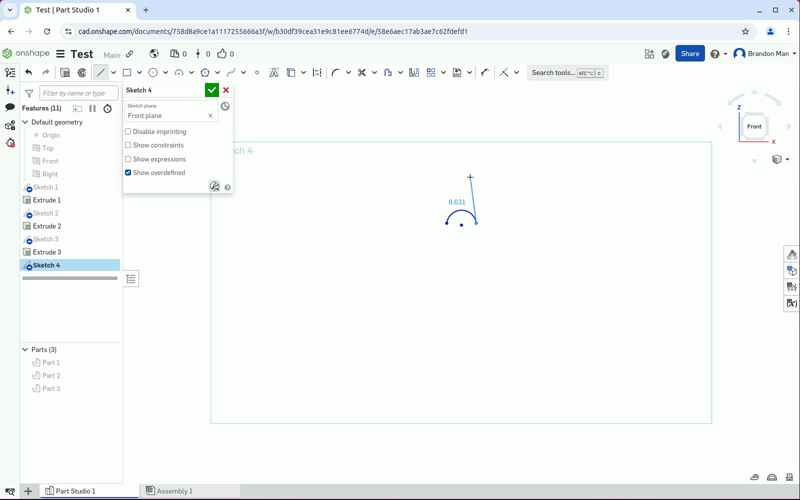
click(470, 176)
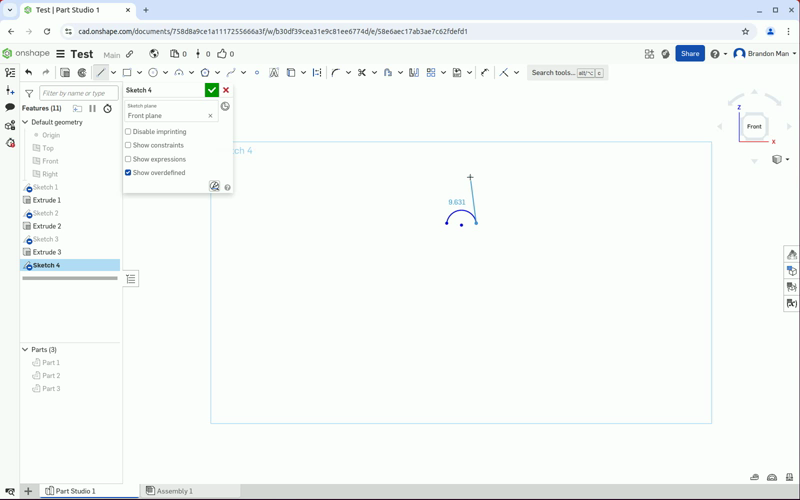
key_up(shift)
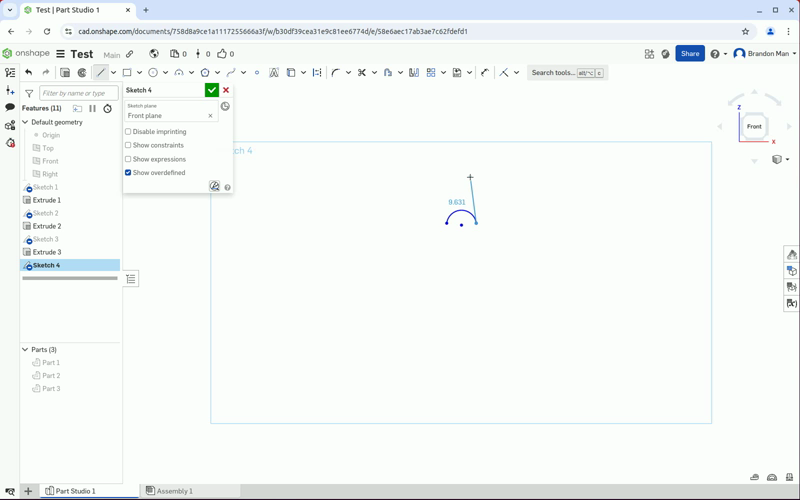
key(esc)
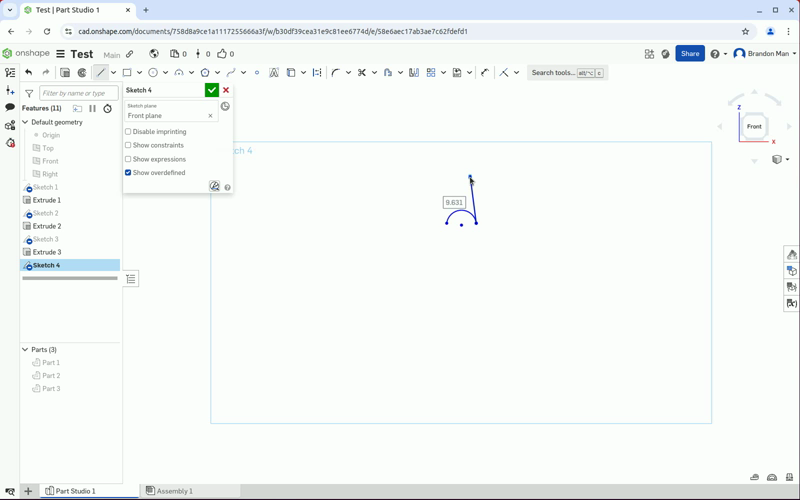
key(a)
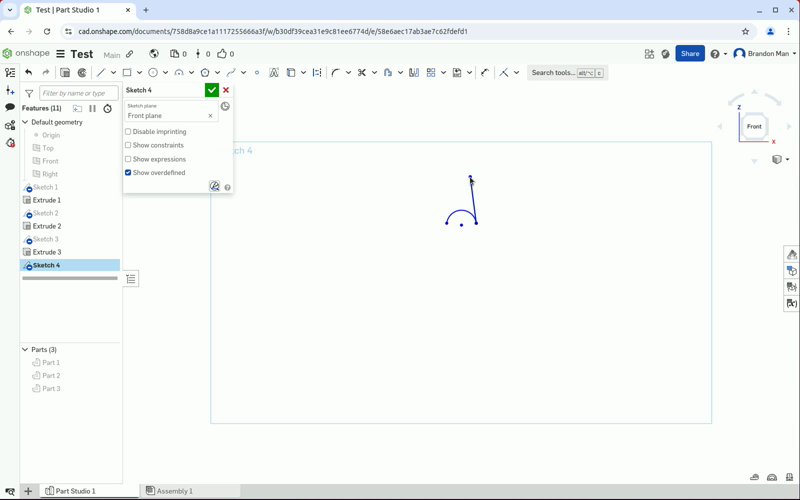
mouse_move(470, 176)
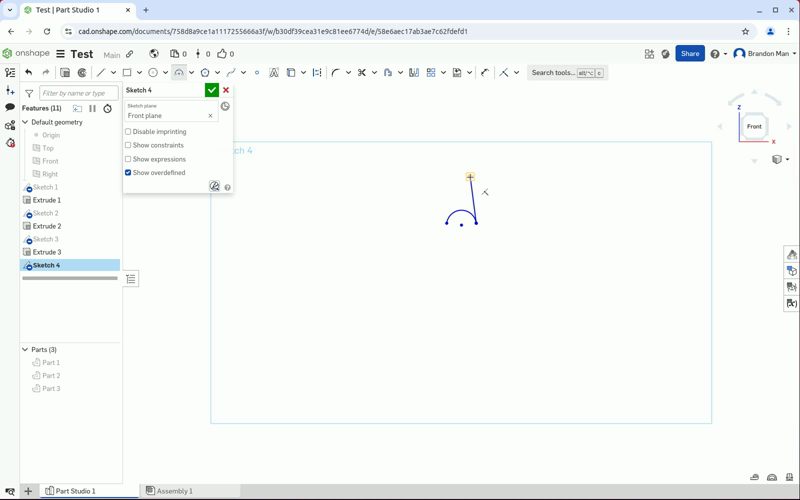
click(470, 176)
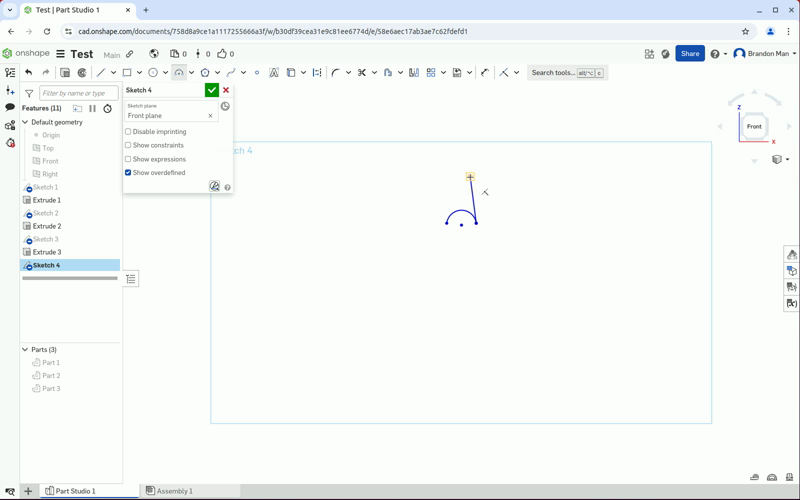
key_down(shift)
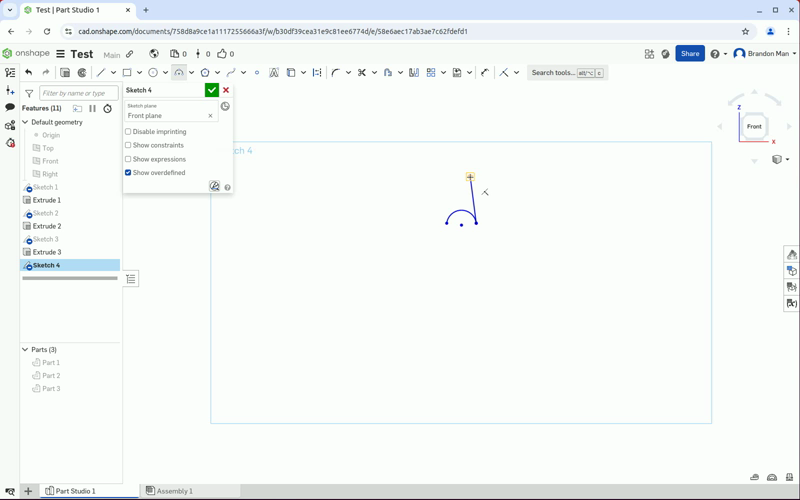
mouse_move(452, 176)
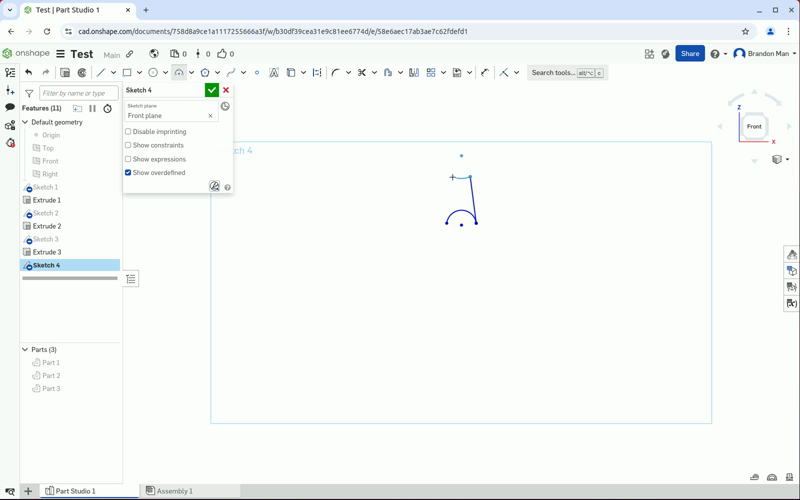
click(452, 176)
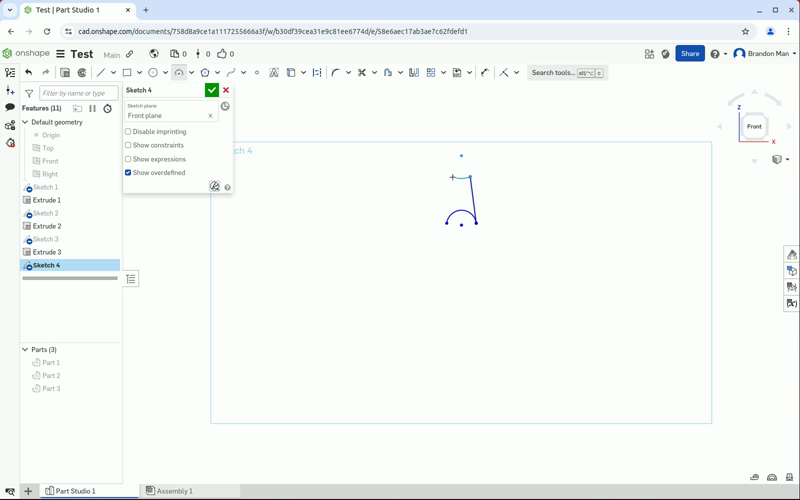
mouse_move(461, 186)
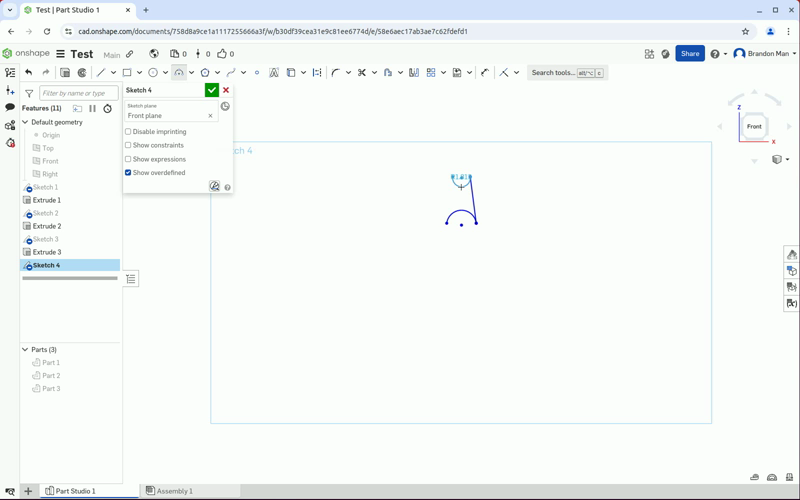
click(461, 186)
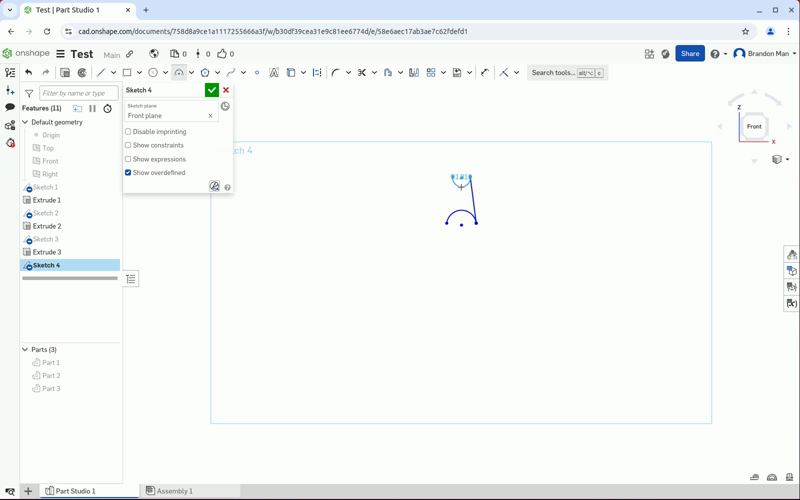
key_up(shift)
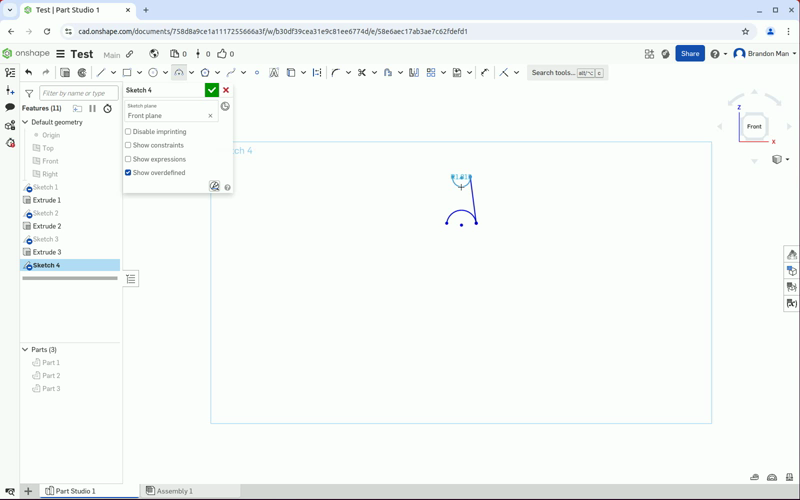
key(esc)
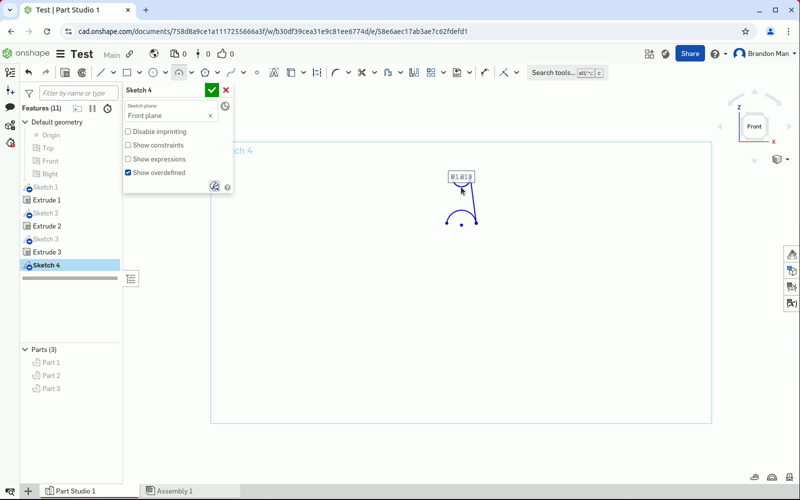
key(l)
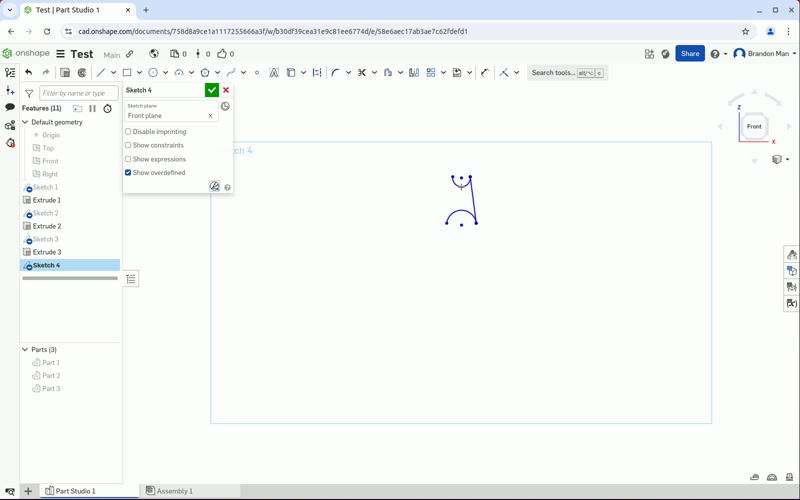
mouse_move(452, 176)
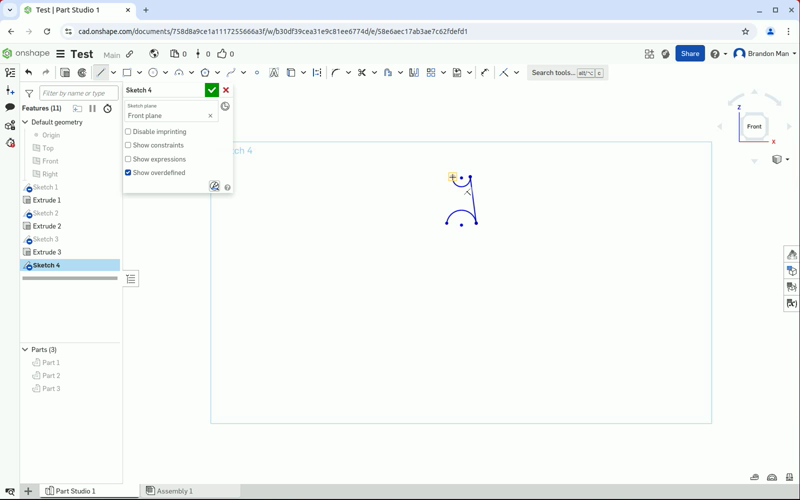
click(452, 176)
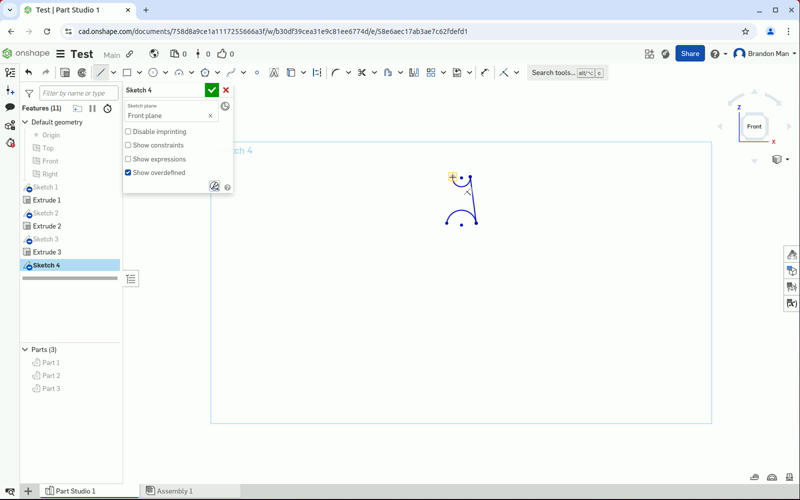
mouse_move(482, 176)
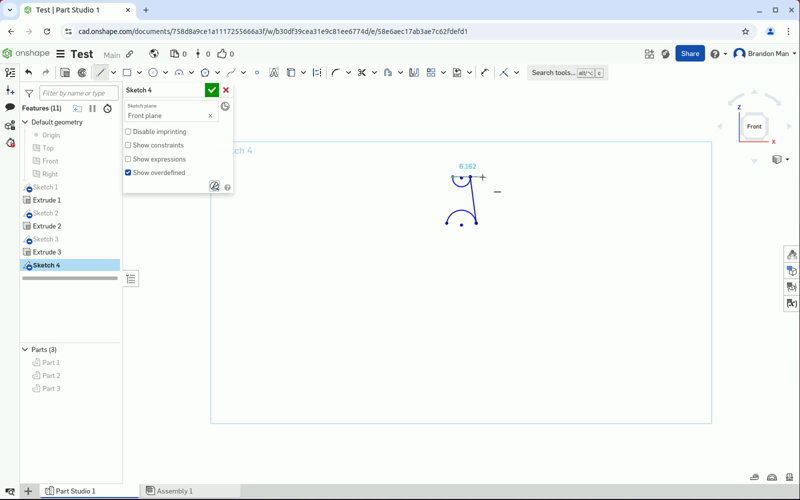
key_down(shift)
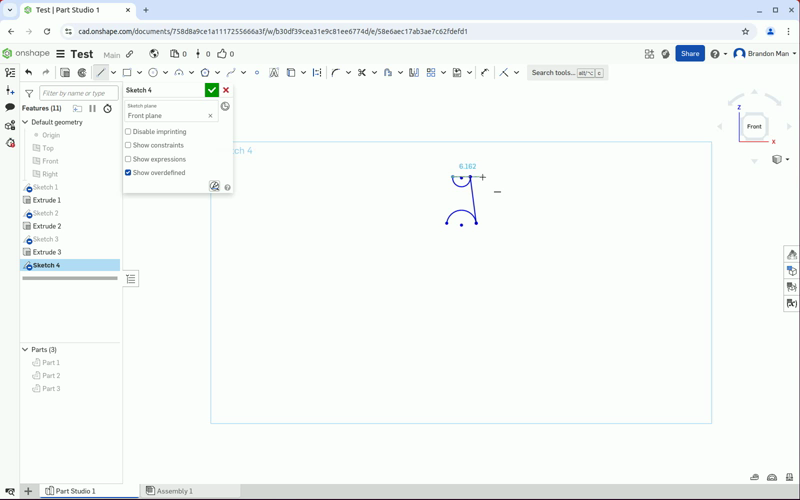
mouse_move(446, 223)
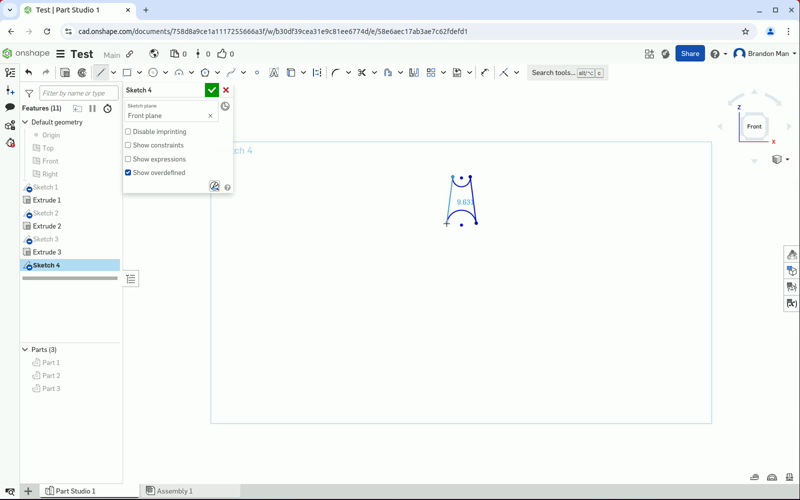
key_up(shift)
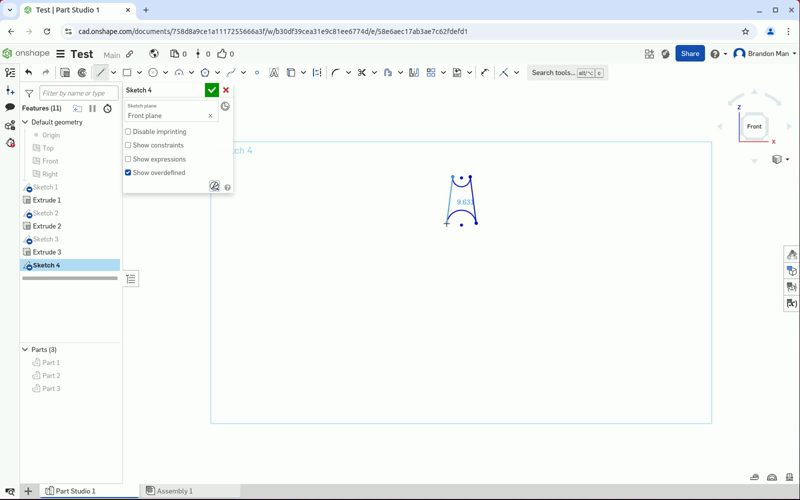
click(446, 223)
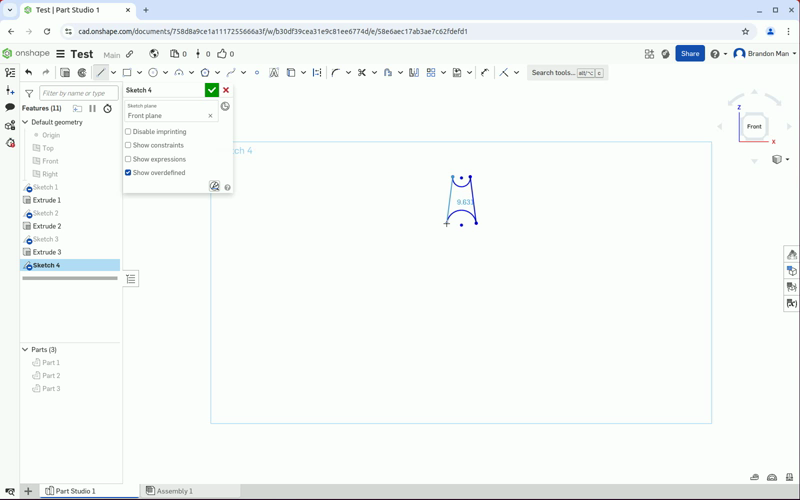
key(esc)
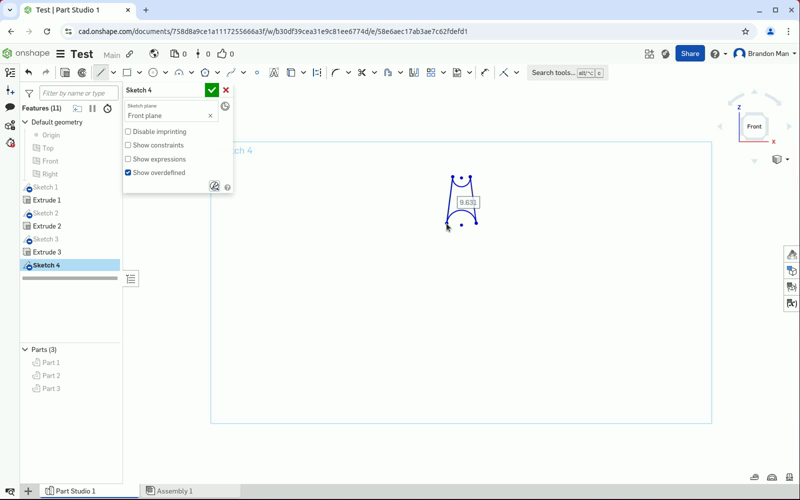
key(c)
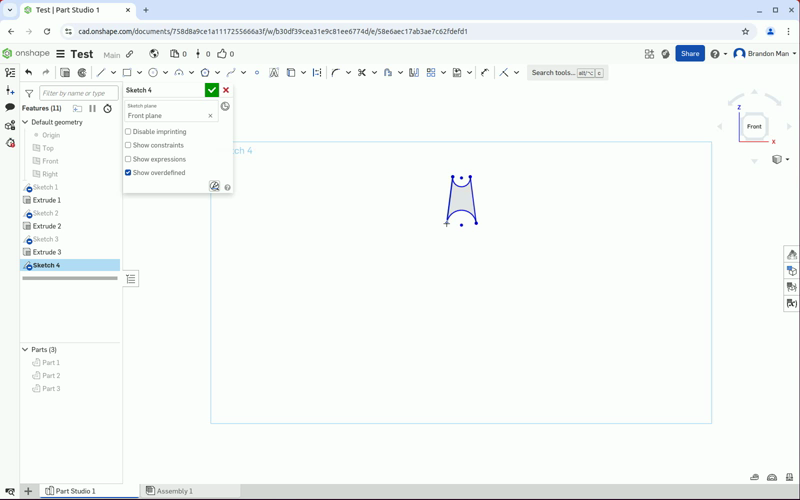
key_down(shift)
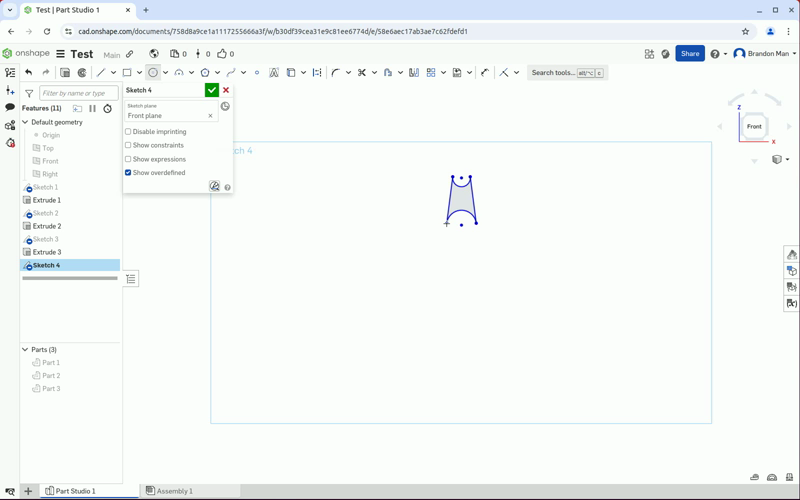
mouse_move(458, 191)
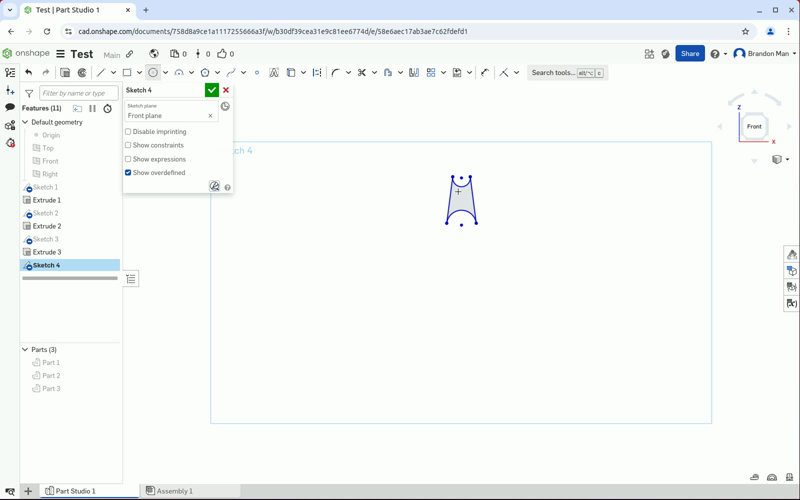
click(458, 191)
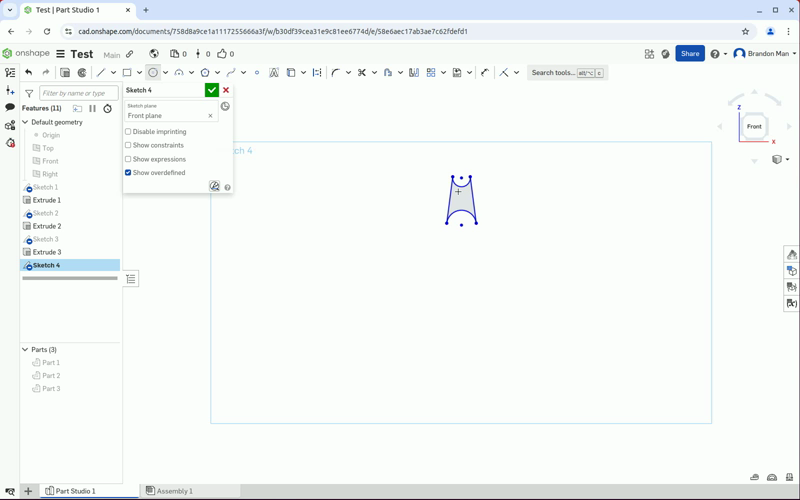
key_up(shift)
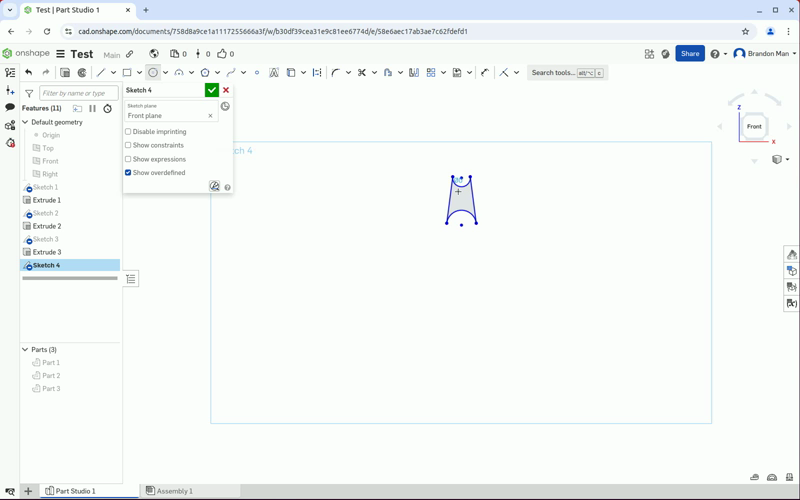
mouse_move(461, 191)
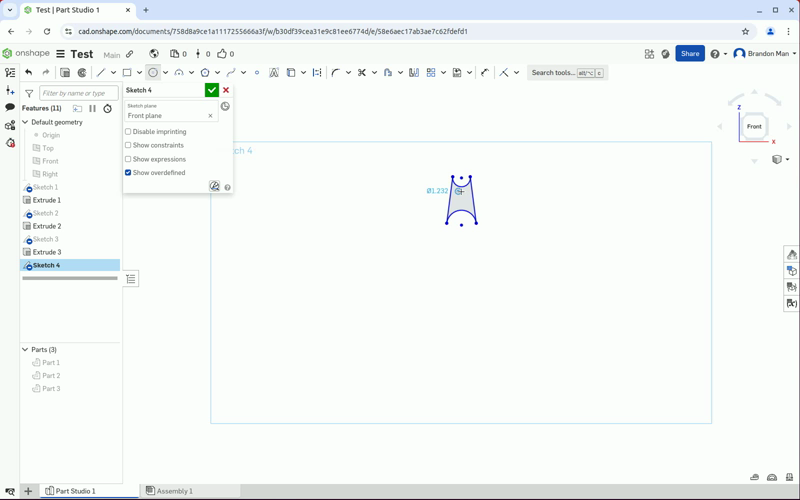
scroll(6)
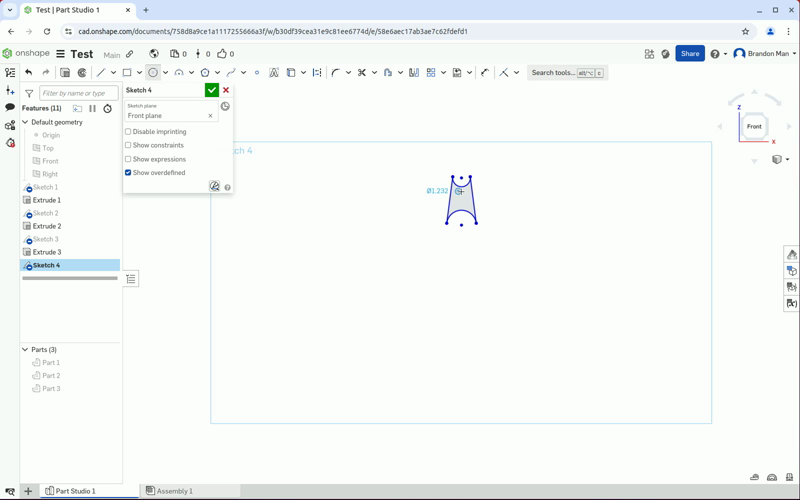
scroll(6)
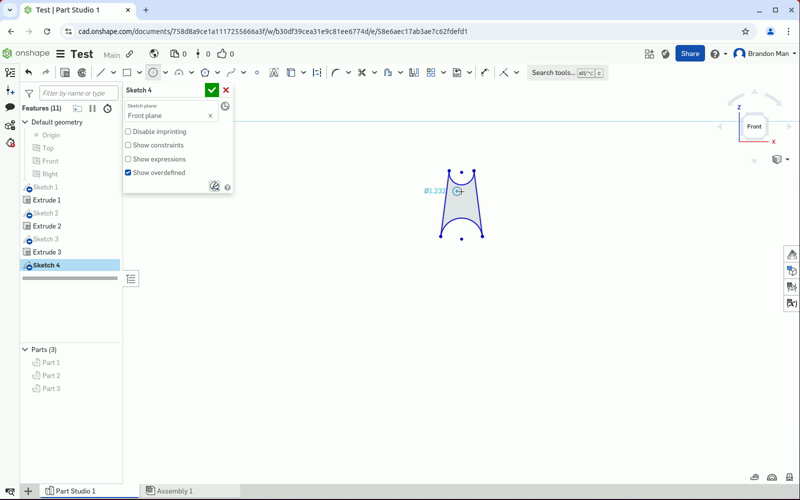
scroll(6)
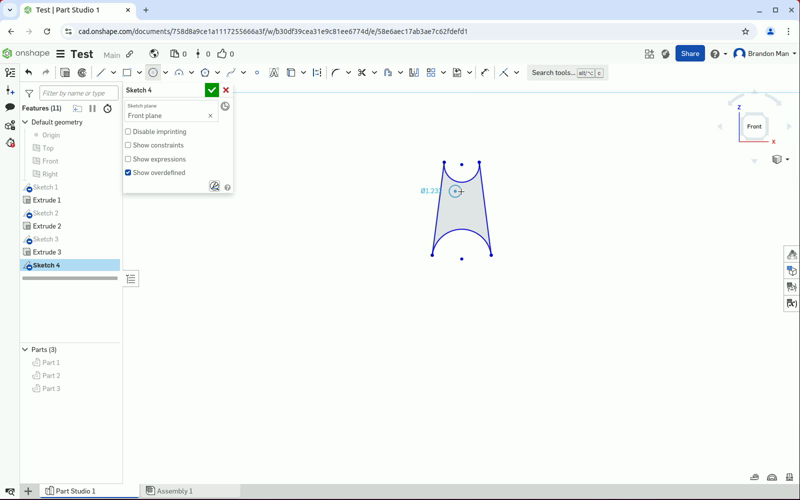
scroll(6)
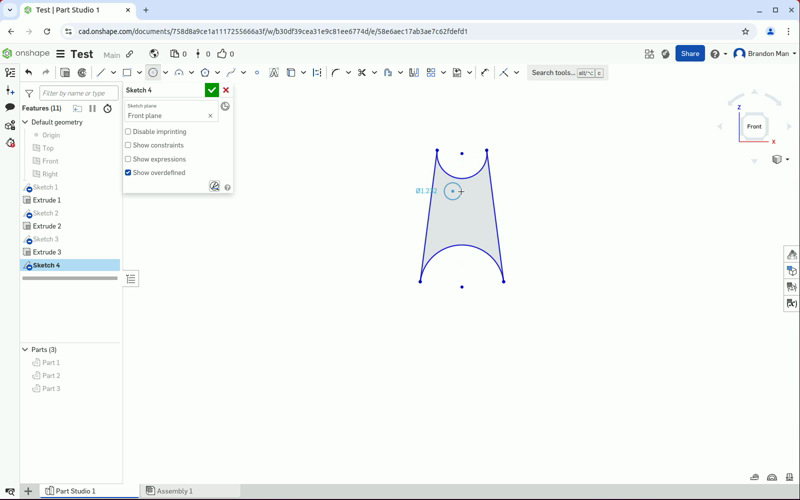
scroll(6)
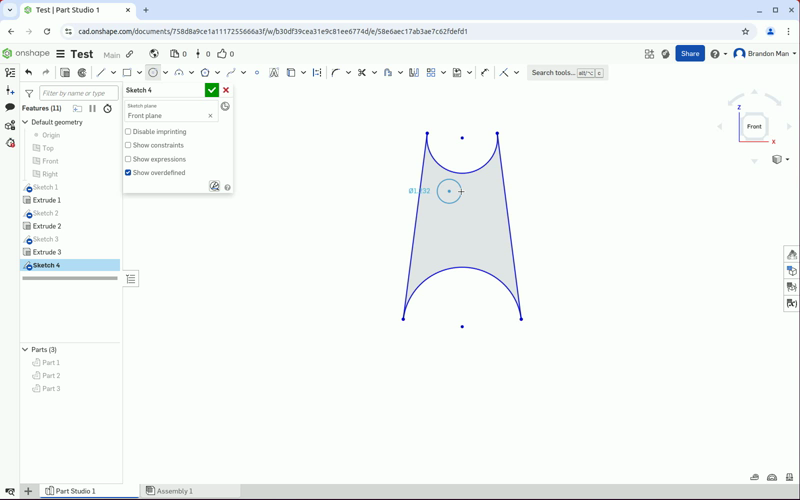
scroll(6)
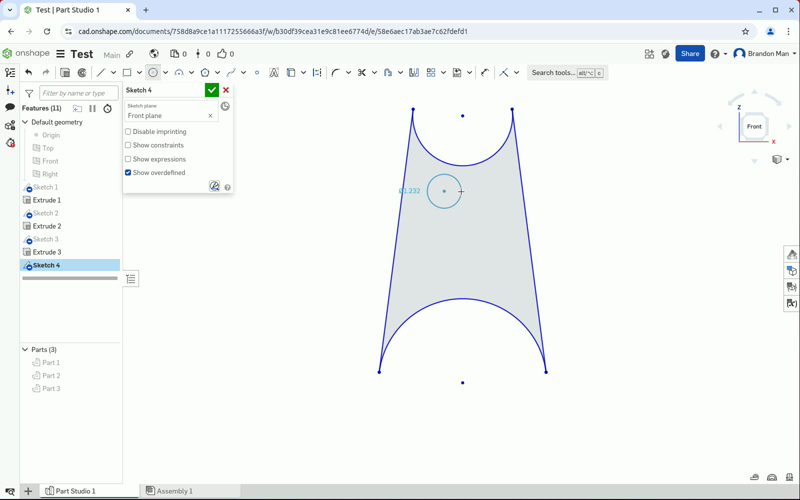
scroll(6)
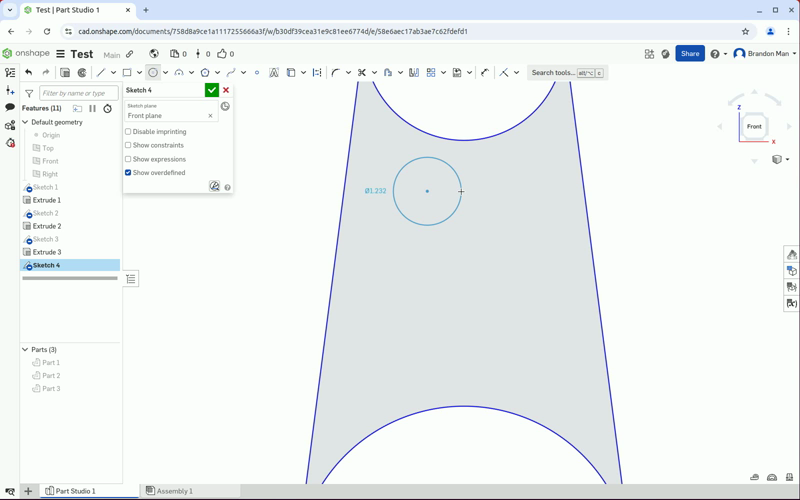
click(461, 191)
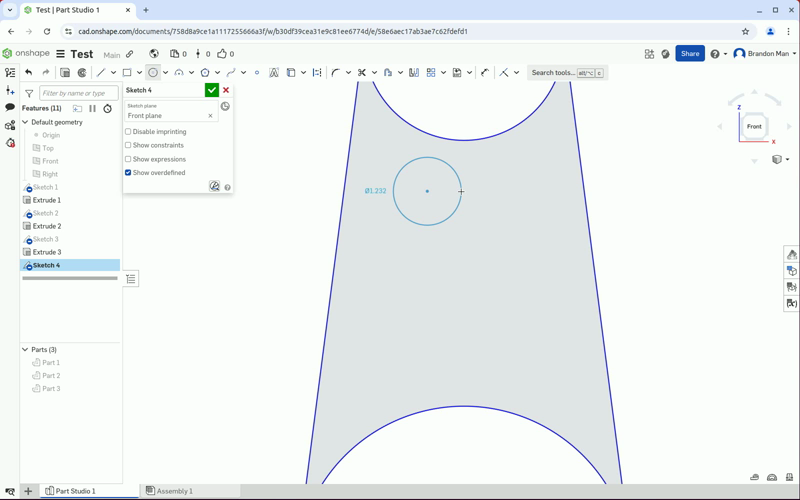
scroll(-6)
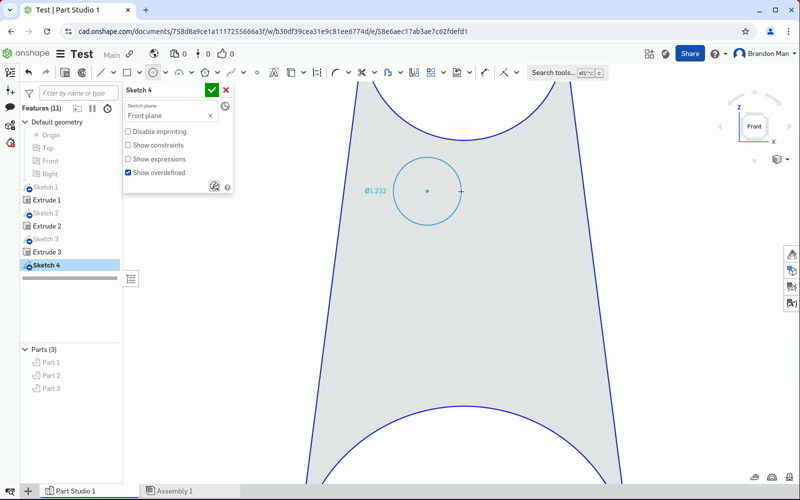
scroll(-6)
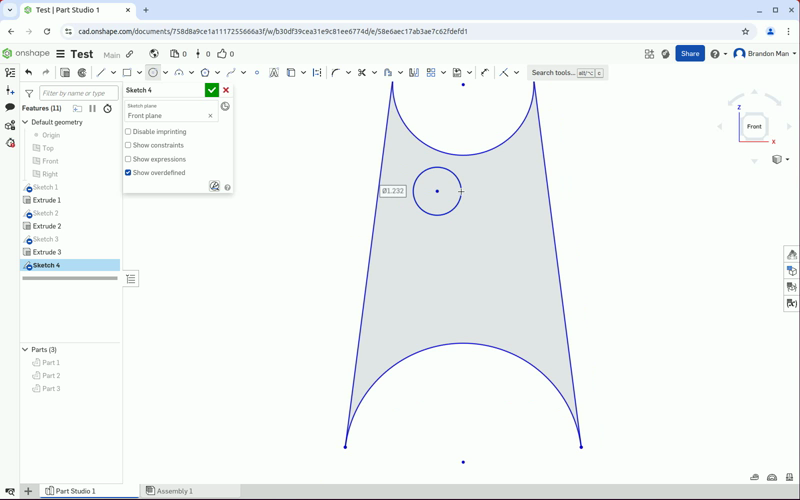
scroll(-6)
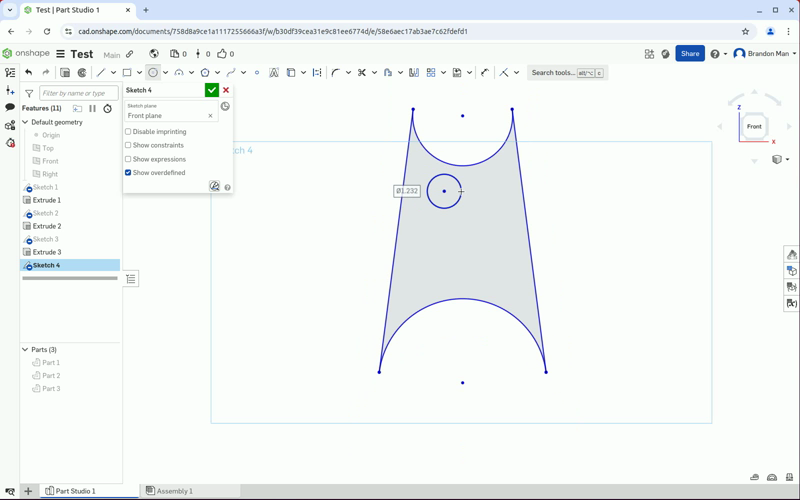
scroll(-6)
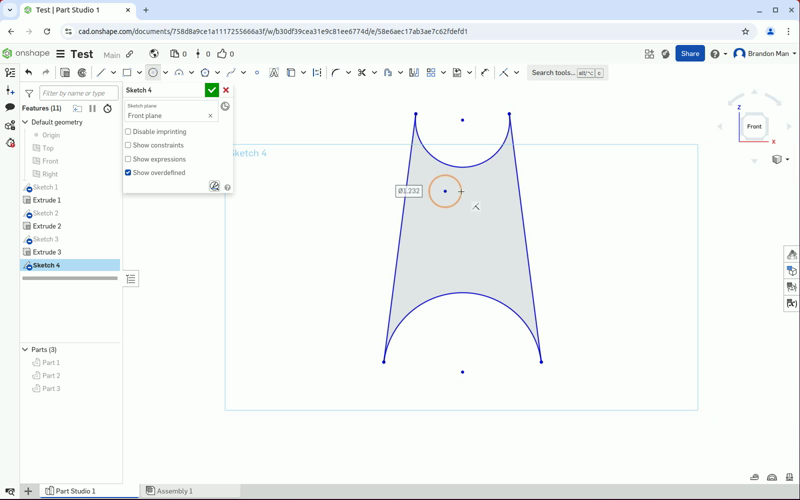
scroll(-6)
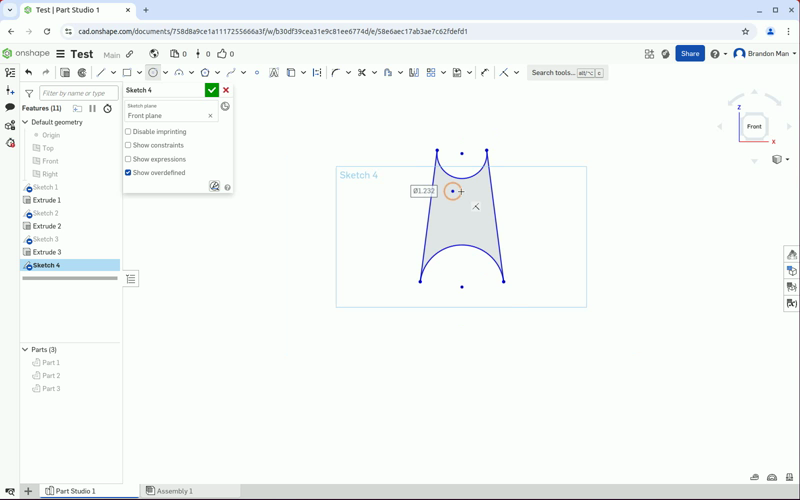
scroll(-6)
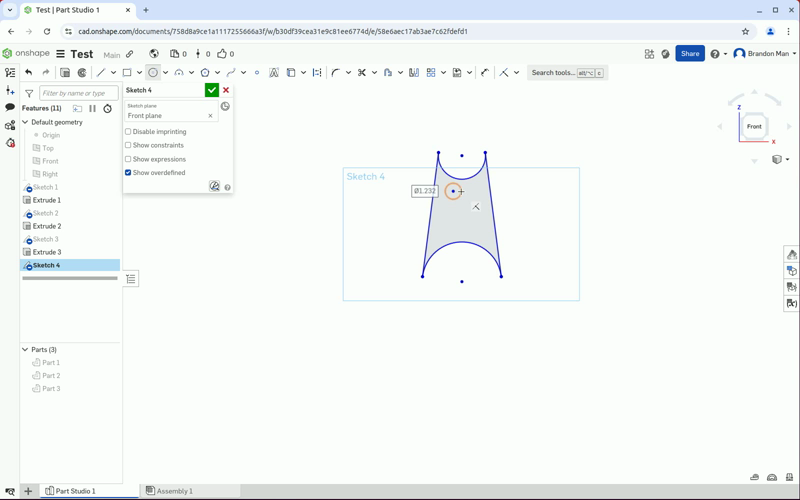
scroll(-6)
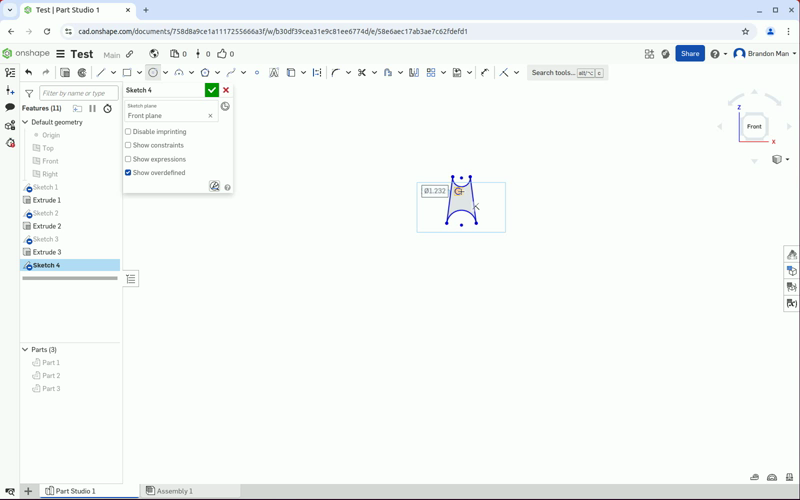
key(esc)
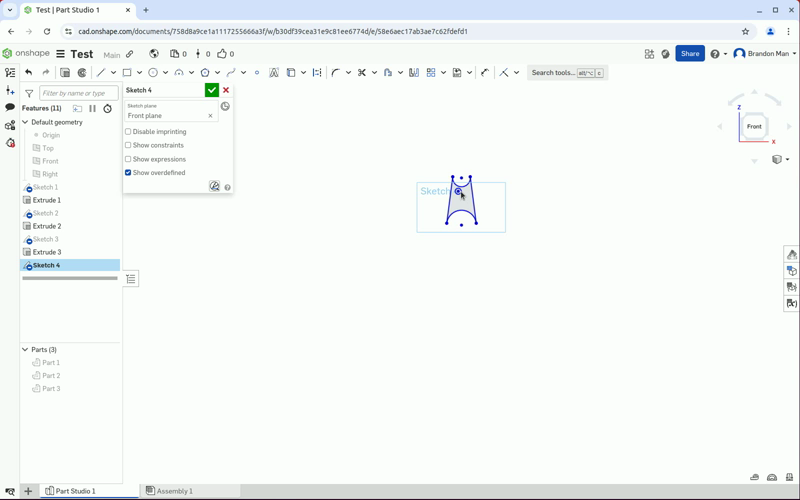
mouse_move(460, 205)
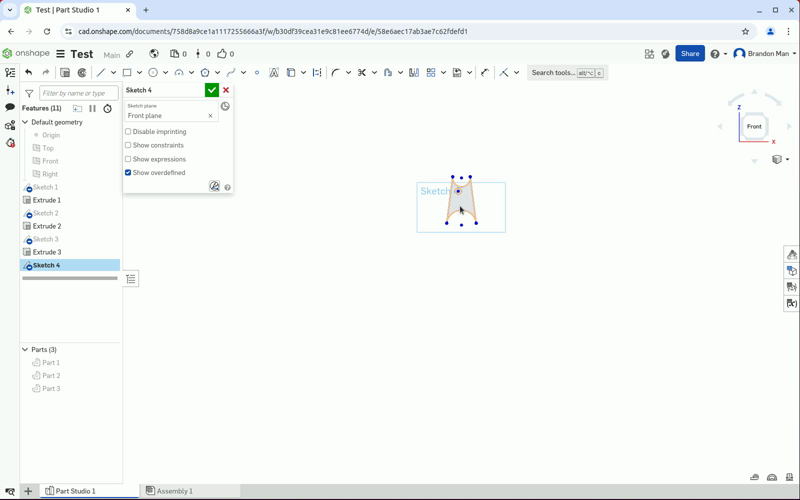
scroll(6)
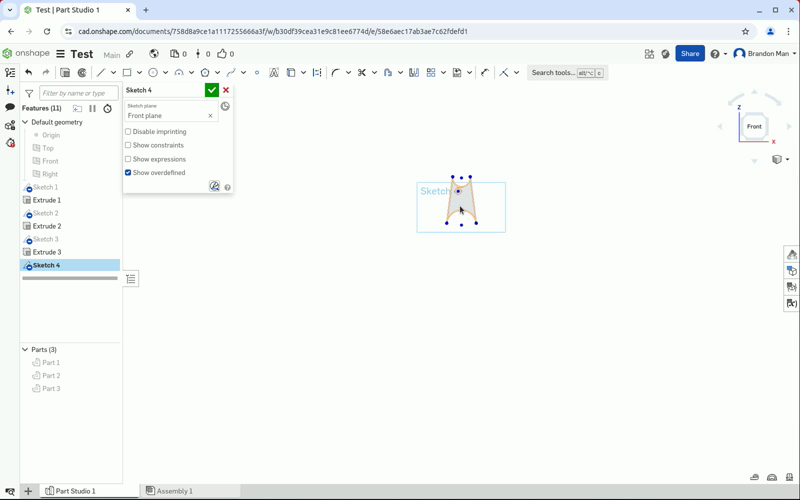
scroll(6)
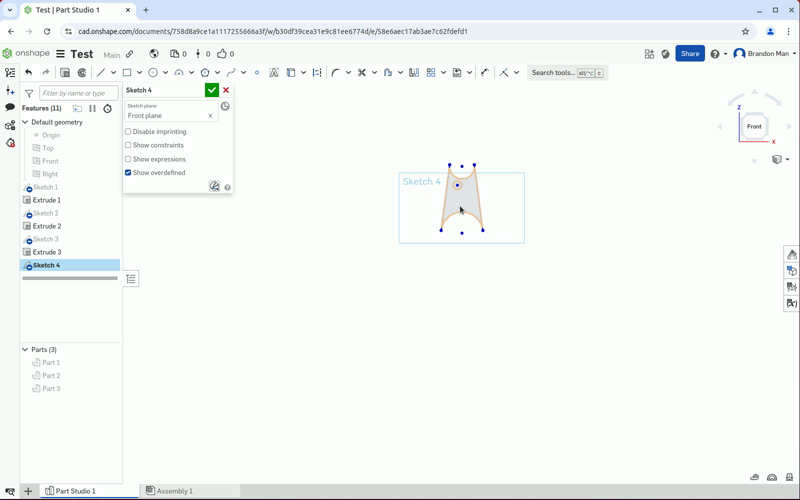
scroll(6)
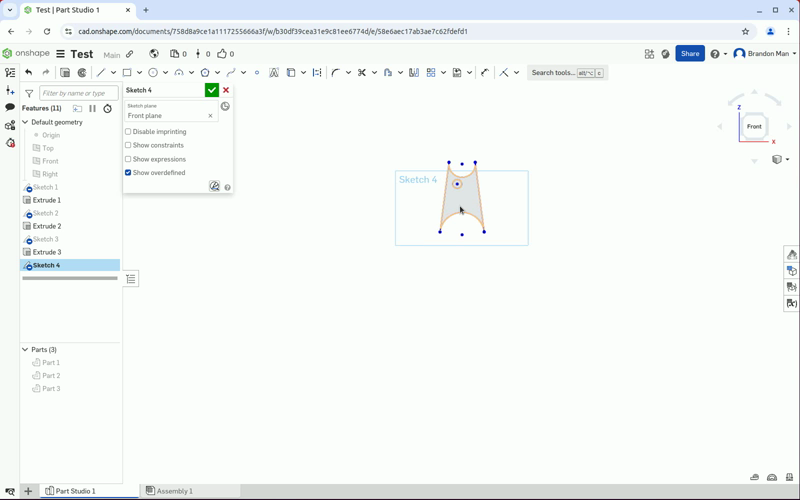
scroll(6)
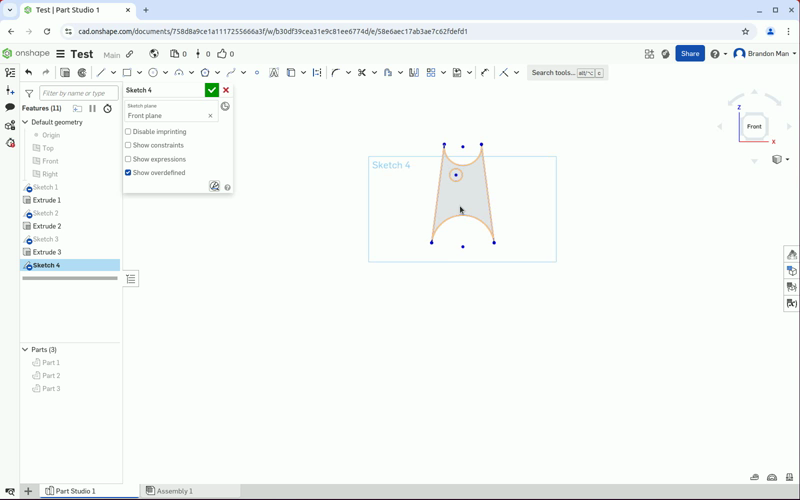
scroll(6)
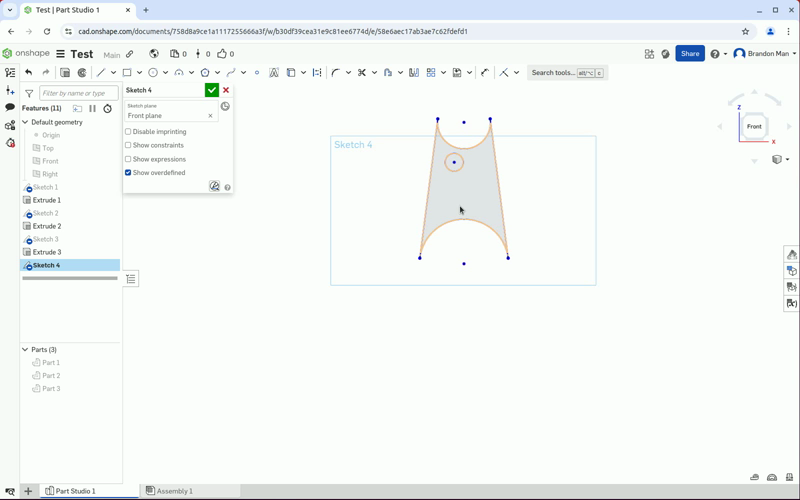
scroll(6)
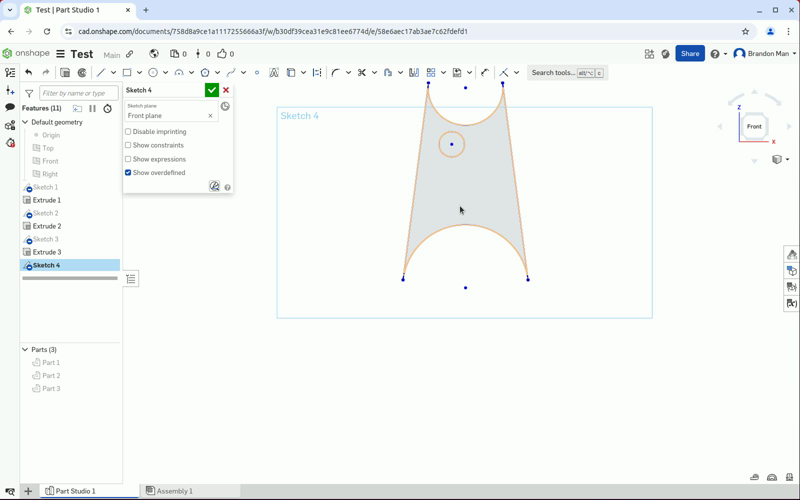
scroll(6)
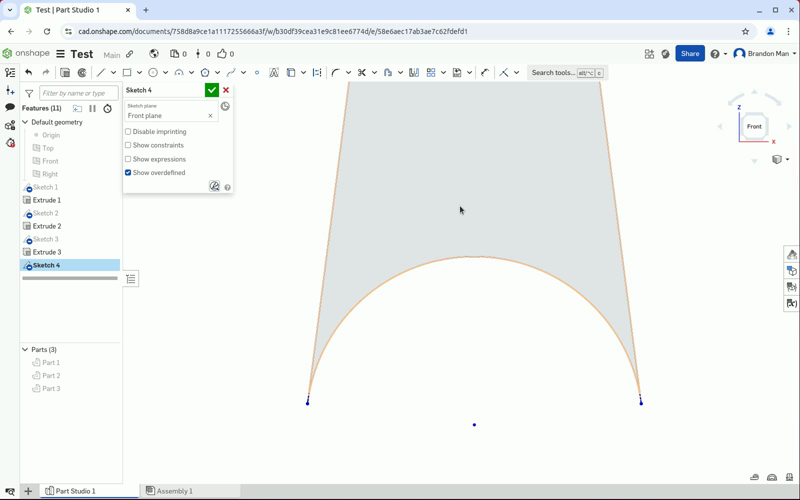
click(460, 205)
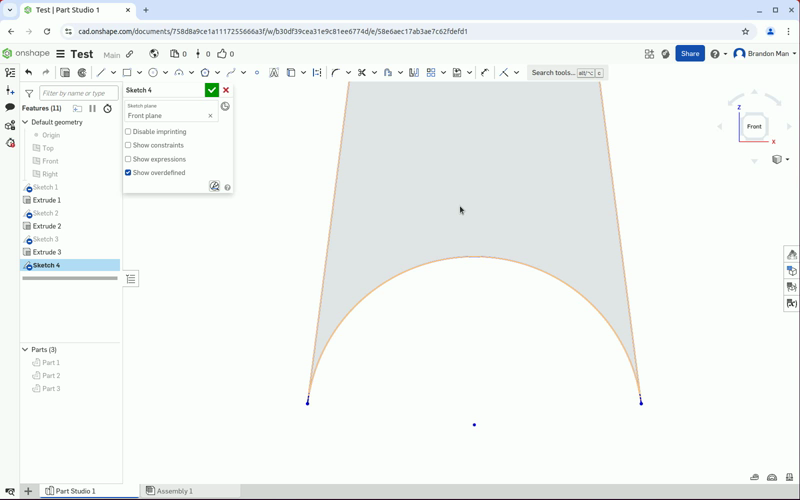
scroll(-6)
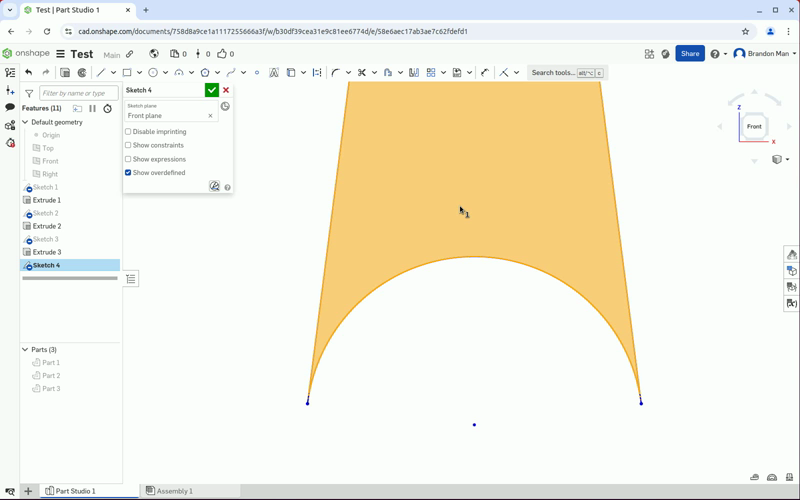
scroll(-6)
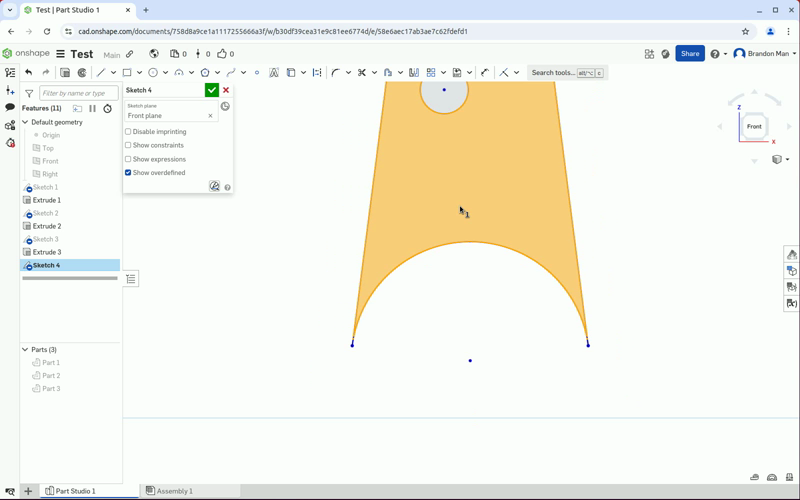
scroll(-6)
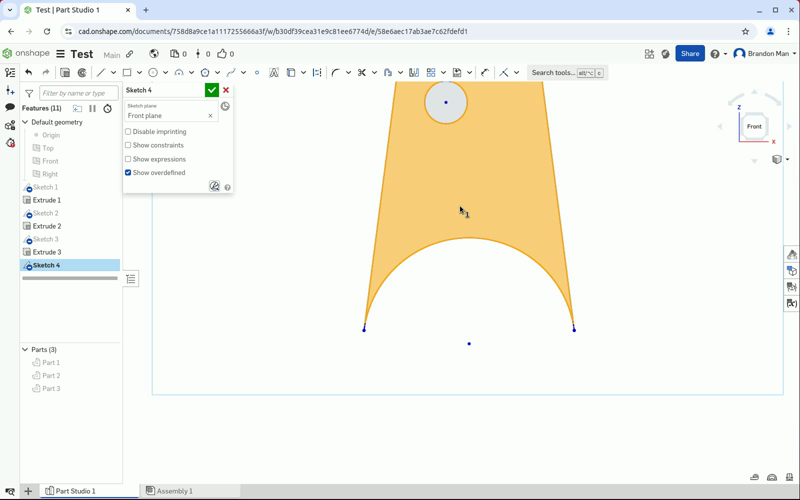
scroll(-6)
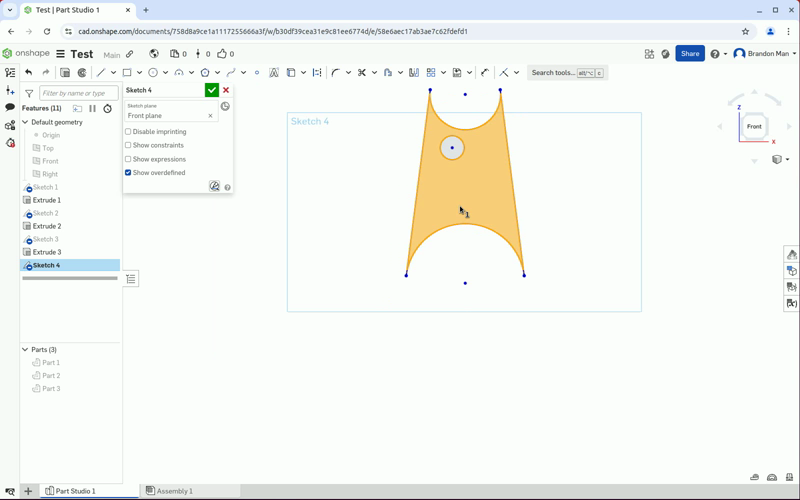
scroll(-6)
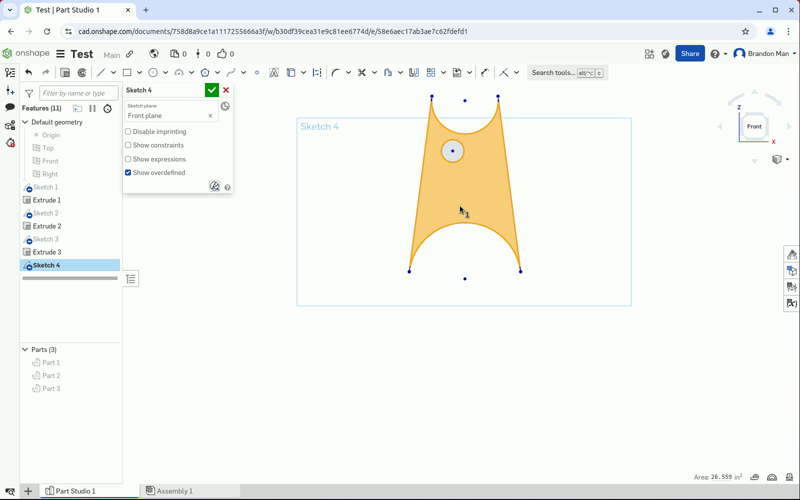
scroll(-6)
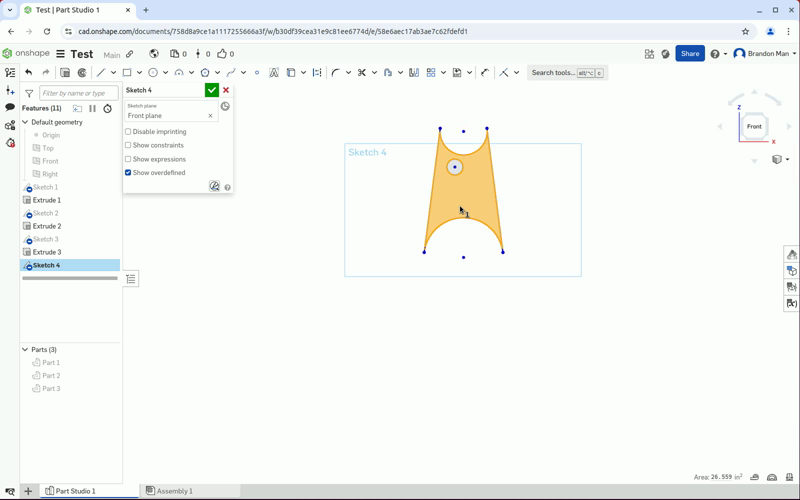
scroll(-6)
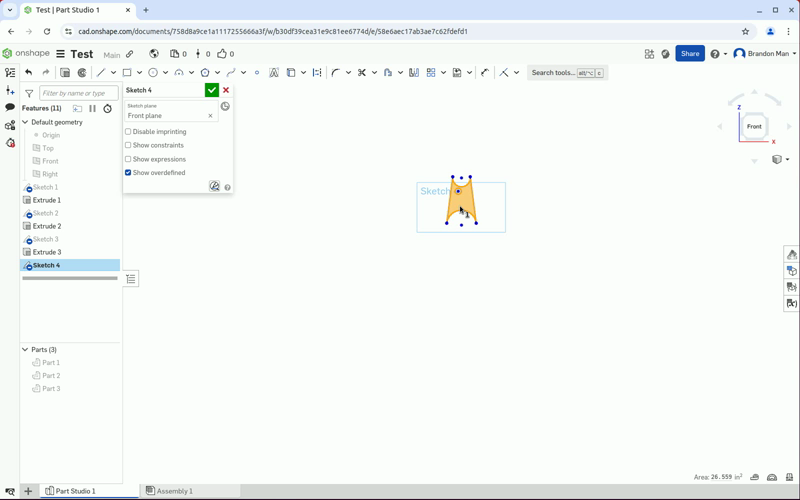
mouse_move(73, 352)
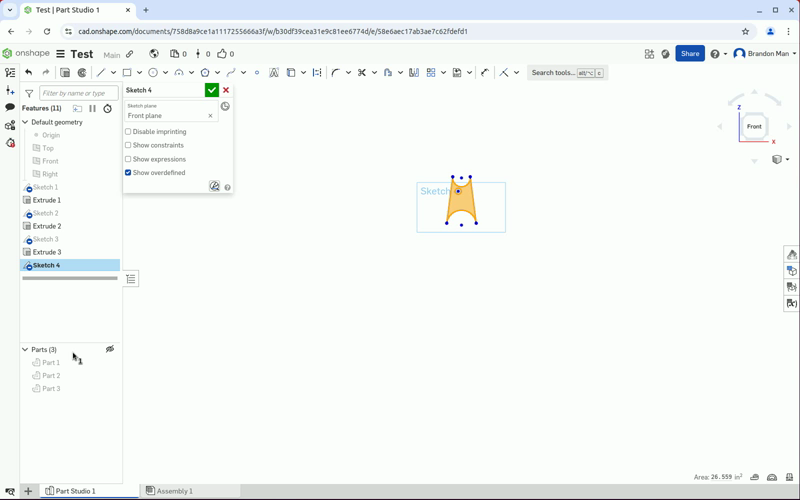
key(shift+y)
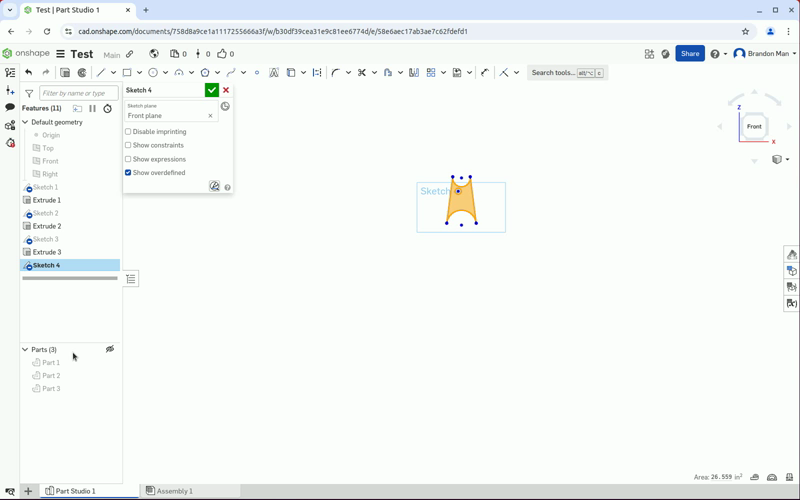
key(shift+e)
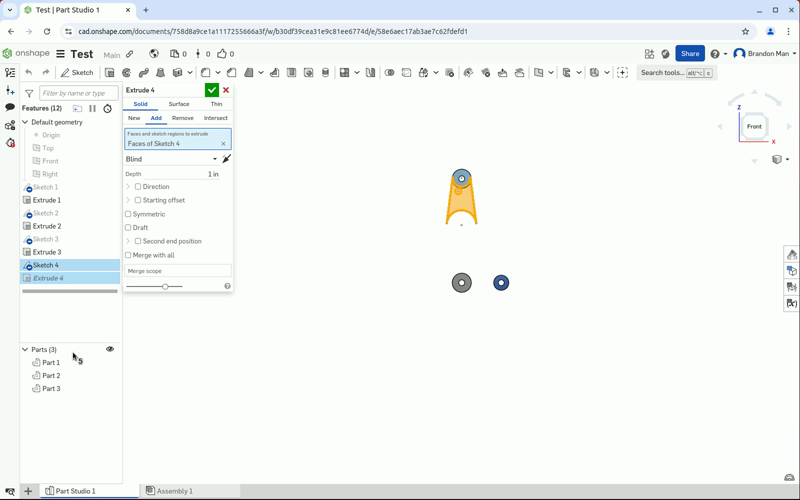
mouse_move(143, 106)
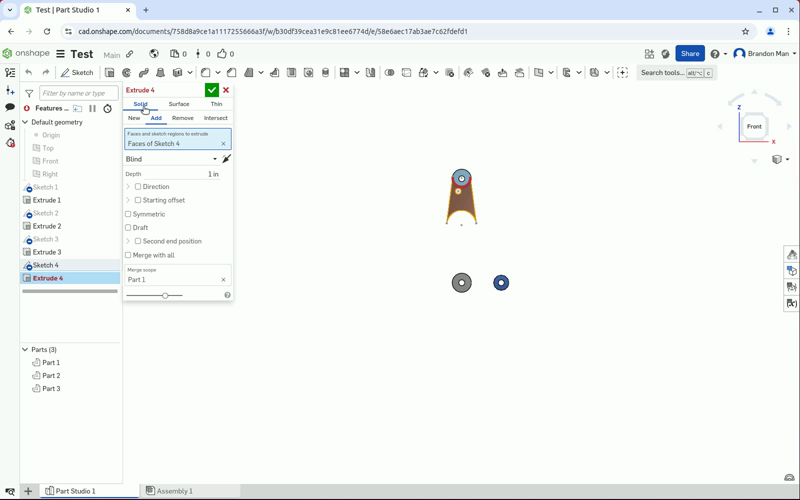
click(143, 106)
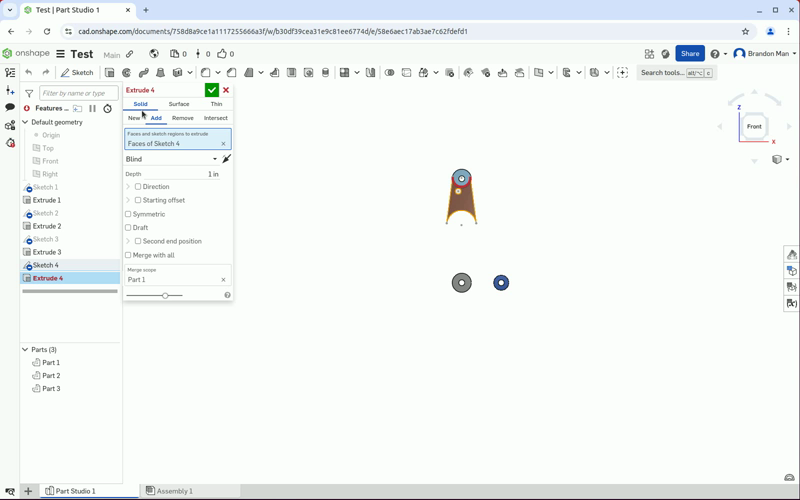
mouse_move(137, 120)
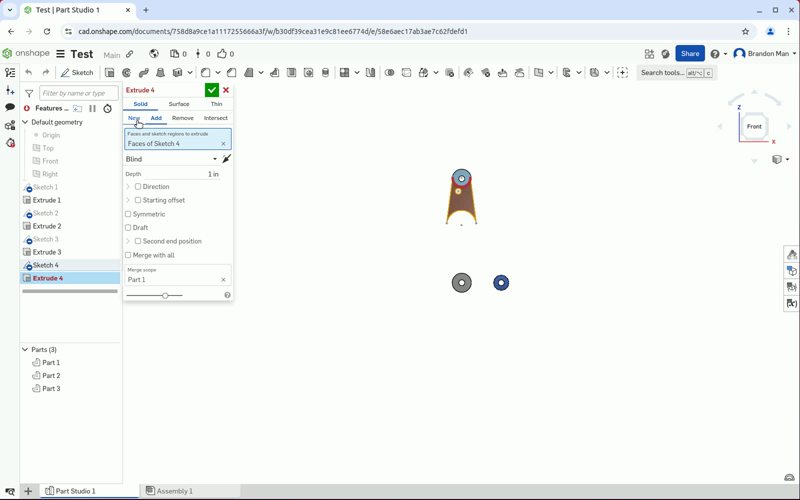
click(137, 120)
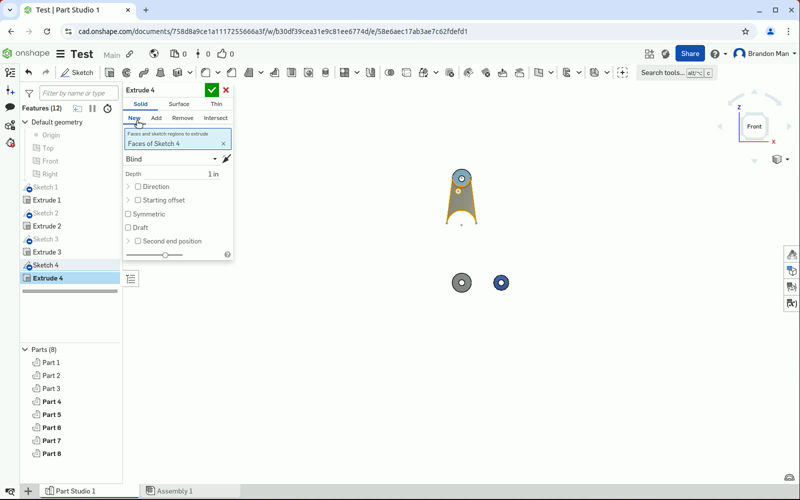
key(tab, 4)
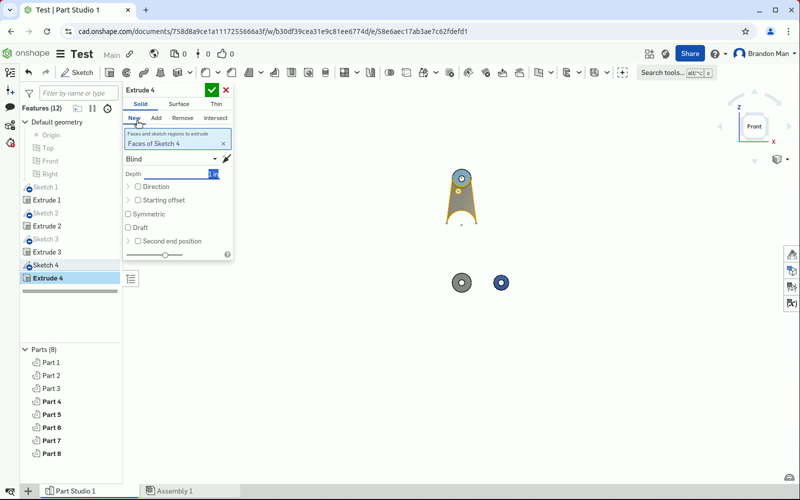
text(0.481)
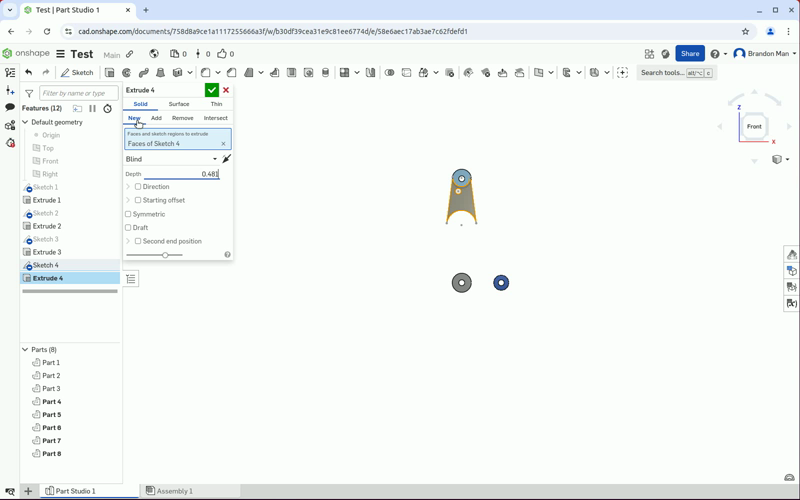
key(enter)
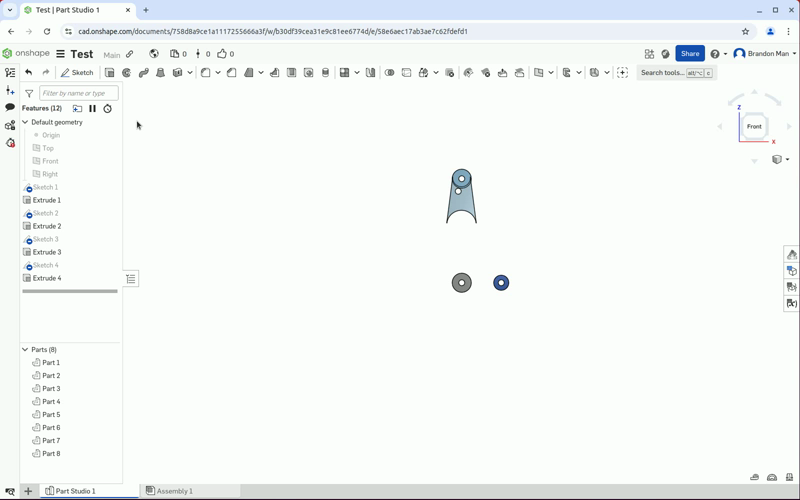
key(shift+h)
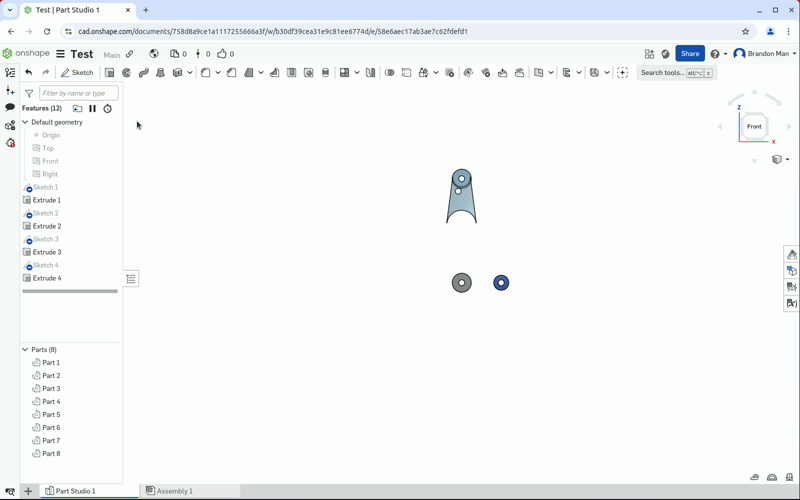
key(shift+h)
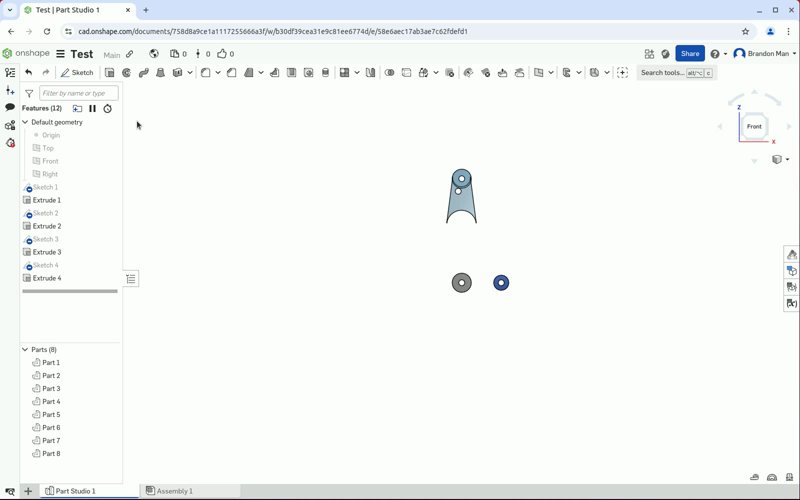
mouse_move(73, 189)
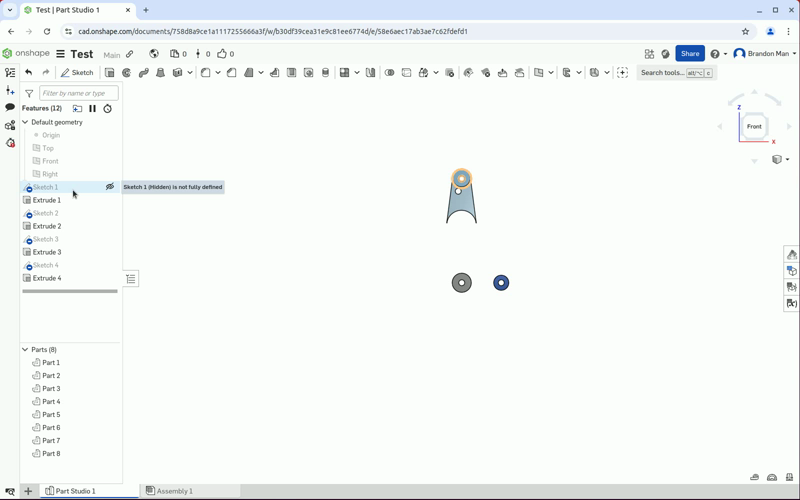
click(73, 189)
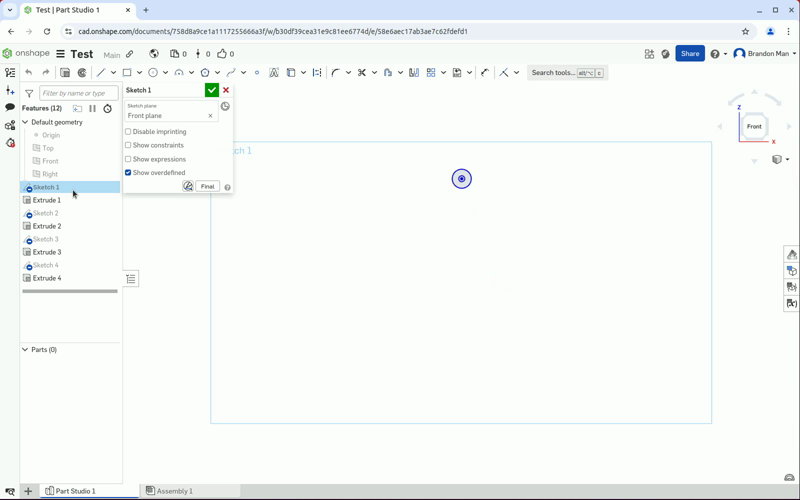
mouse_move(229, 92)
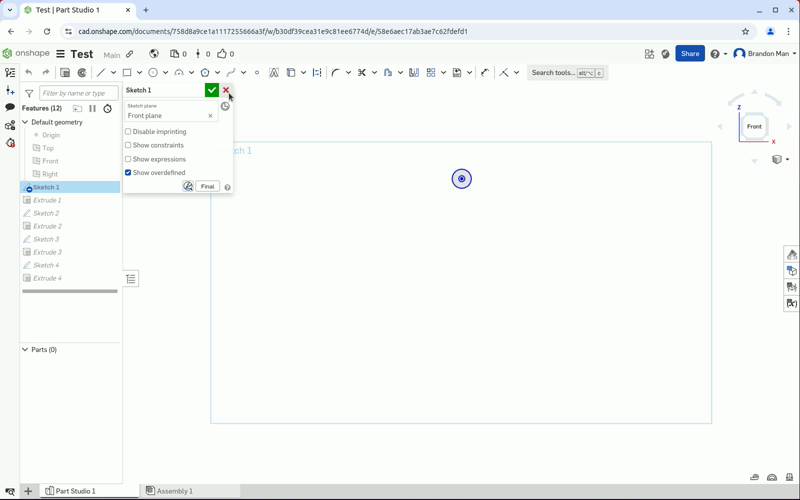
click(229, 92)
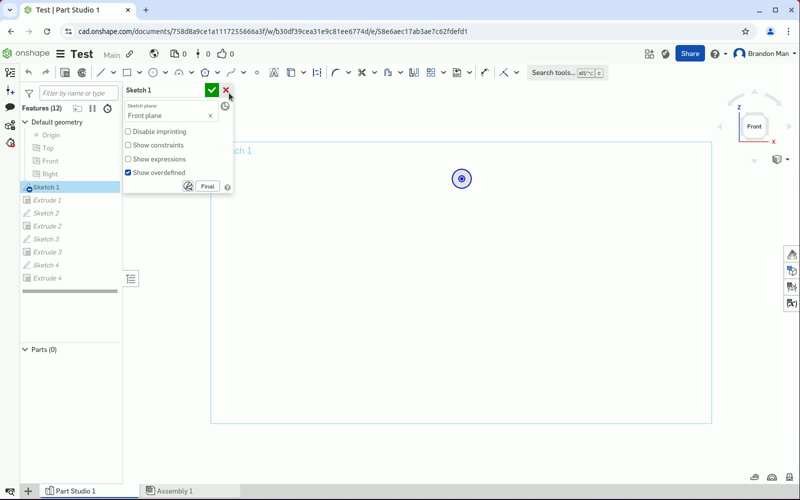
key(shift+s)
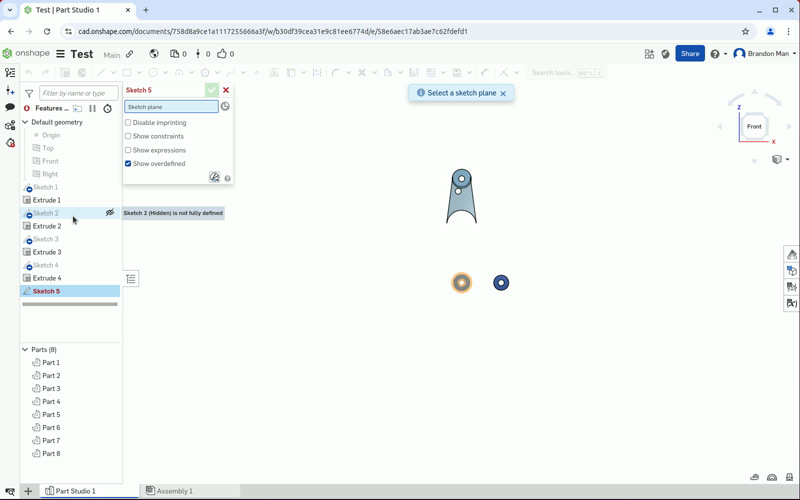
scroll(3)
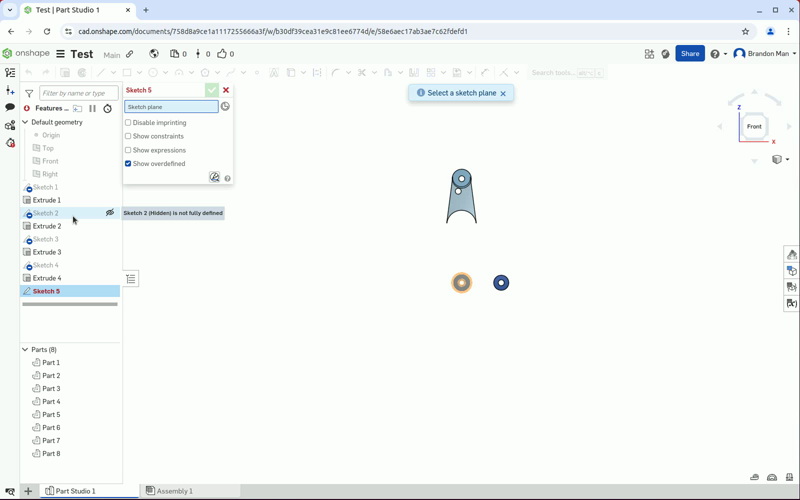
mouse_move(73, 163)
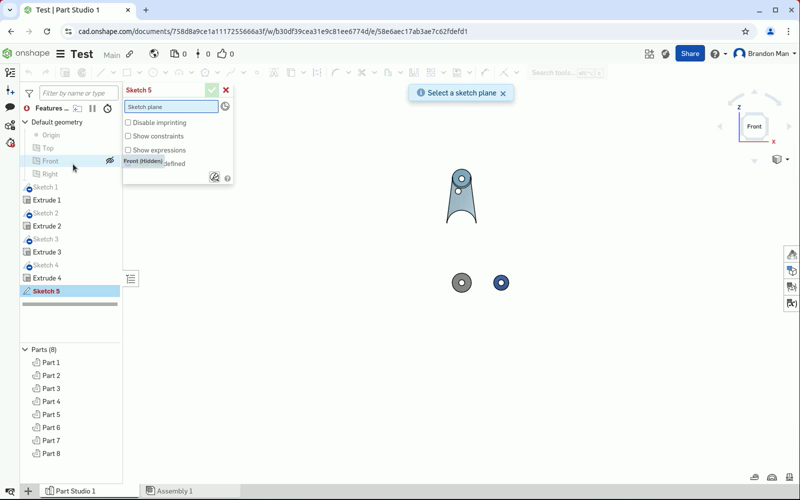
click(73, 163)
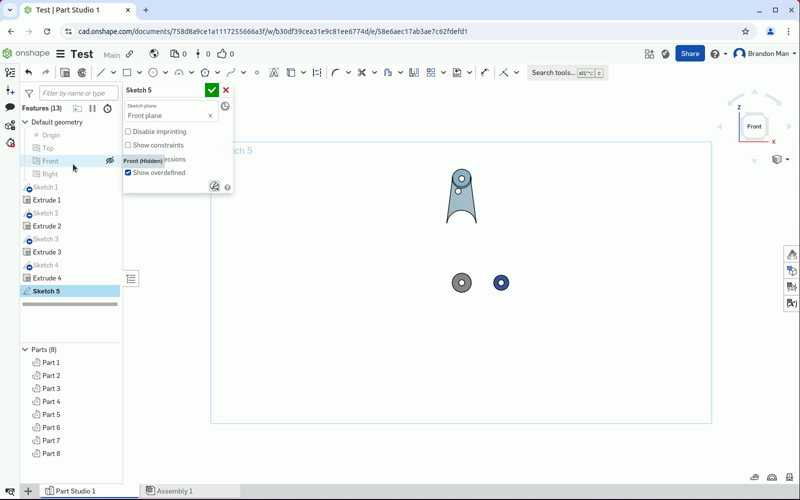
mouse_move(73, 352)
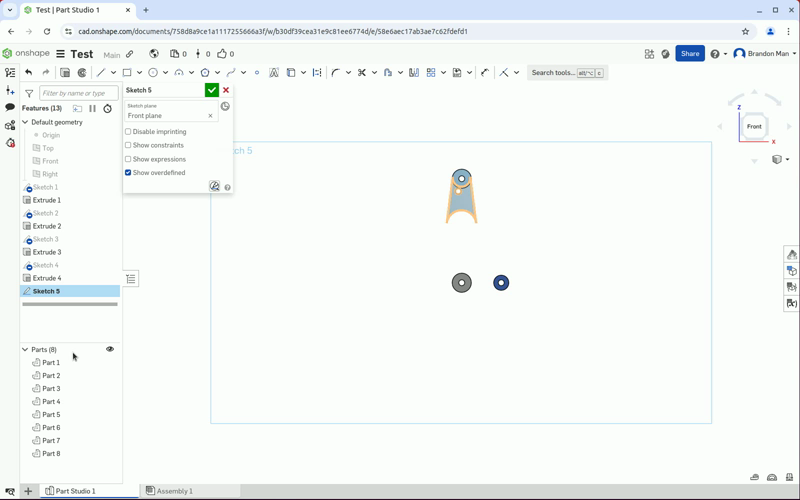
key(y)
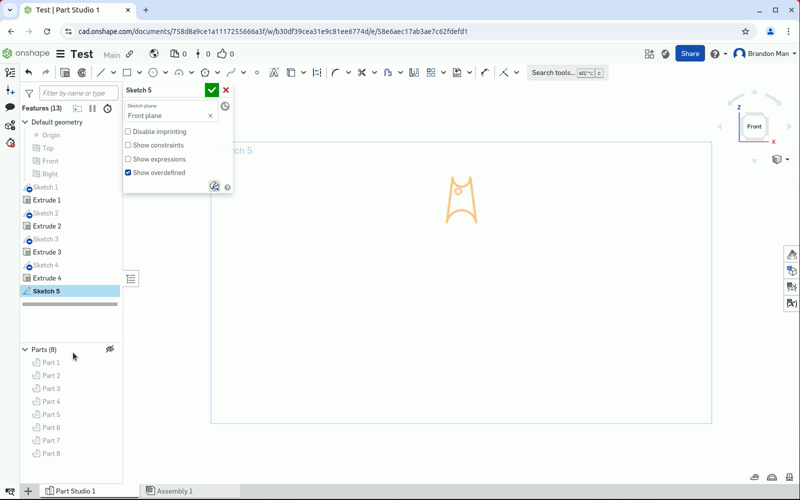
key(l)
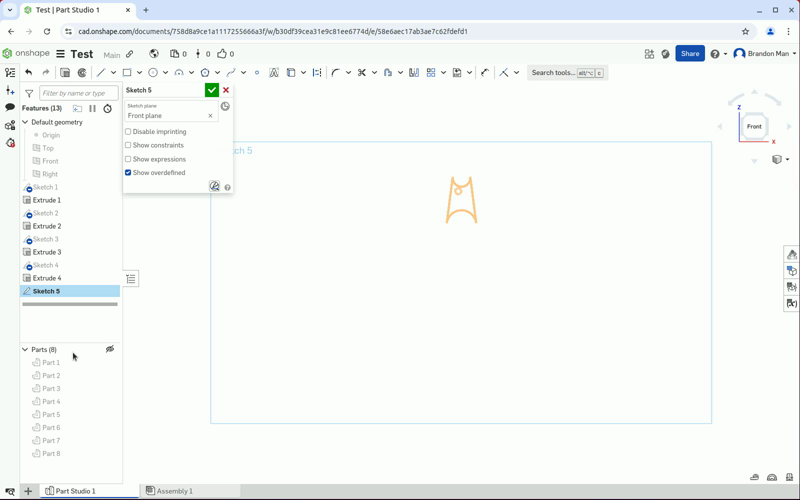
key_down(shift)
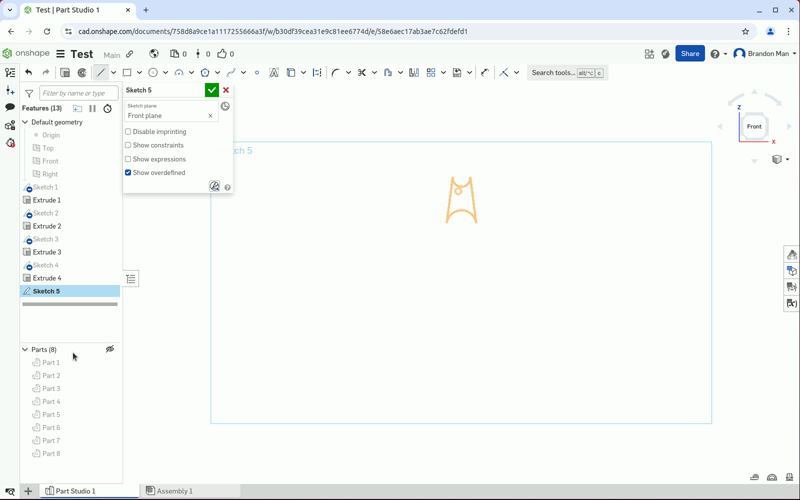
mouse_move(446, 226)
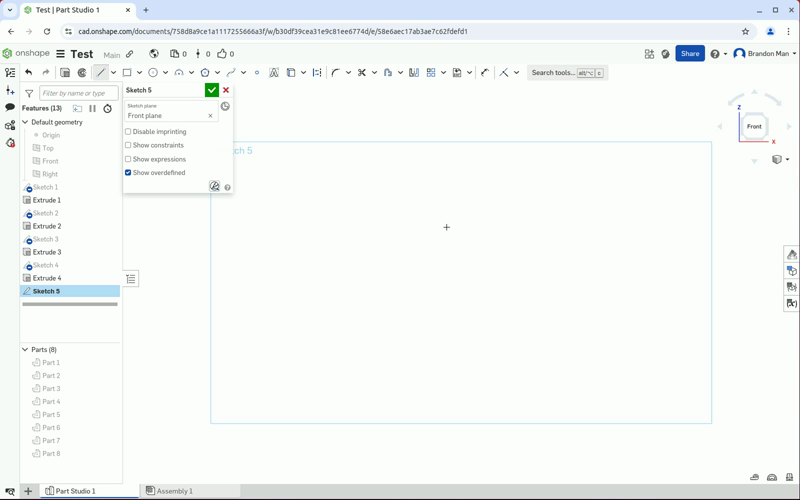
click(446, 226)
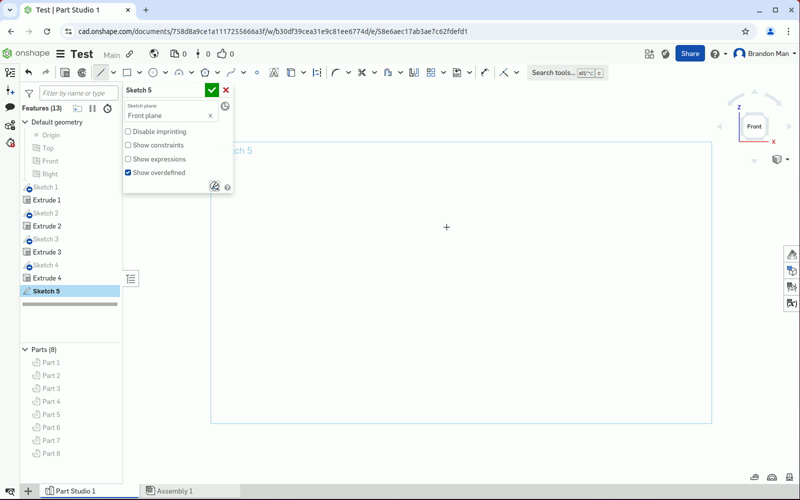
key_up(shift)
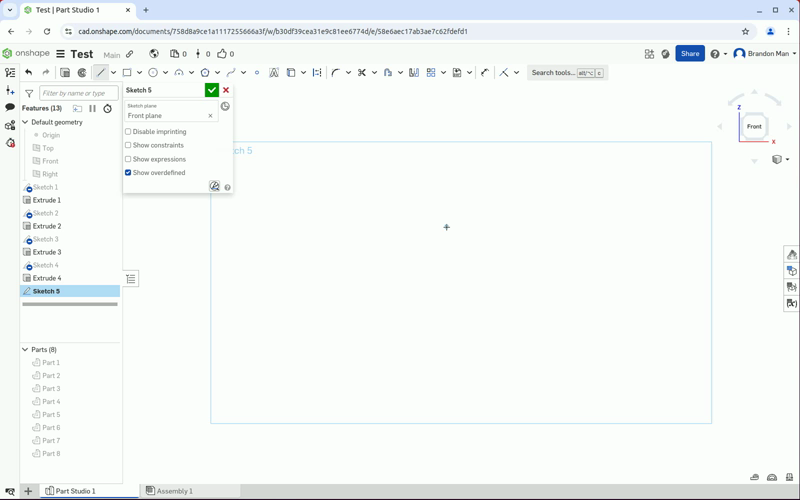
key_down(shift)
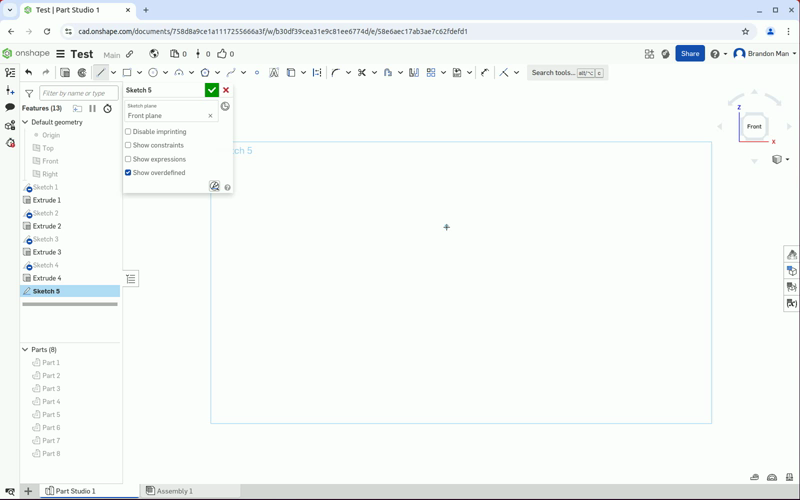
mouse_move(476, 226)
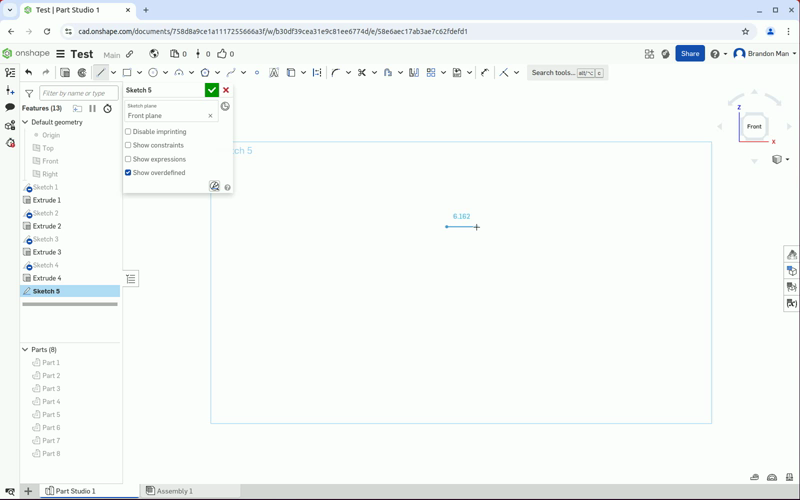
mouse_move(452, 282)
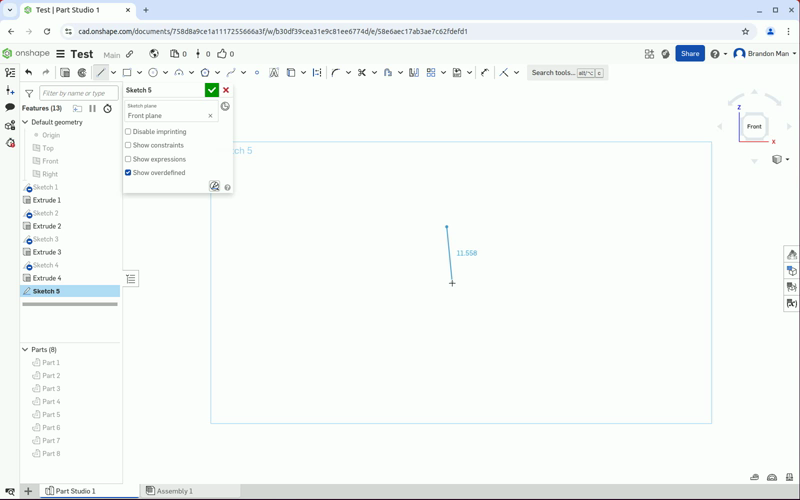
click(452, 282)
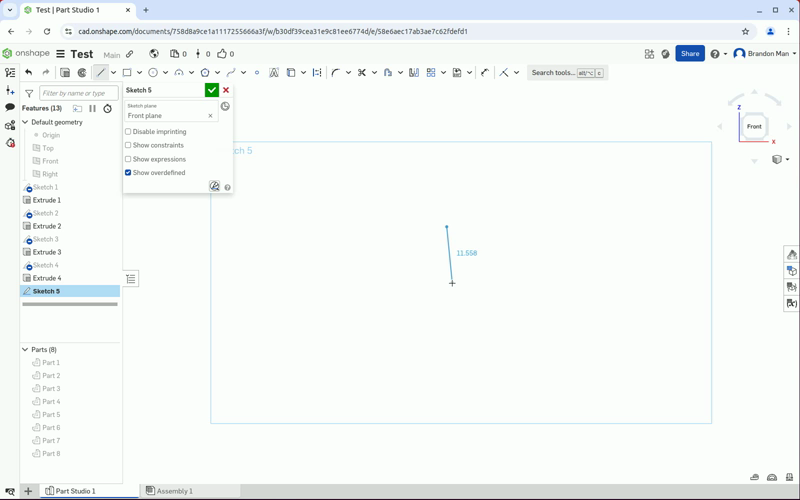
key_up(shift)
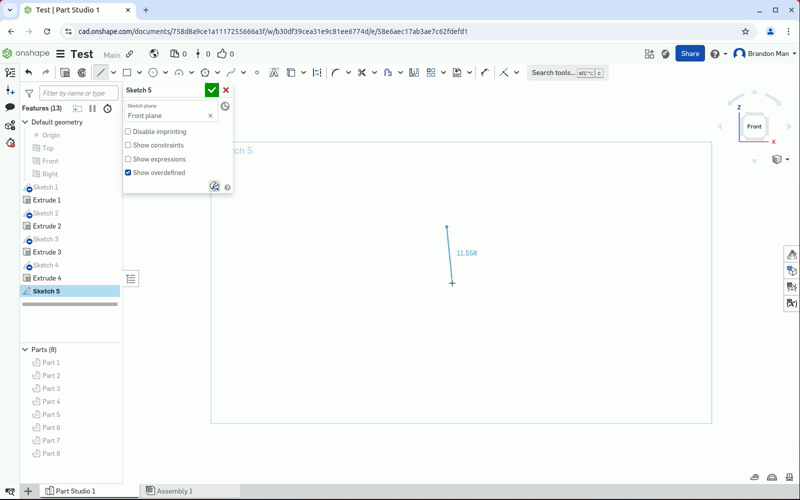
key(esc)
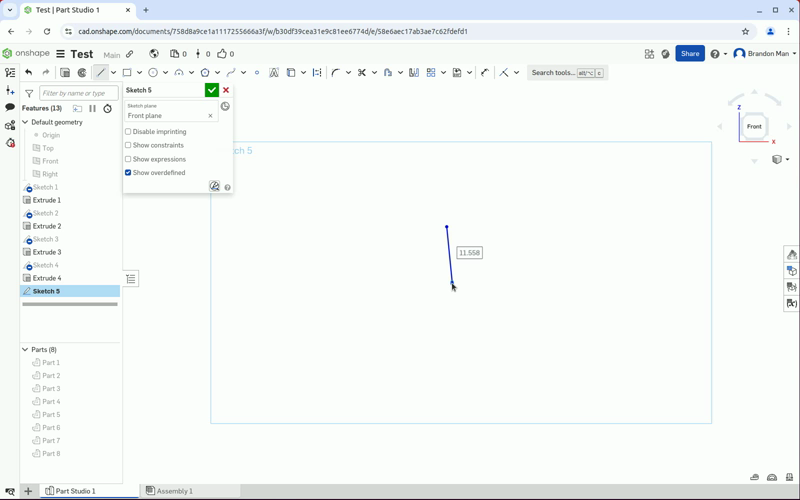
key(a)
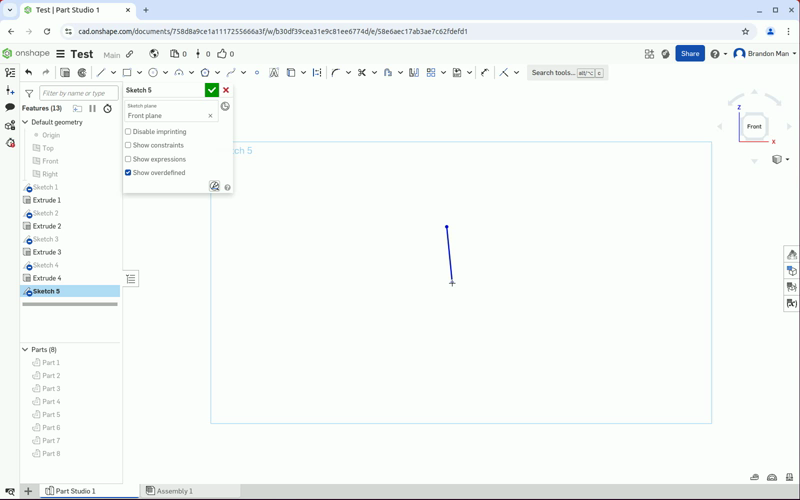
mouse_move(452, 282)
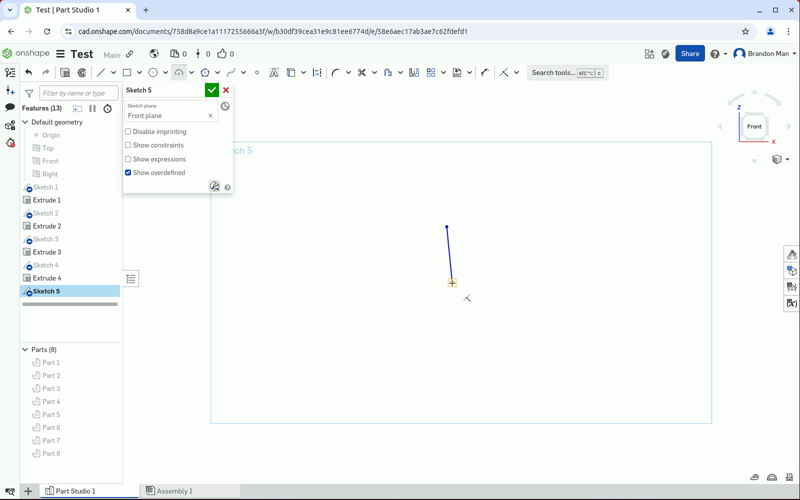
click(452, 282)
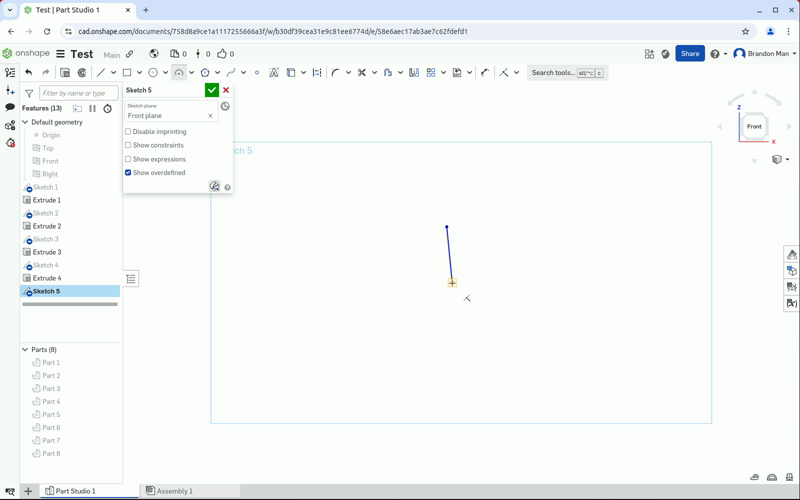
key_down(shift)
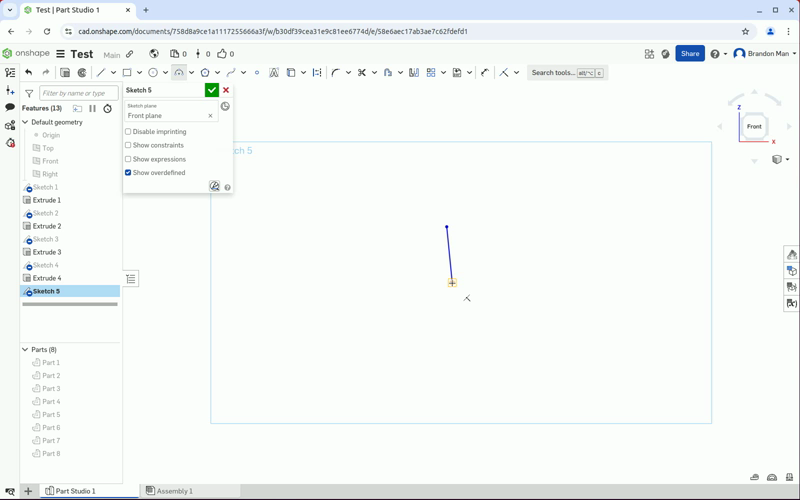
mouse_move(461, 291)
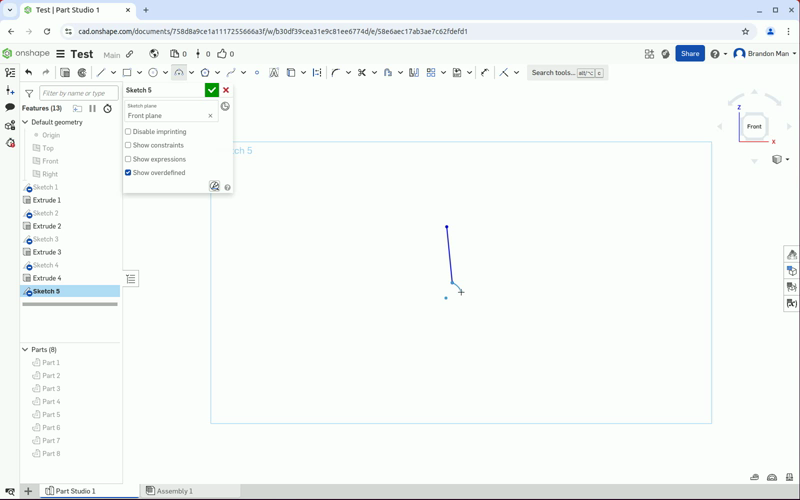
click(461, 291)
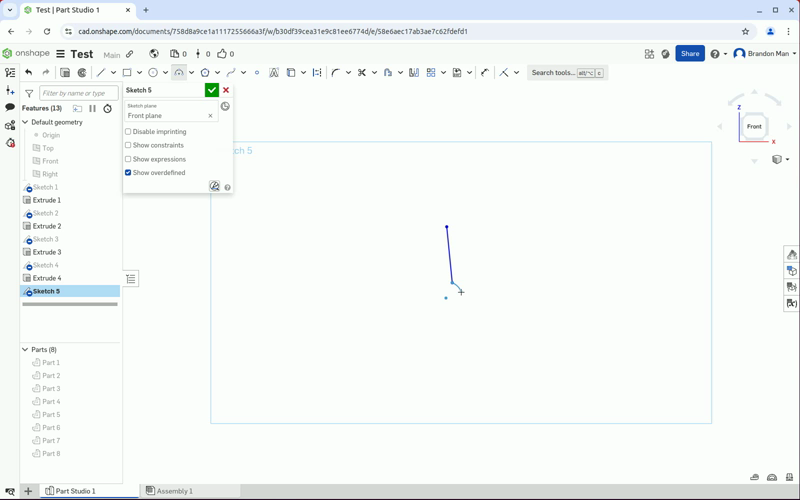
mouse_move(467, 276)
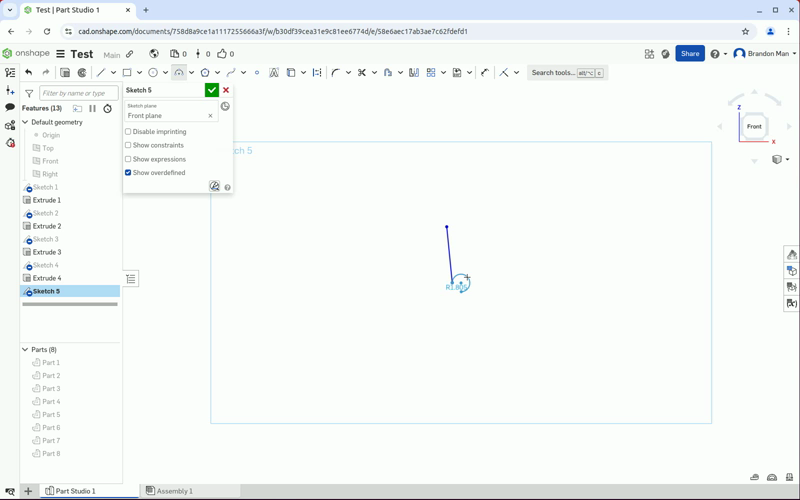
click(467, 276)
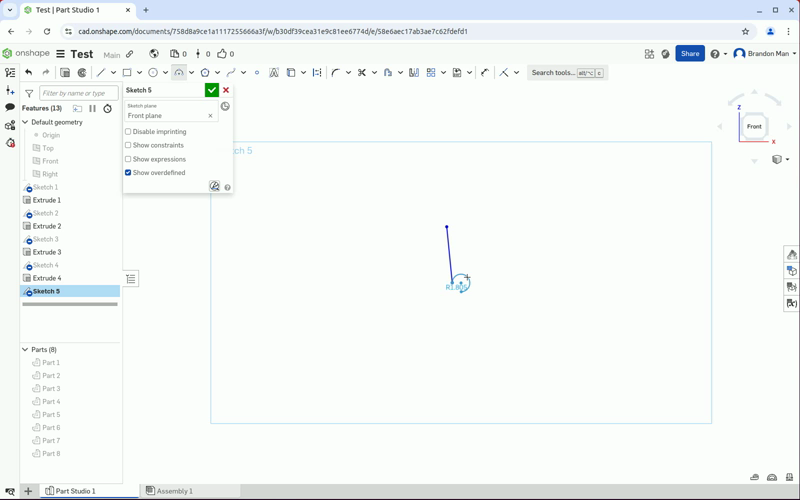
key_up(shift)
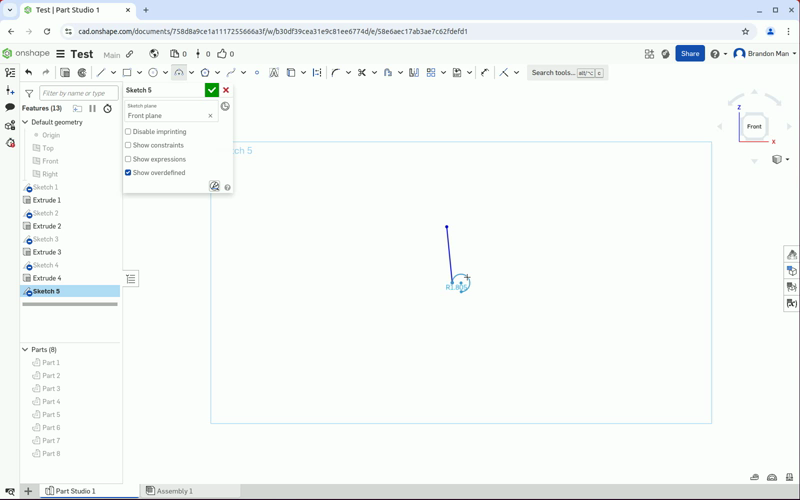
key(esc)
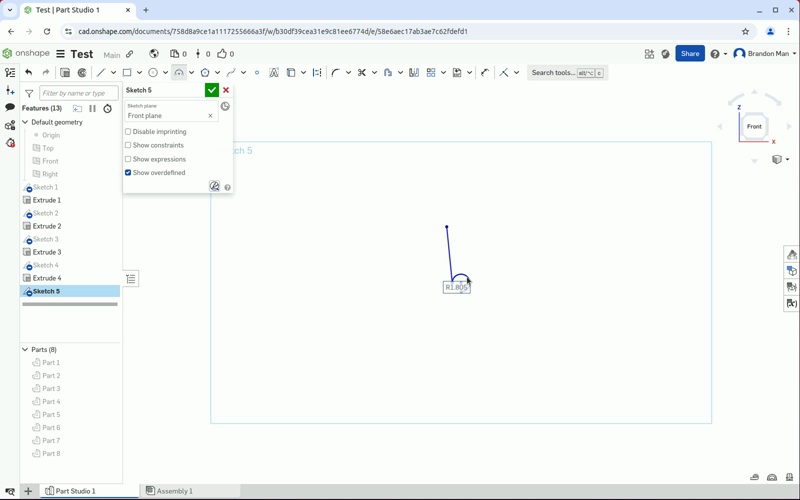
key(l)
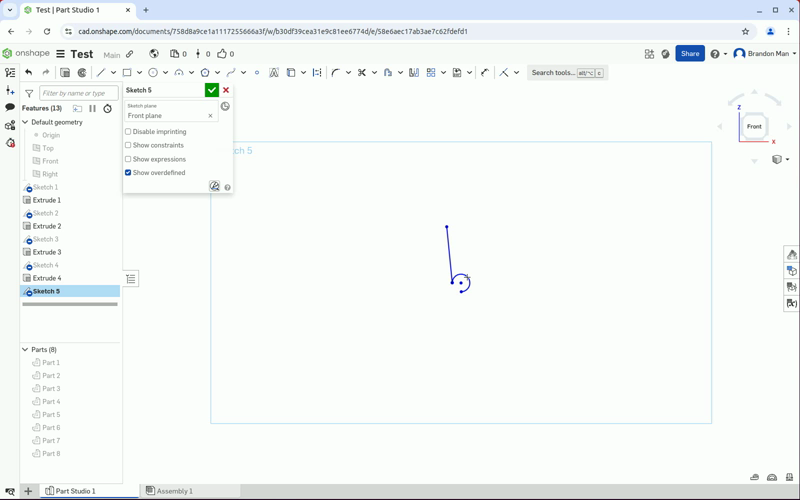
mouse_move(461, 291)
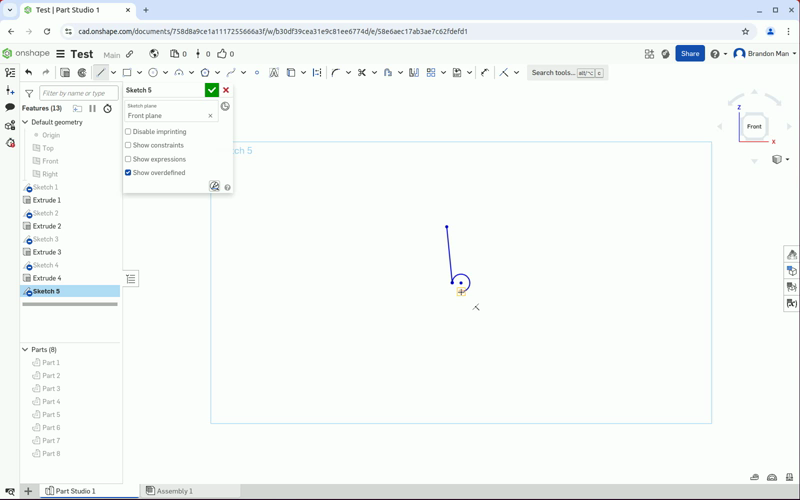
click(461, 291)
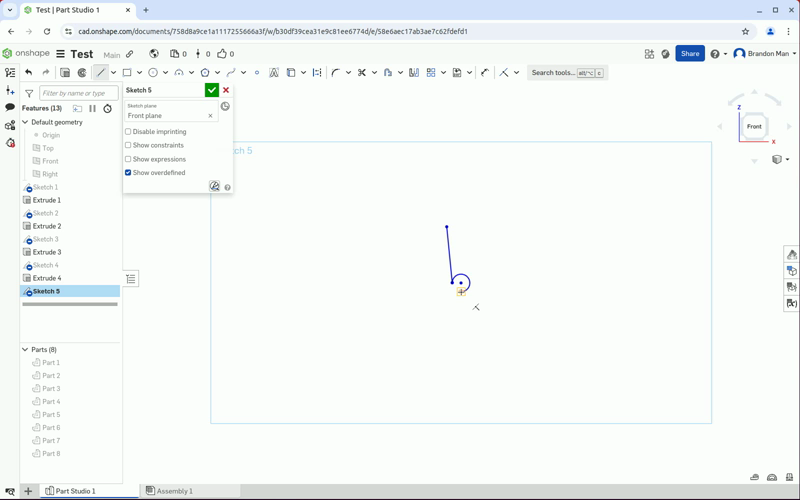
key_down(shift)
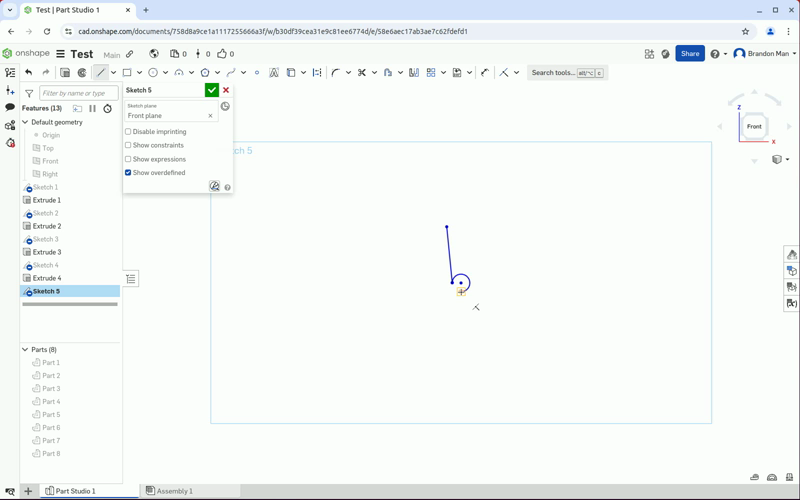
mouse_move(491, 291)
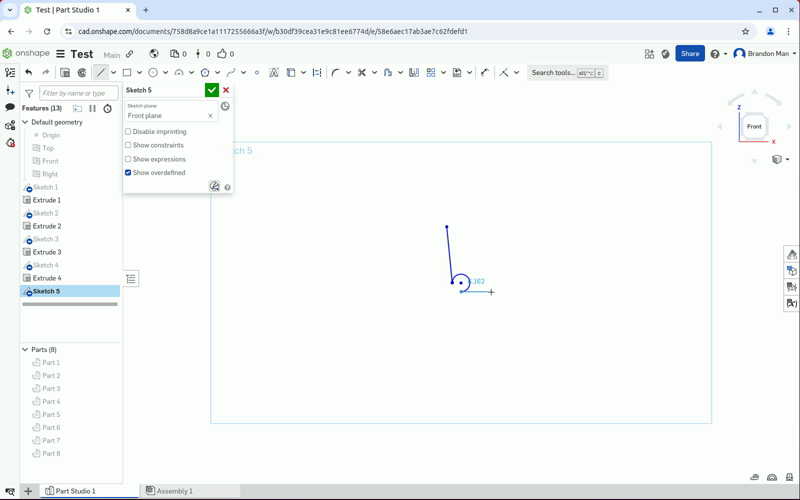
mouse_move(501, 290)
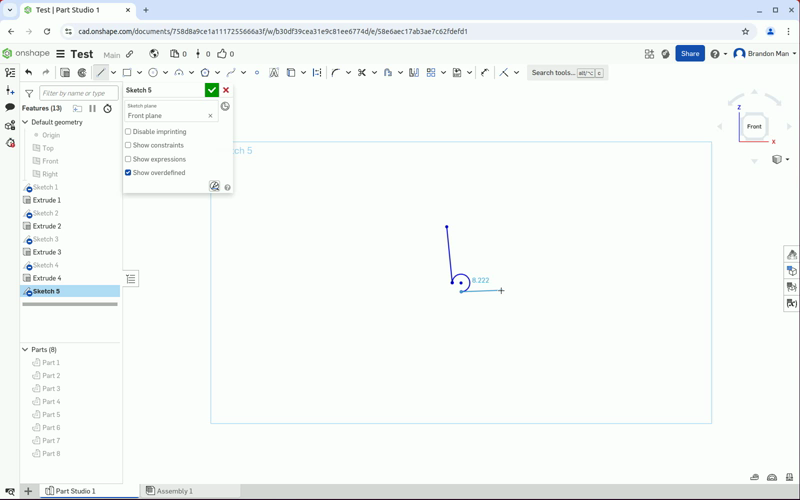
click(501, 290)
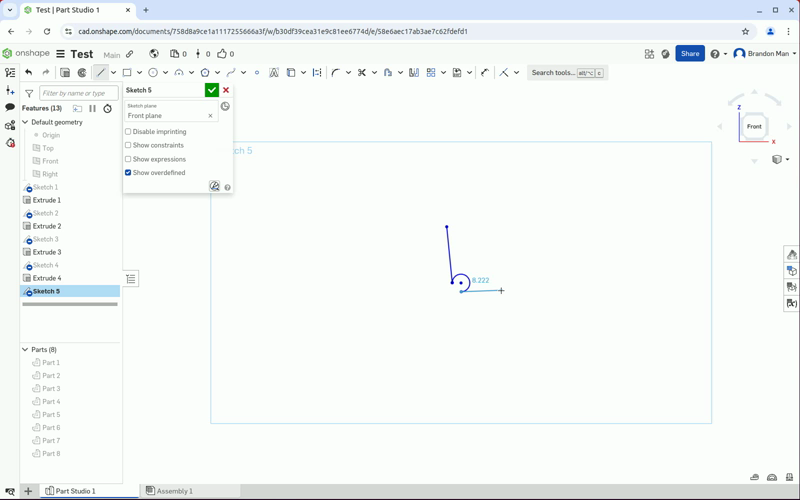
key_up(shift)
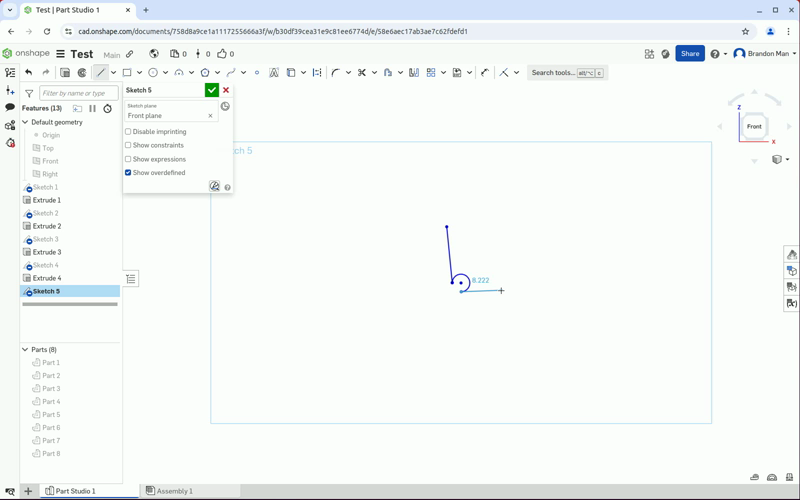
key(esc)
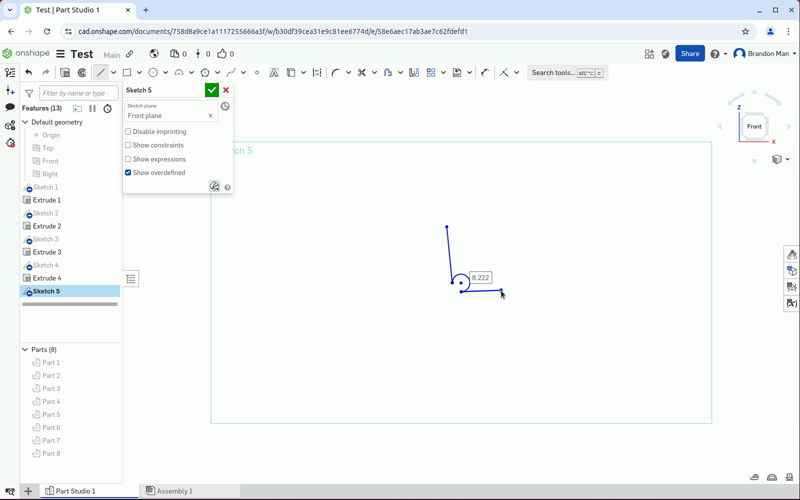
key(a)
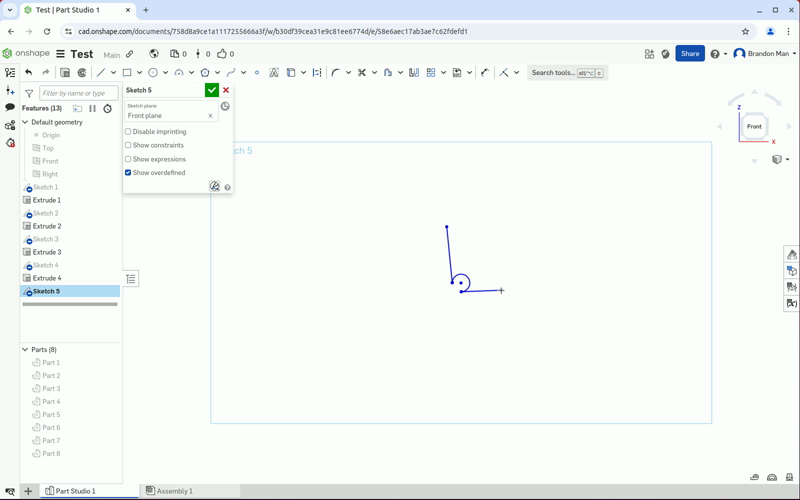
mouse_move(501, 290)
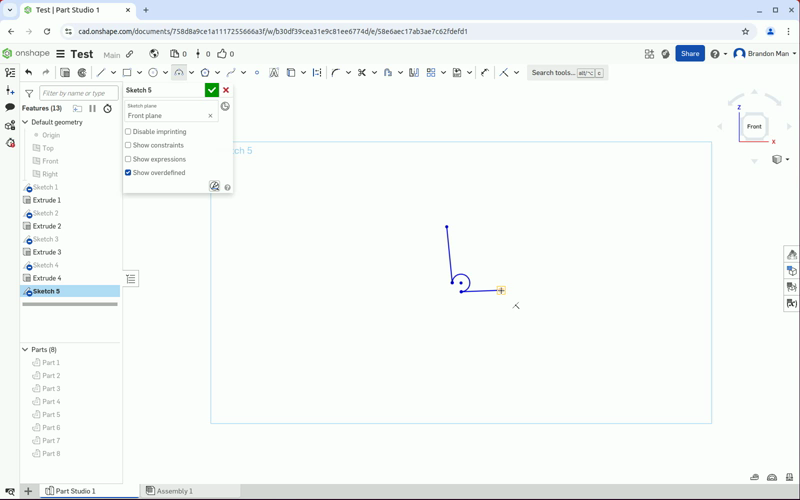
click(501, 290)
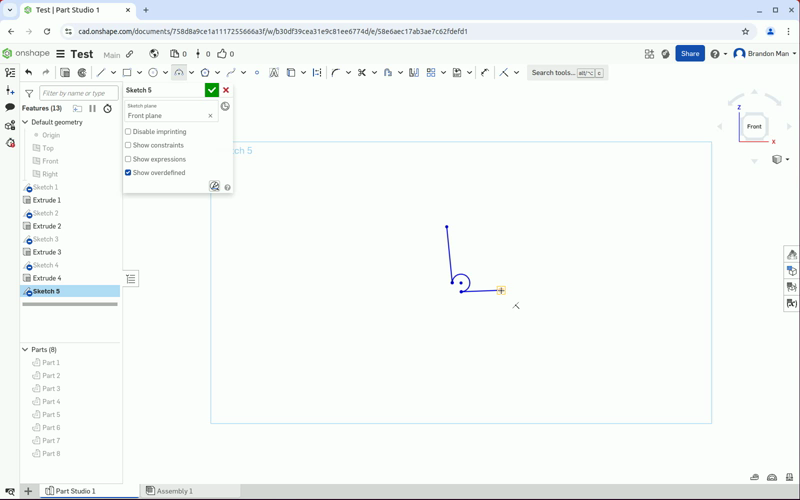
key_down(shift)
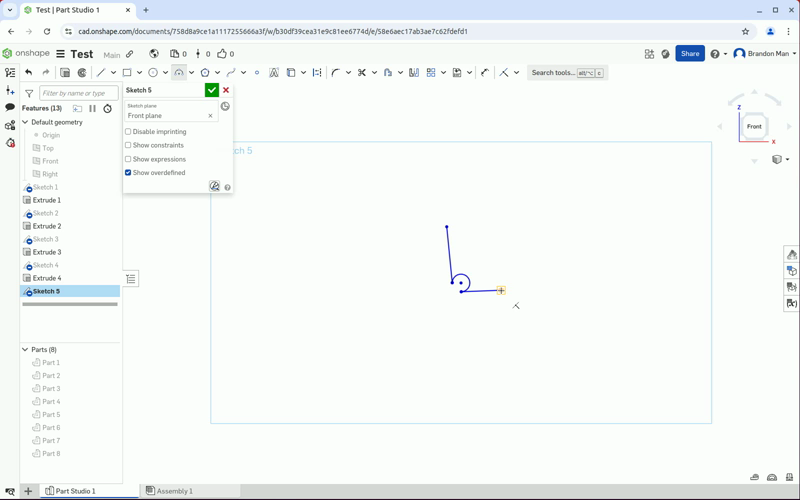
mouse_move(501, 276)
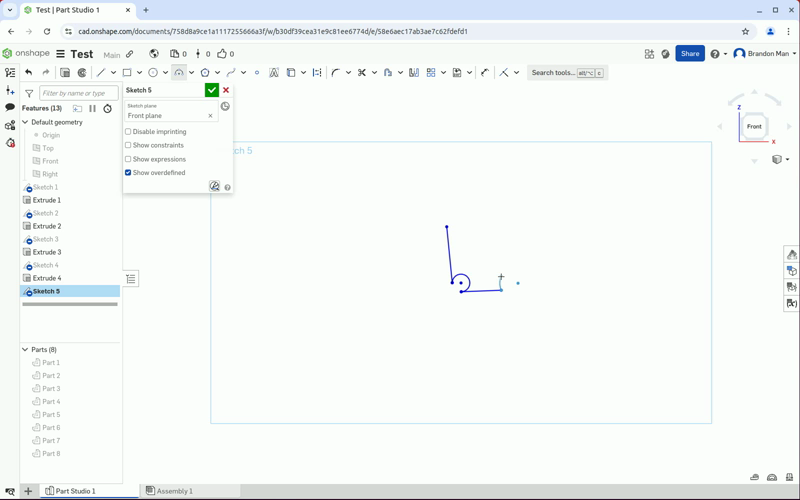
click(501, 276)
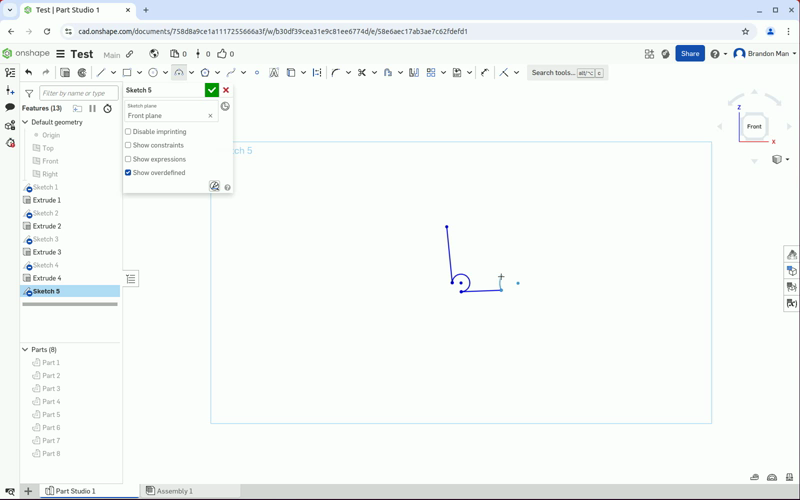
mouse_move(494, 282)
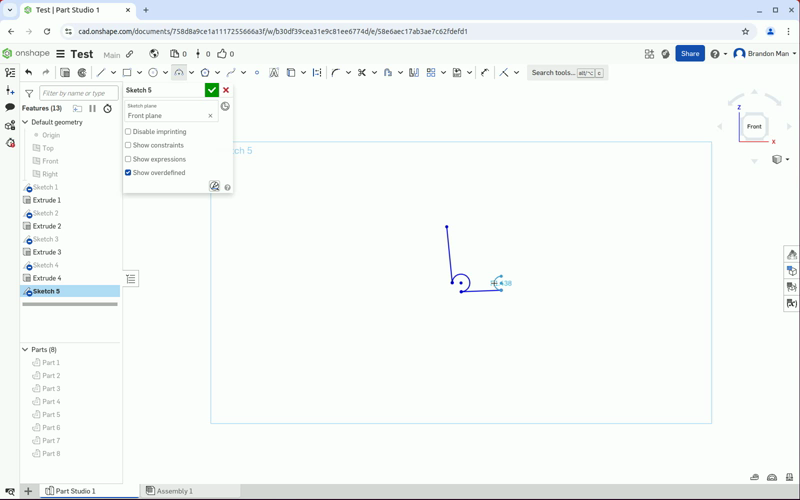
click(494, 282)
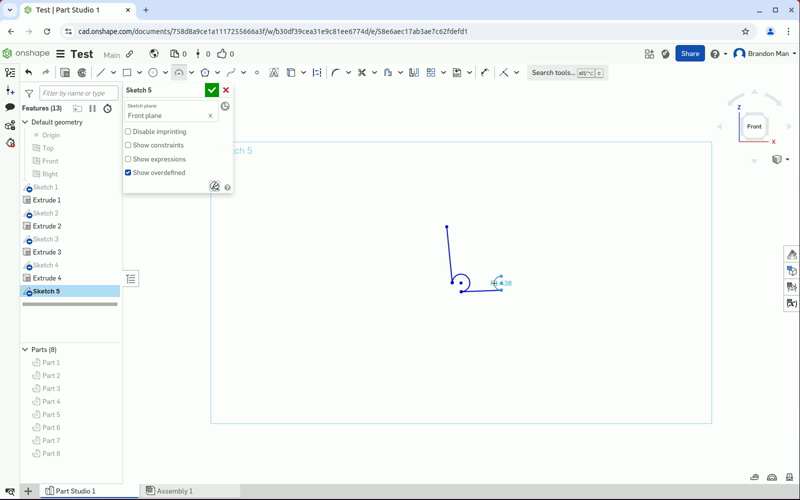
key_up(shift)
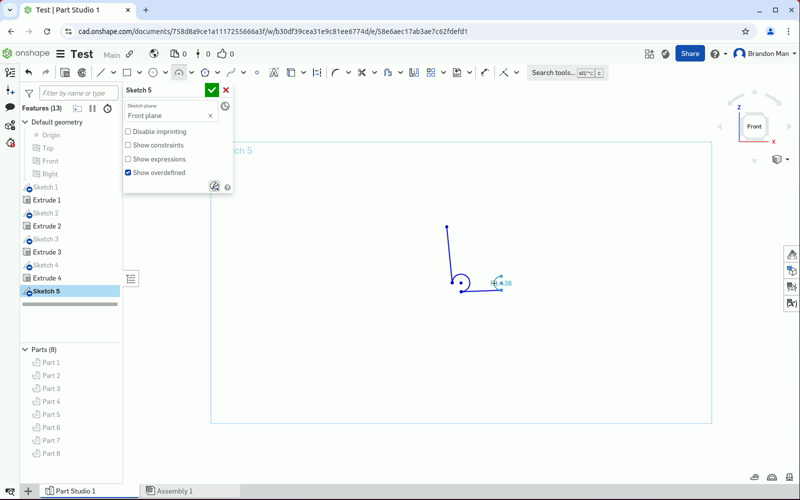
key(esc)
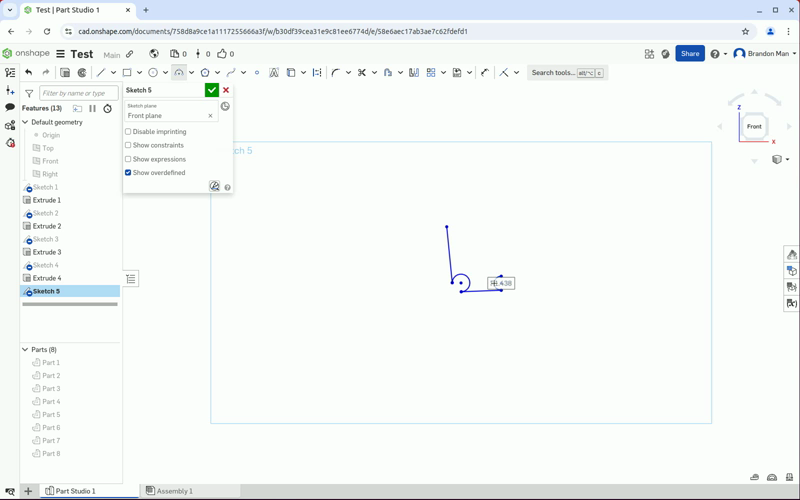
key(l)
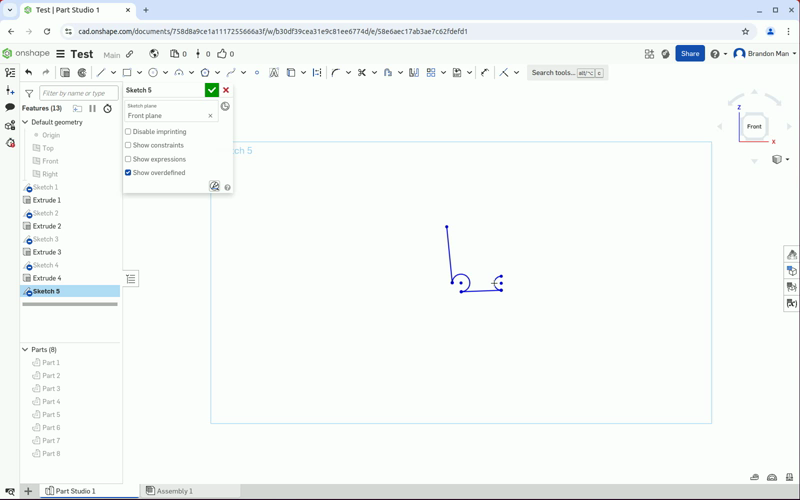
mouse_move(501, 276)
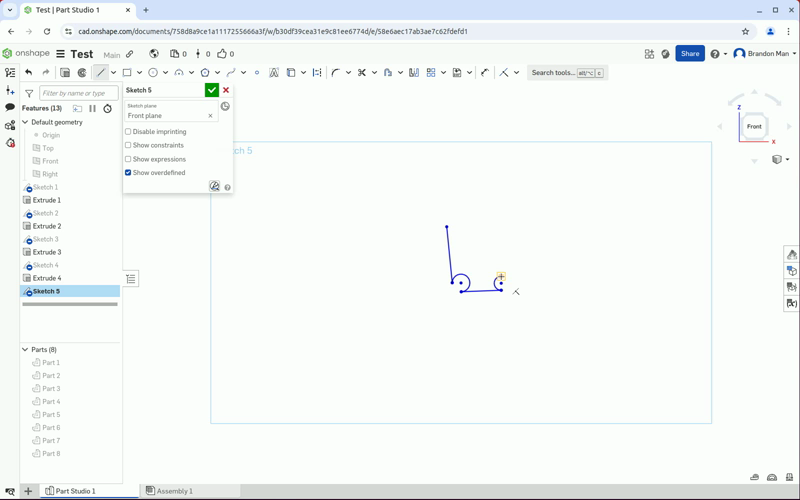
click(501, 276)
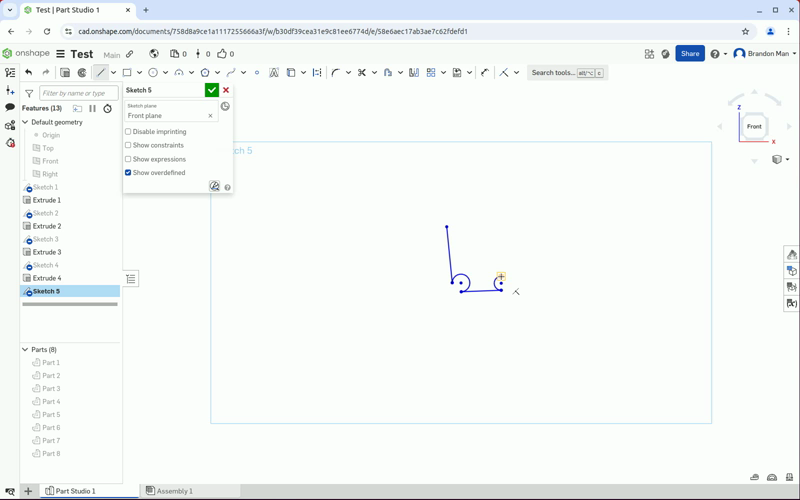
key_down(shift)
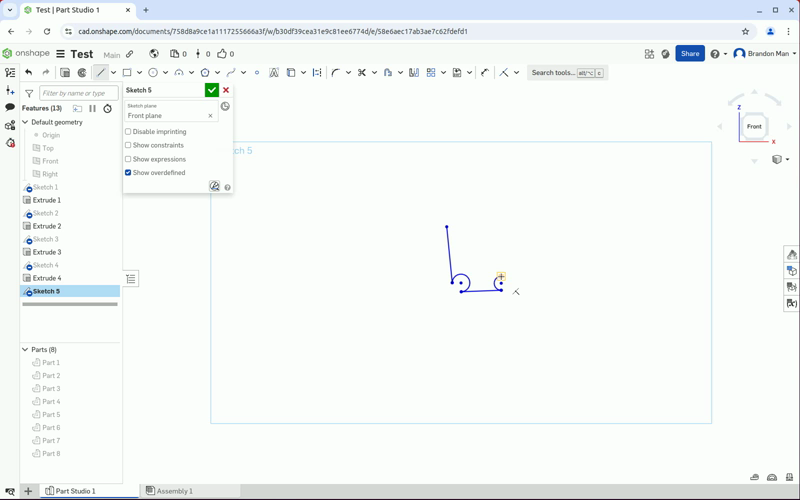
mouse_move(531, 276)
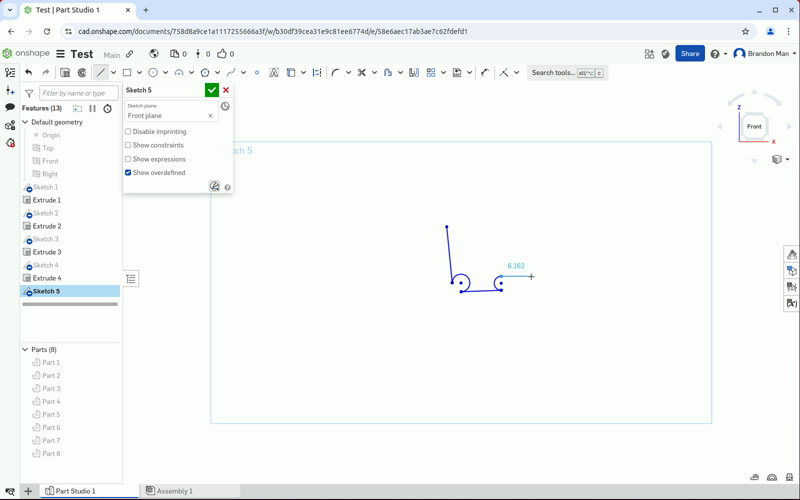
mouse_move(478, 275)
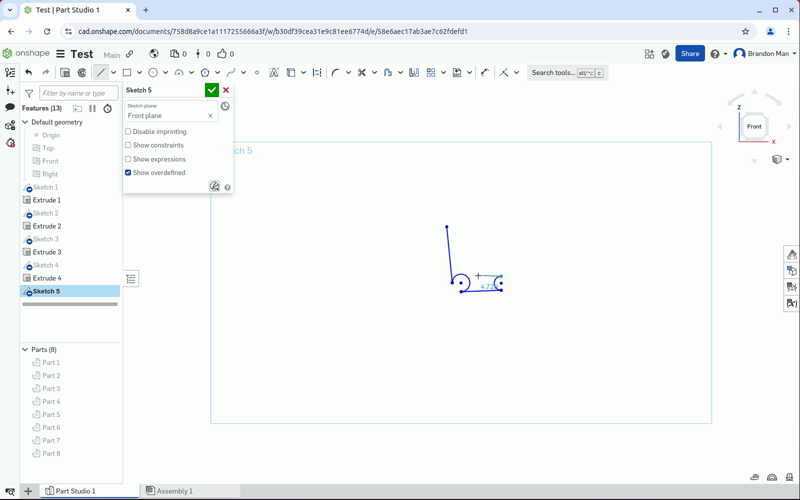
click(478, 275)
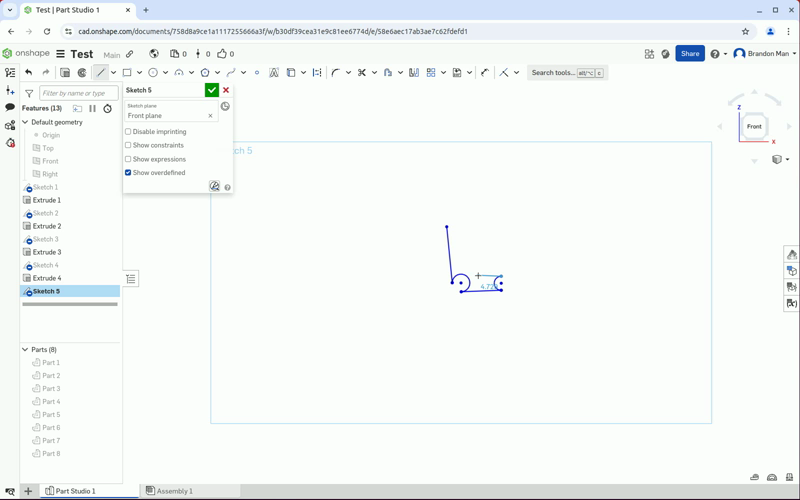
key_up(shift)
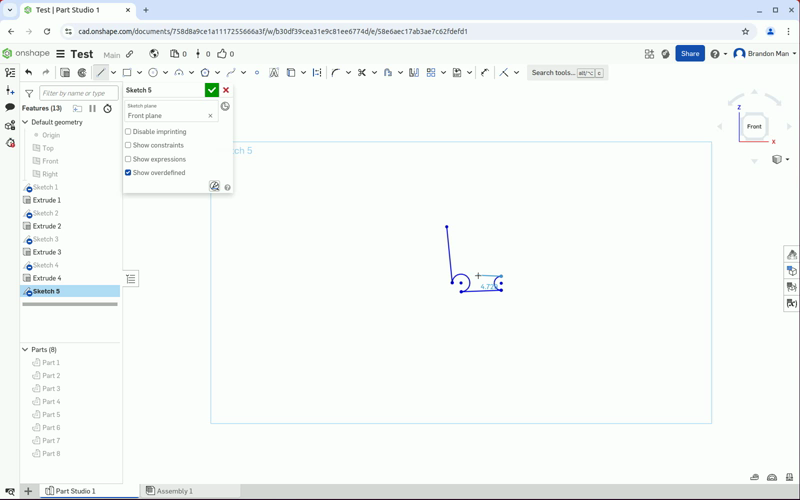
key(esc)
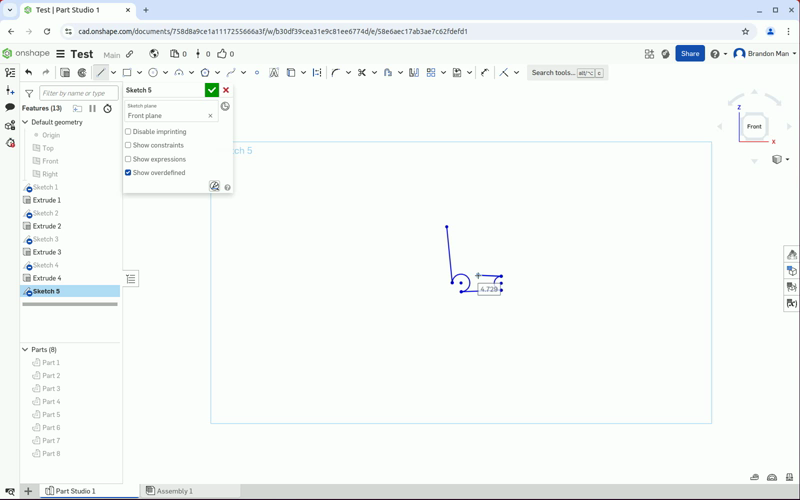
key(a)
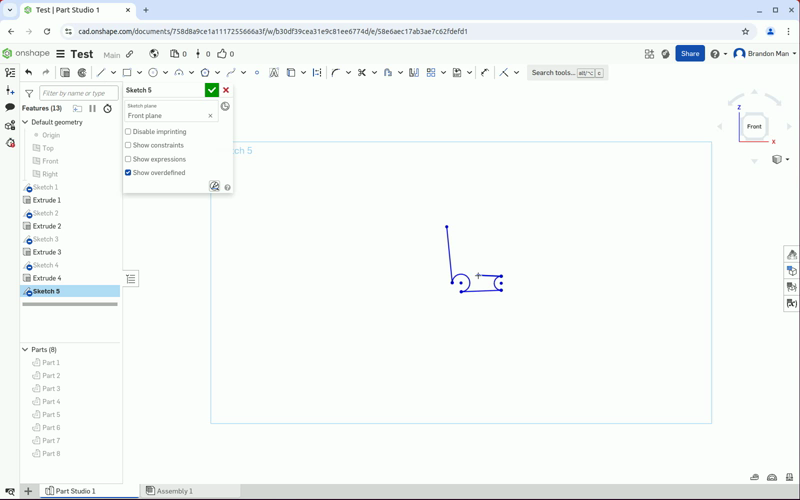
mouse_move(478, 275)
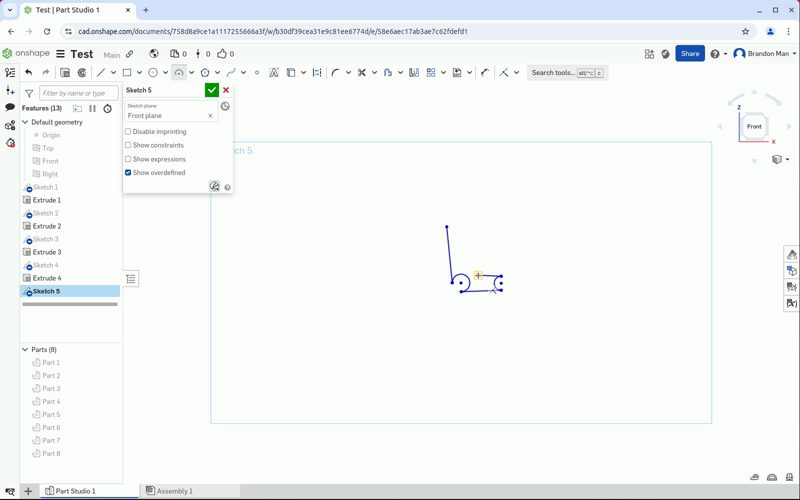
click(478, 275)
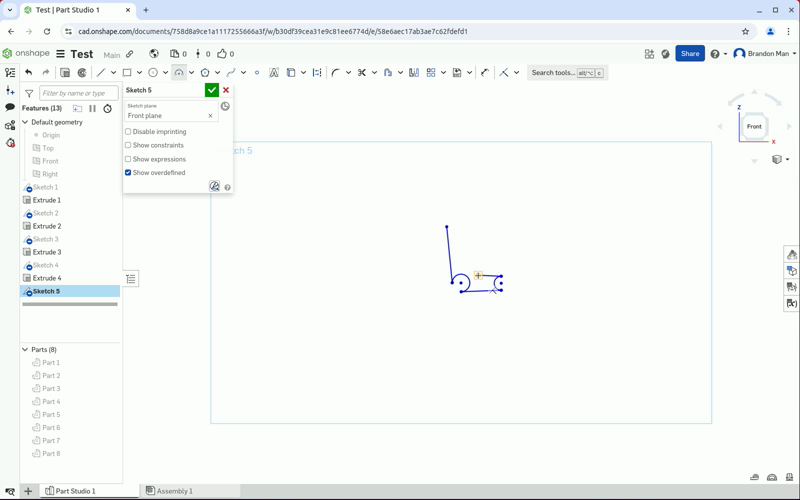
key_down(shift)
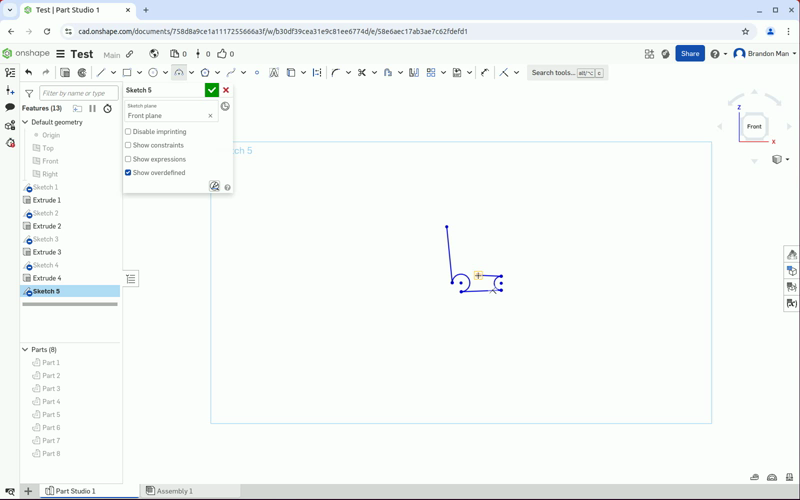
mouse_move(471, 267)
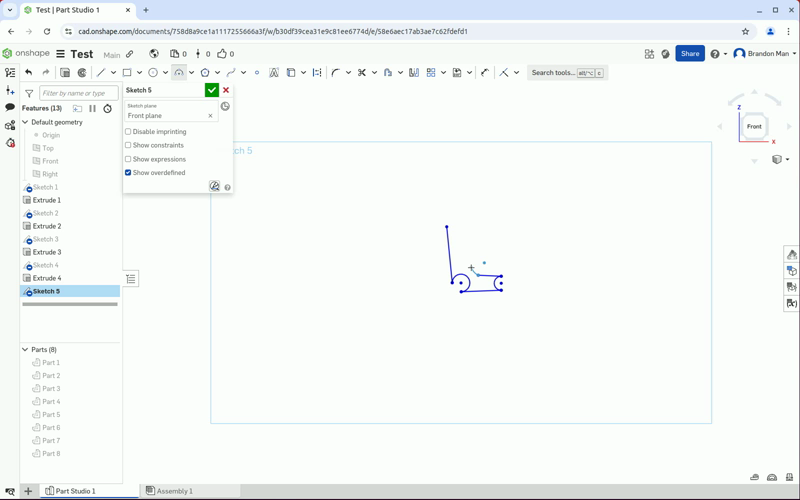
click(471, 267)
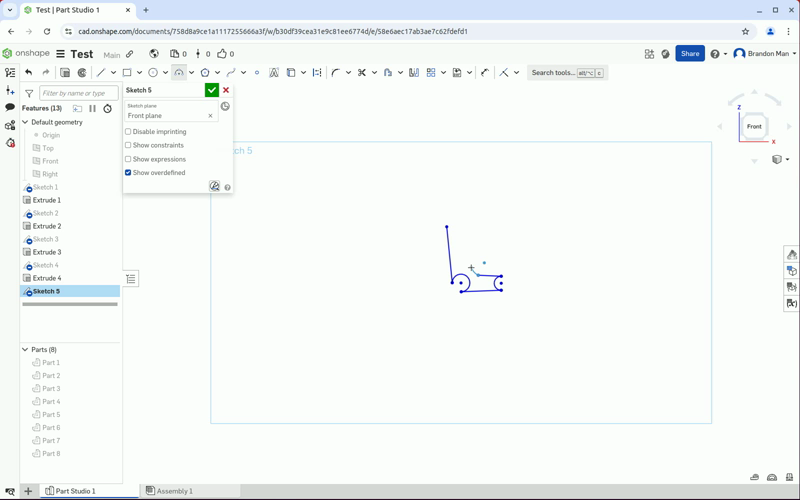
mouse_move(472, 272)
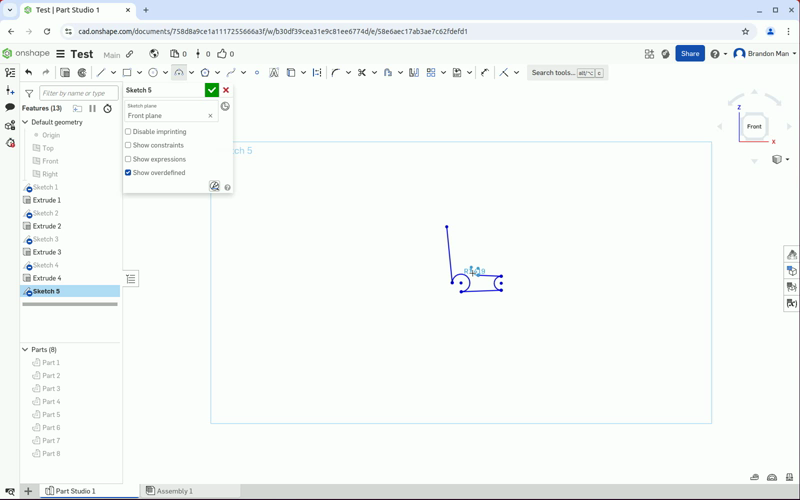
click(472, 272)
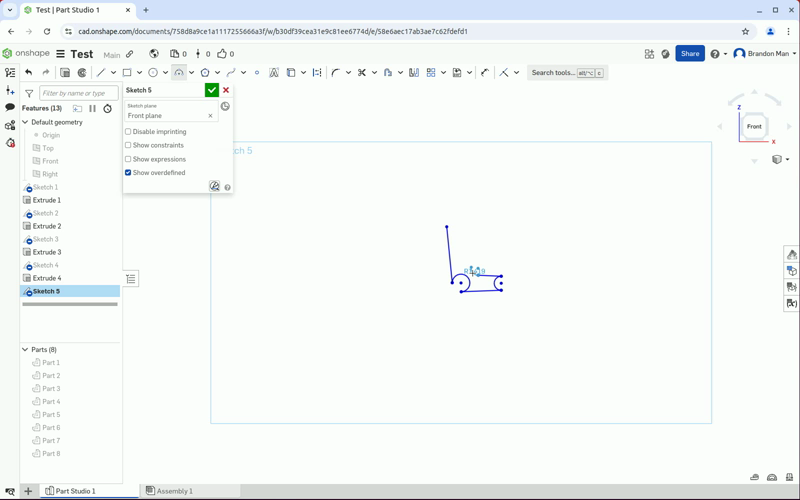
key_up(shift)
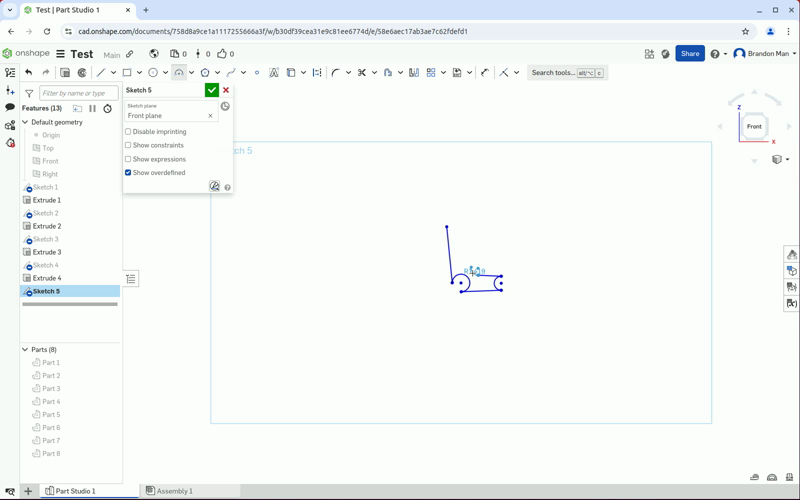
key(esc)
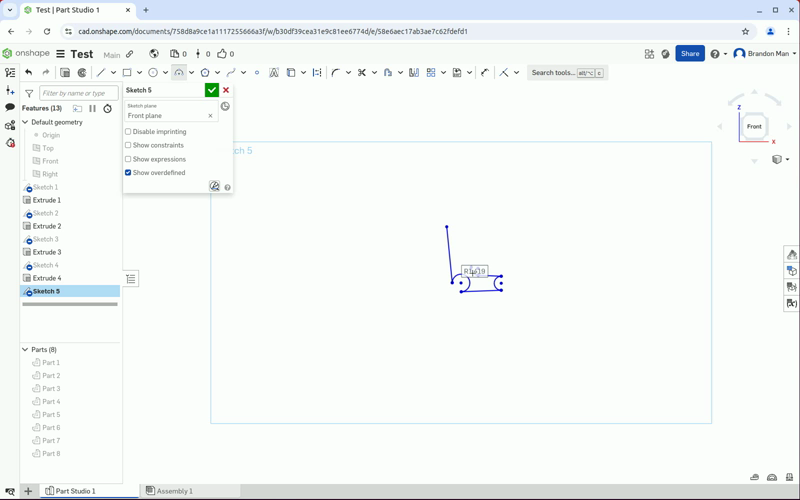
key(l)
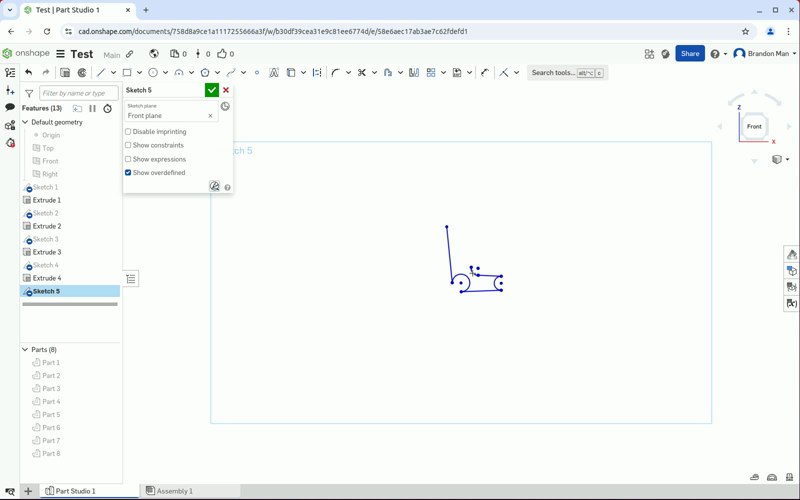
mouse_move(471, 267)
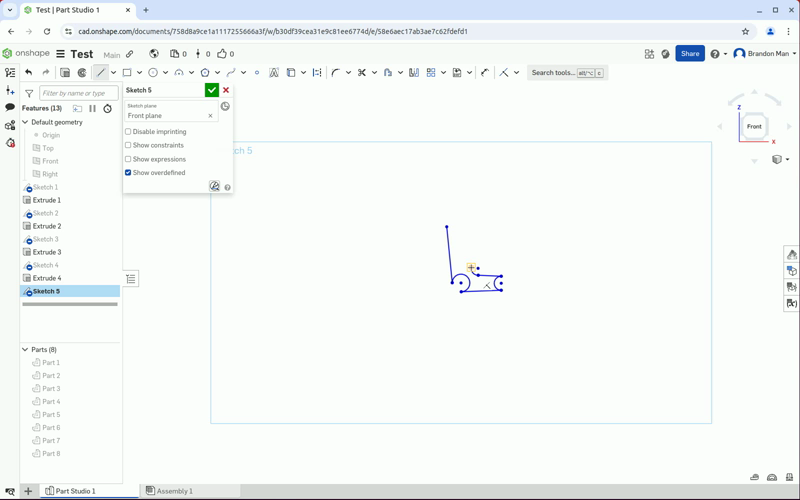
click(471, 267)
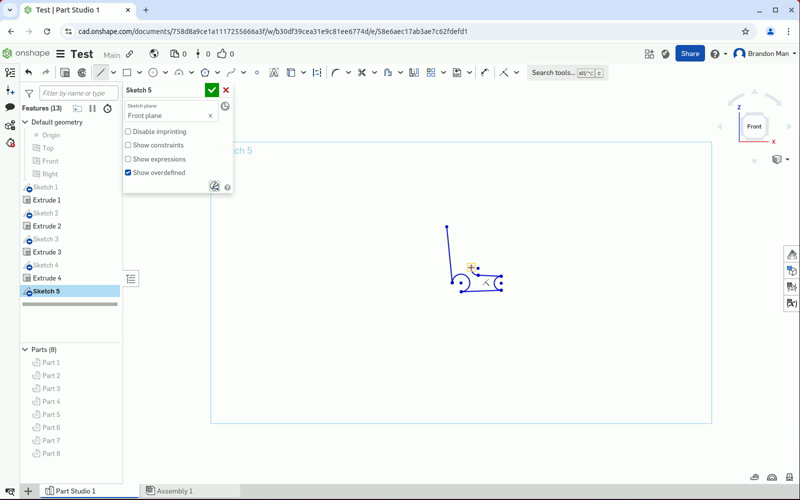
key_down(shift)
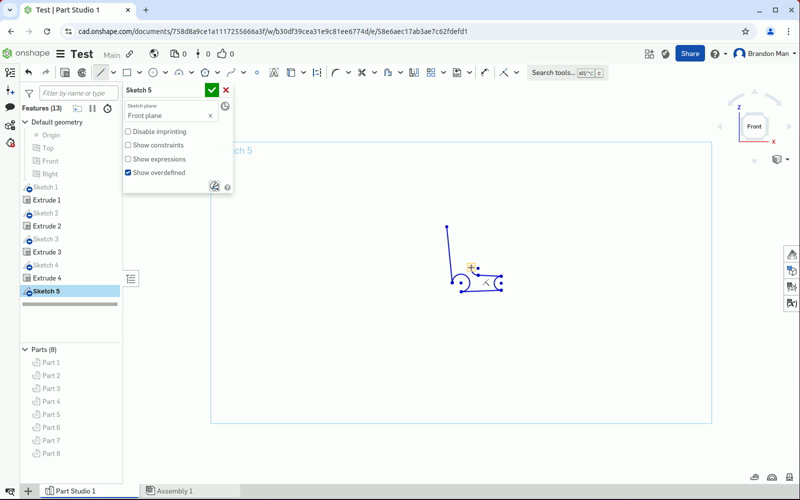
mouse_move(501, 267)
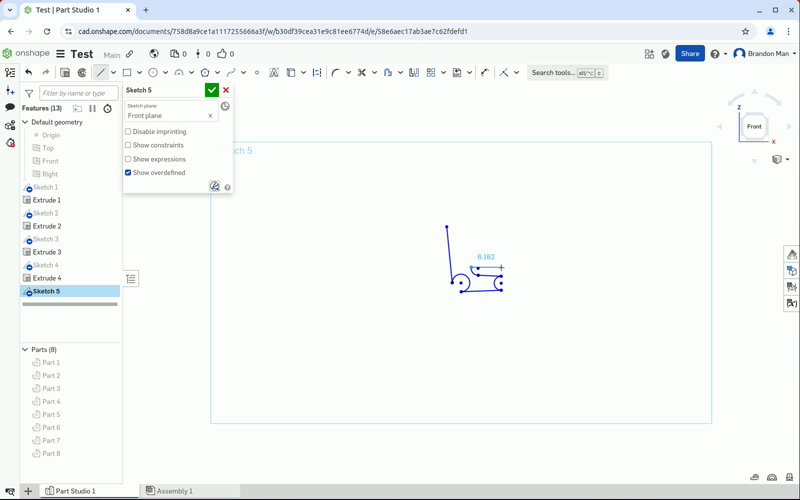
mouse_move(475, 226)
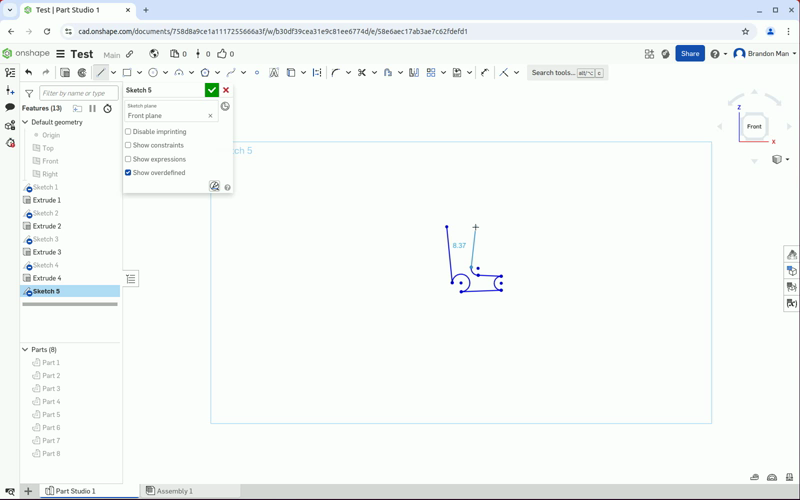
click(475, 226)
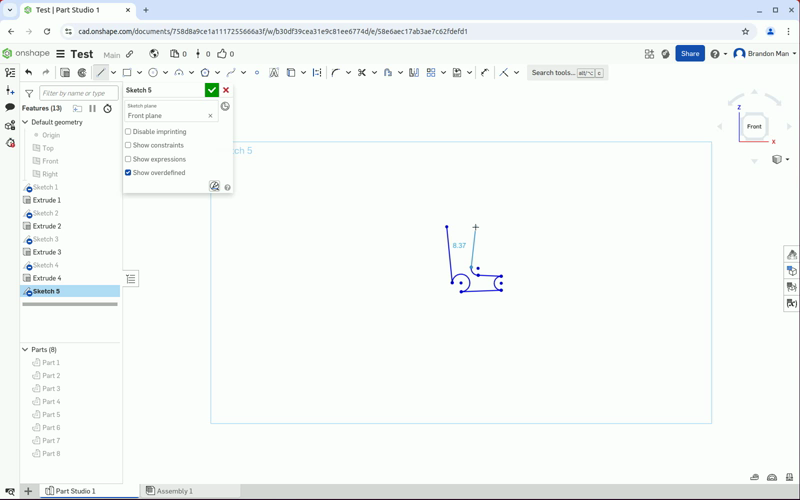
key_up(shift)
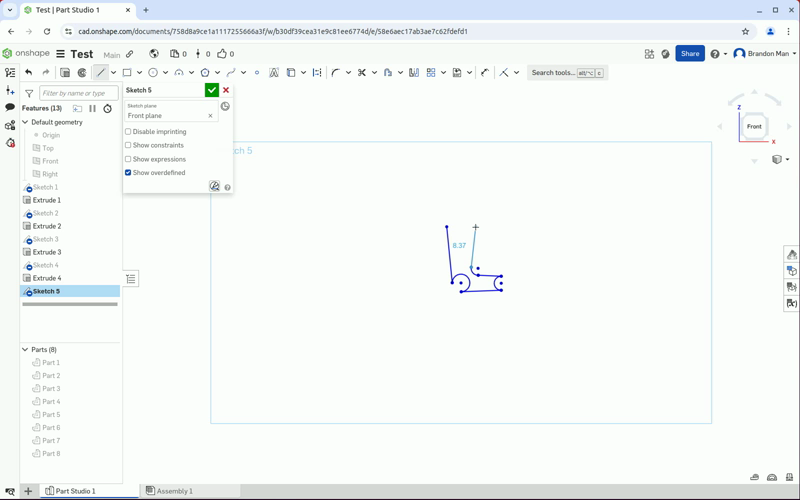
key(esc)
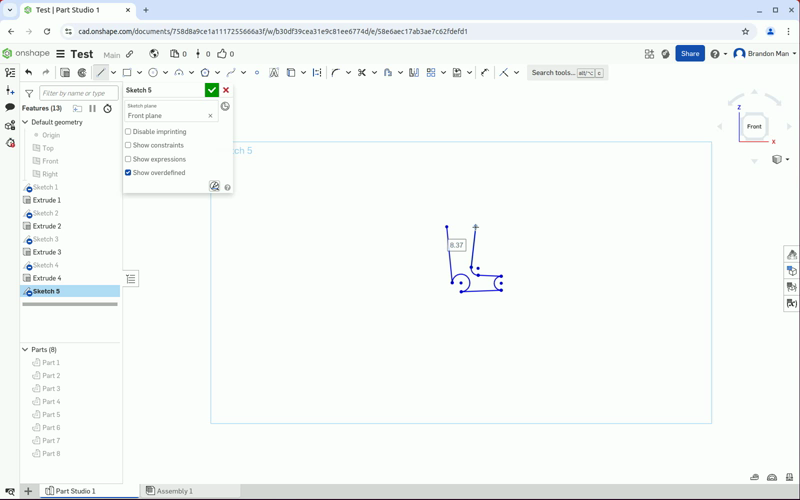
key(a)
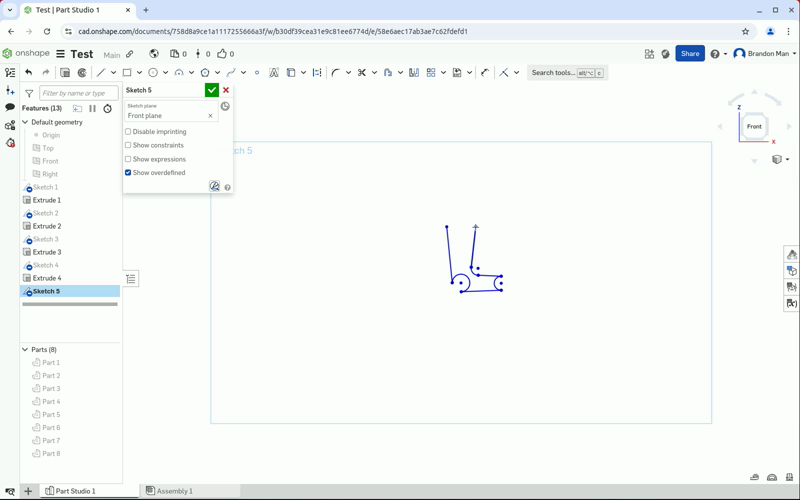
mouse_move(475, 226)
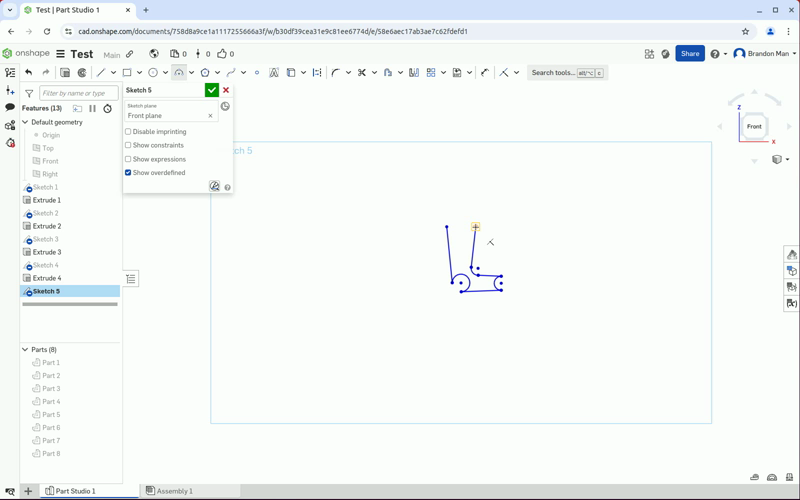
click(475, 226)
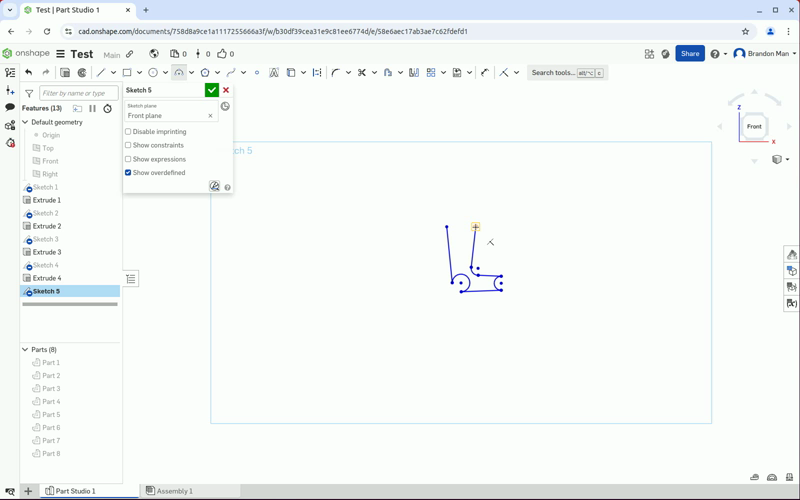
mouse_move(446, 226)
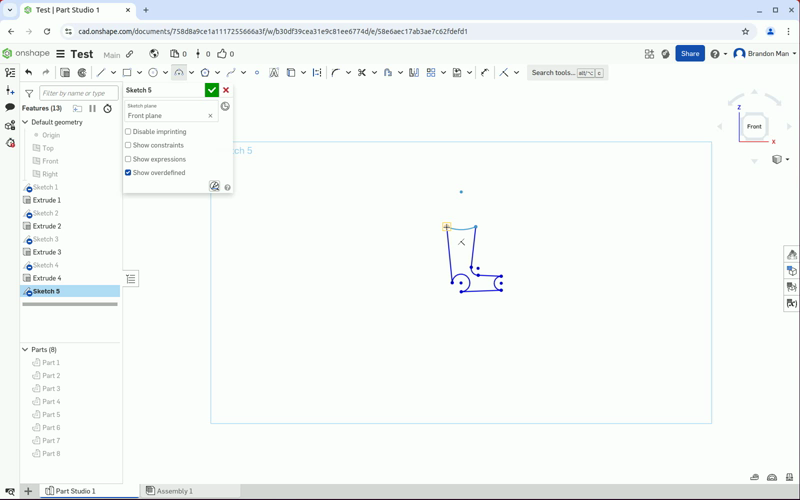
click(446, 226)
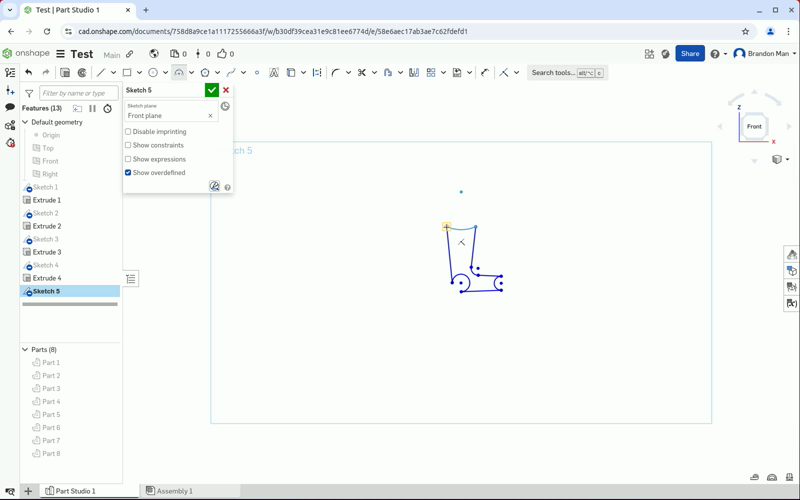
key_down(shift)
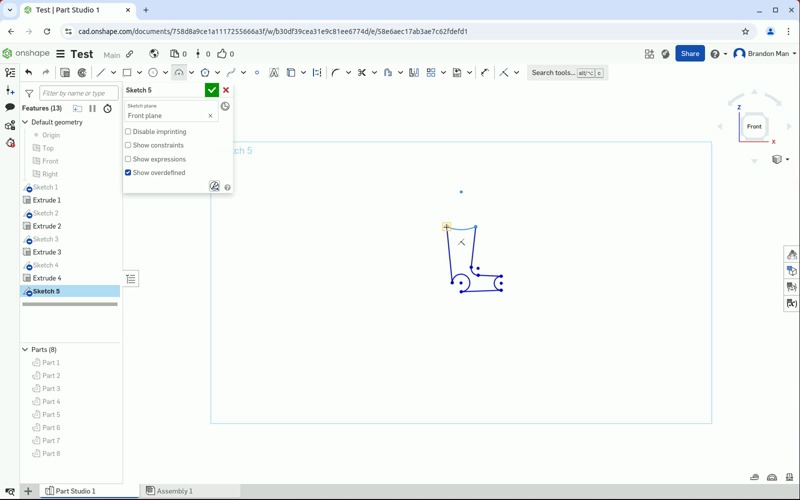
mouse_move(461, 239)
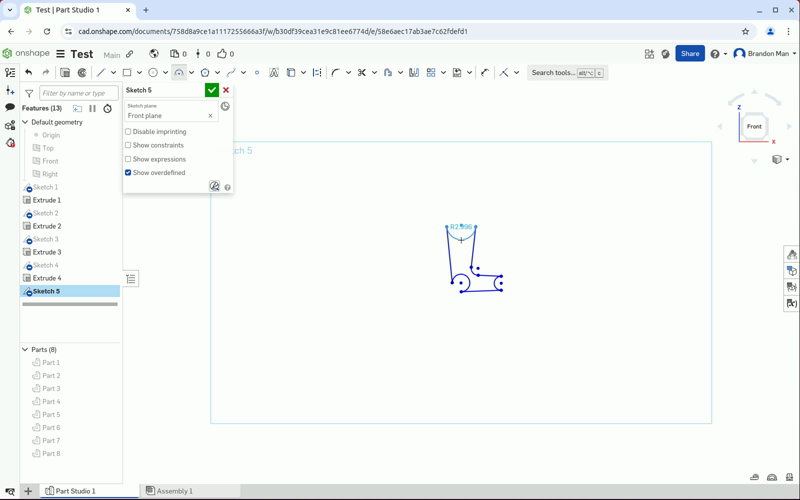
click(461, 239)
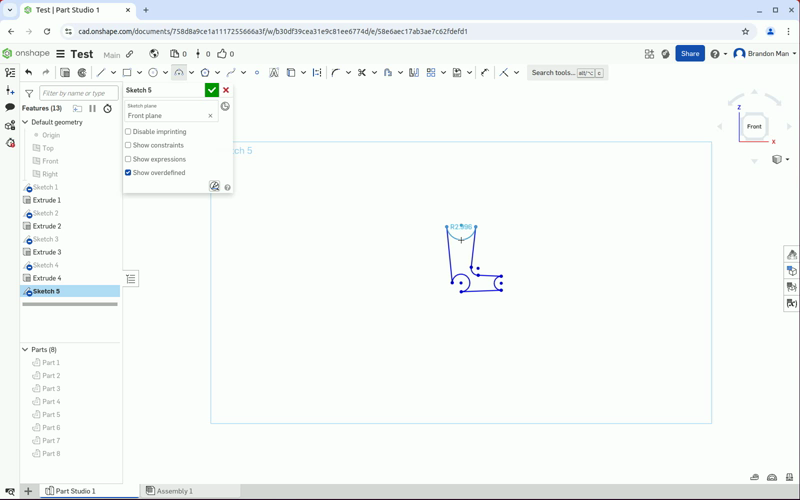
key_up(shift)
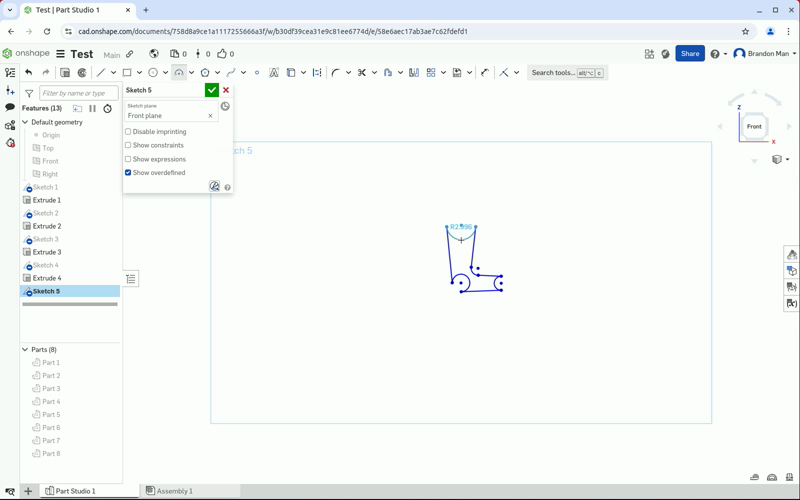
key(esc)
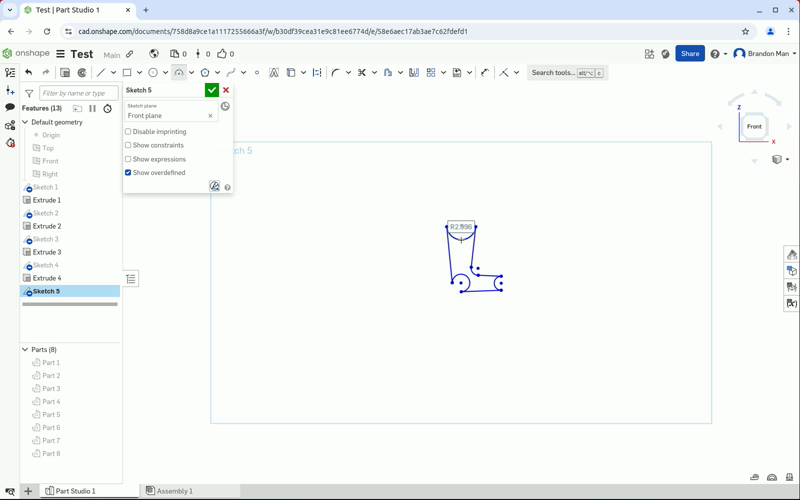
mouse_move(454, 273)
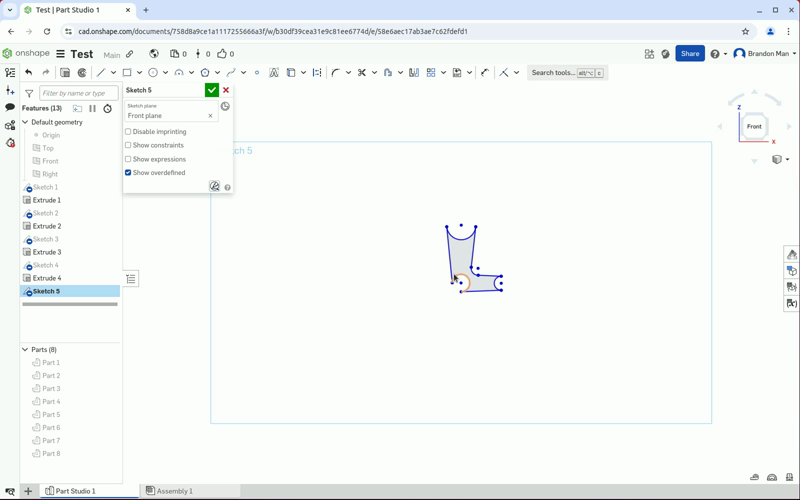
scroll(6)
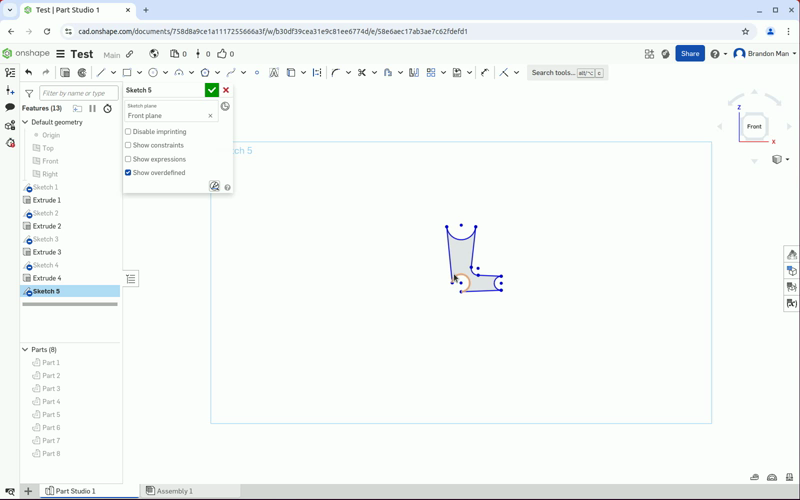
scroll(6)
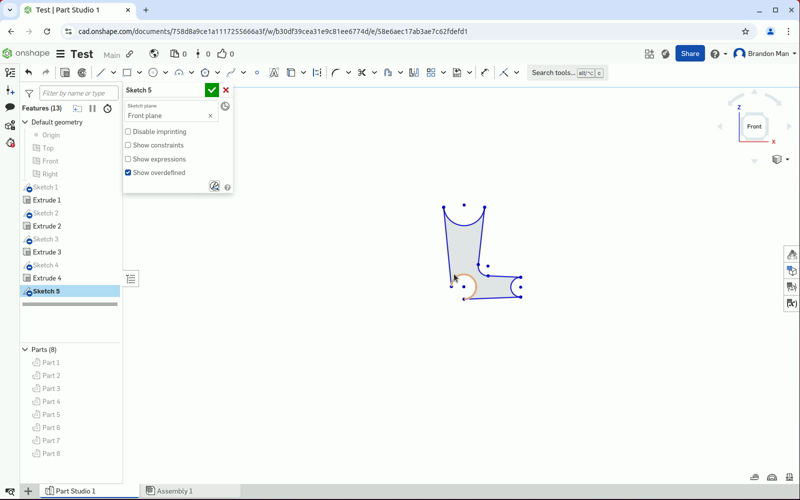
scroll(6)
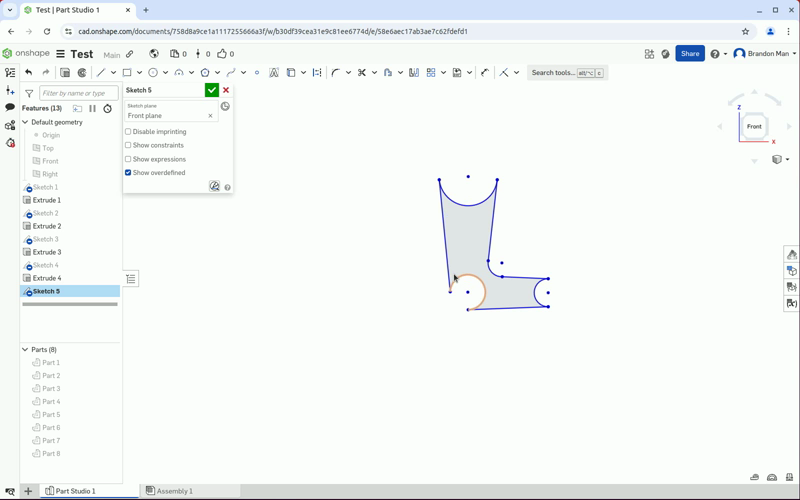
scroll(6)
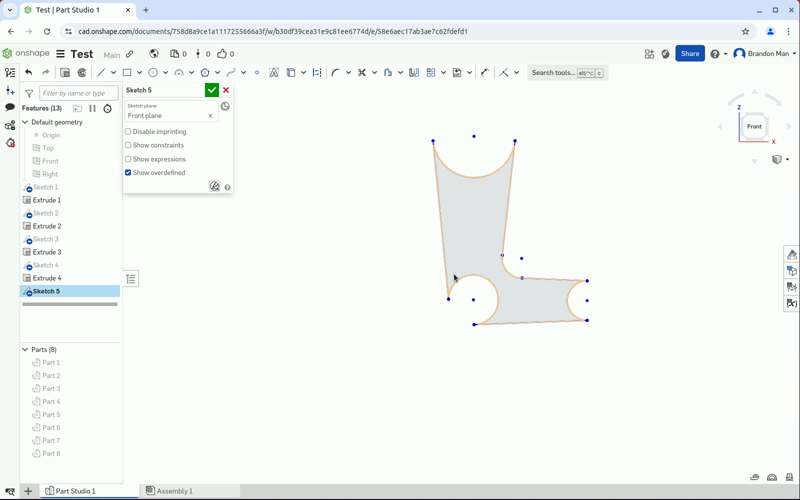
scroll(6)
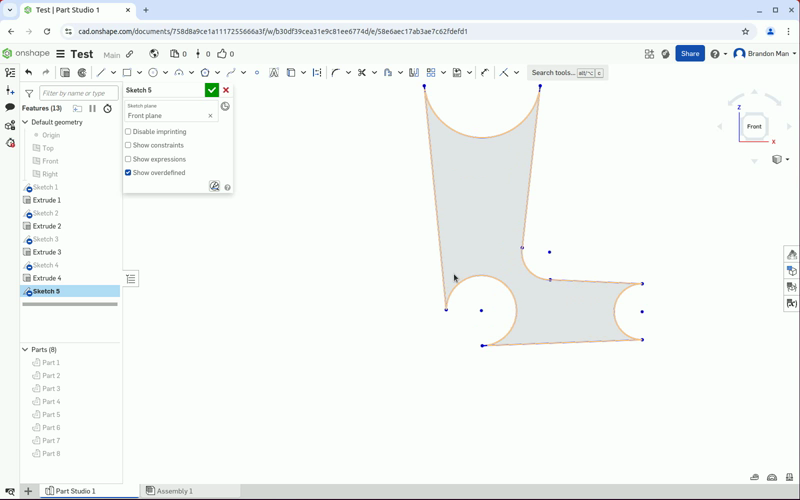
scroll(6)
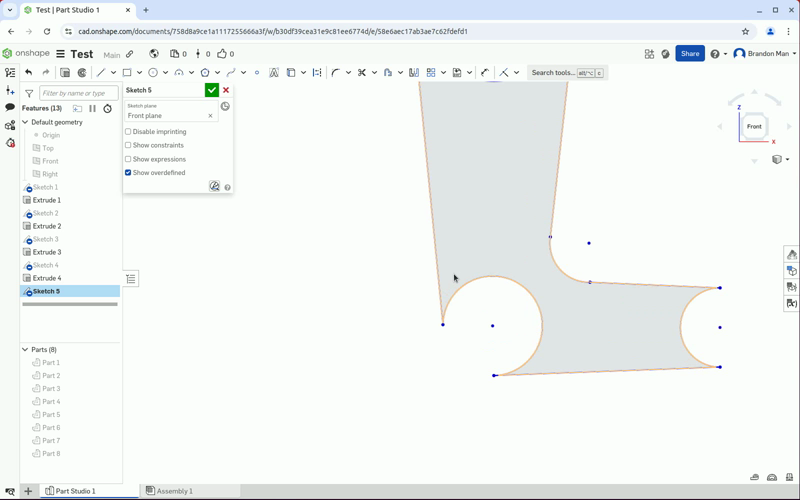
scroll(6)
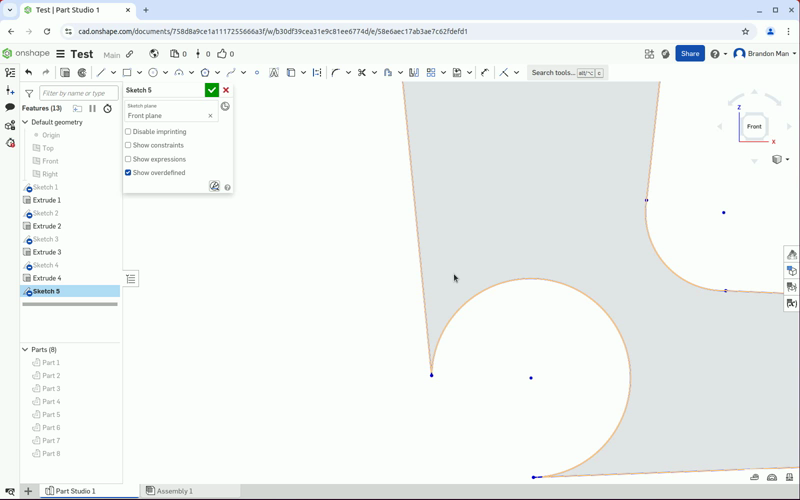
click(454, 273)
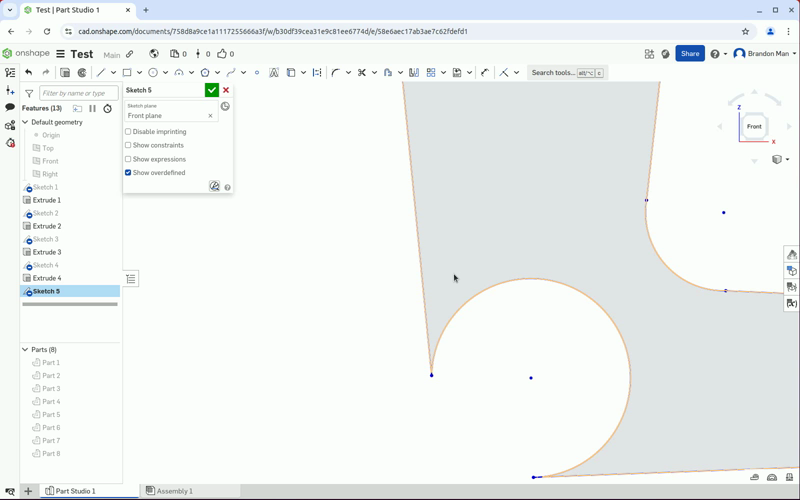
scroll(-6)
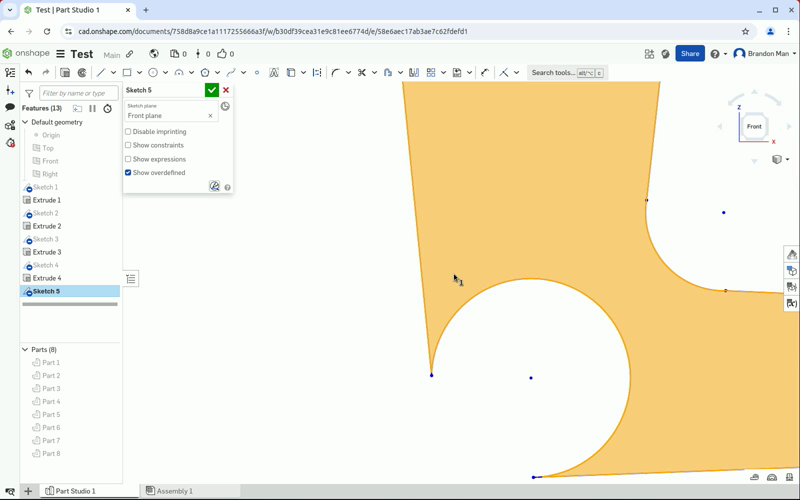
scroll(-6)
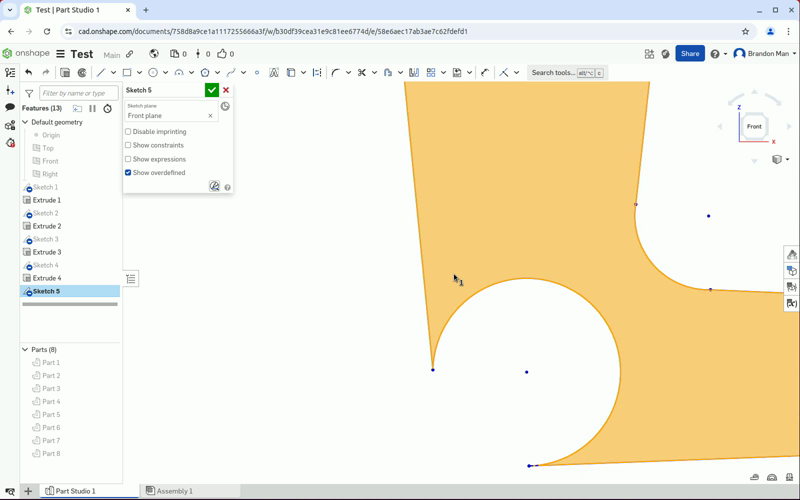
scroll(-6)
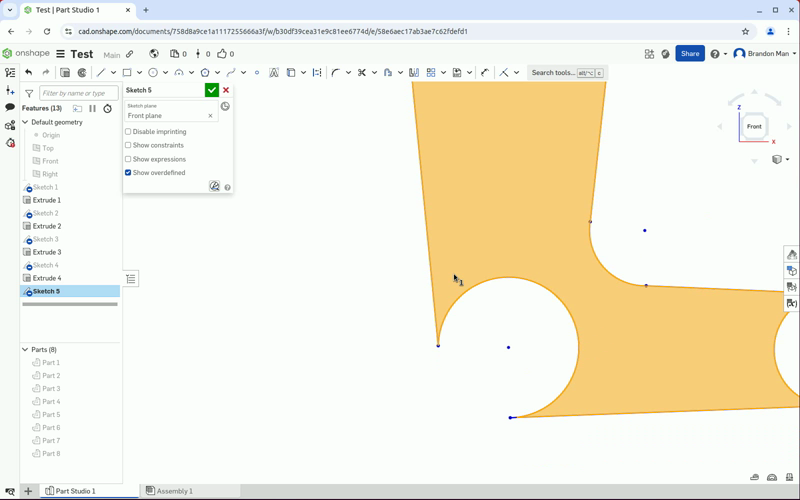
scroll(-6)
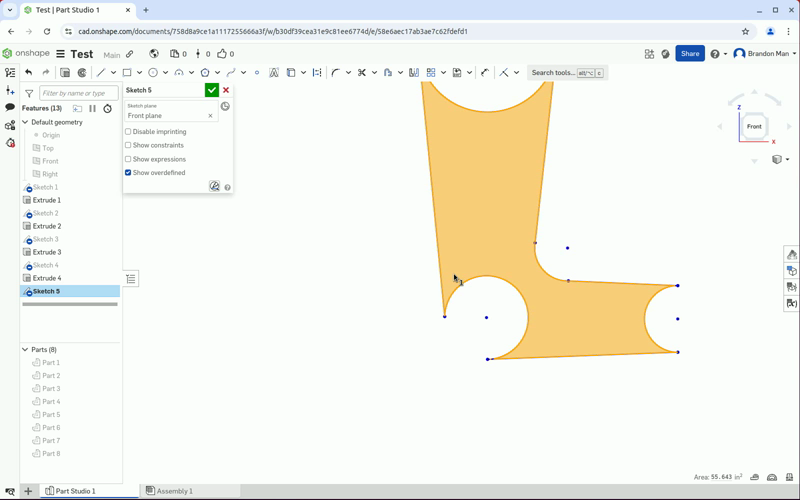
scroll(-6)
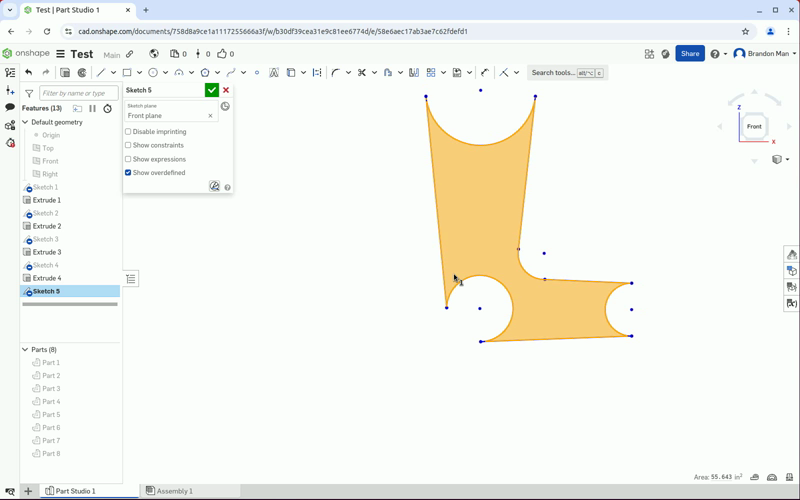
scroll(-6)
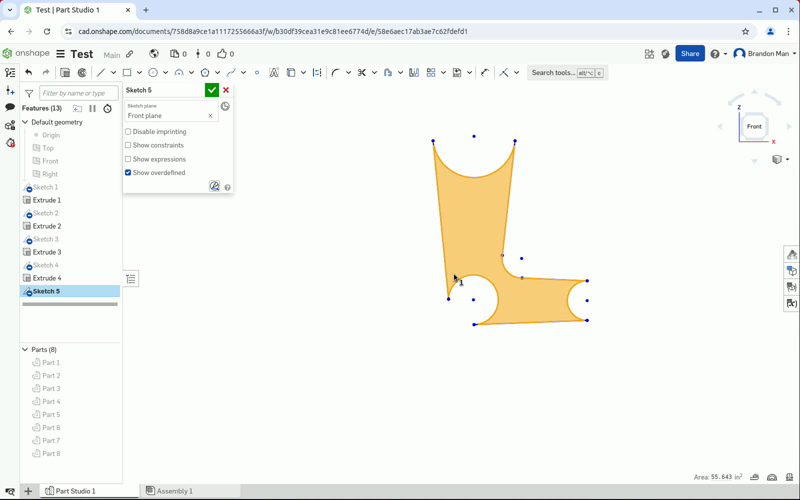
scroll(-6)
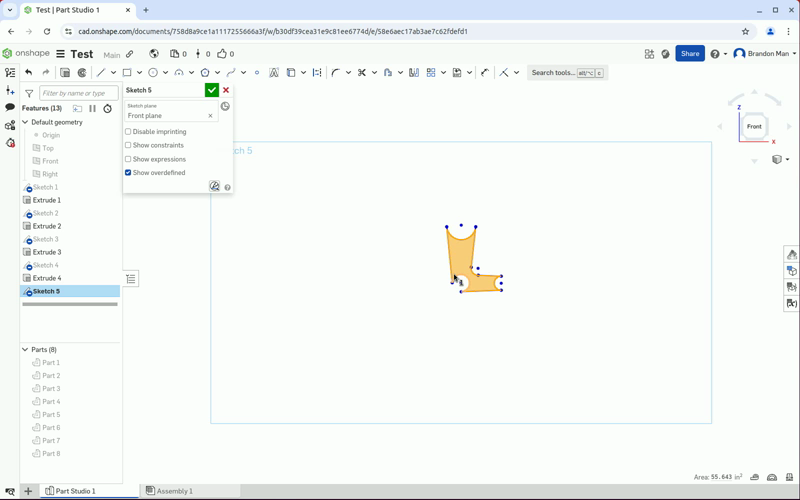
mouse_move(73, 352)
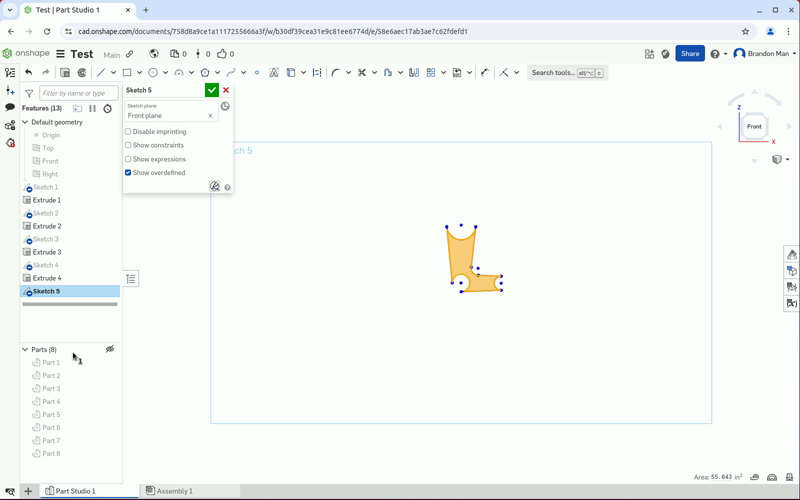
key(shift+y)
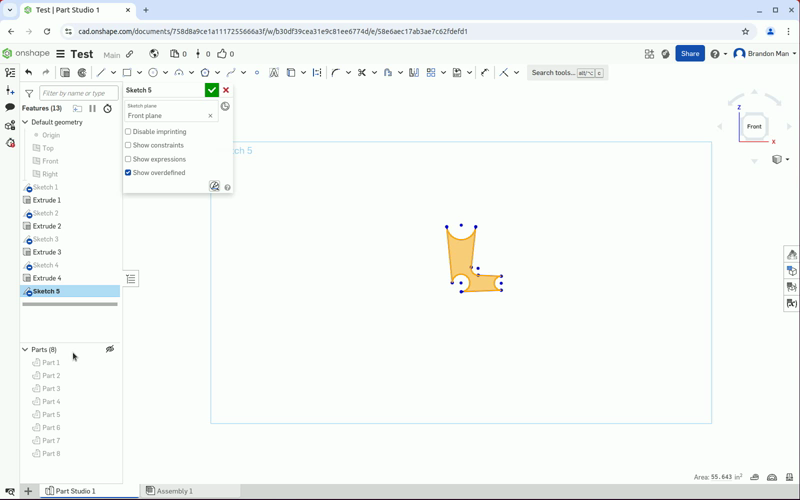
key(shift+e)
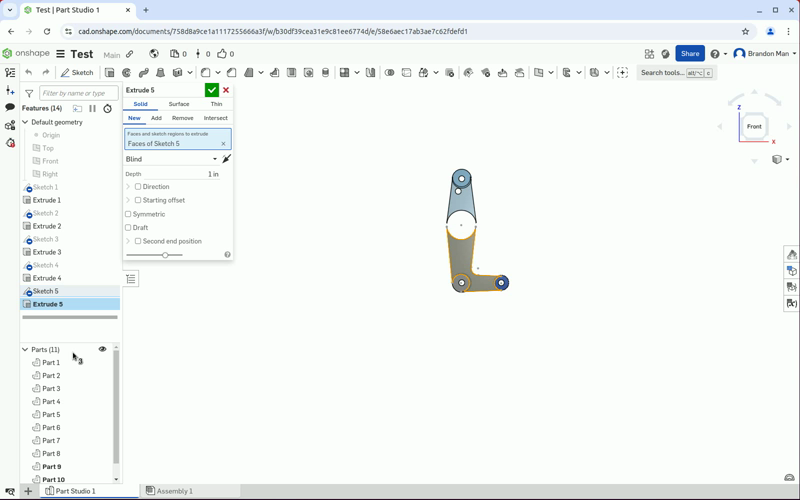
mouse_move(143, 106)
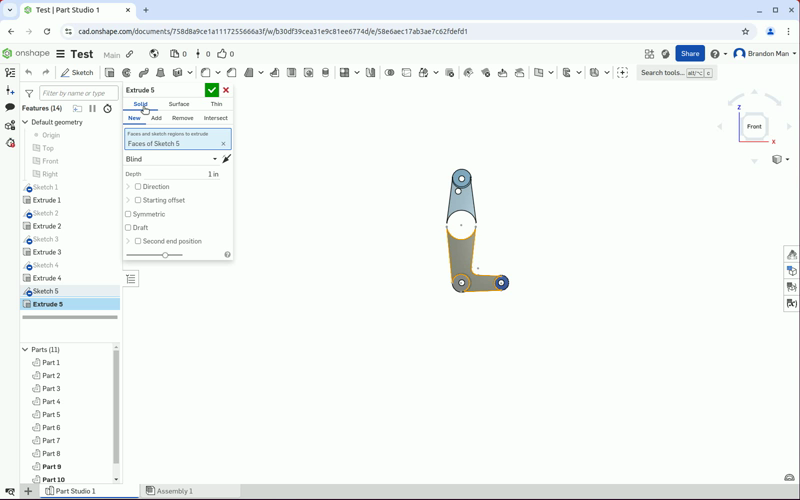
click(143, 106)
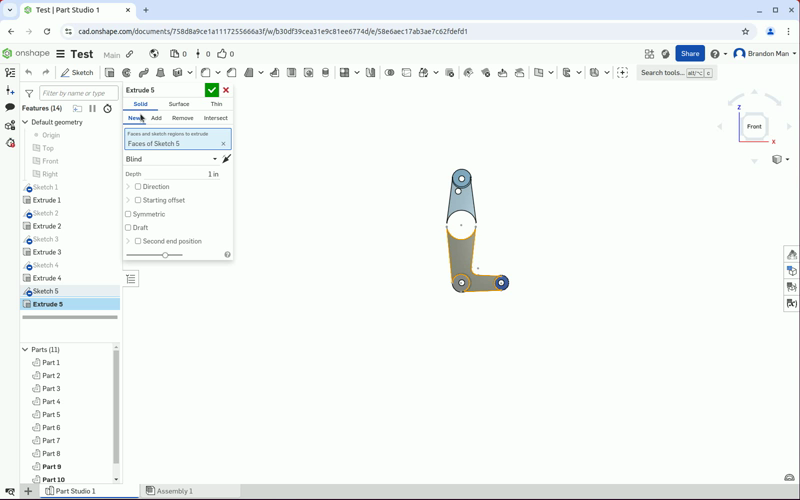
mouse_move(137, 120)
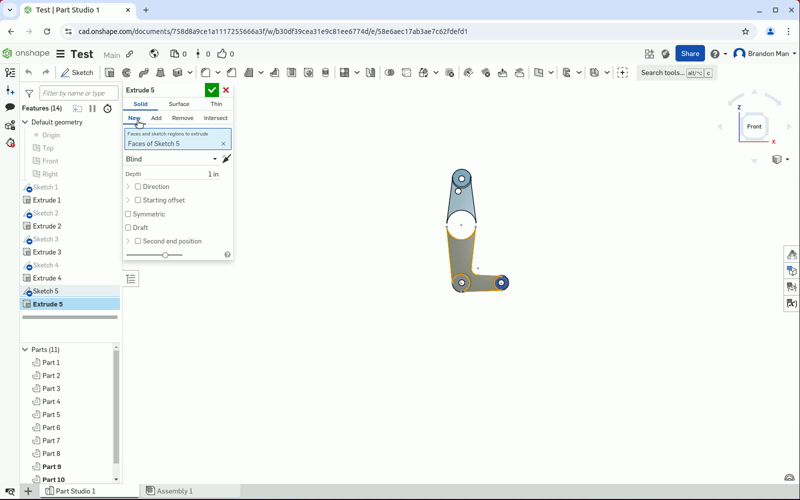
click(137, 120)
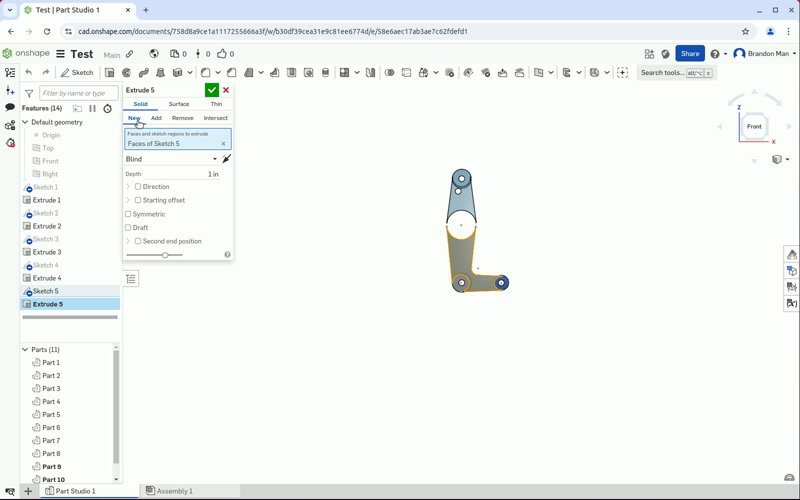
key(tab, 4)
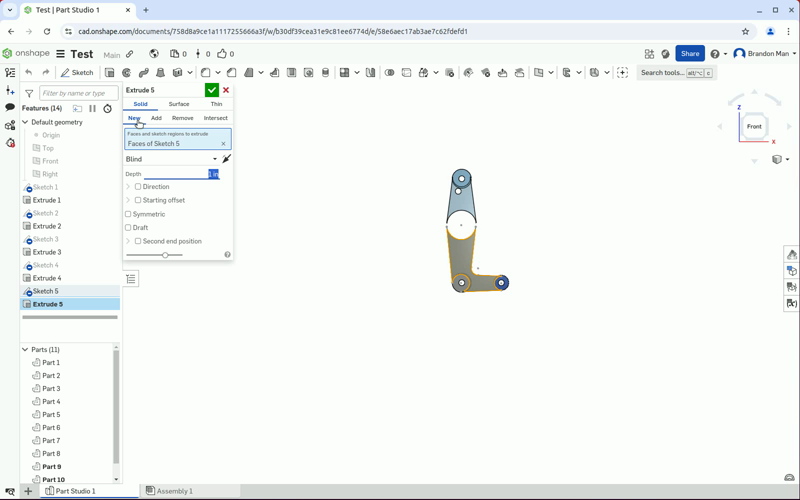
text(0.481)
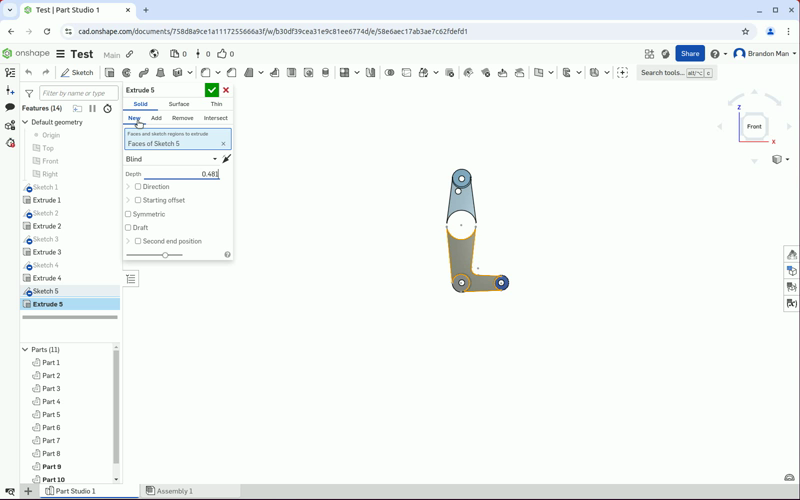
key(enter)
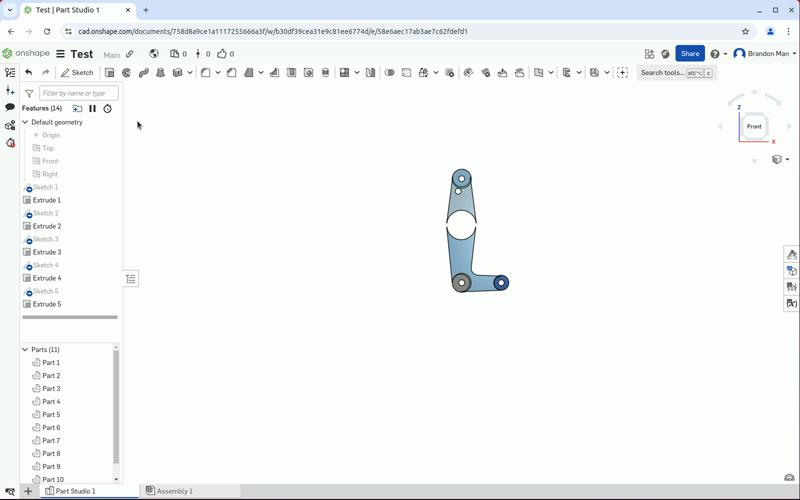
key(shift+h)
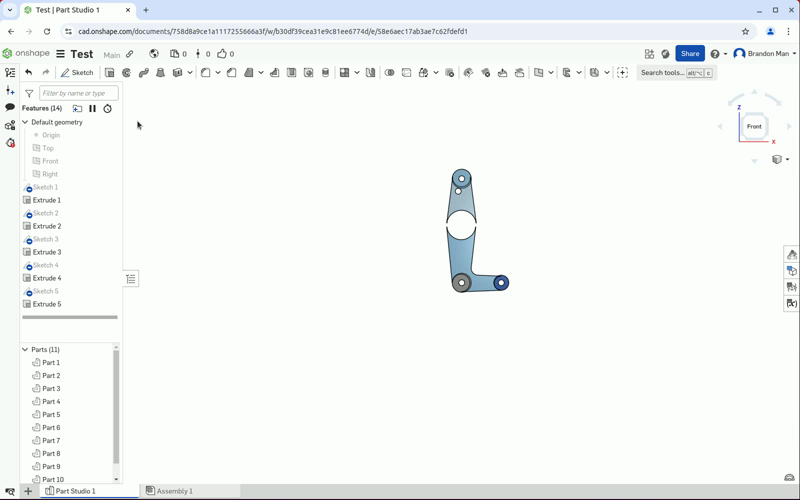
key(shift+h)
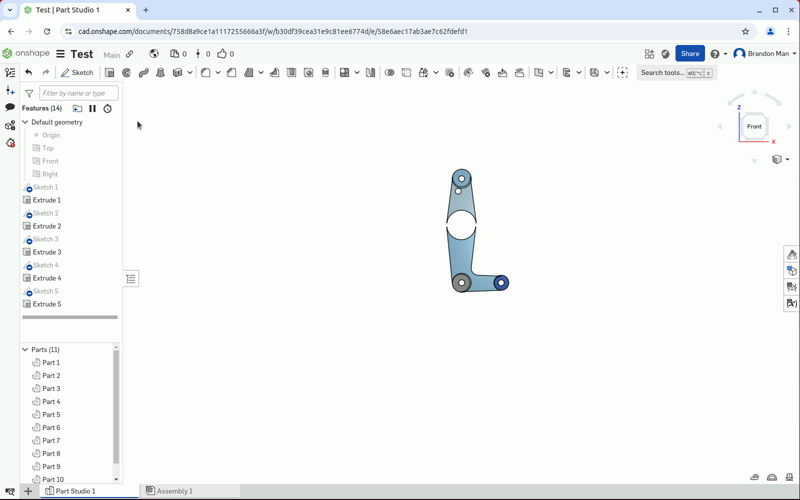
mouse_move(73, 189)
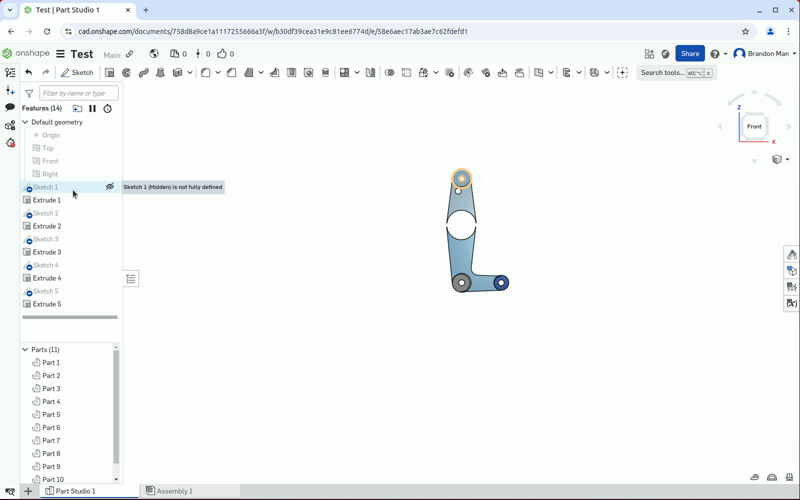
click(73, 189)
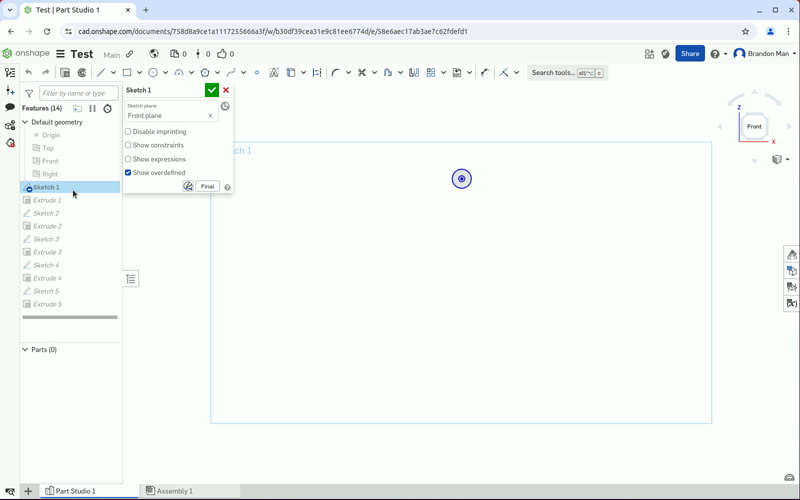
mouse_move(229, 92)
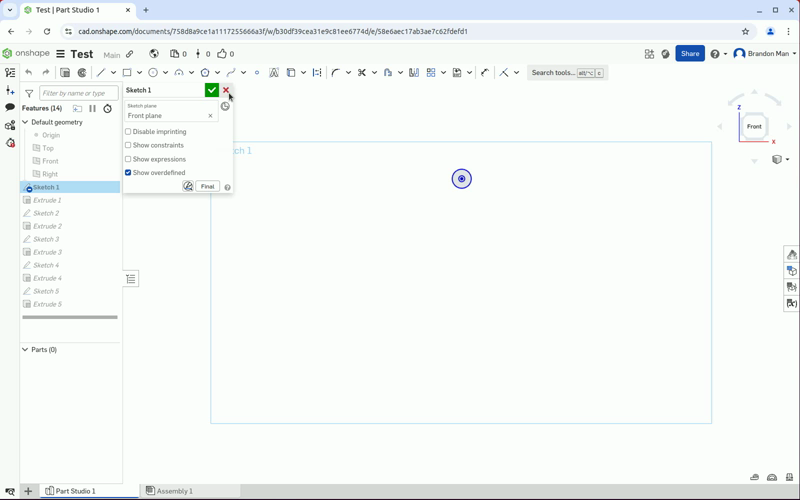
click(229, 92)
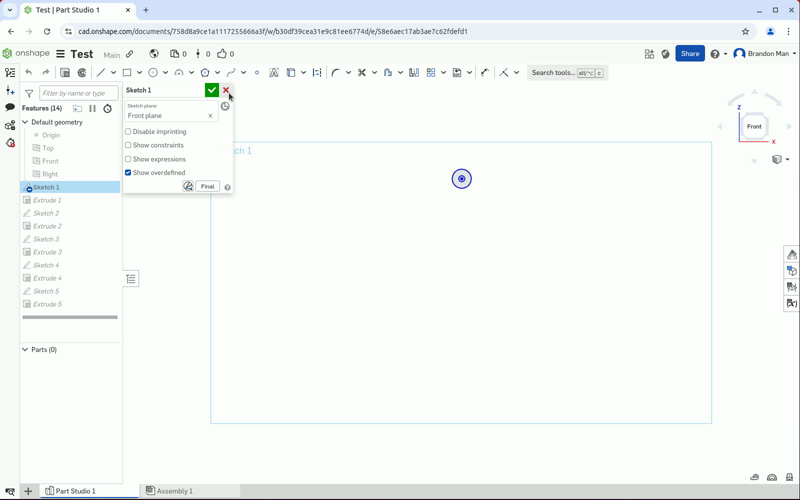
key(shift+s)
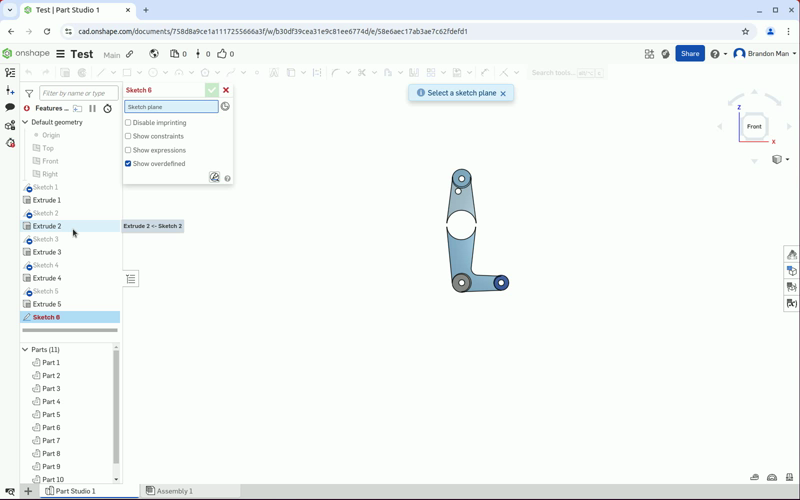
scroll(3)
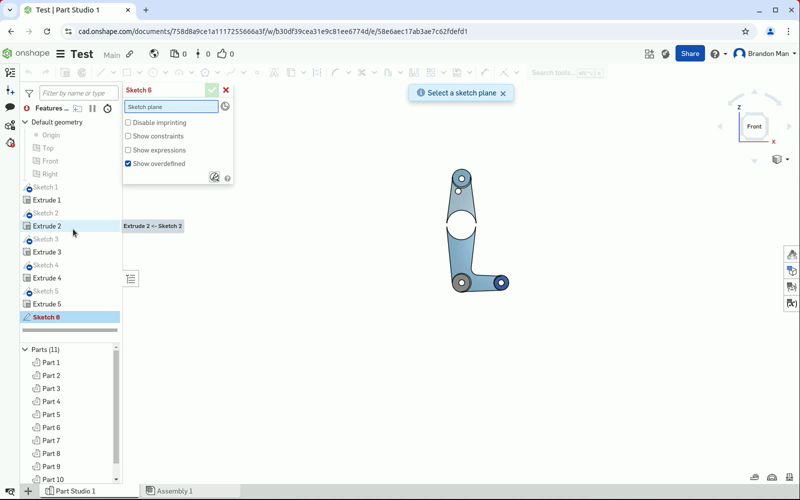
mouse_move(73, 163)
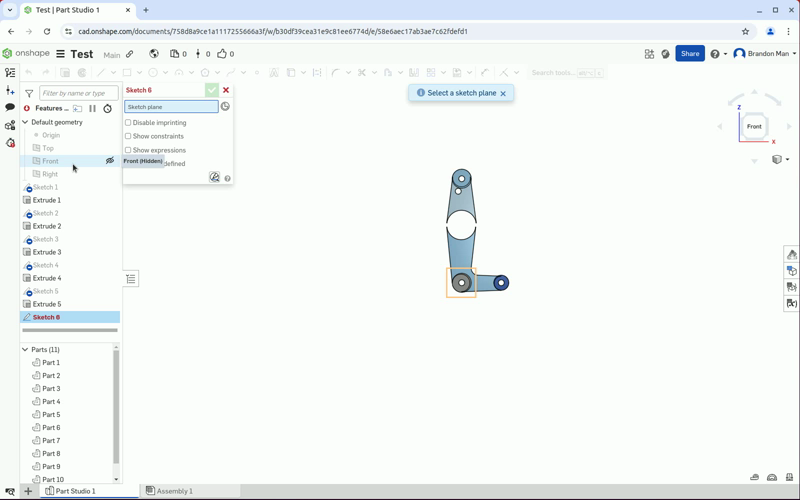
click(73, 163)
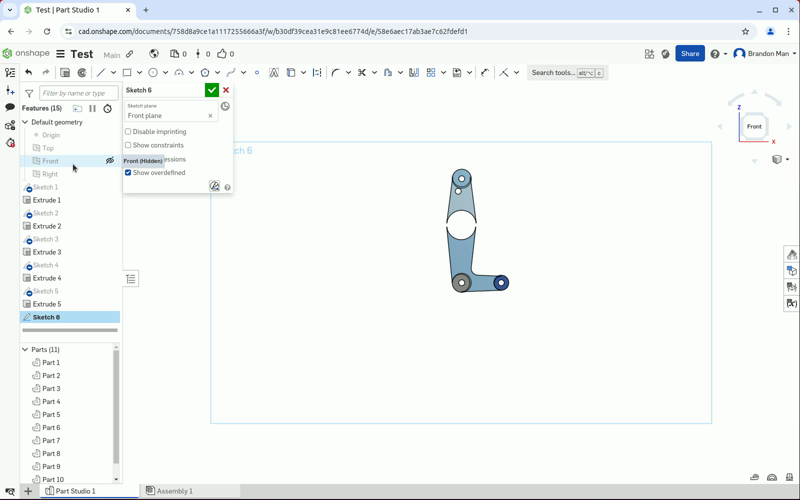
mouse_move(69, 352)
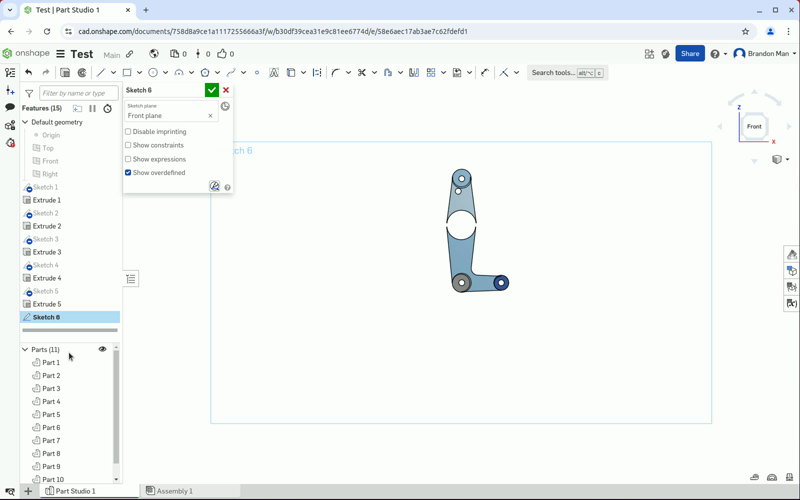
key(y)
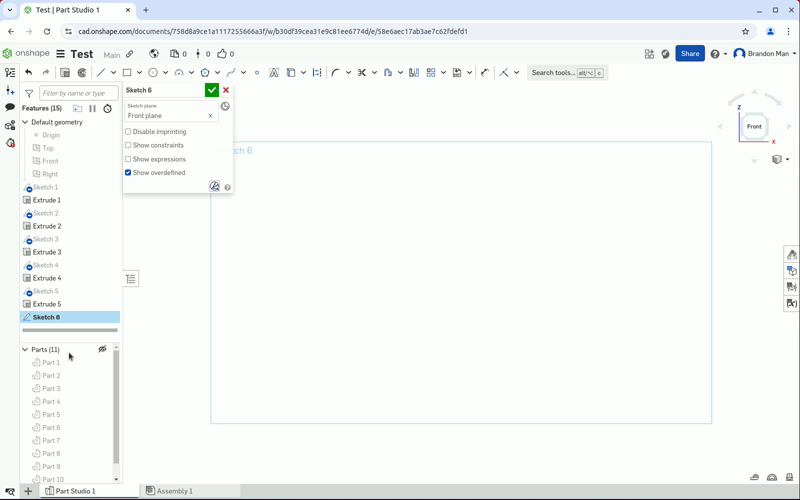
key(c)
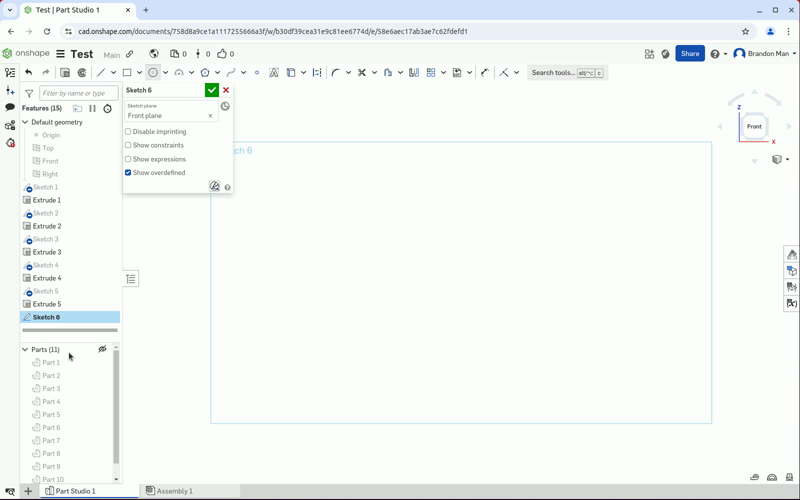
key_down(shift)
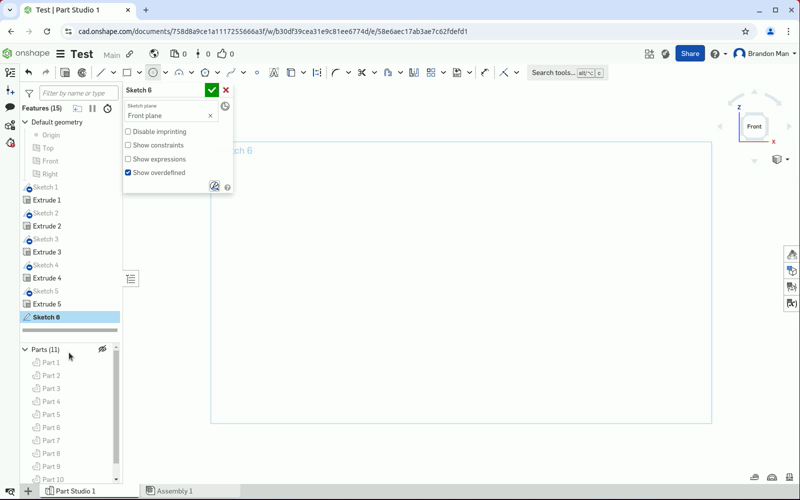
mouse_move(461, 225)
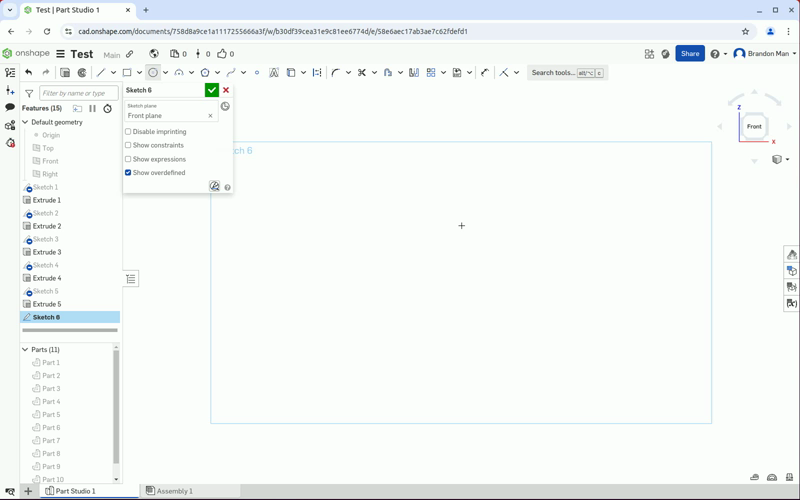
click(461, 225)
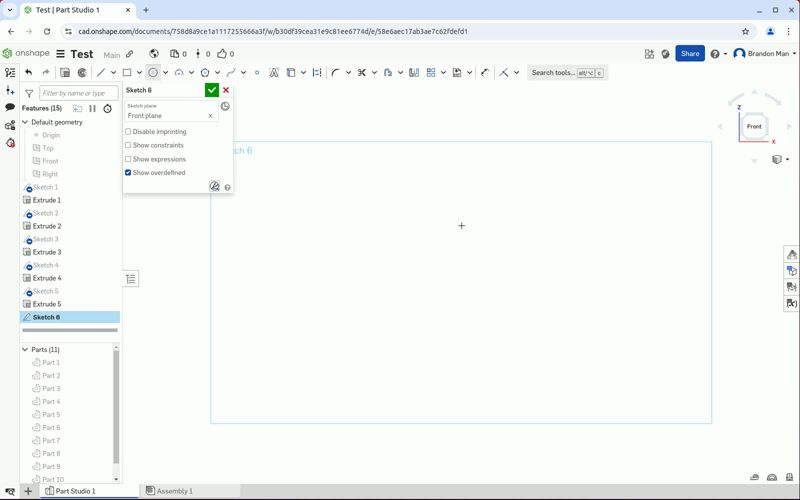
key_up(shift)
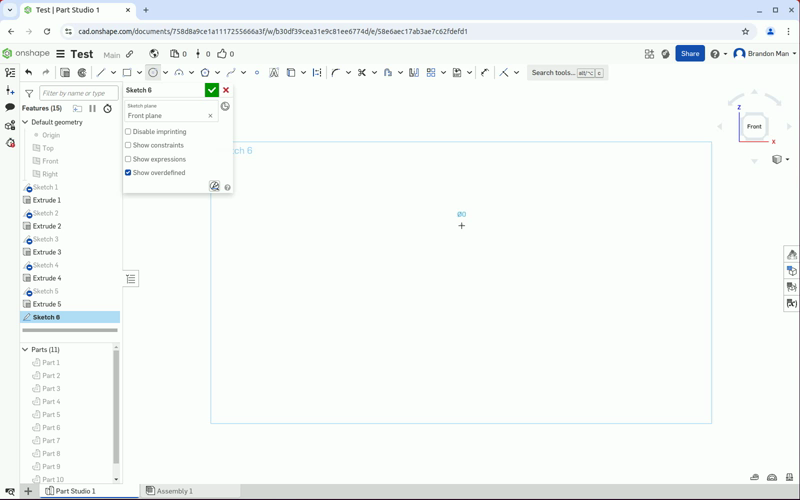
mouse_move(477, 225)
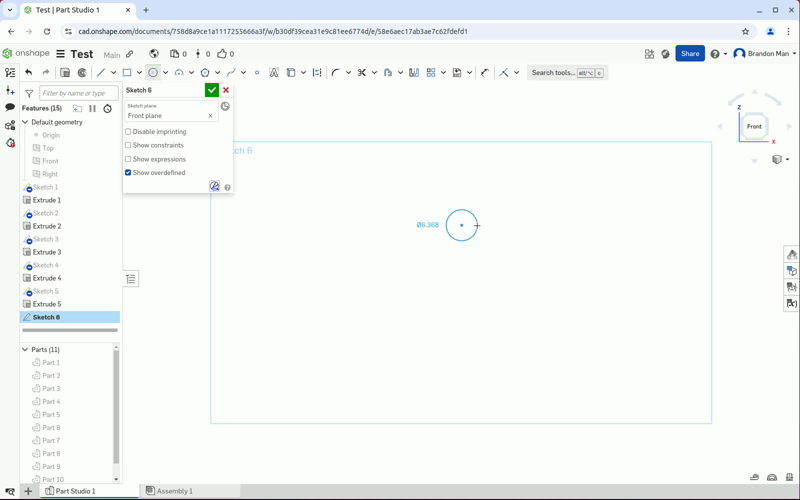
click(477, 225)
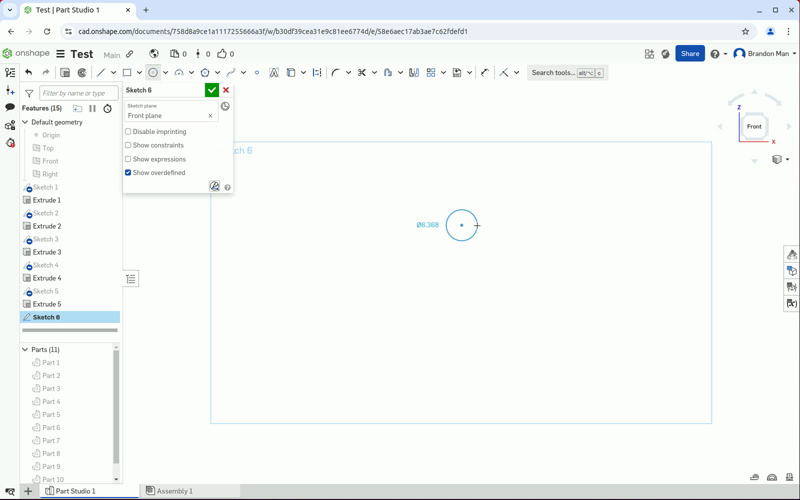
key(esc)
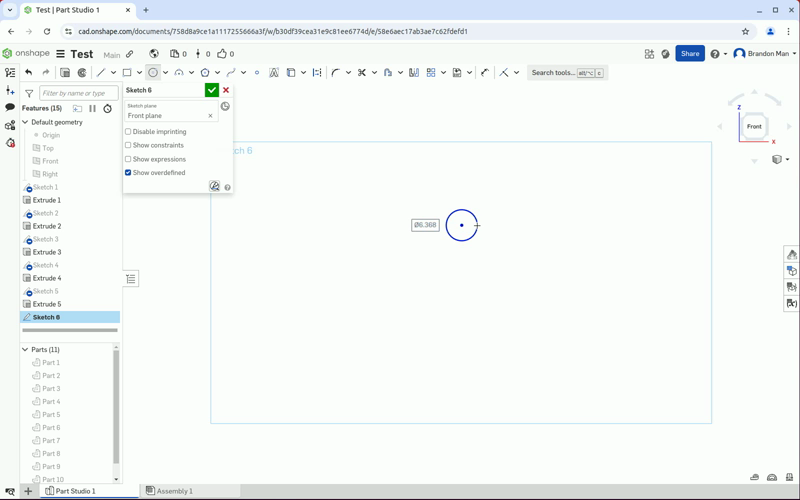
key(c)
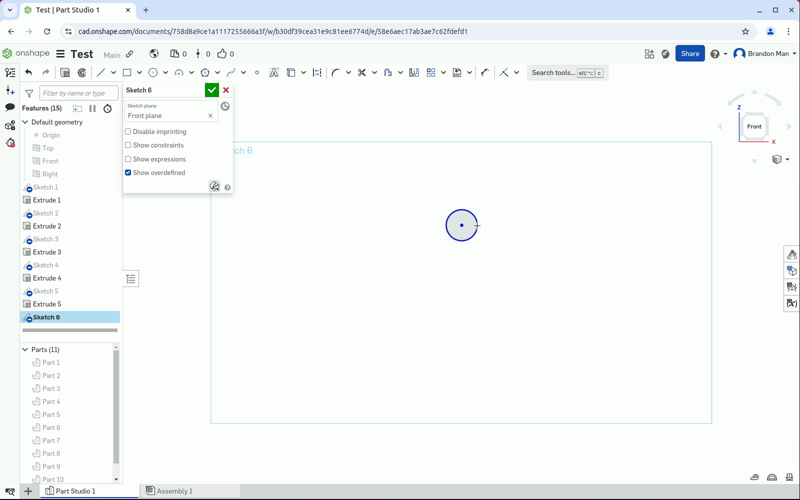
key_down(shift)
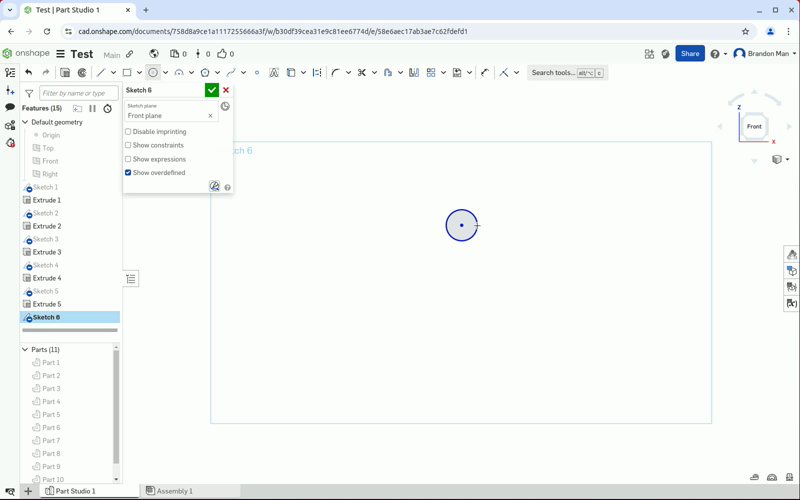
mouse_move(461, 225)
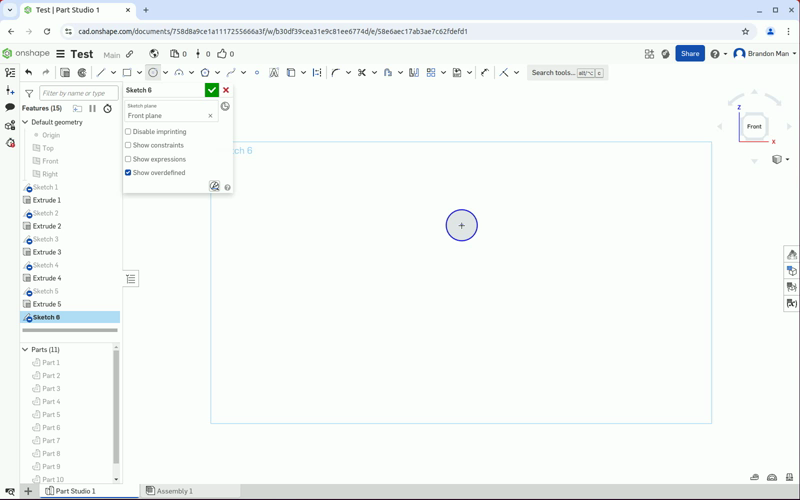
click(461, 225)
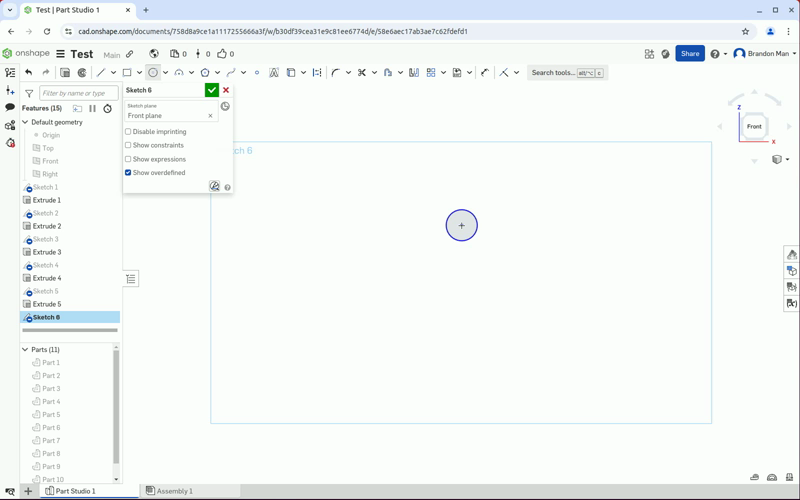
key_up(shift)
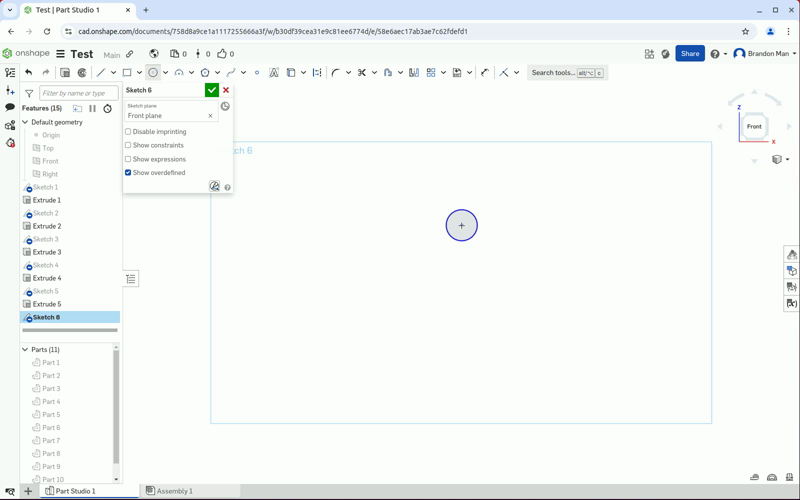
mouse_move(465, 225)
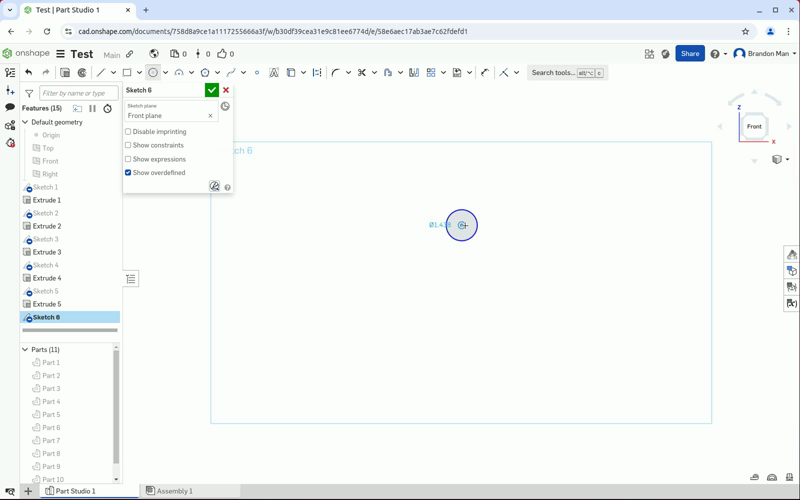
scroll(6)
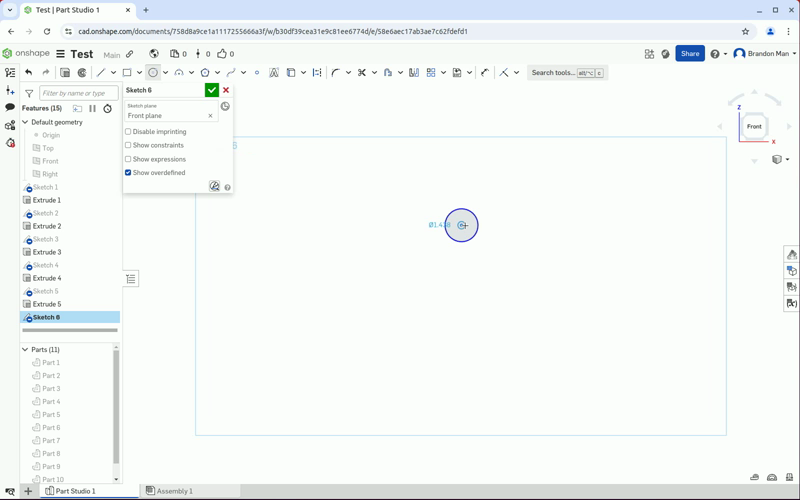
scroll(6)
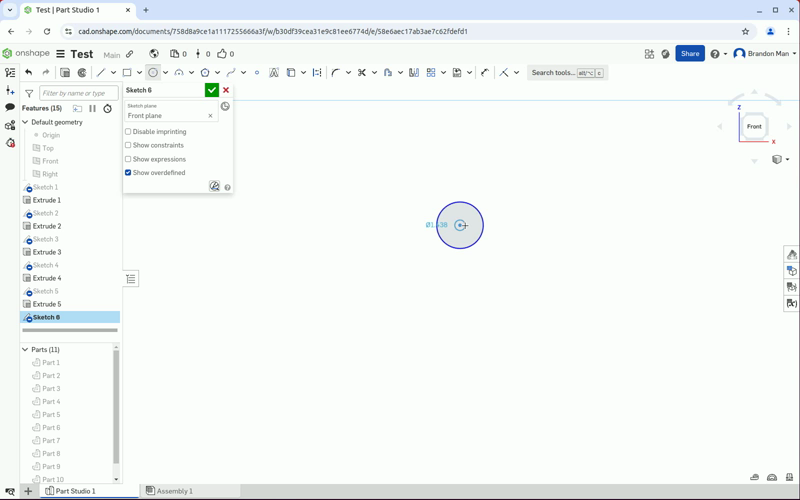
scroll(6)
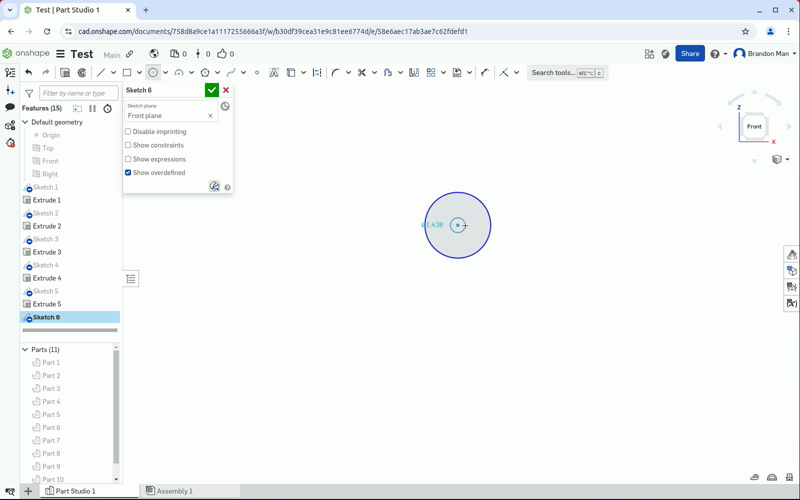
scroll(6)
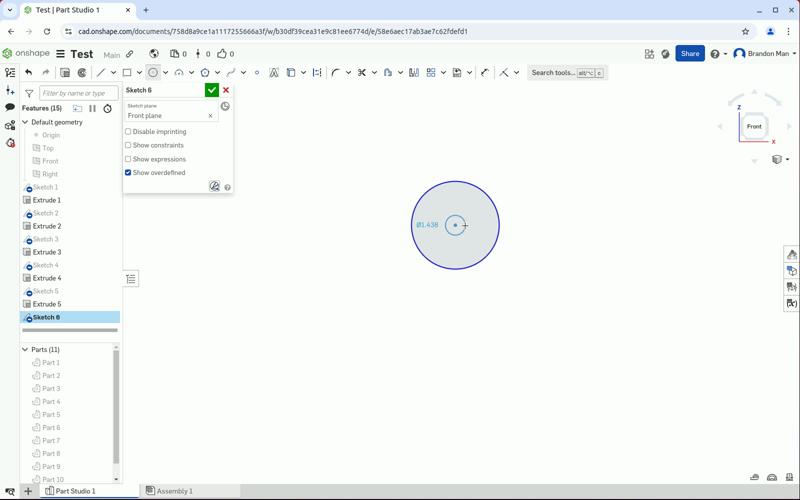
scroll(6)
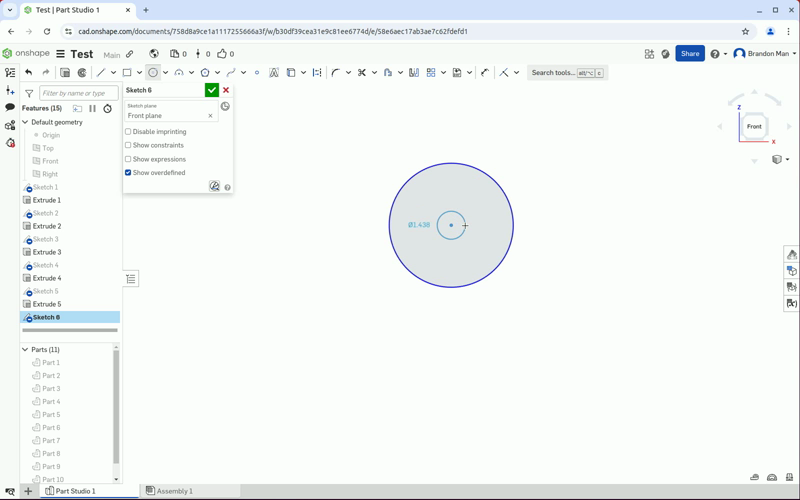
scroll(6)
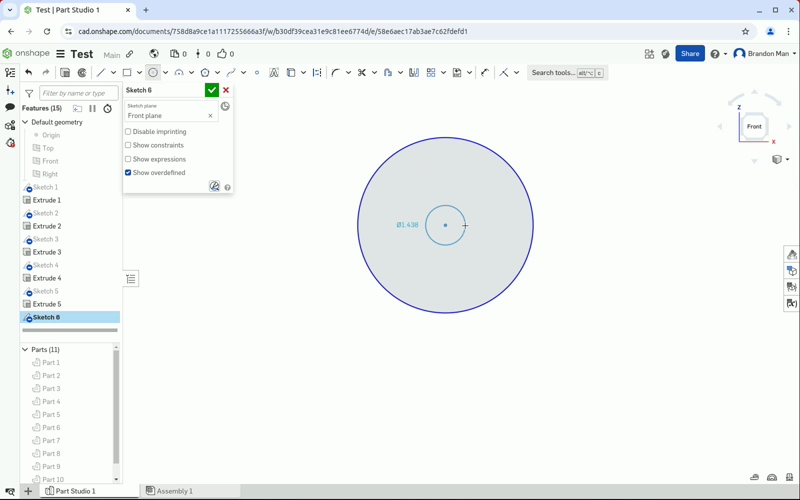
scroll(6)
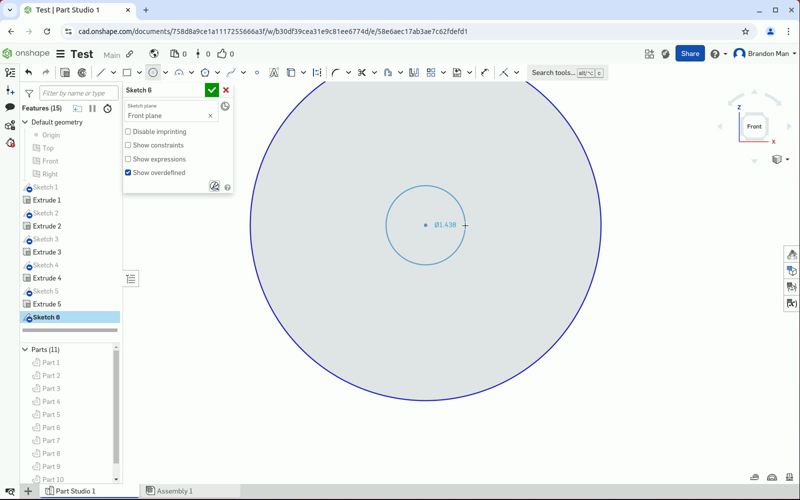
click(465, 225)
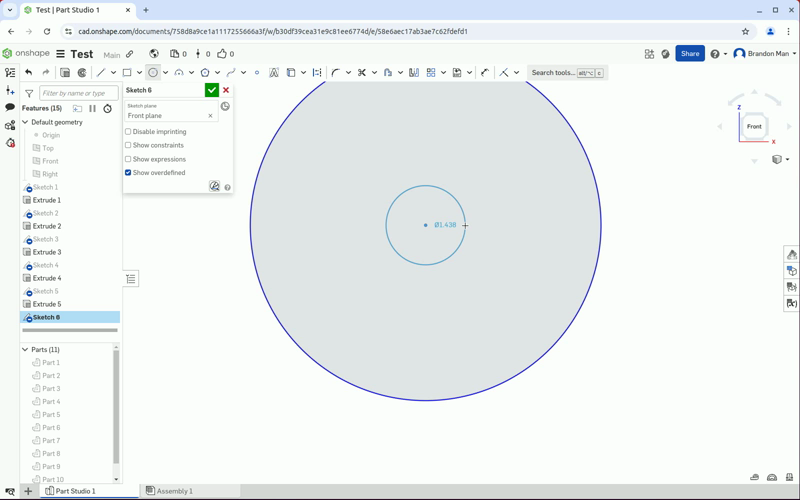
scroll(-6)
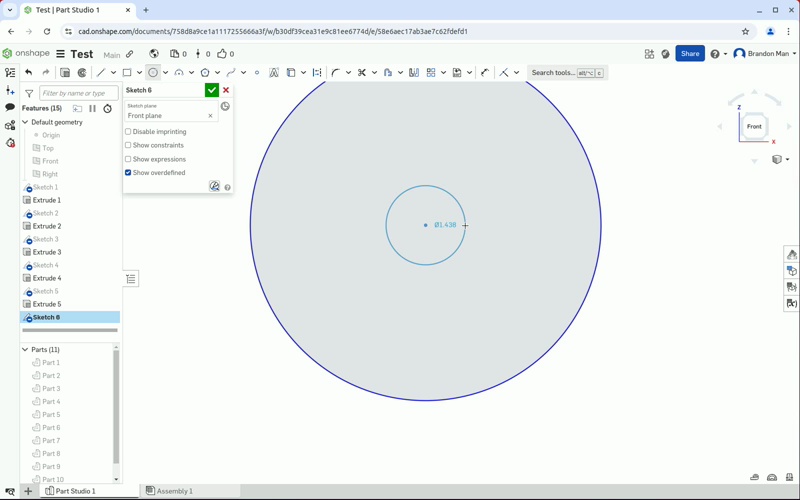
scroll(-6)
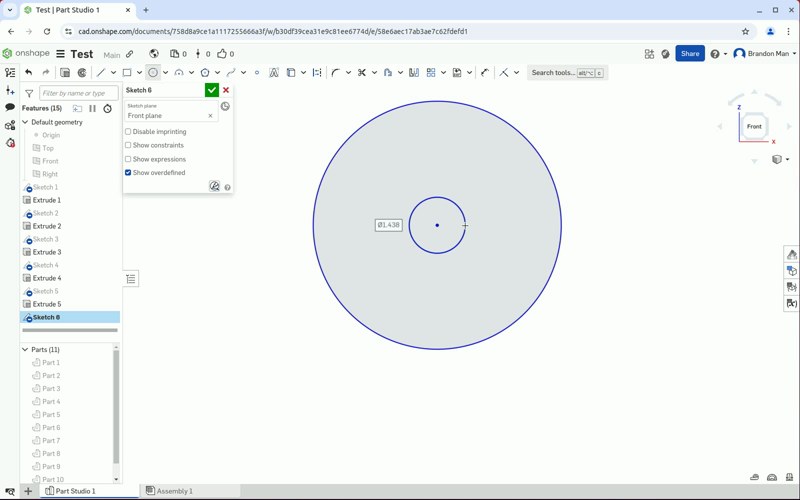
scroll(-6)
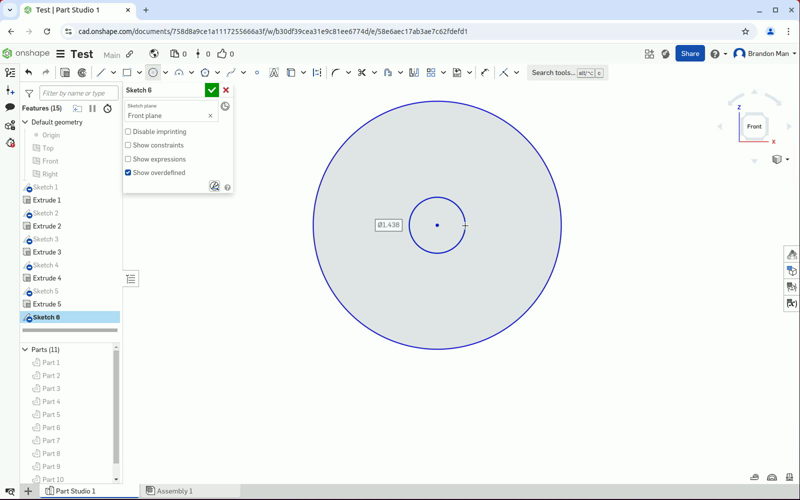
scroll(-6)
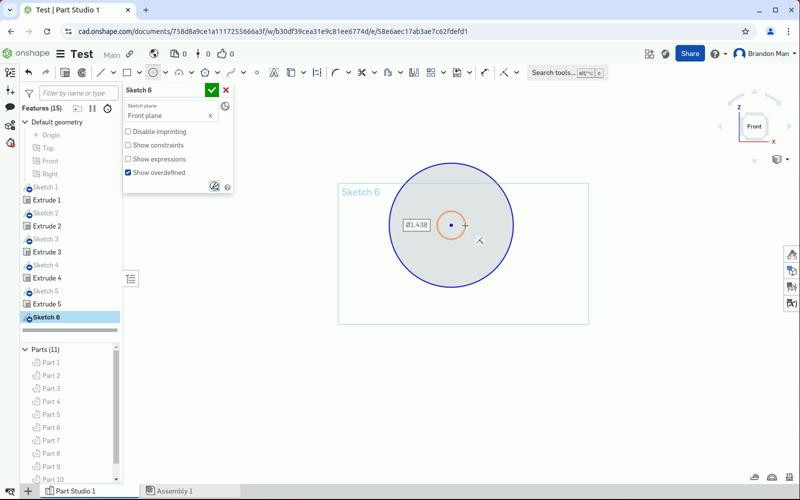
scroll(-6)
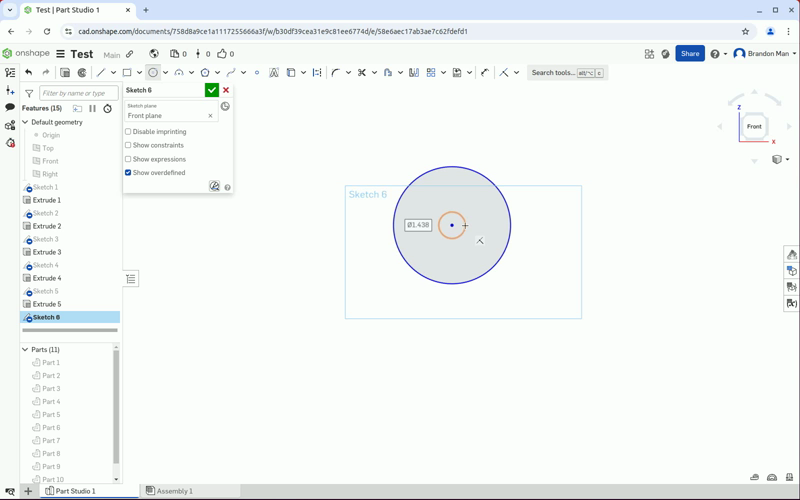
scroll(-6)
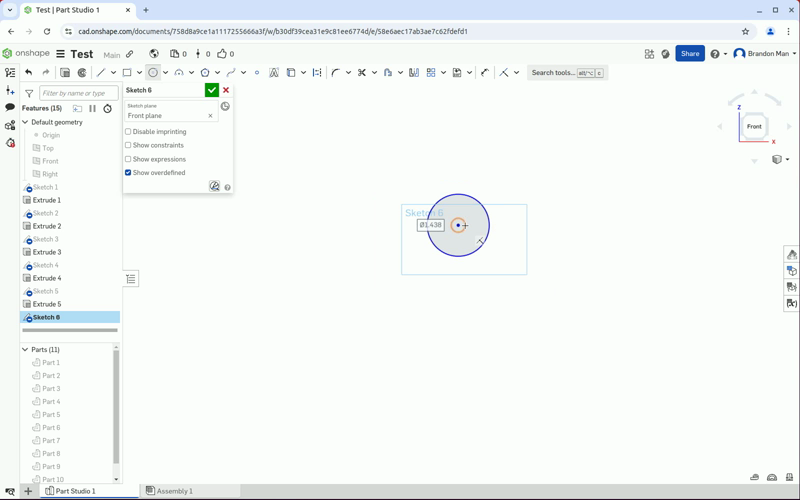
scroll(-6)
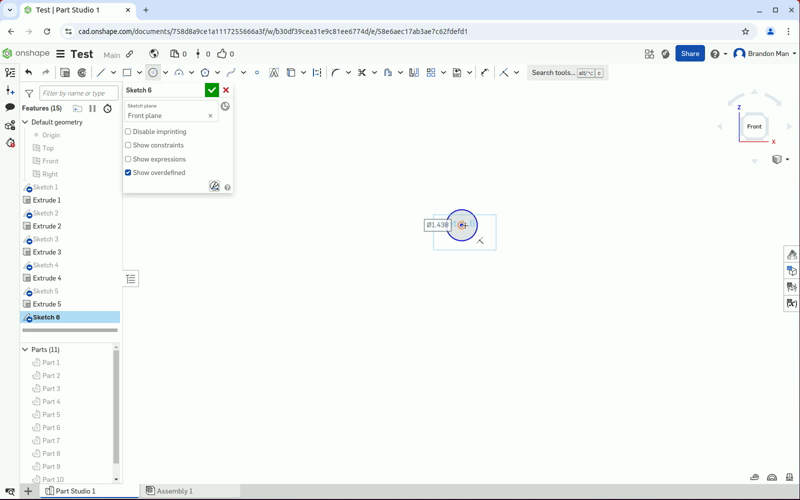
key(esc)
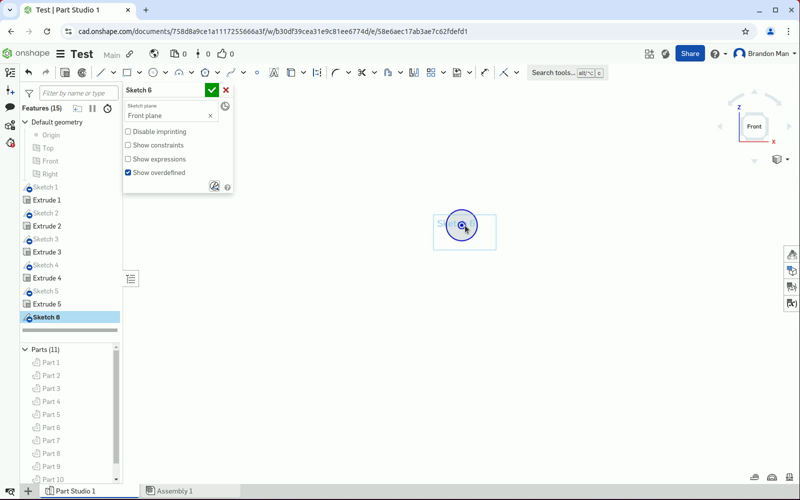
mouse_move(474, 226)
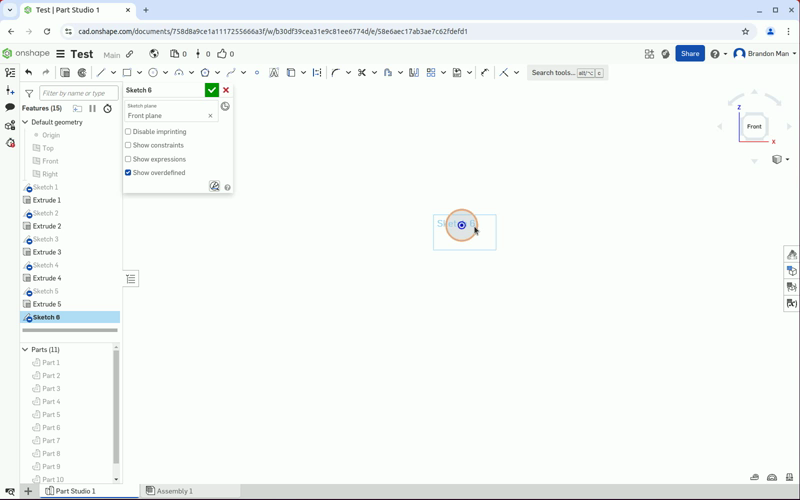
scroll(6)
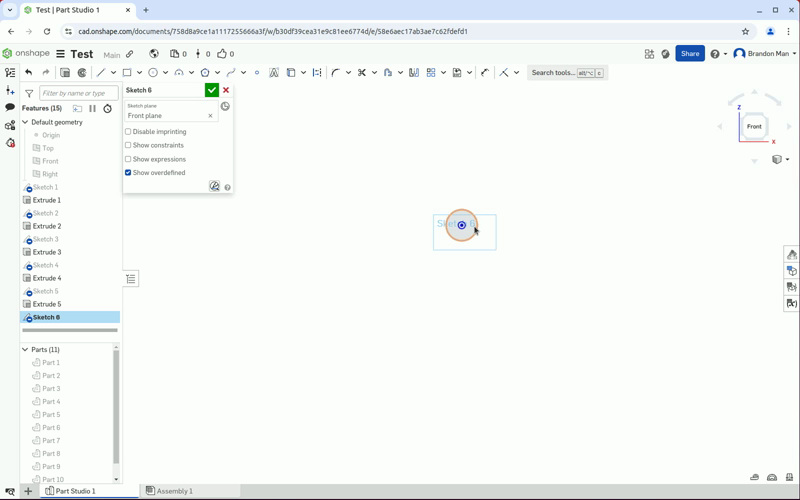
scroll(6)
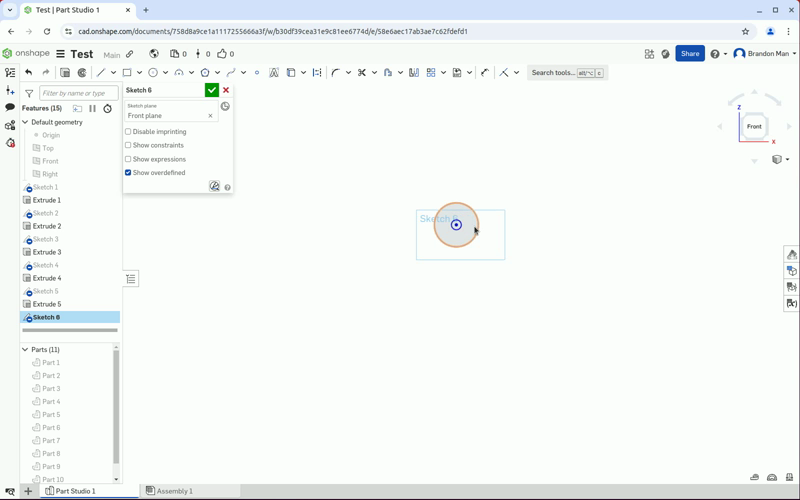
scroll(6)
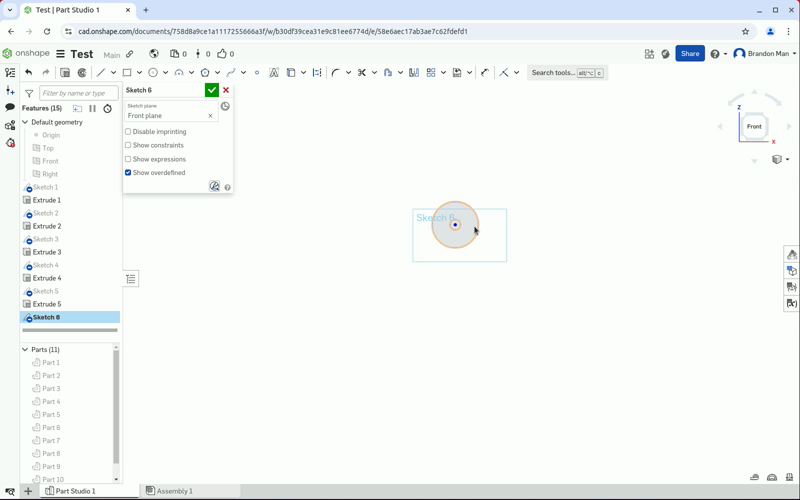
scroll(6)
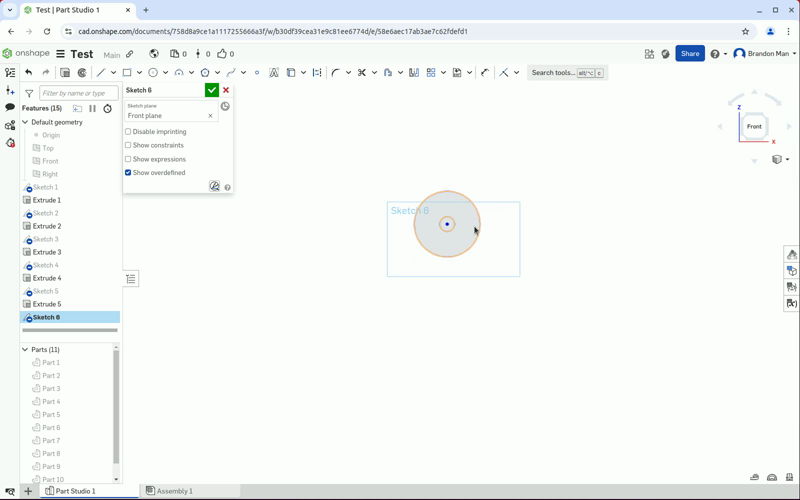
scroll(6)
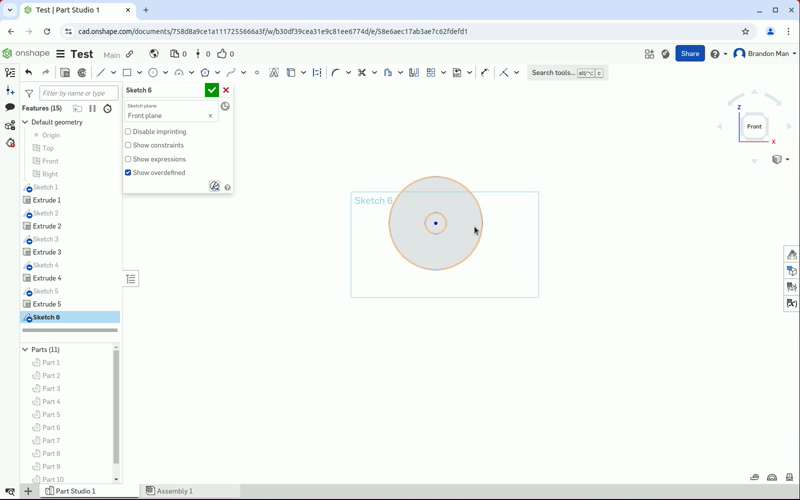
scroll(6)
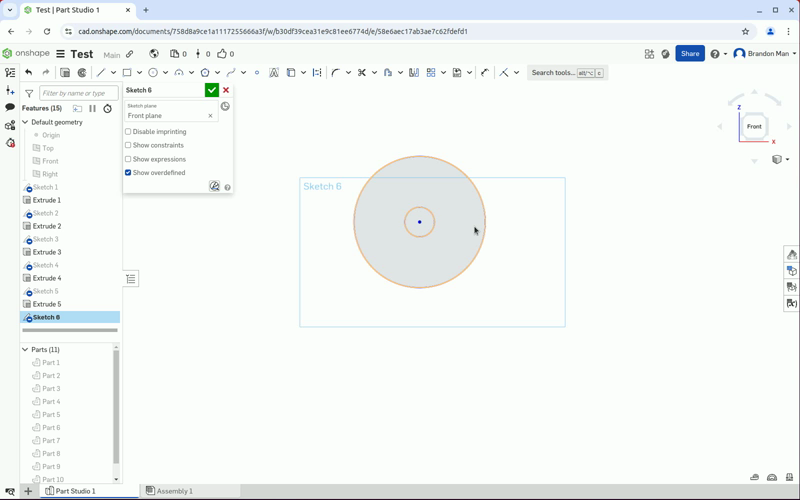
scroll(6)
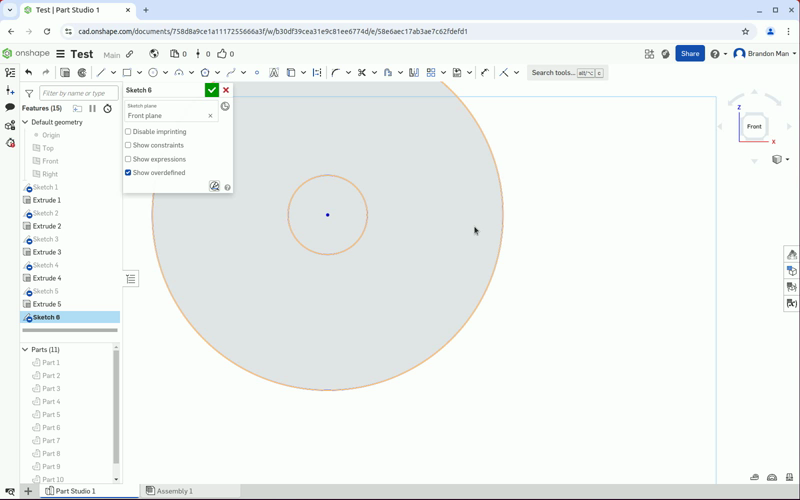
click(474, 226)
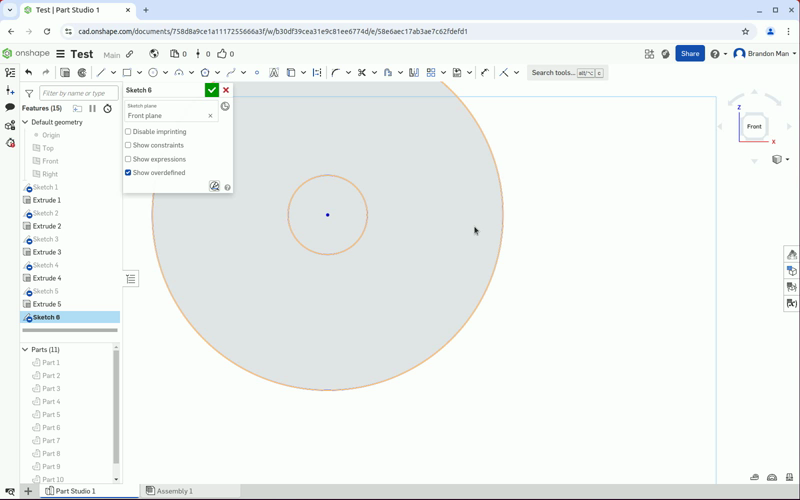
scroll(-6)
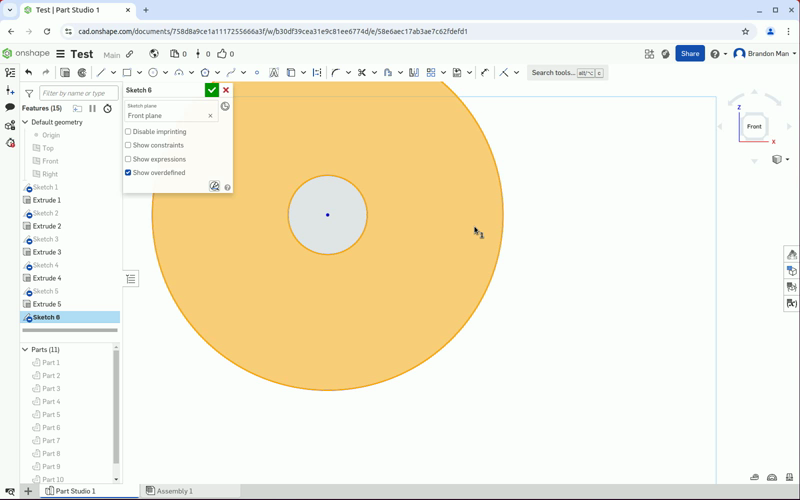
scroll(-6)
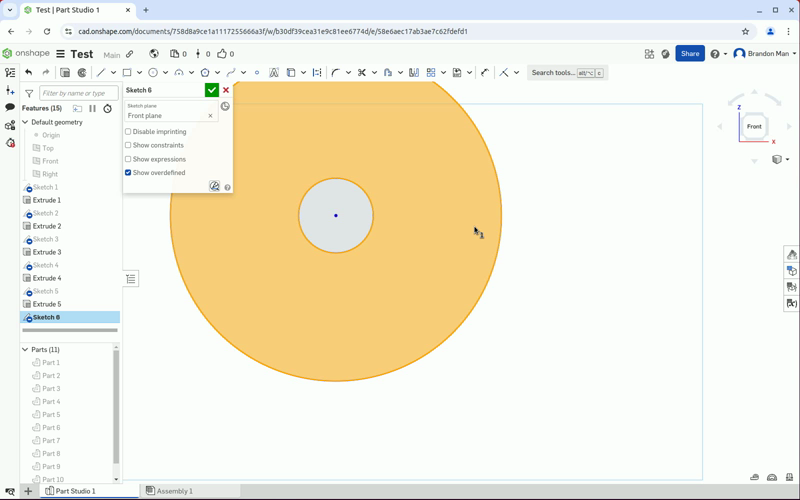
scroll(-6)
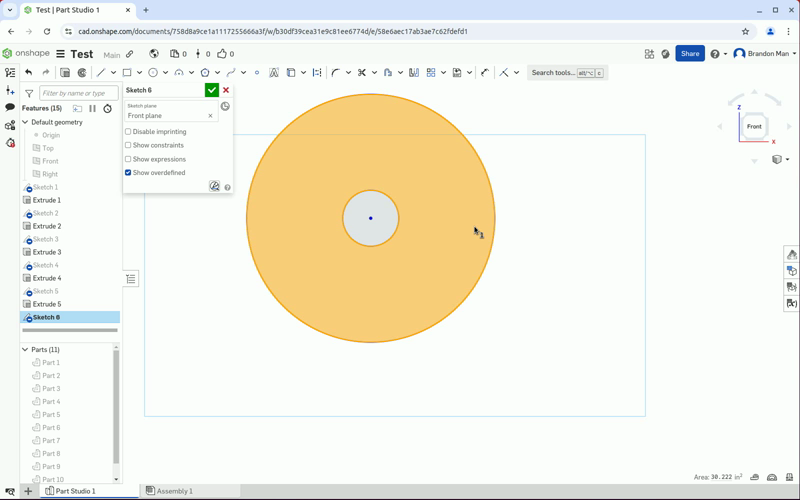
scroll(-6)
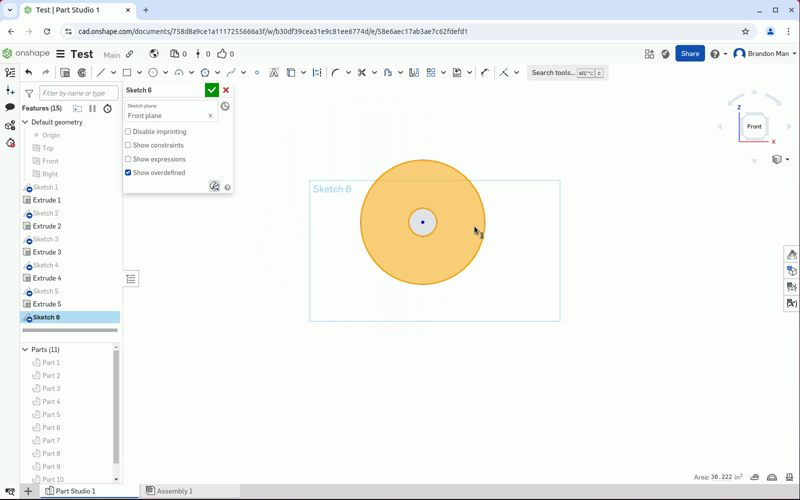
scroll(-6)
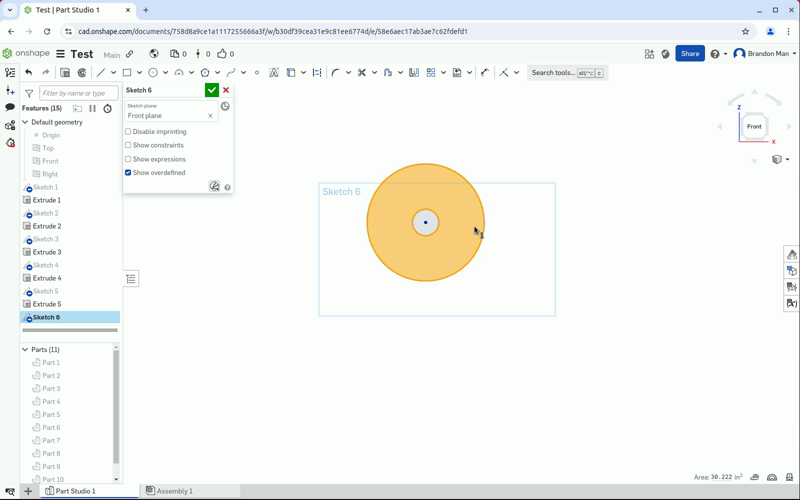
scroll(-6)
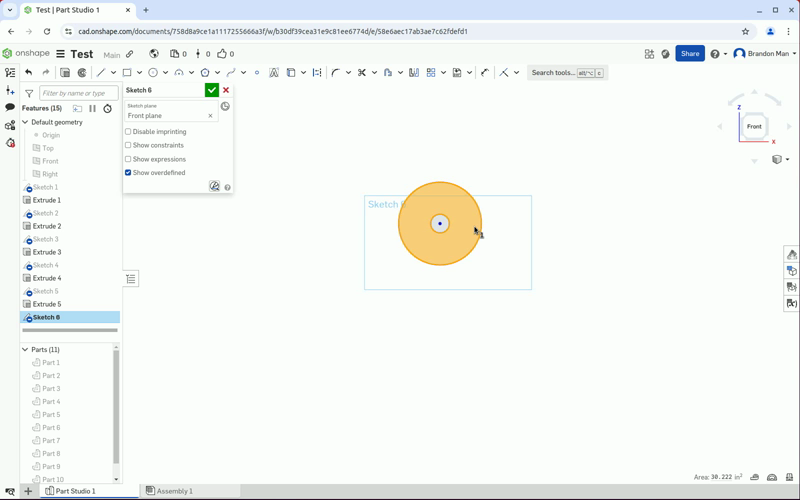
scroll(-6)
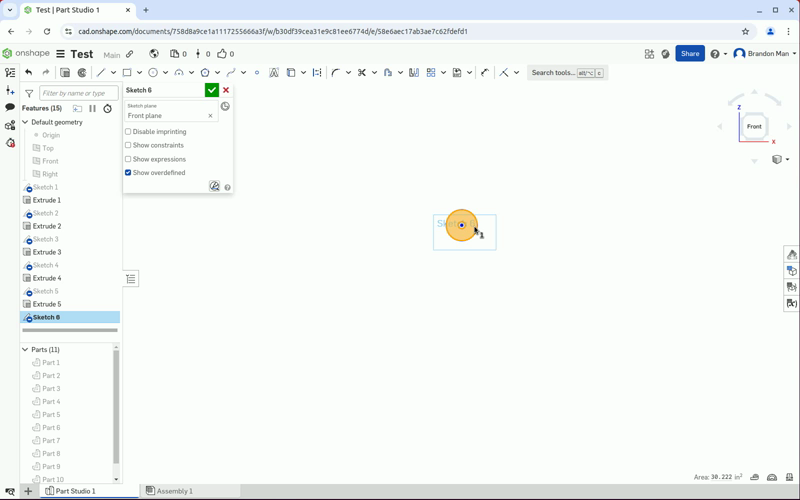
mouse_move(69, 352)
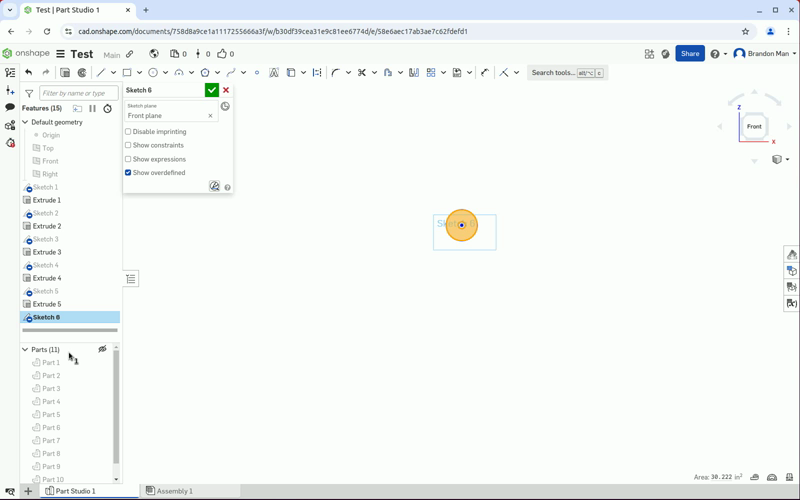
key(shift+y)
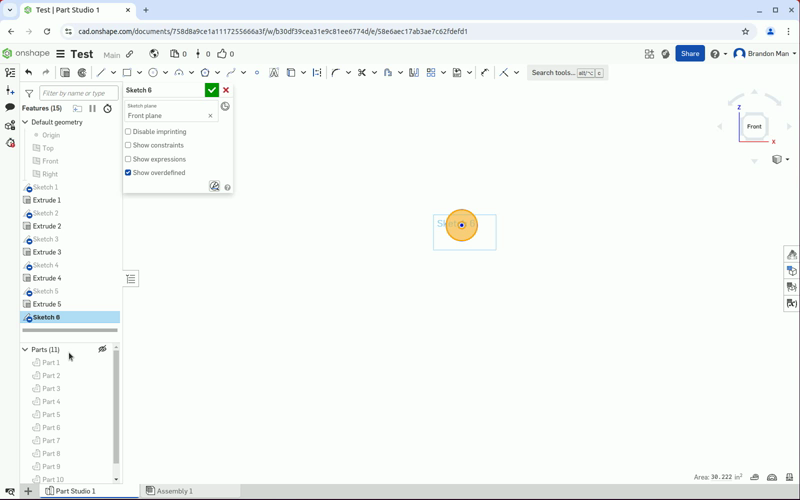
key(shift+e)
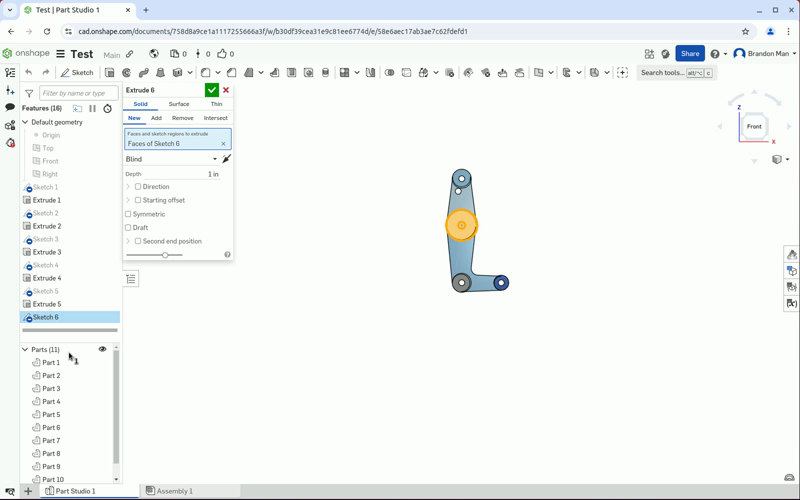
mouse_move(143, 106)
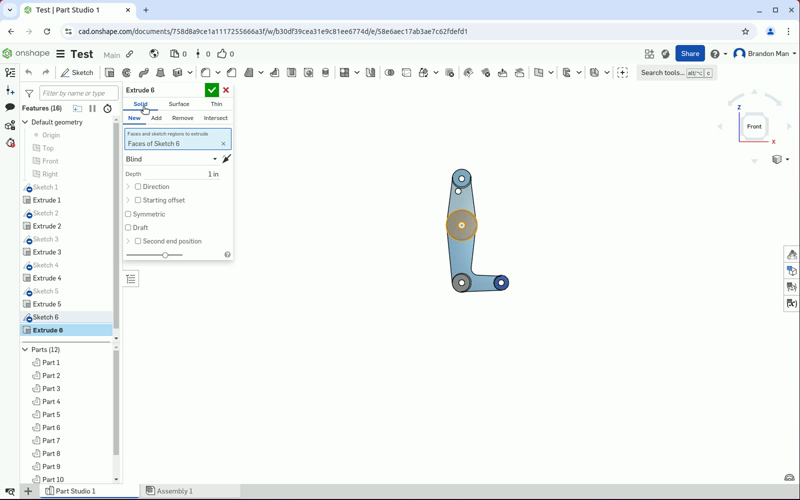
click(143, 106)
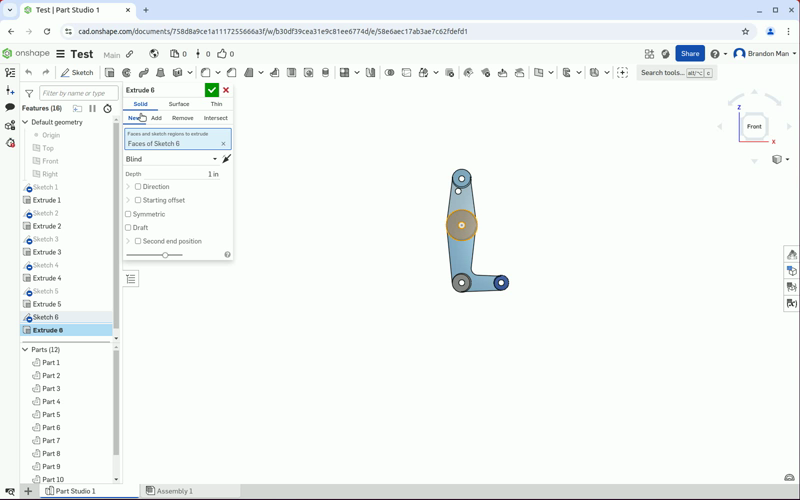
mouse_move(137, 120)
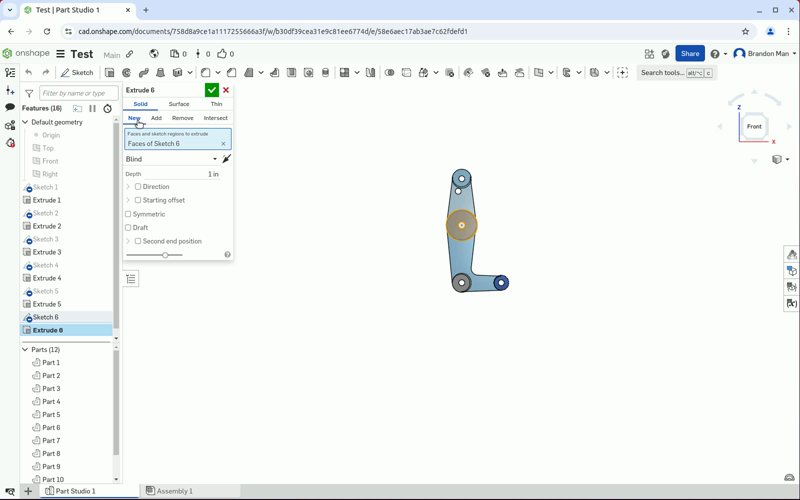
click(137, 120)
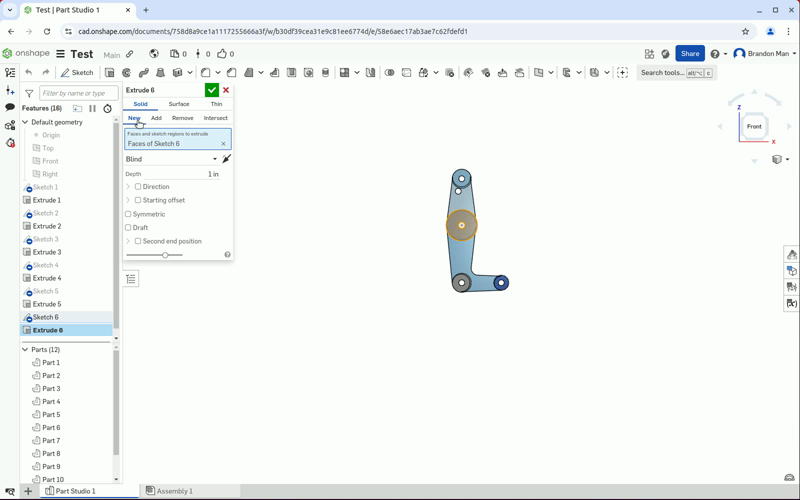
key(tab, 4)
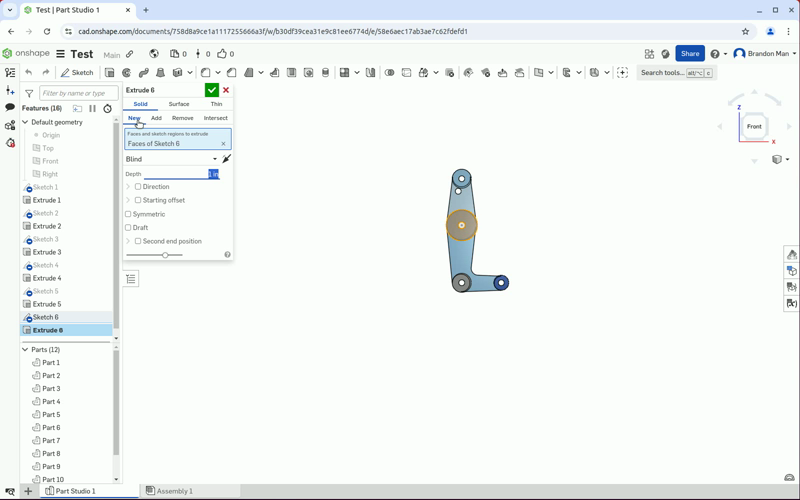
text(0.481)
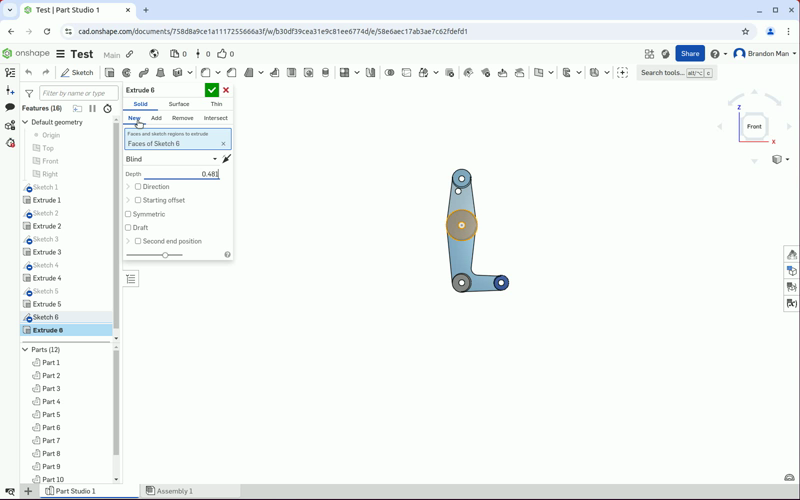
key(enter)
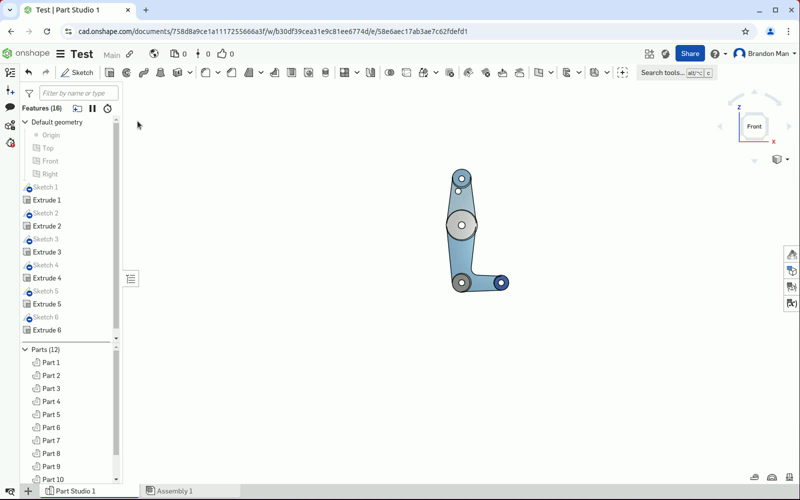
key(shift+h)
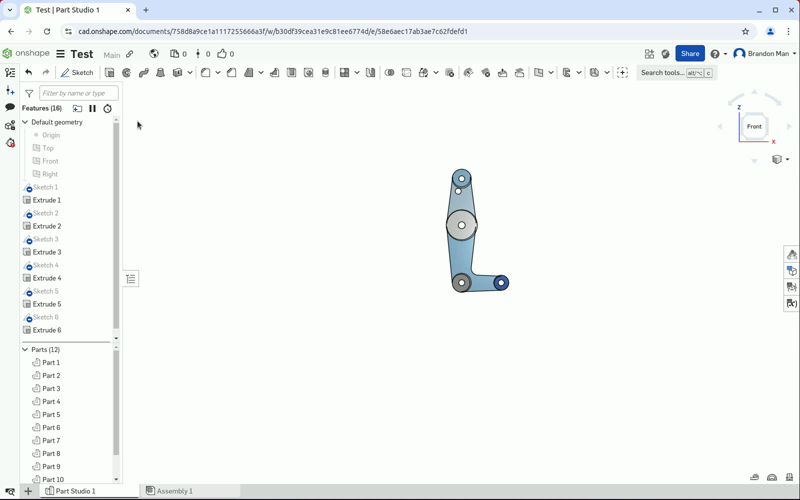
key(shift+h)
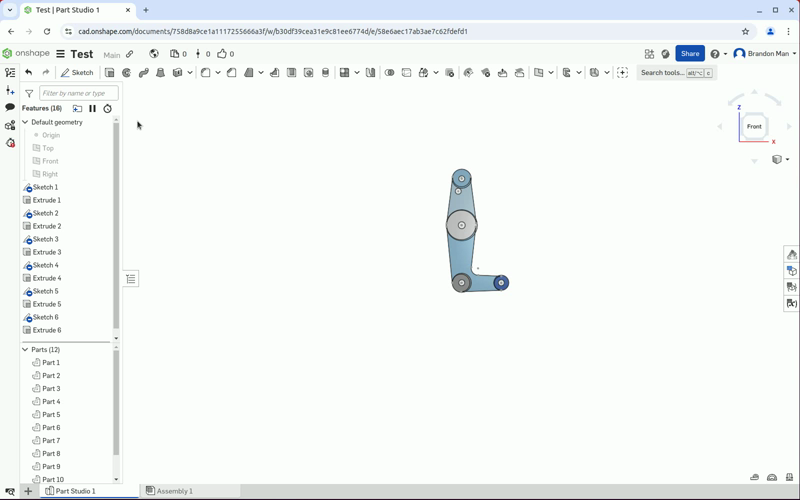
key(shift+7)
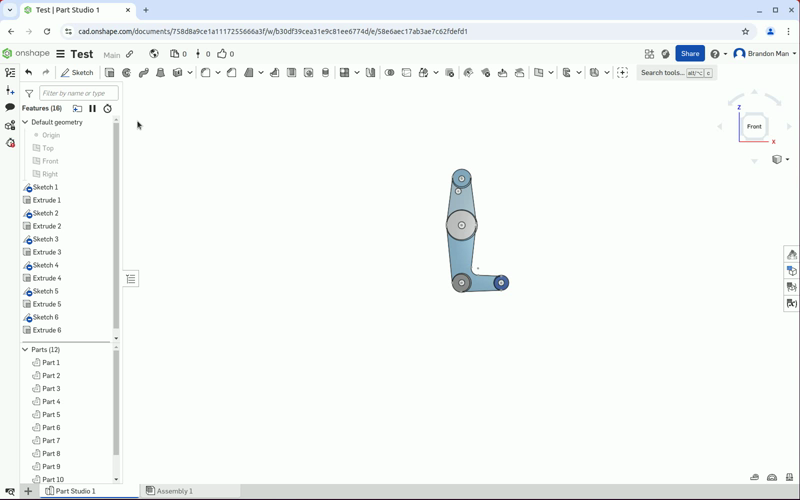
key(left, 2)
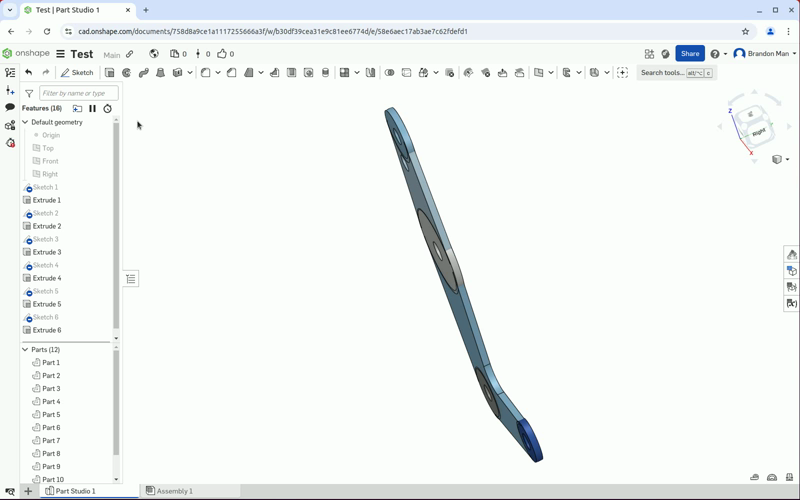
key(down, 2)
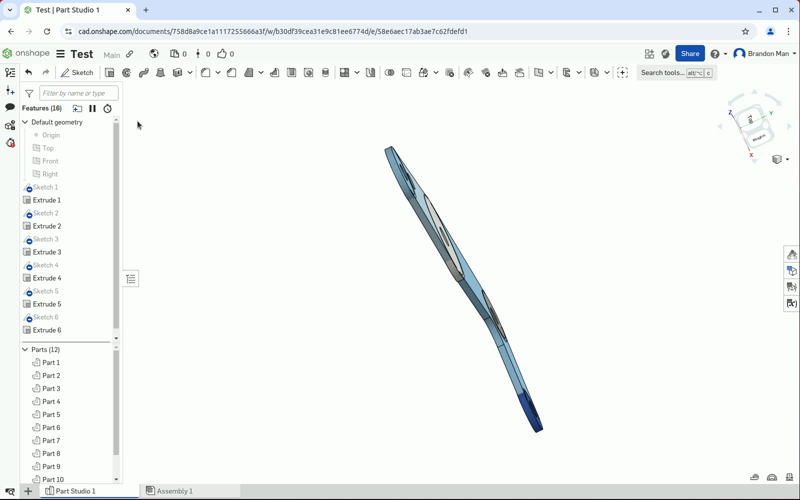
key(up, 2)
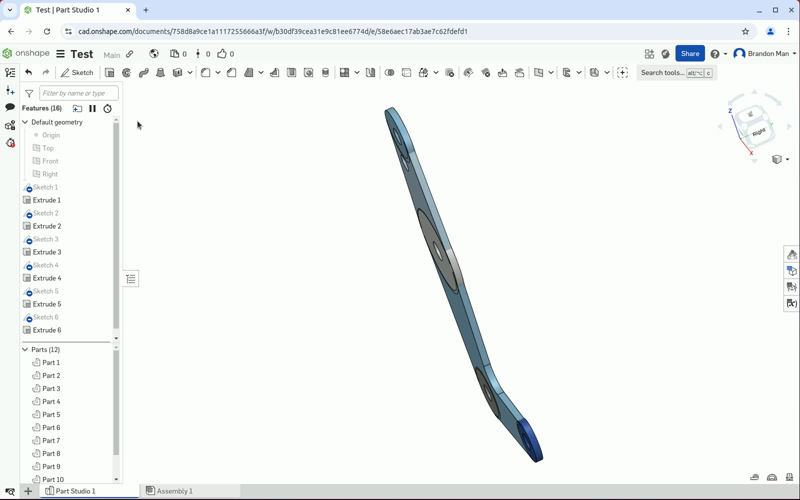
key(right, 2)
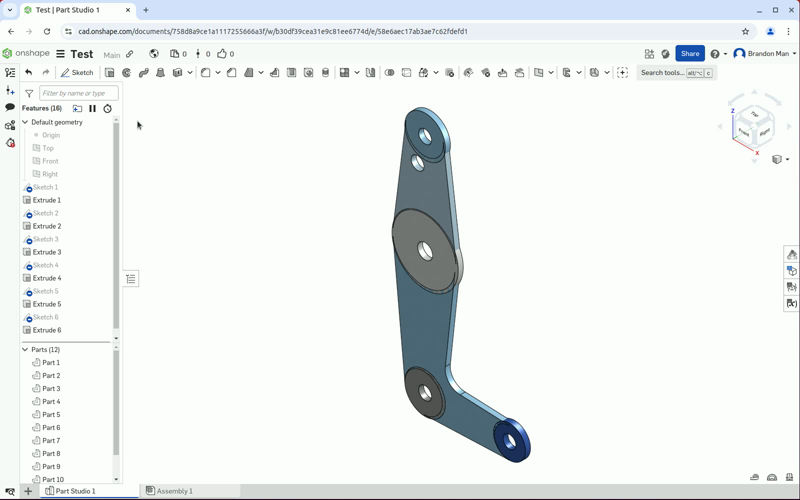
mouse_move(69, 189)
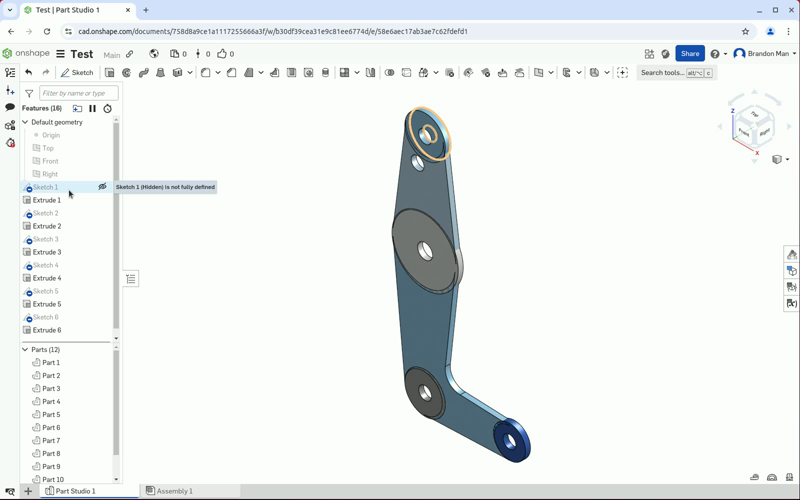
click(69, 189)